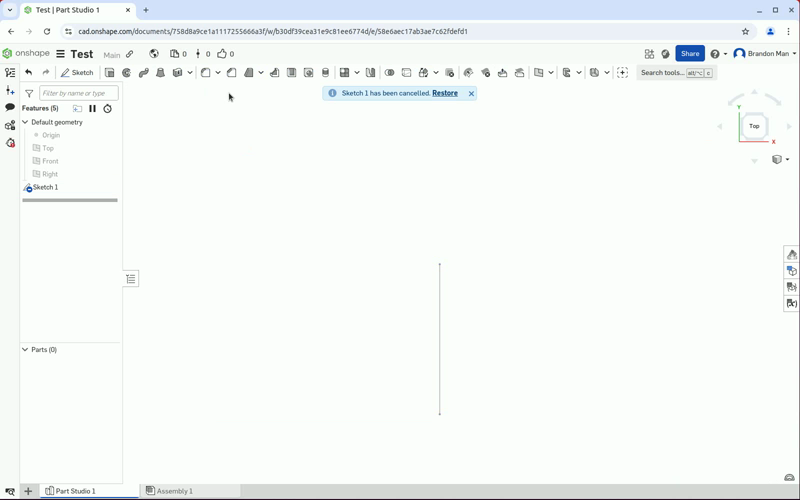
key(shift+h)
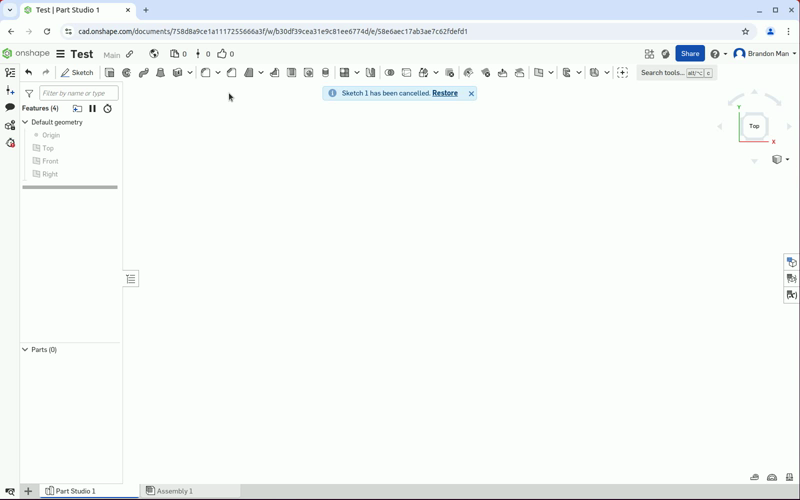
mouse_move(73, 352)
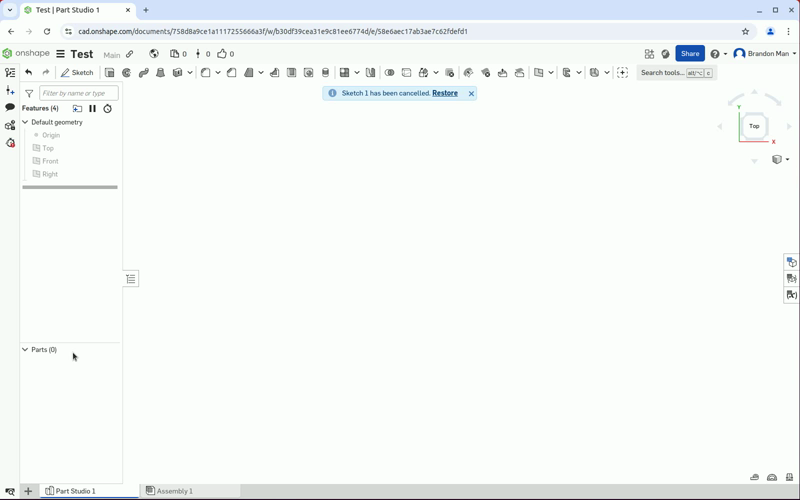
key(y)
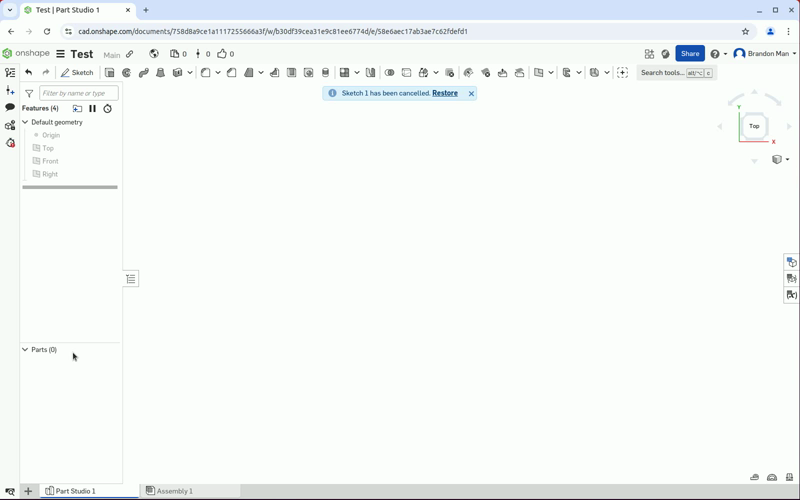
key(shift+p)
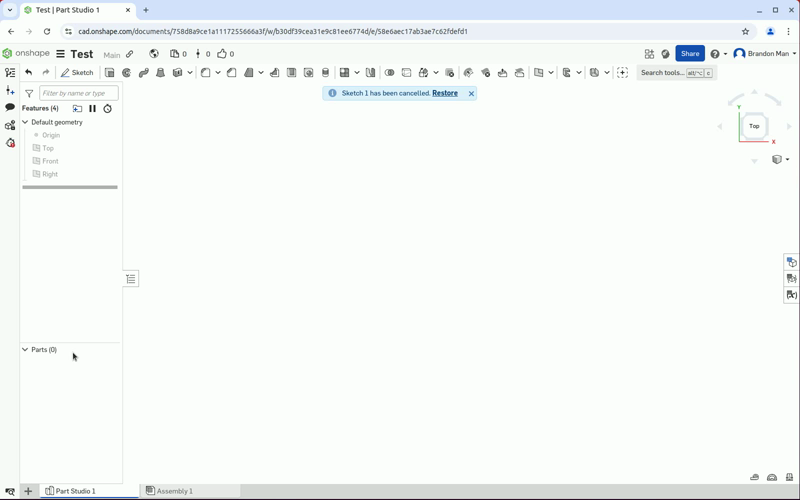
key(space)
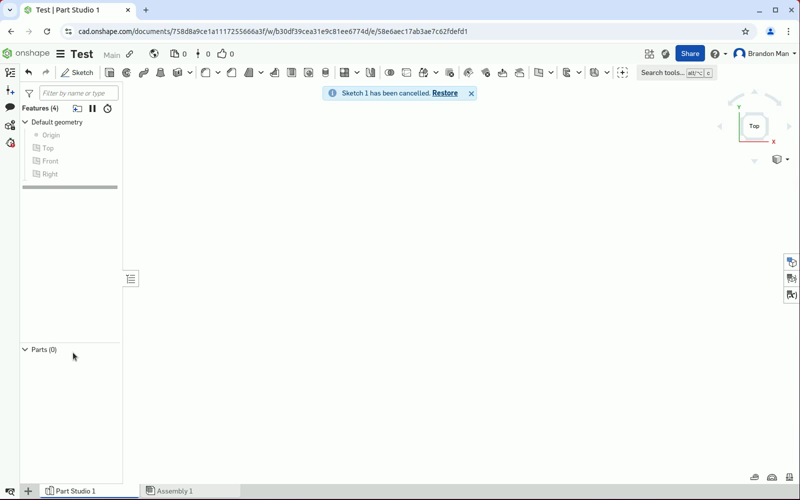
key_down(shift)
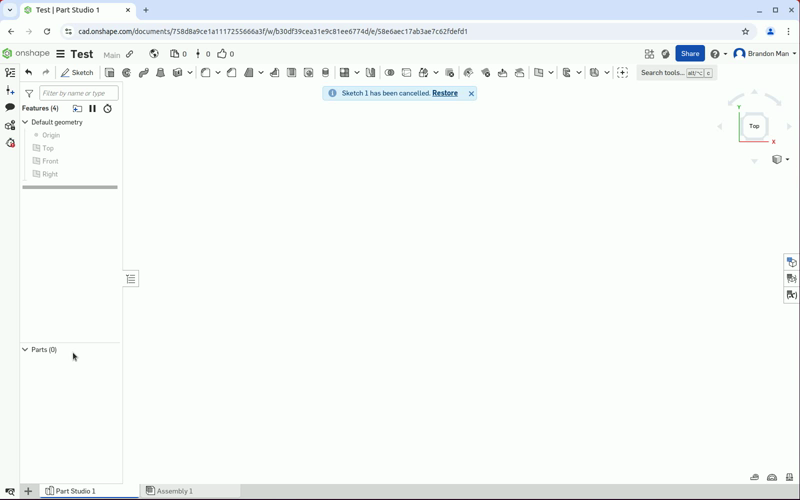
key(up)
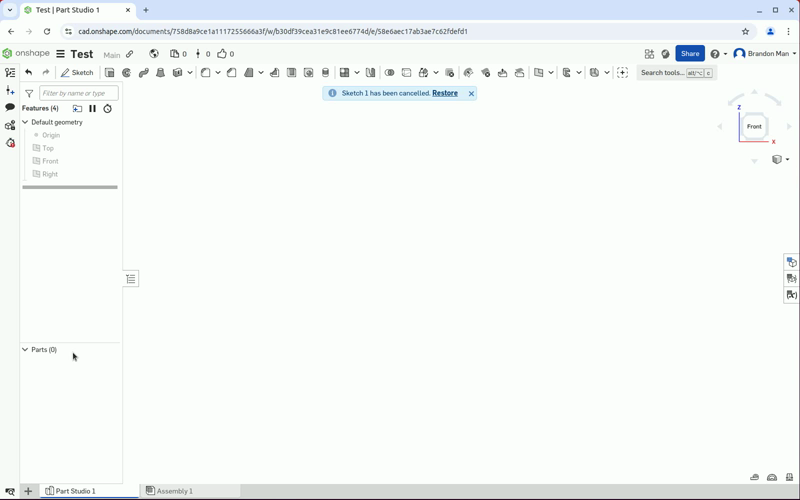
key_up(shift)
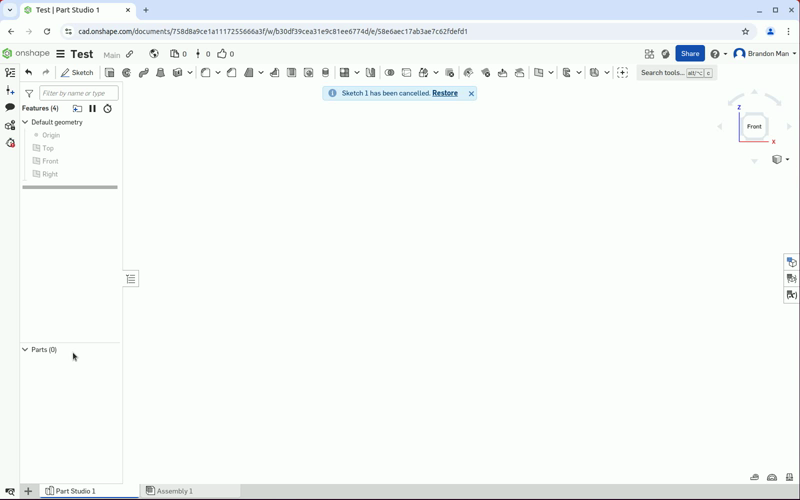
mouse_move(73, 352)
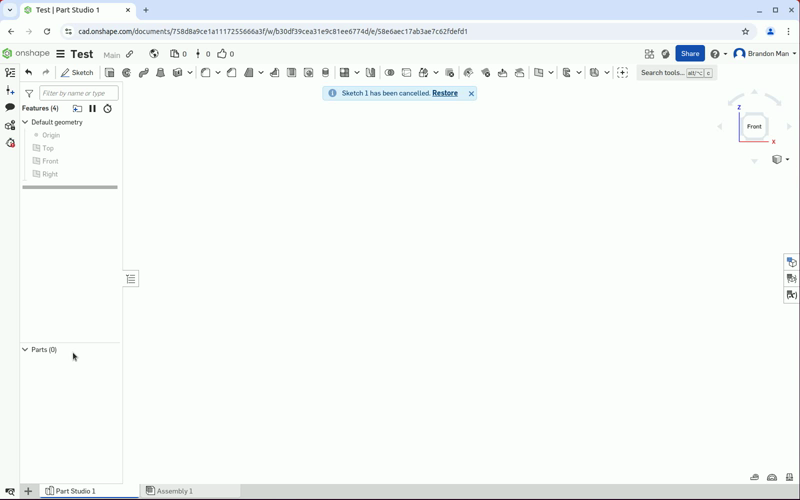
key(shift+y)
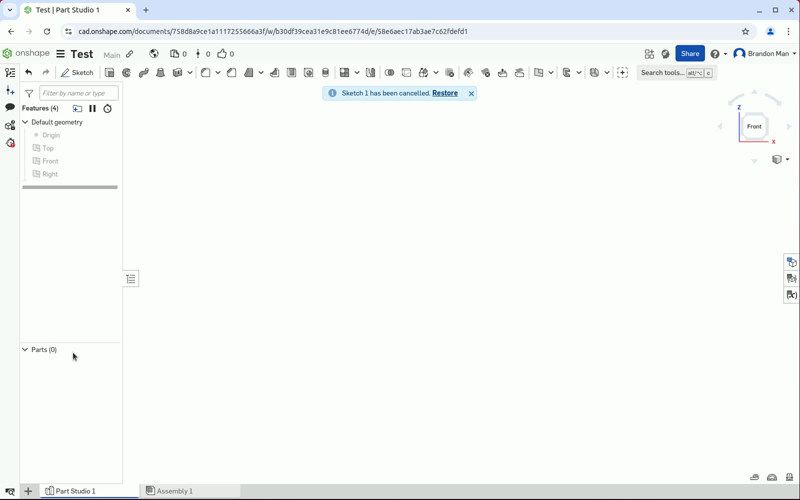
key(shift+s)
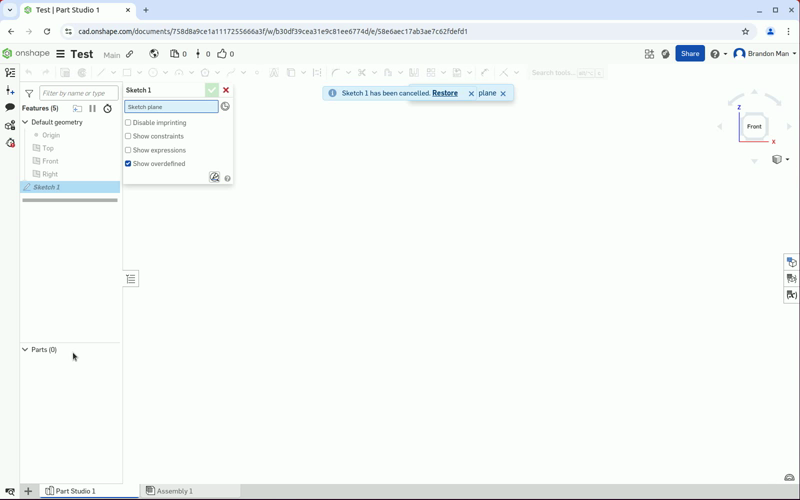
mouse_move(73, 163)
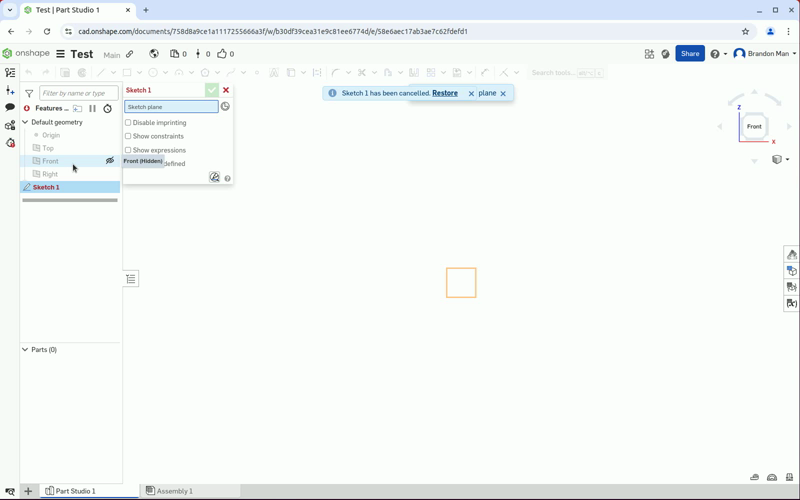
click(73, 163)
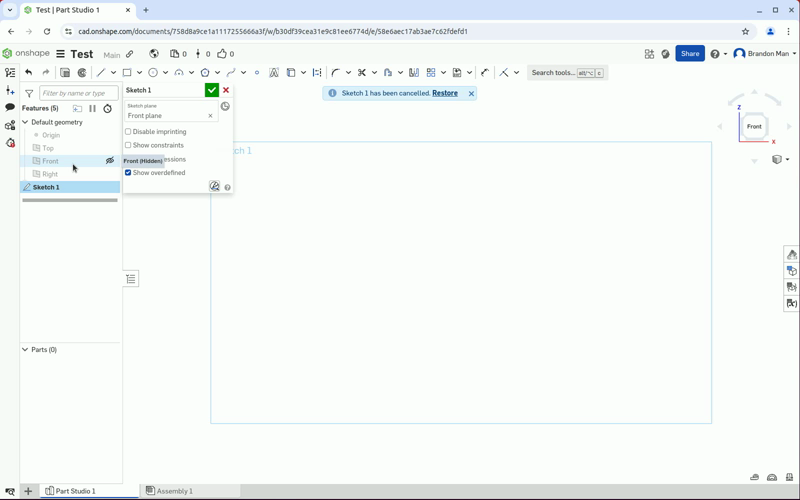
mouse_move(73, 352)
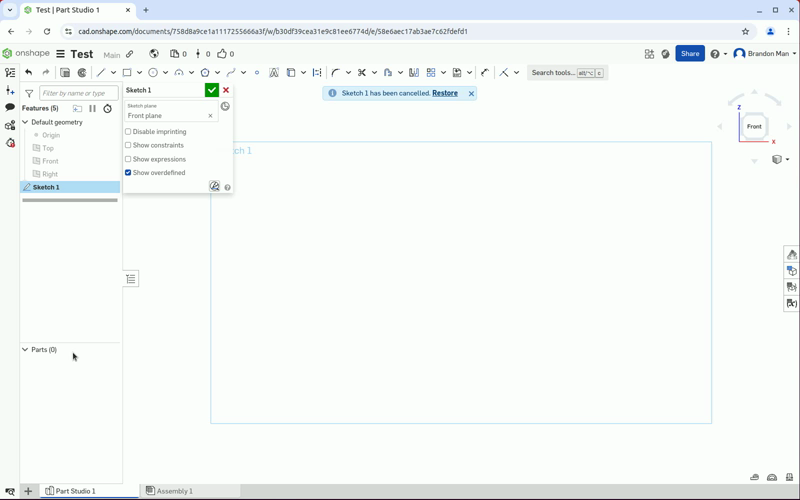
key(y)
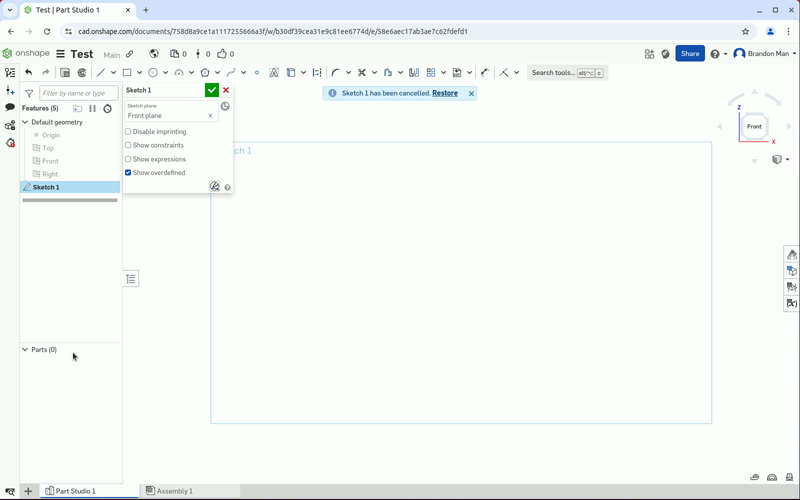
key(c)
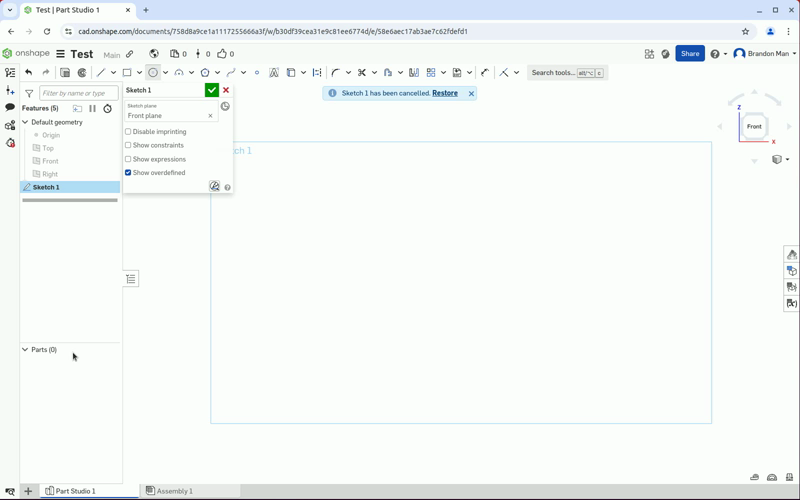
key_down(shift)
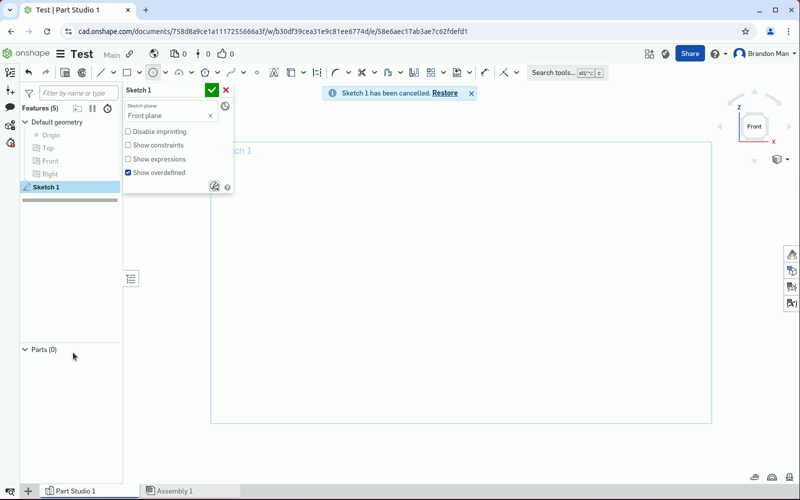
mouse_move(461, 342)
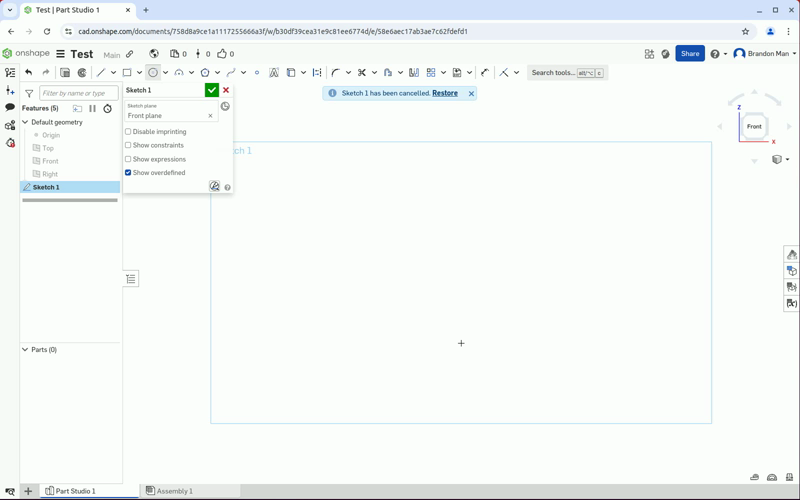
click(461, 342)
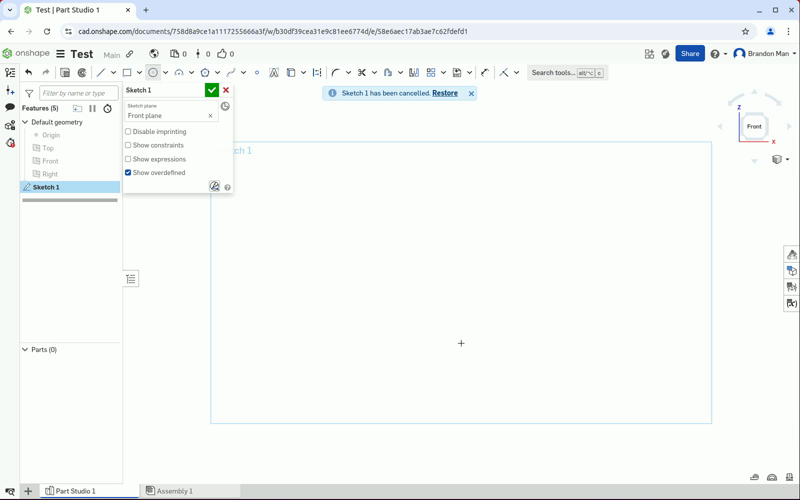
key_up(shift)
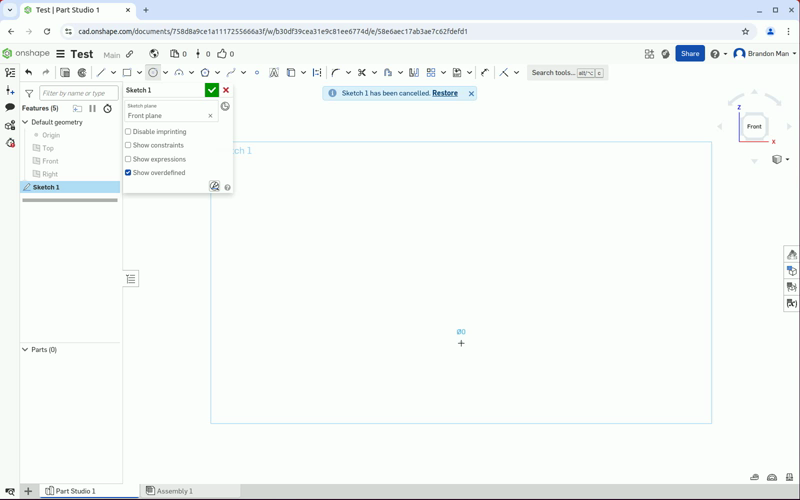
mouse_move(508, 342)
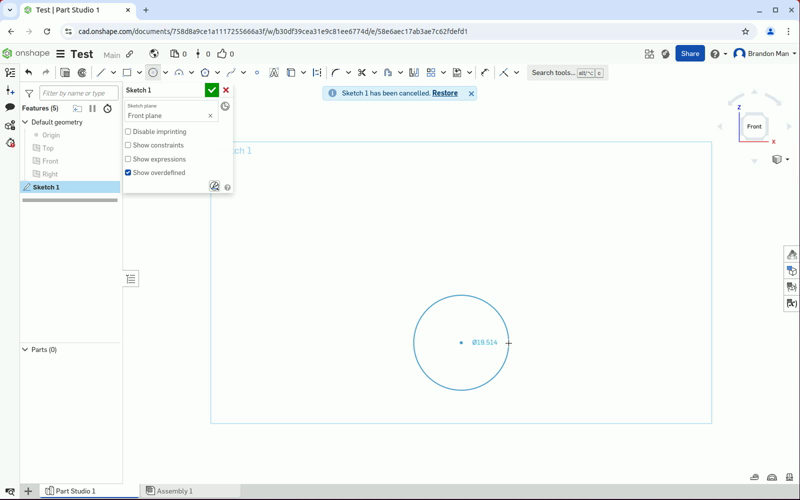
click(508, 342)
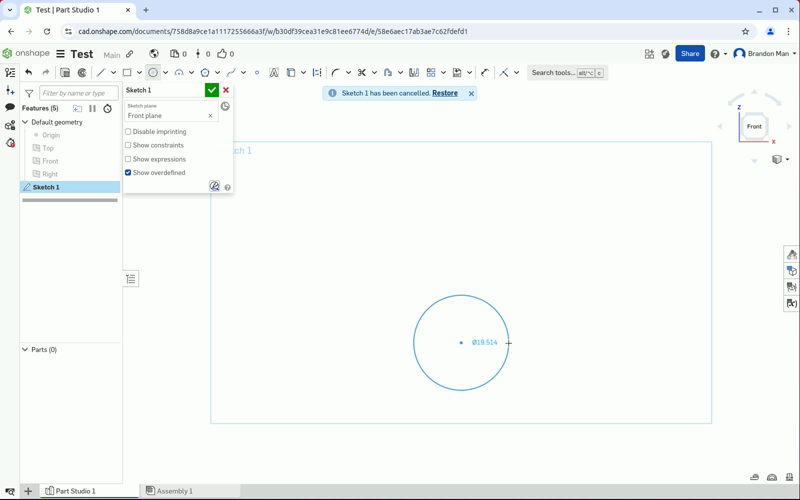
key(esc)
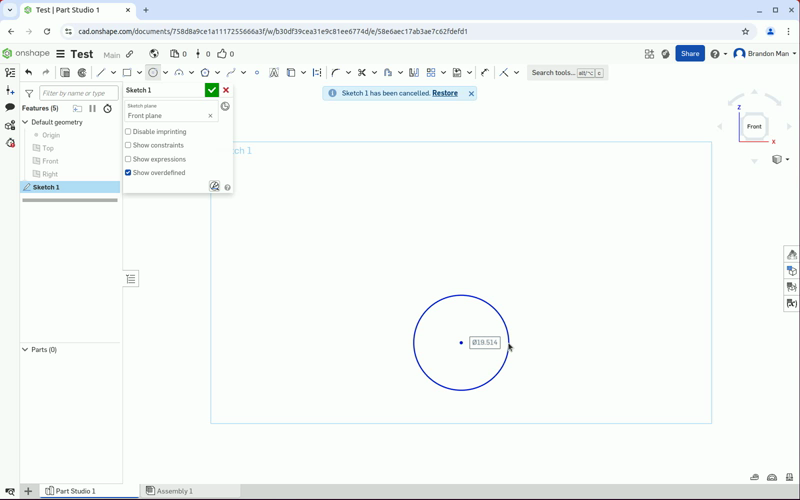
mouse_move(486, 336)
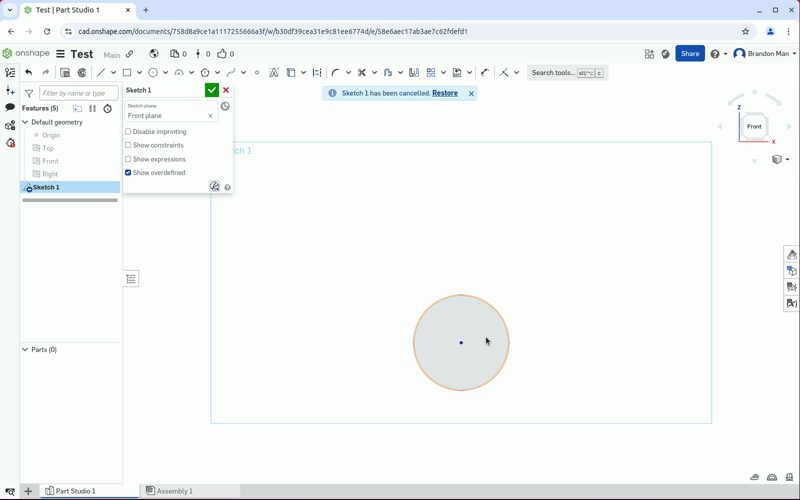
click(486, 336)
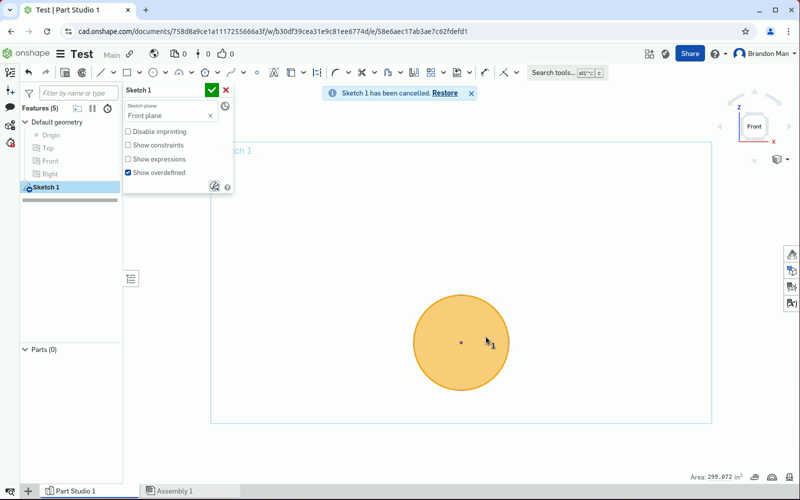
mouse_move(73, 352)
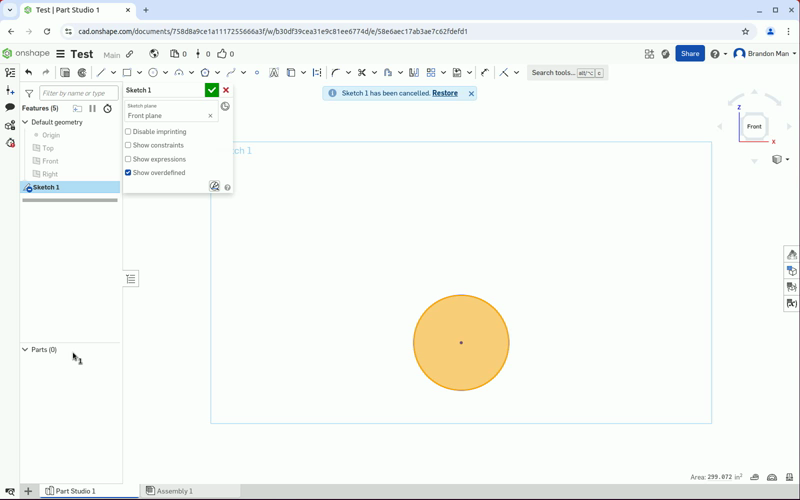
key(shift+y)
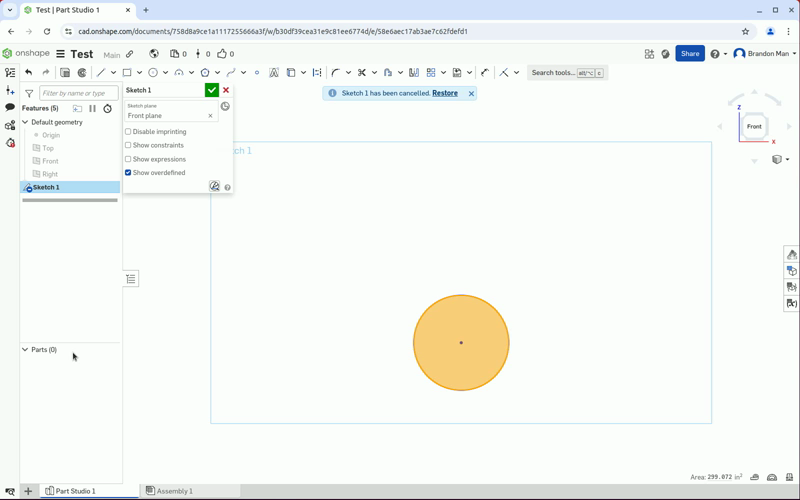
key(shift+e)
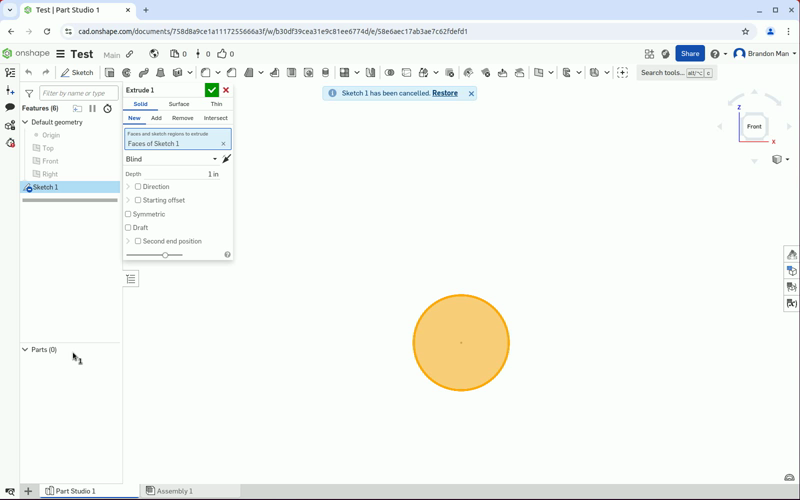
mouse_move(143, 106)
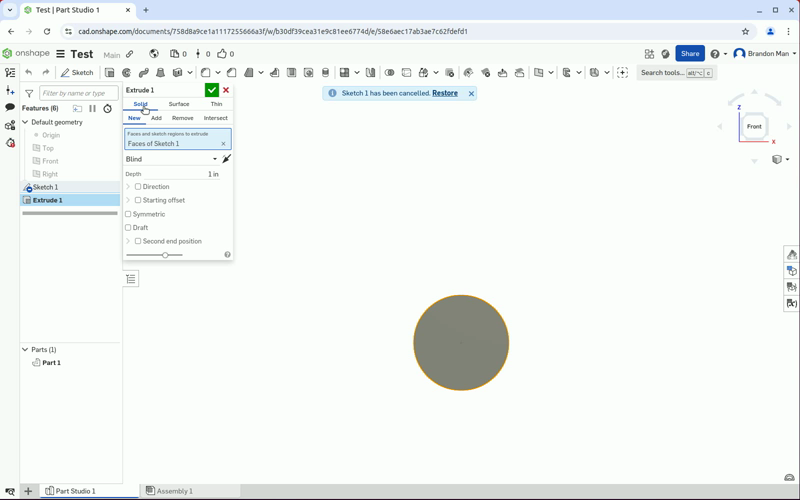
click(143, 106)
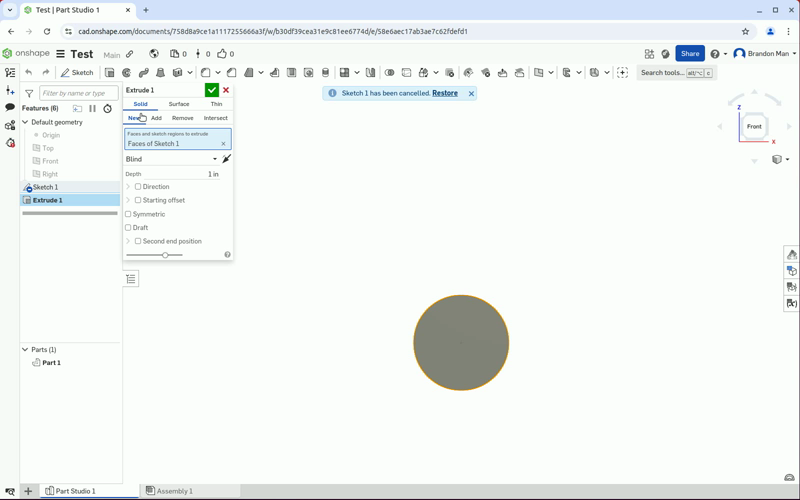
mouse_move(137, 120)
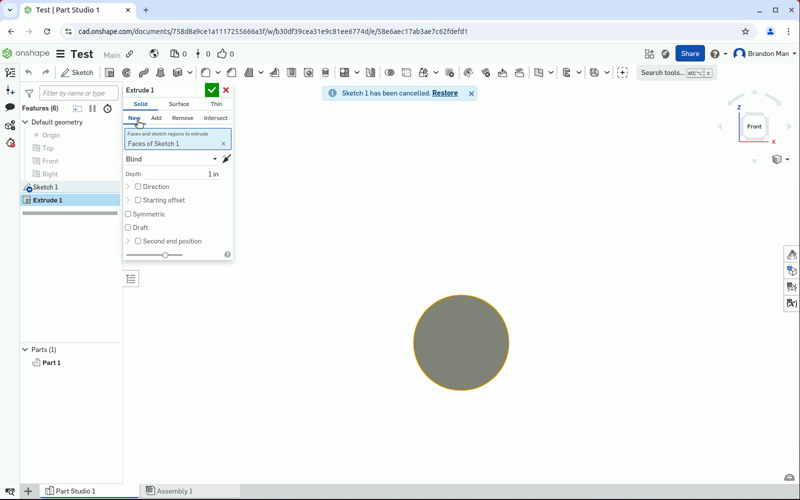
click(137, 120)
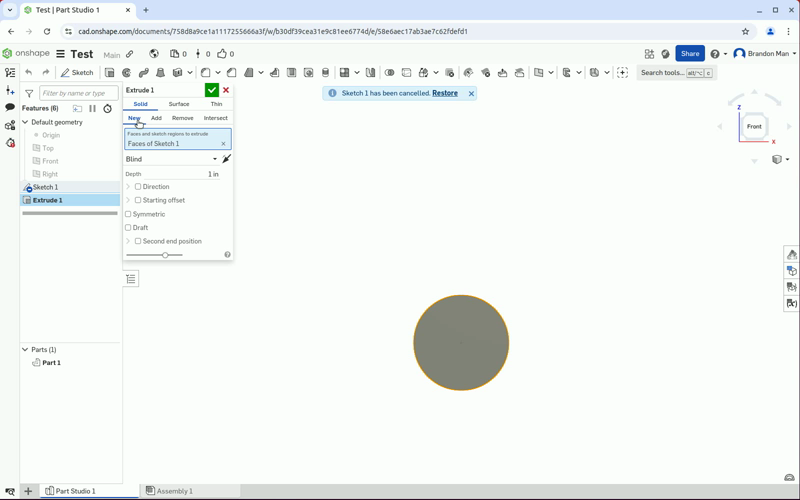
key(tab, 4)
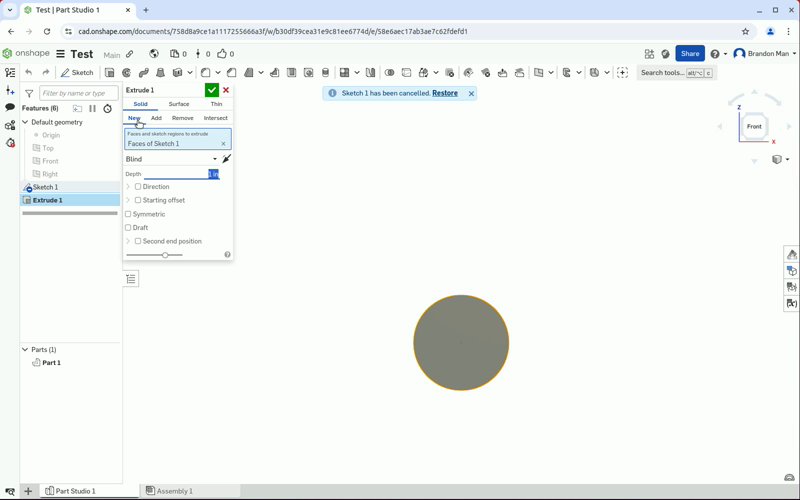
text(4.814)
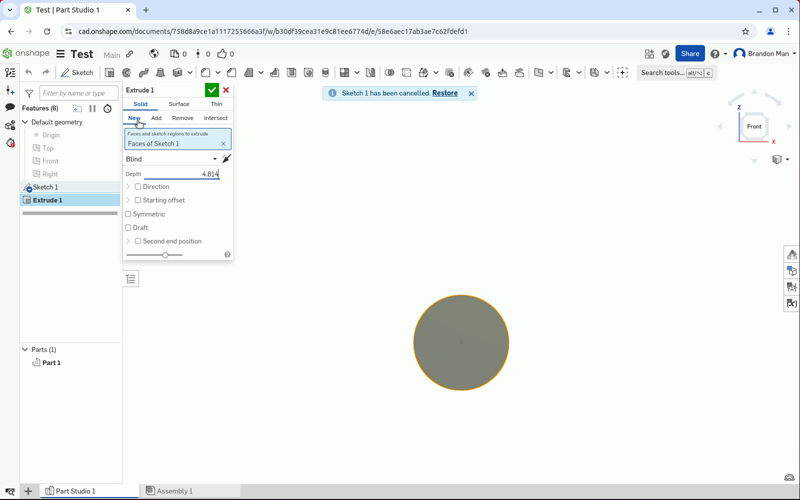
key(enter)
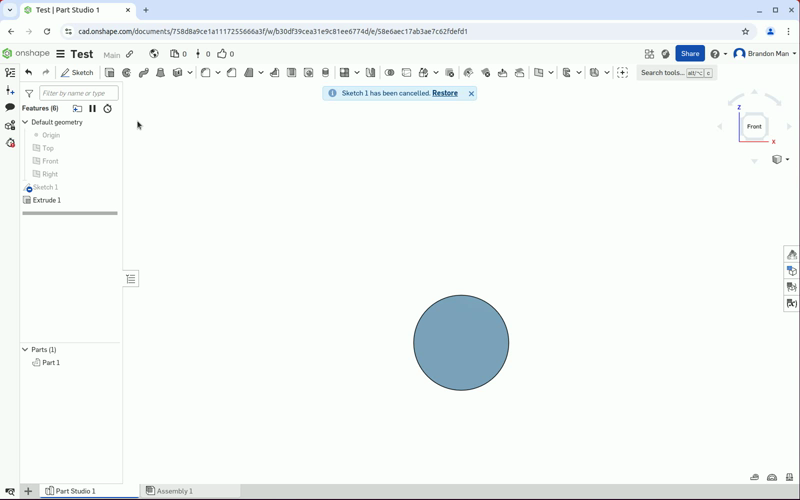
key(shift+h)
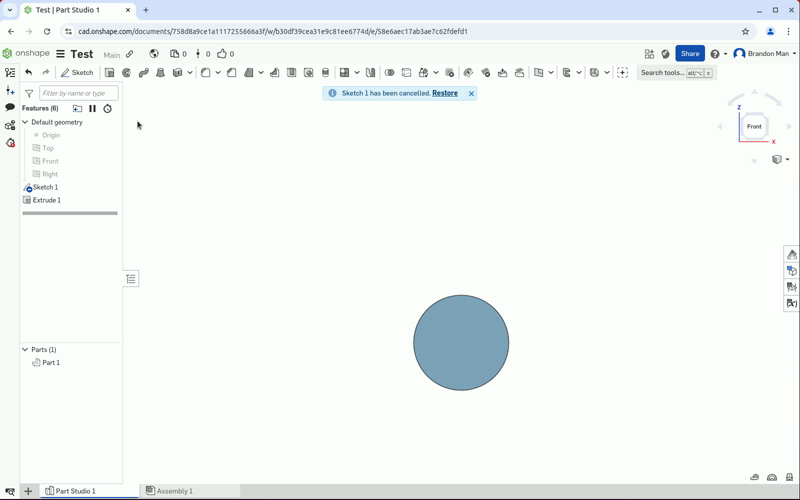
key(shift+h)
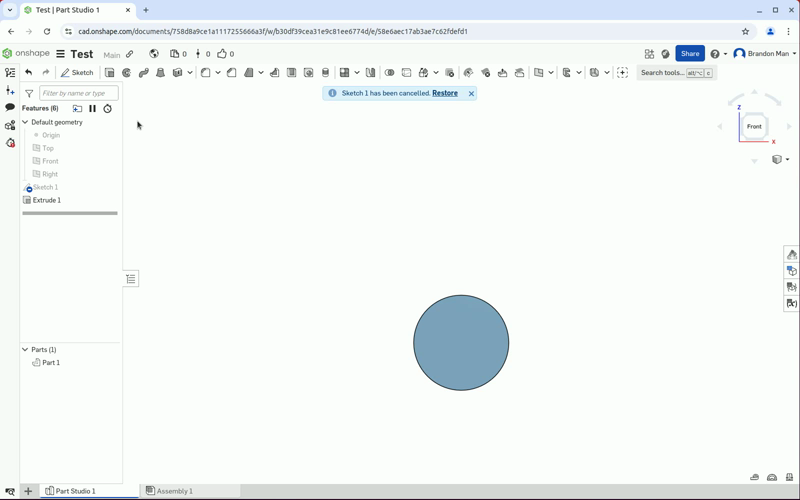
mouse_move(73, 189)
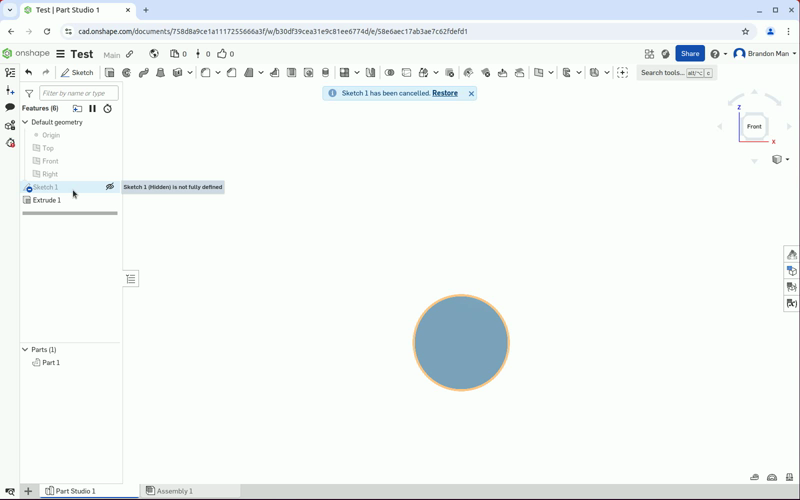
click(73, 189)
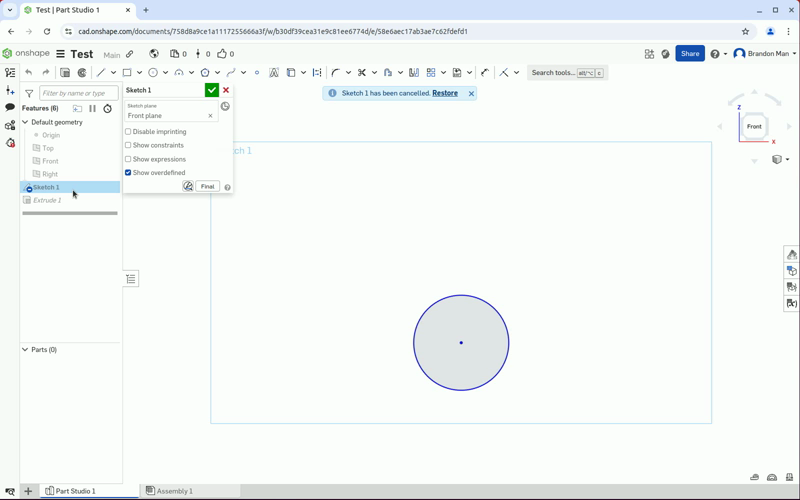
mouse_move(229, 92)
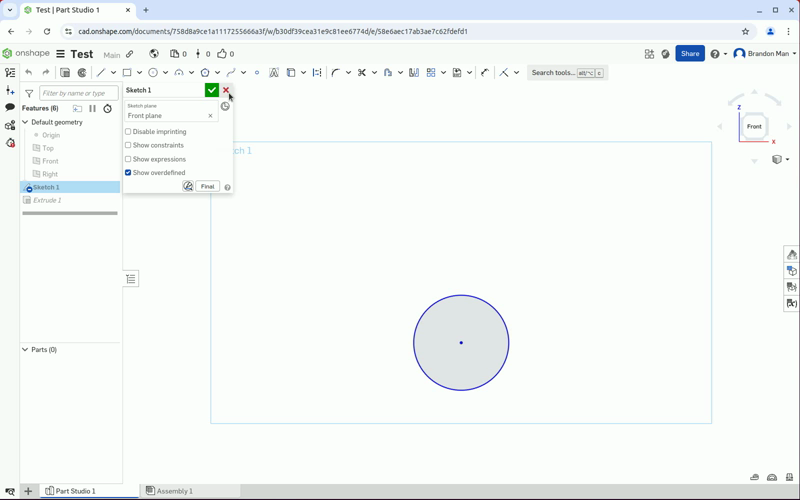
click(229, 92)
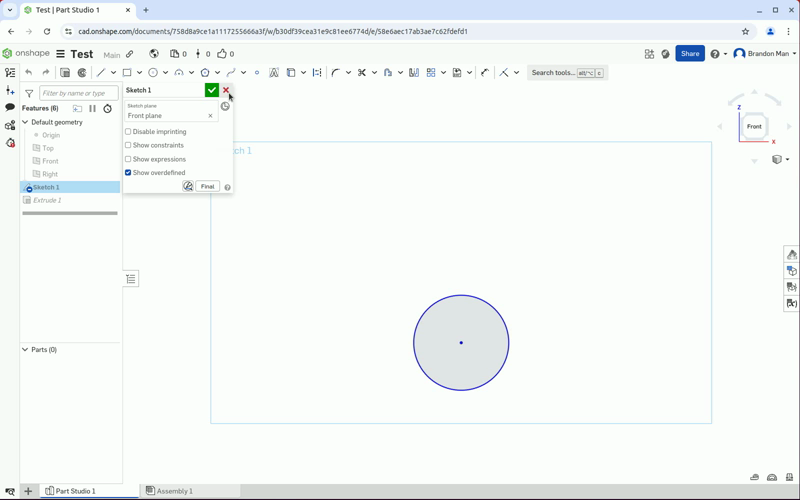
key(shift+s)
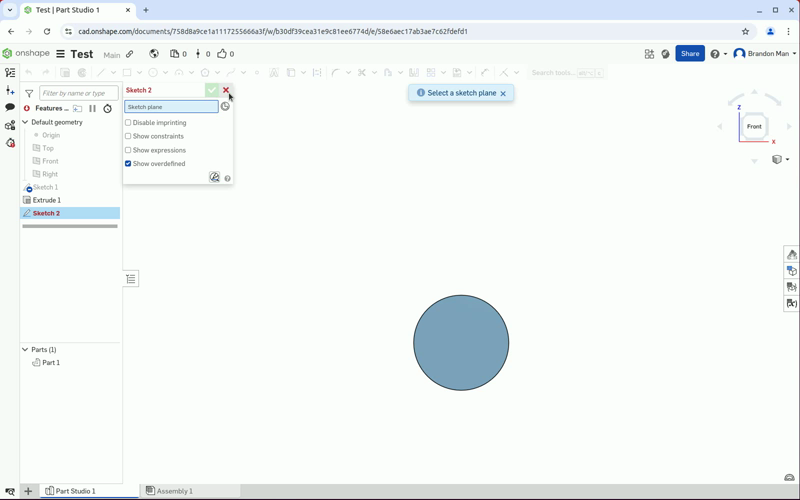
mouse_move(73, 163)
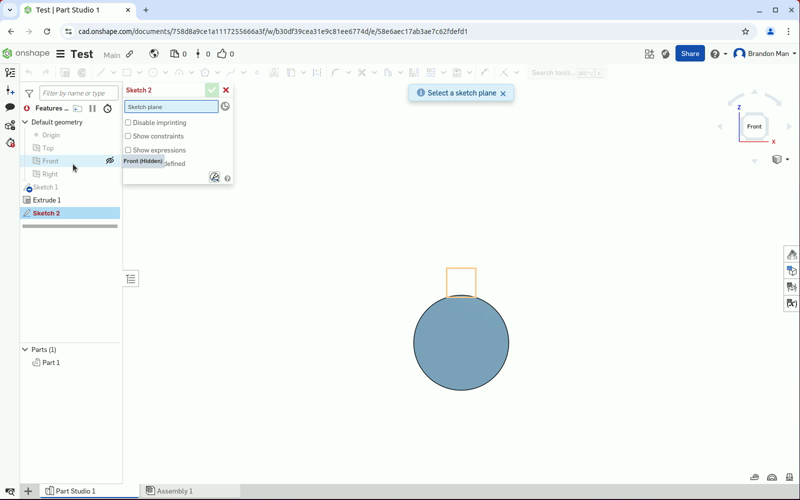
click(73, 163)
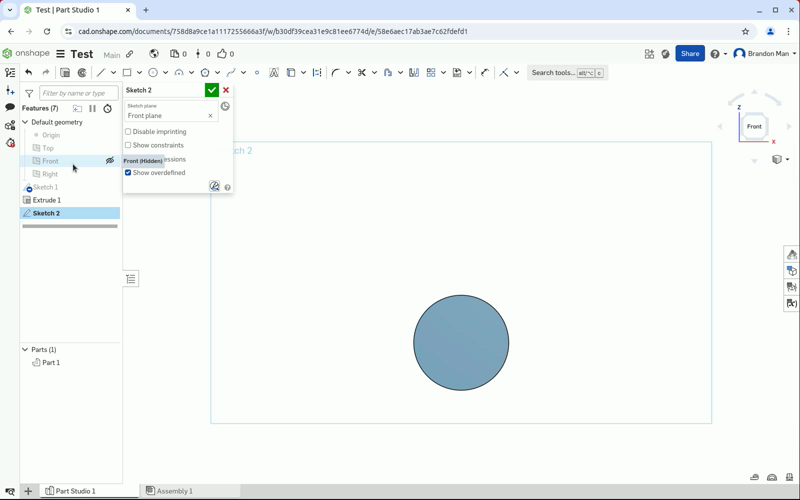
mouse_move(73, 352)
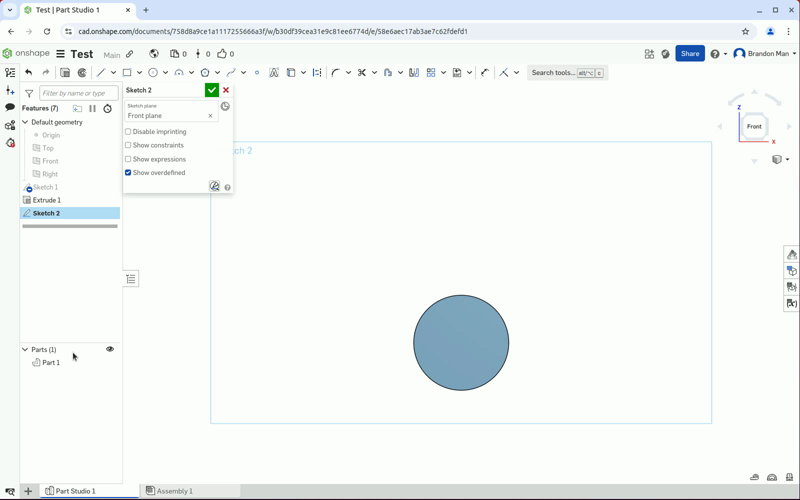
key(y)
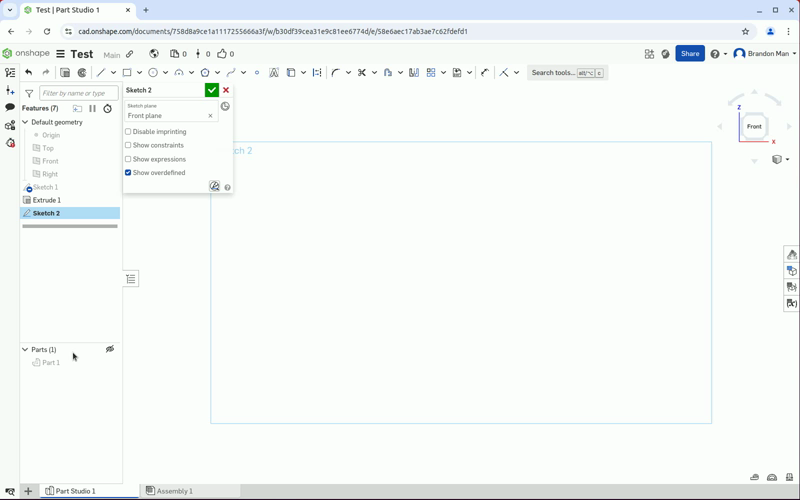
key(l)
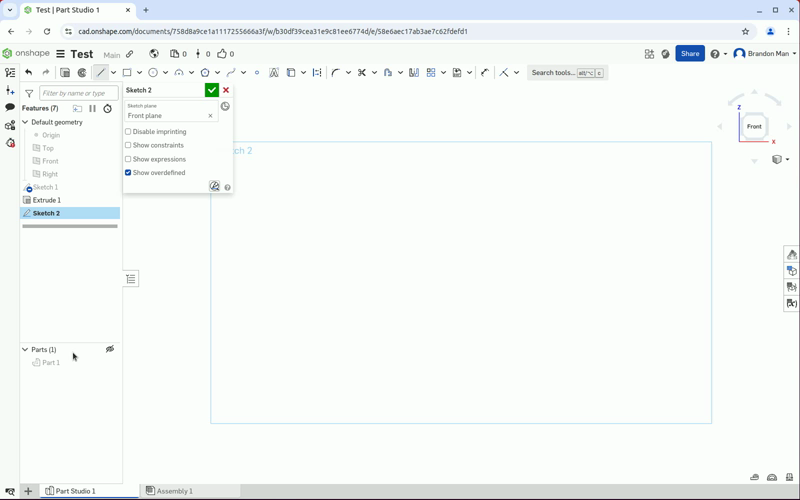
key_down(shift)
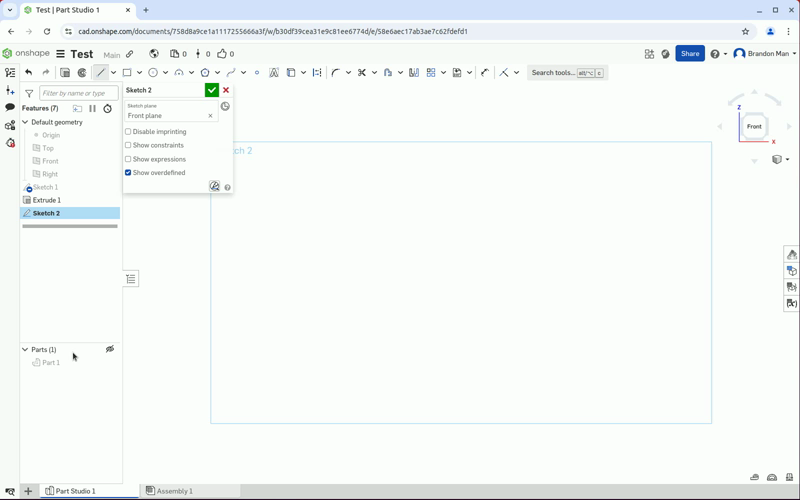
mouse_move(498, 372)
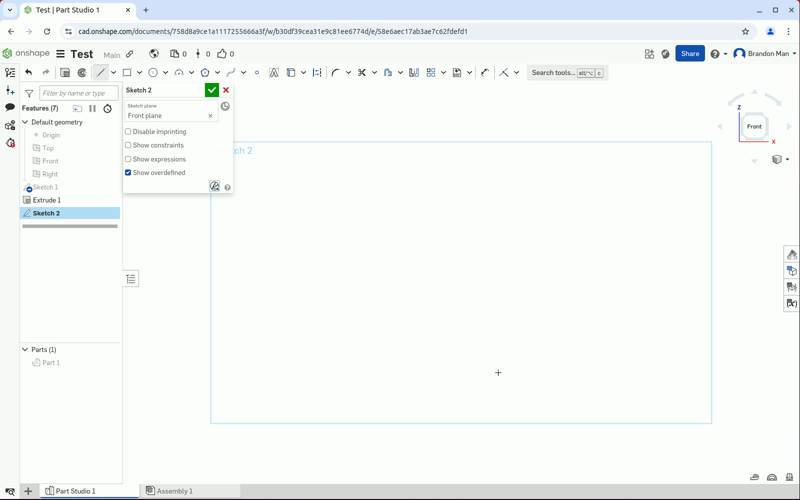
click(498, 372)
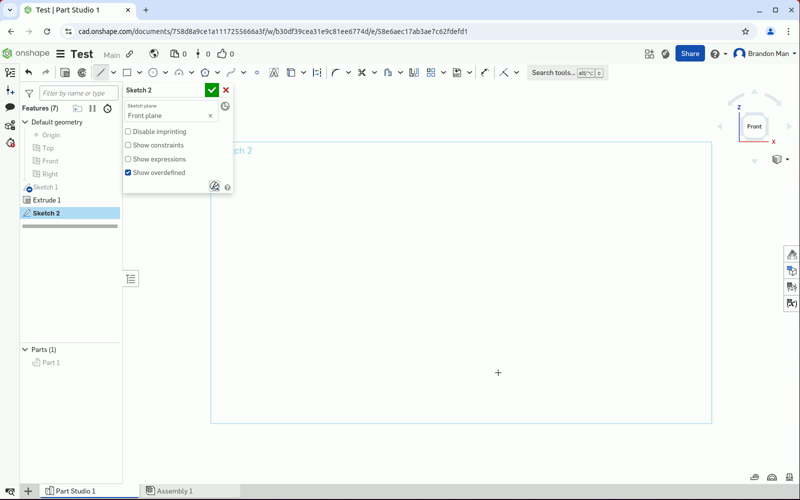
key_up(shift)
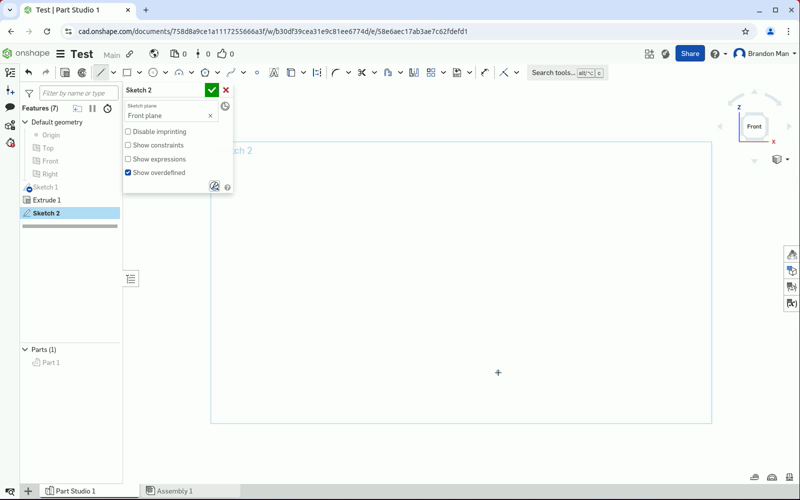
key_down(shift)
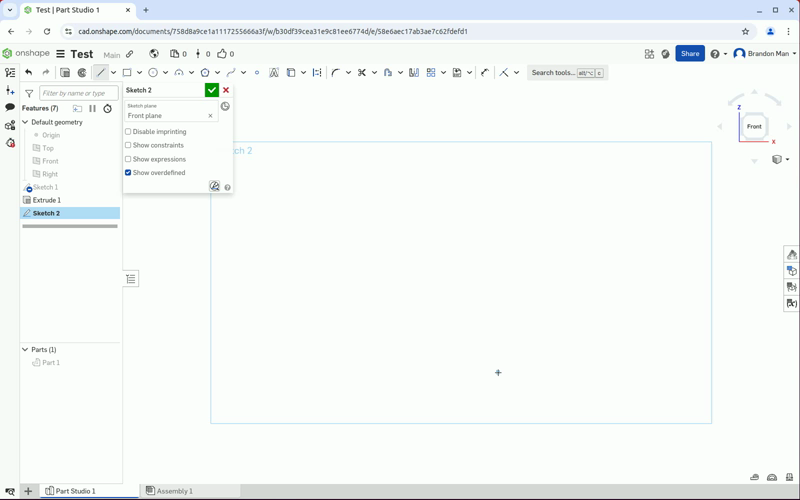
mouse_move(528, 372)
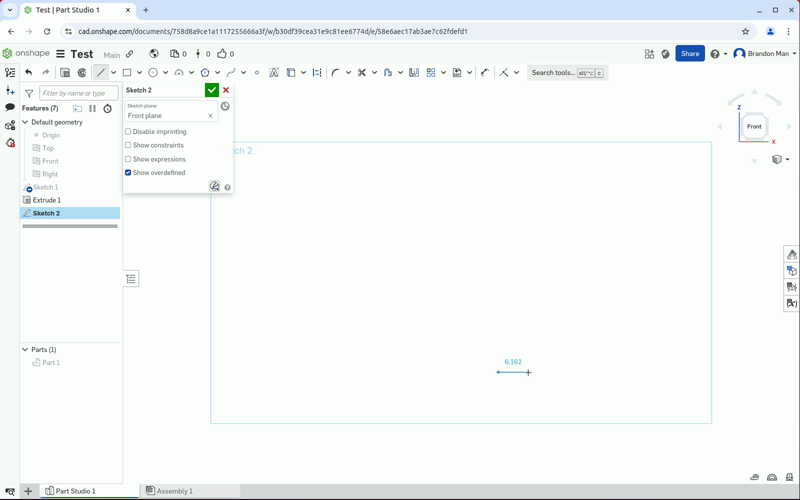
mouse_move(516, 356)
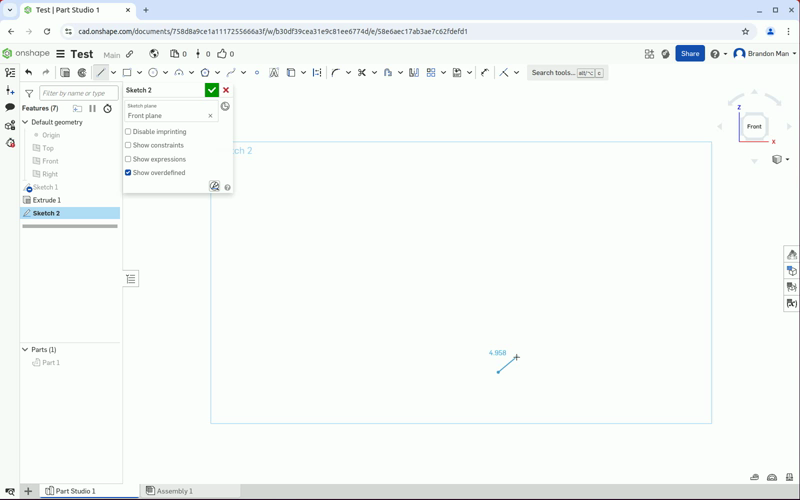
click(516, 356)
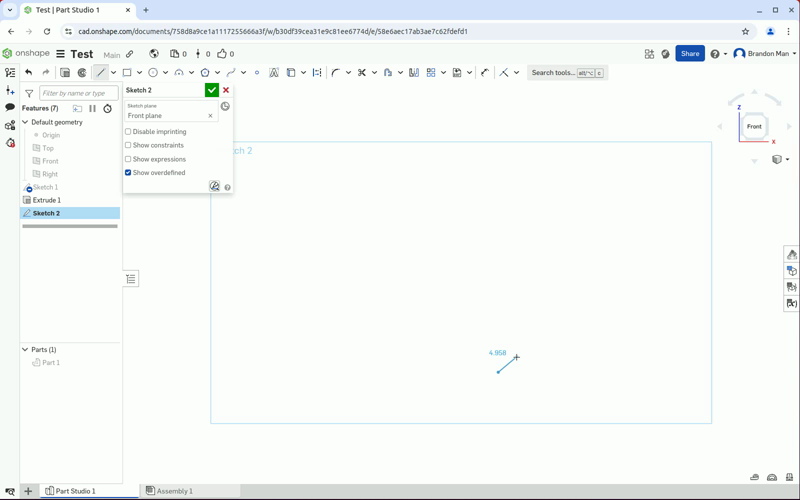
key_up(shift)
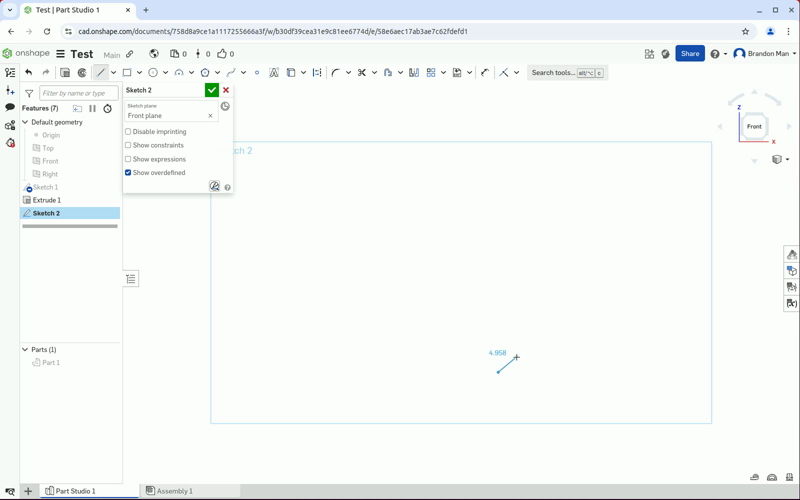
key_down(shift)
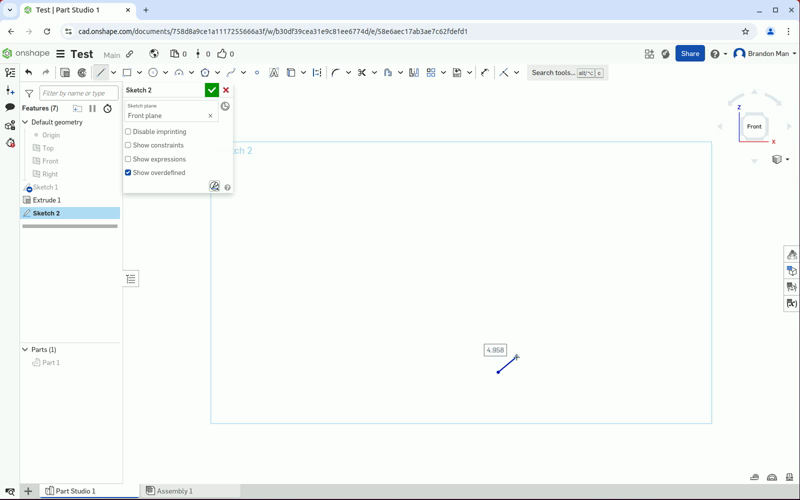
mouse_move(546, 356)
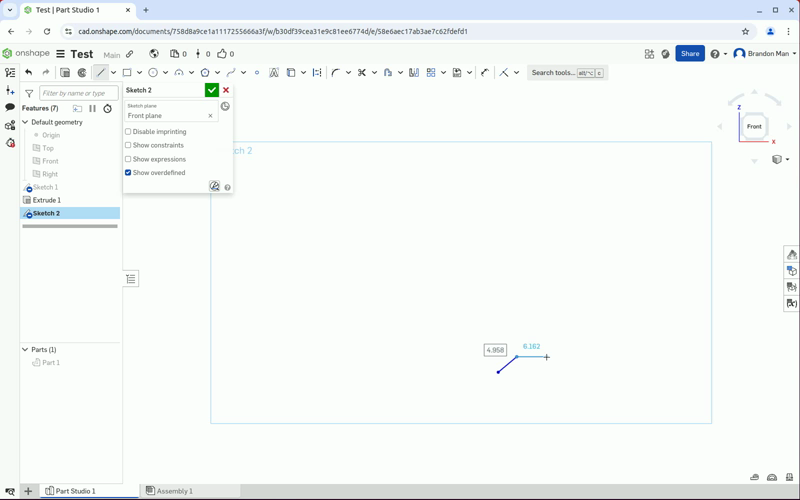
mouse_move(506, 356)
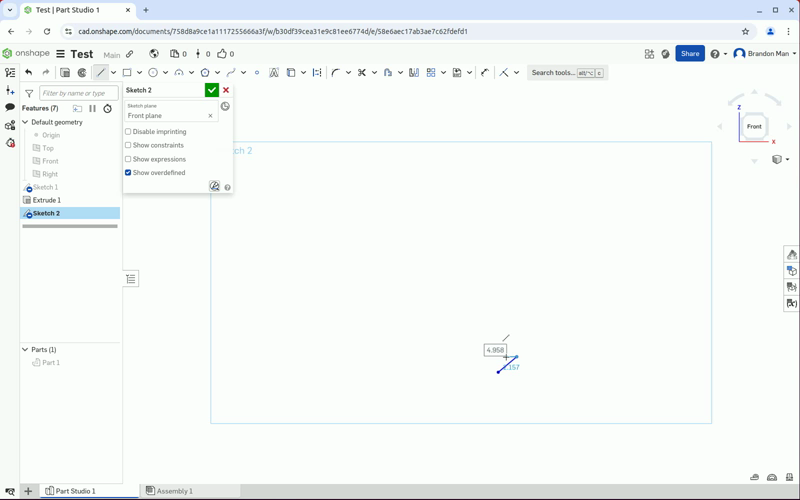
click(506, 356)
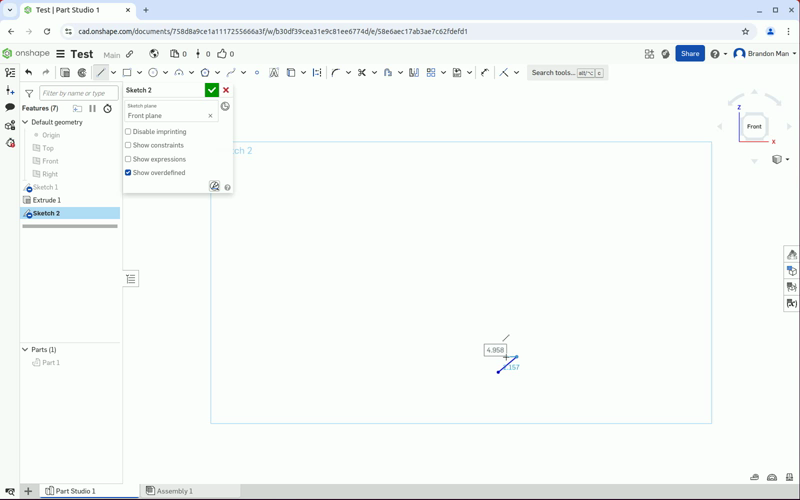
key_up(shift)
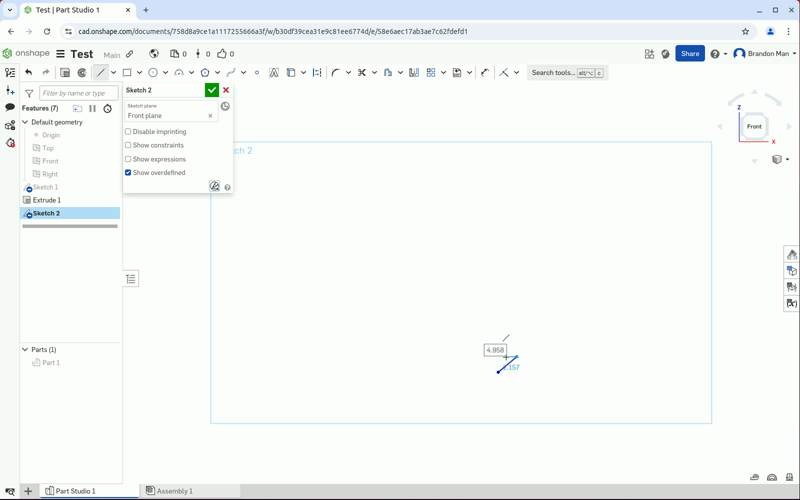
key(esc)
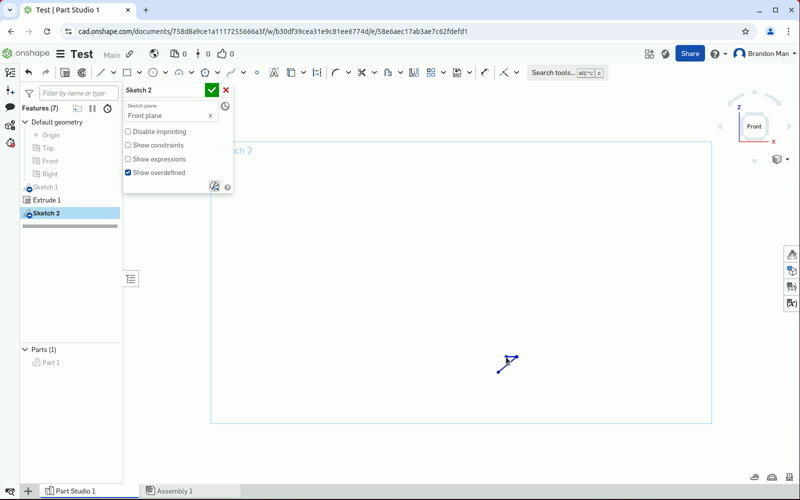
key(a)
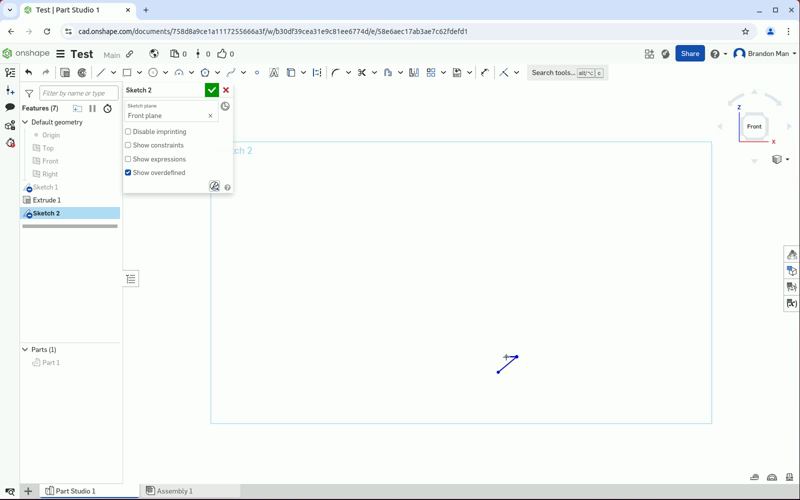
mouse_move(506, 356)
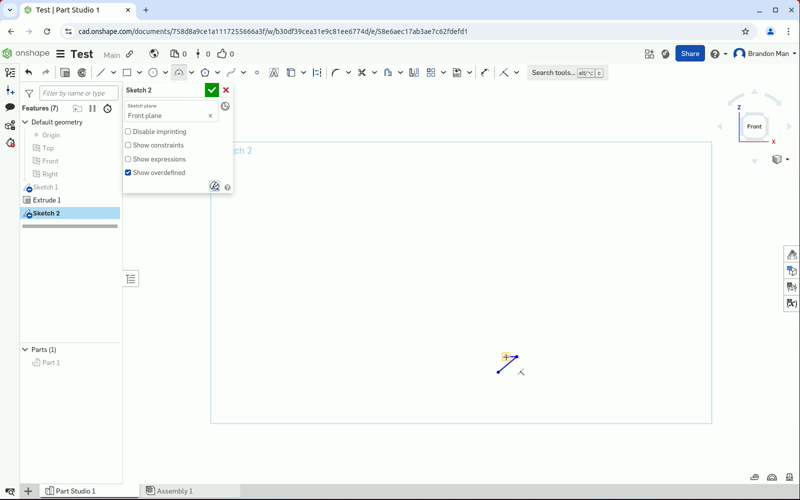
click(506, 356)
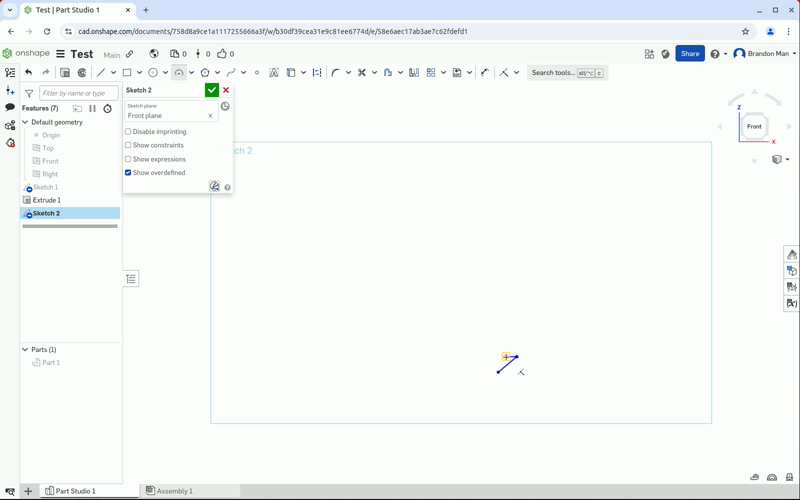
mouse_move(498, 372)
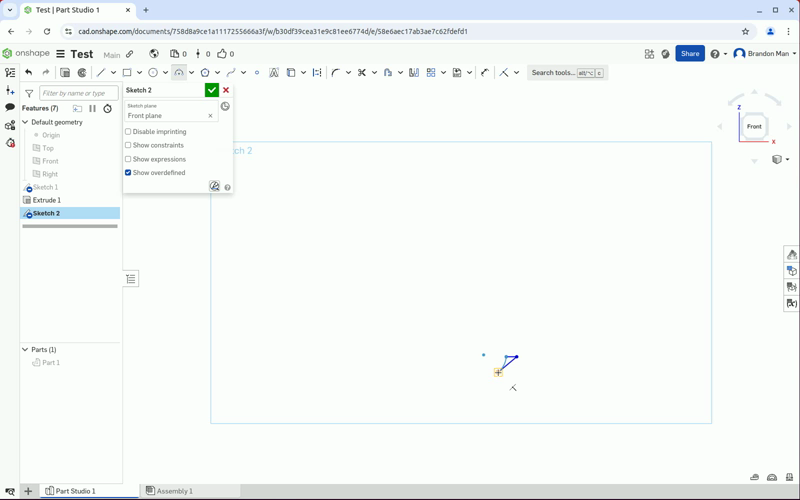
click(498, 372)
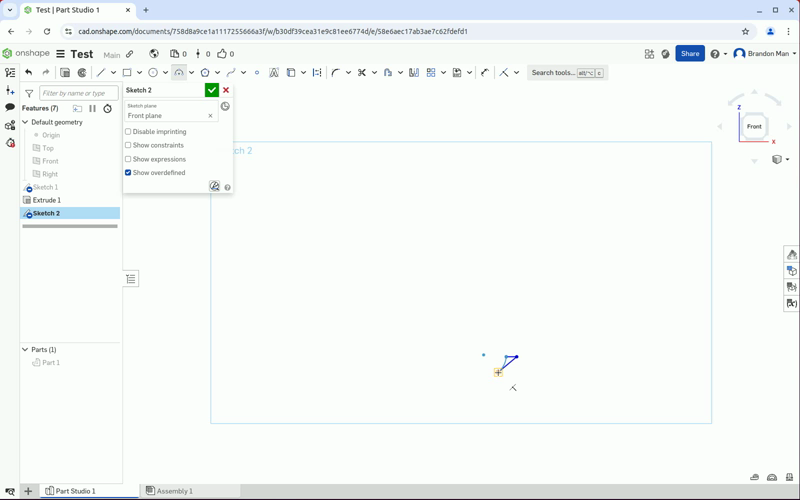
key_down(shift)
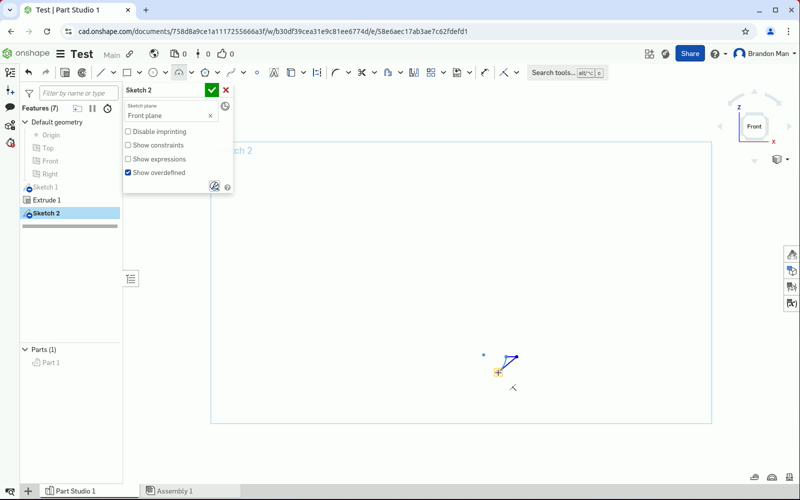
mouse_move(503, 364)
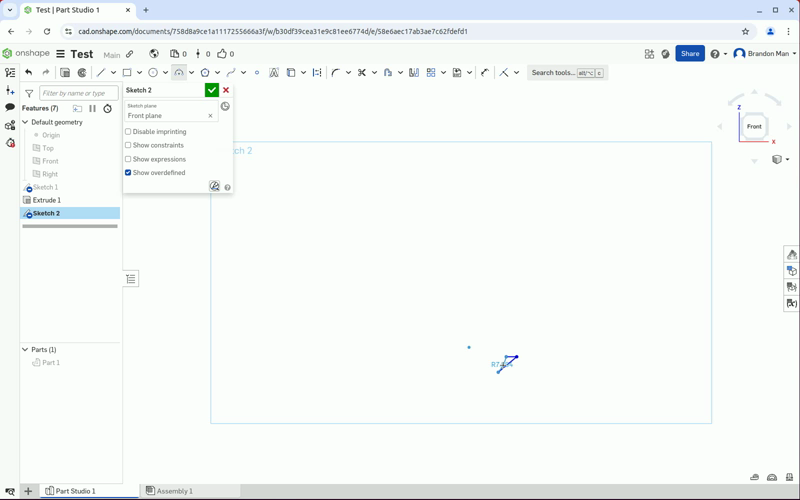
click(503, 364)
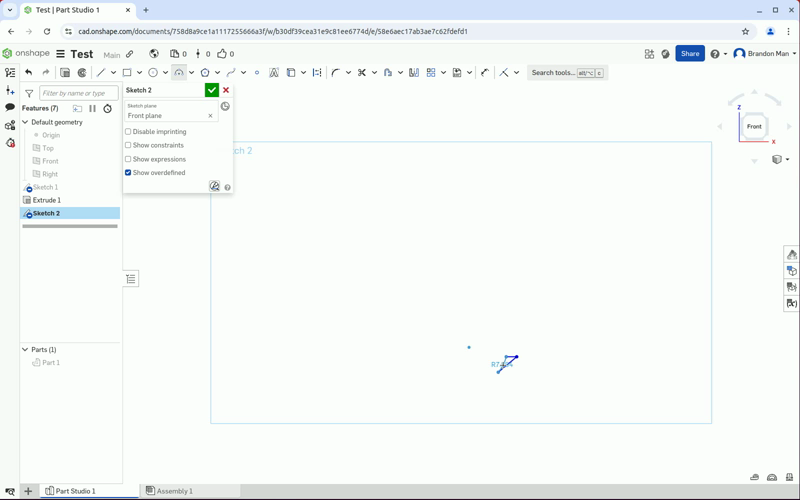
key_up(shift)
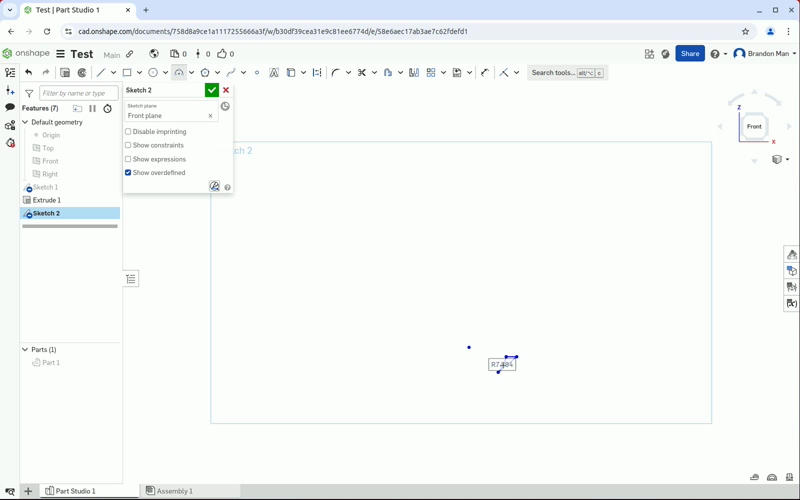
key(esc)
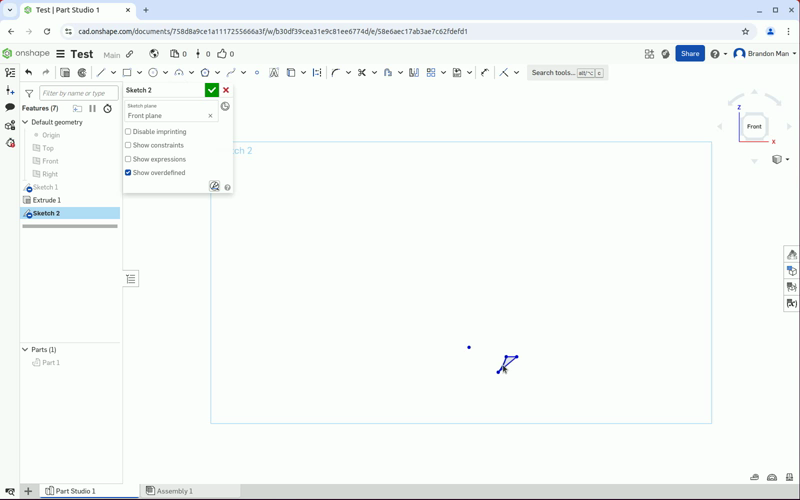
mouse_move(511, 360)
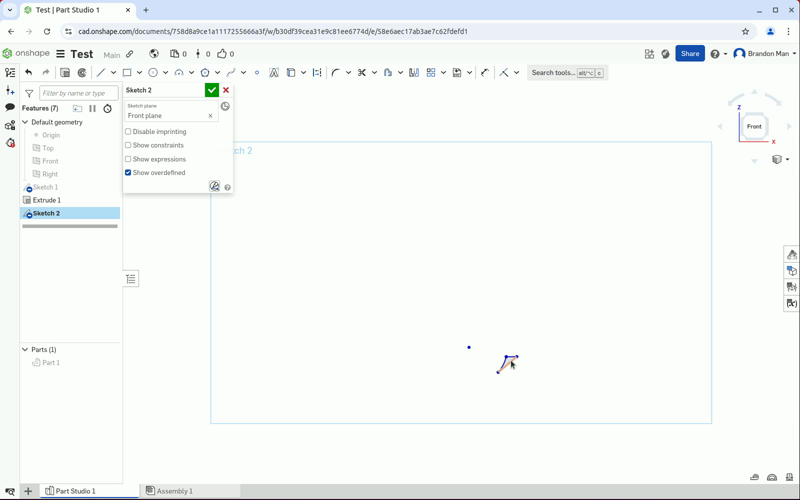
scroll(6)
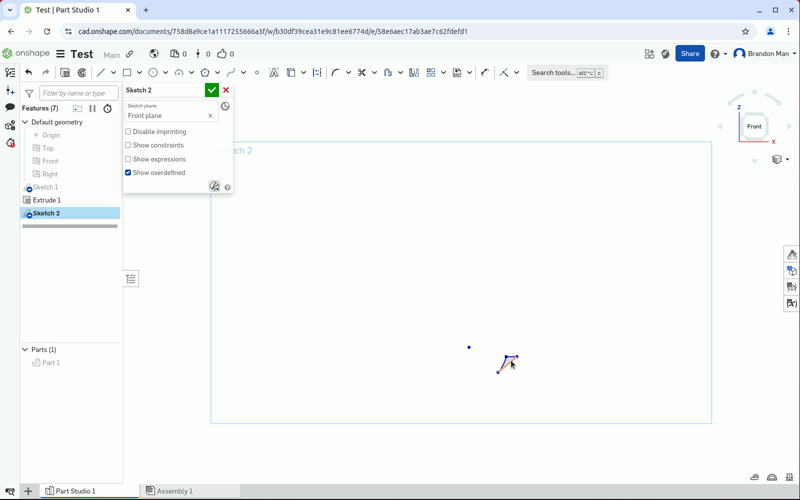
scroll(6)
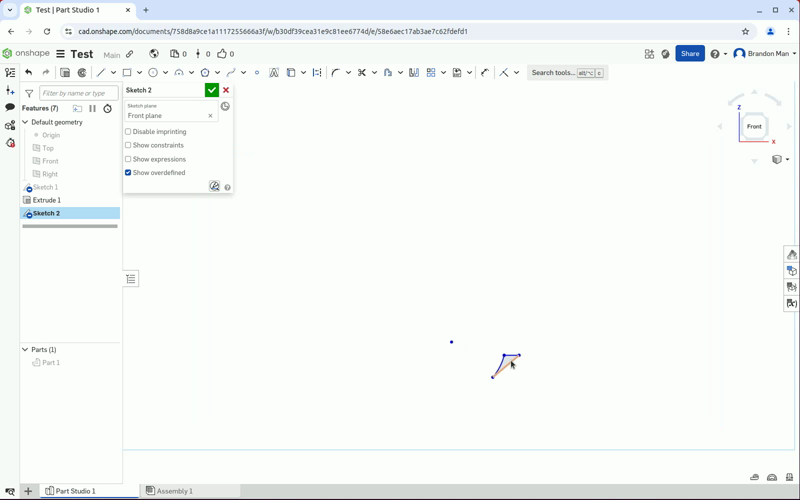
scroll(6)
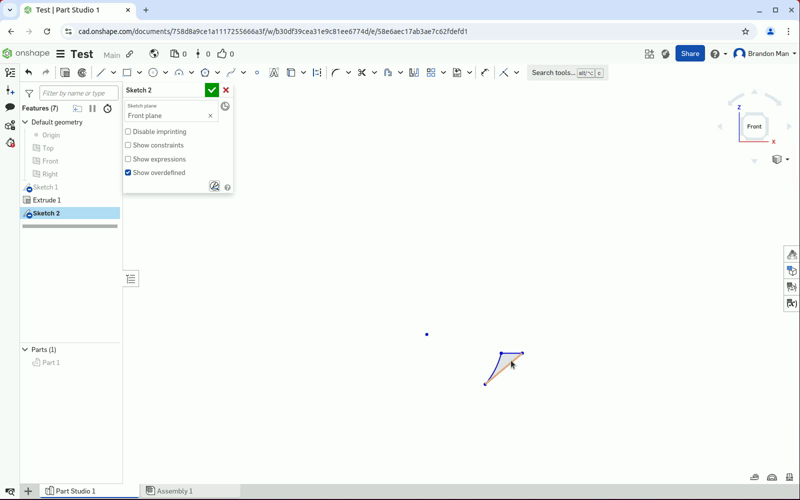
scroll(6)
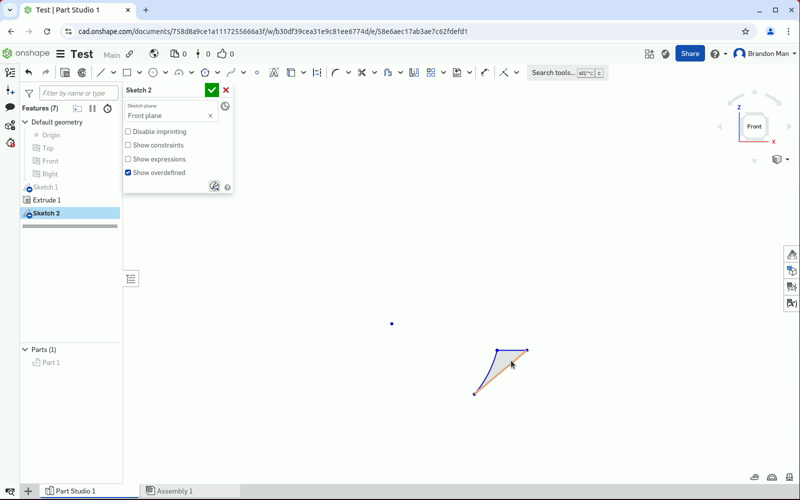
scroll(6)
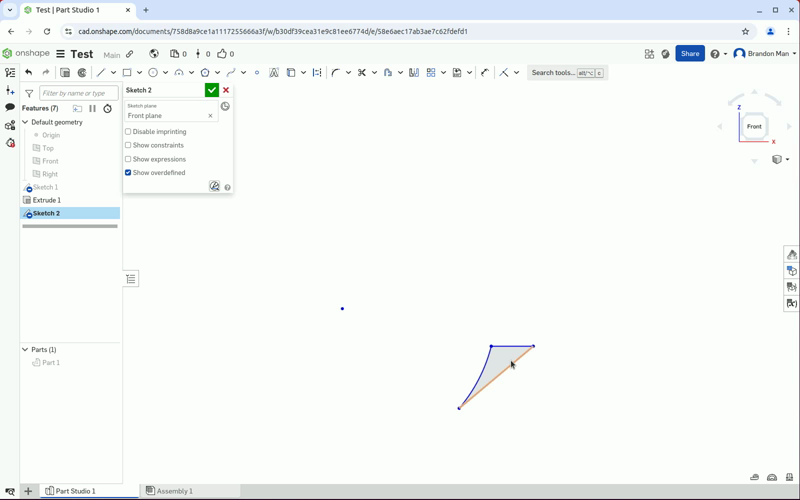
scroll(6)
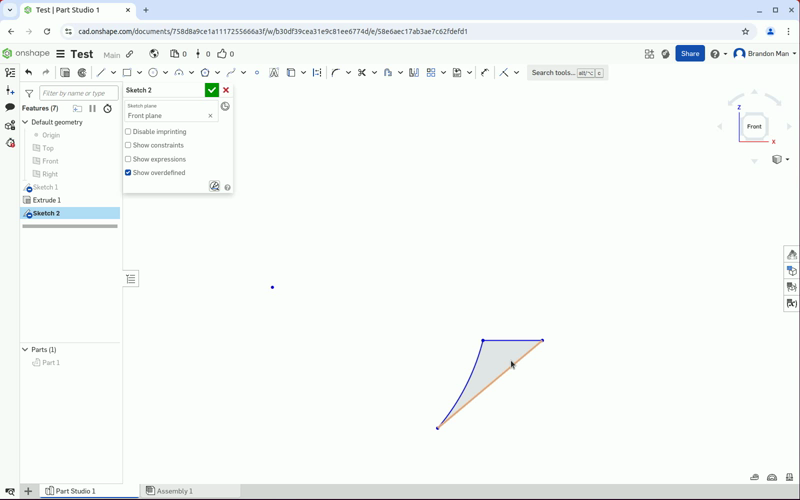
scroll(6)
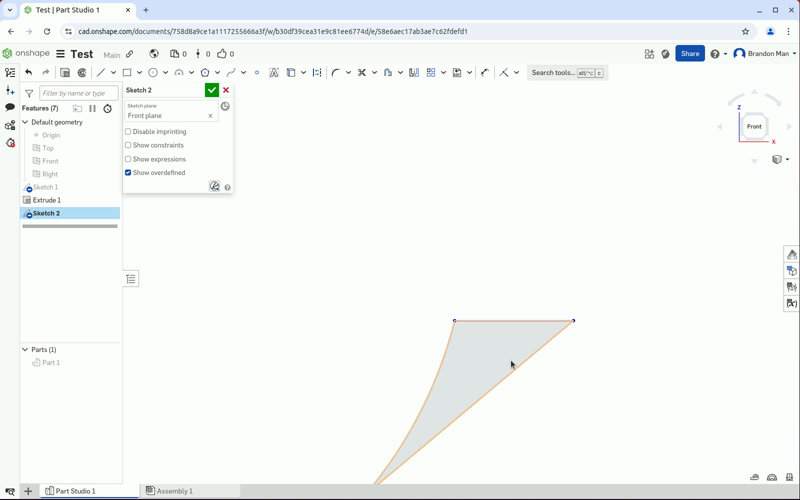
click(511, 360)
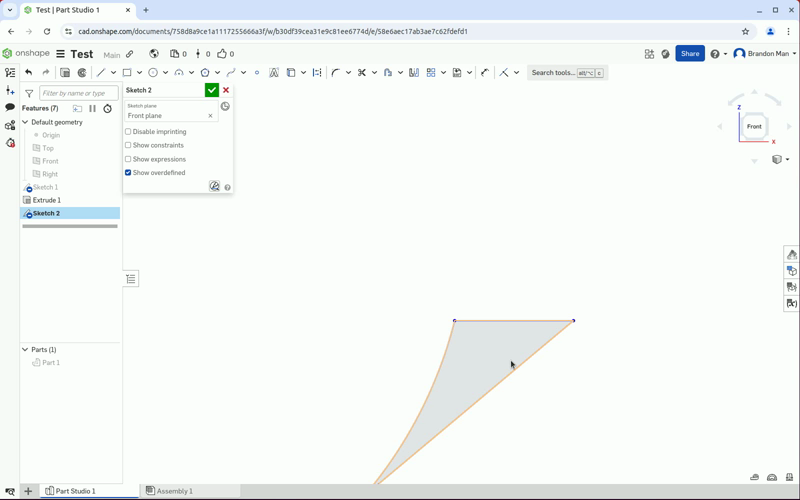
scroll(-6)
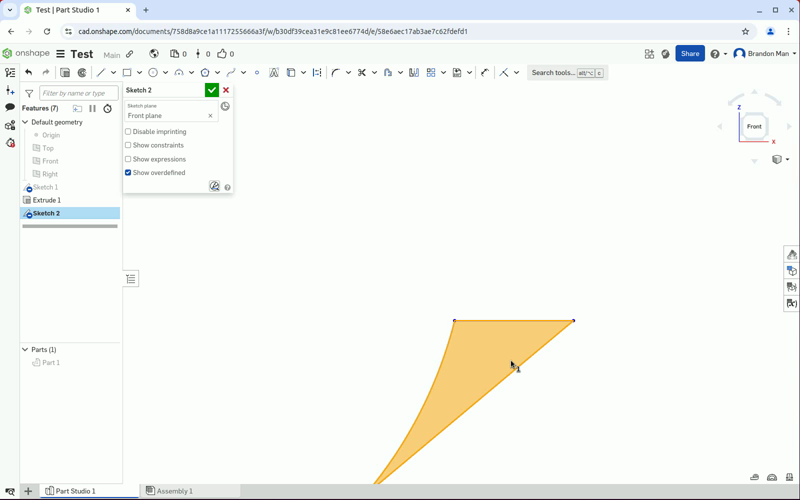
scroll(-6)
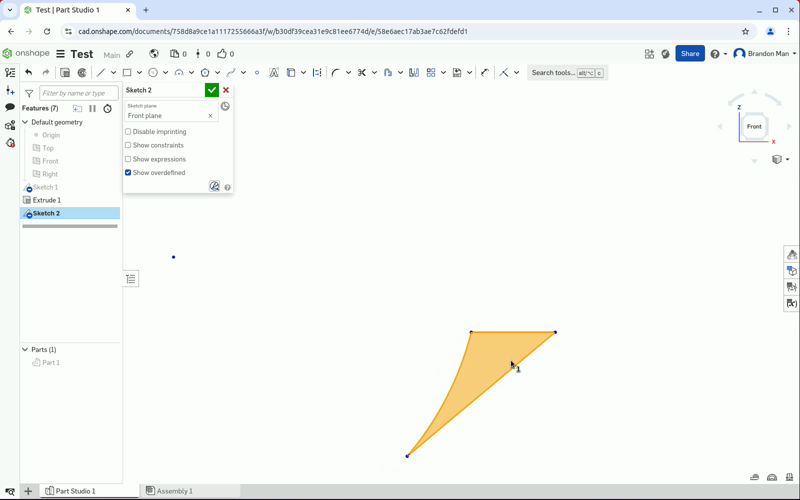
scroll(-6)
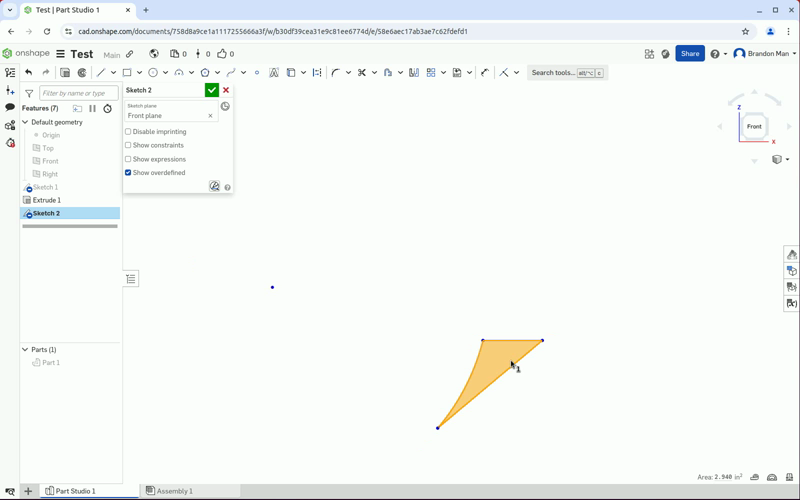
scroll(-6)
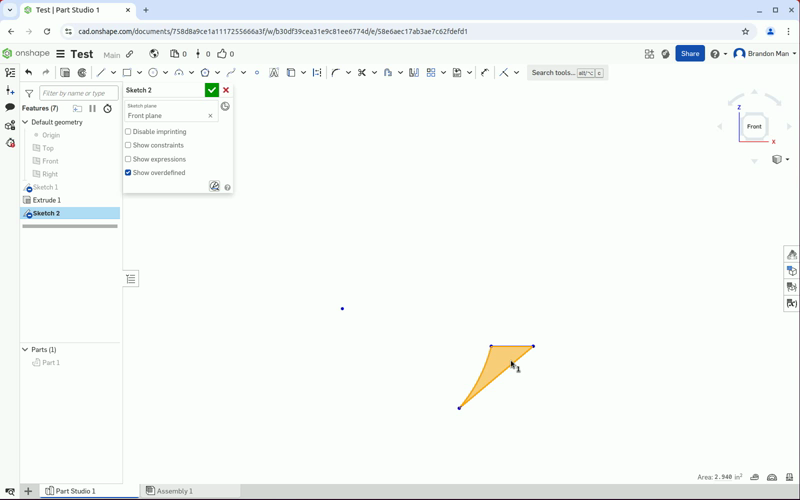
scroll(-6)
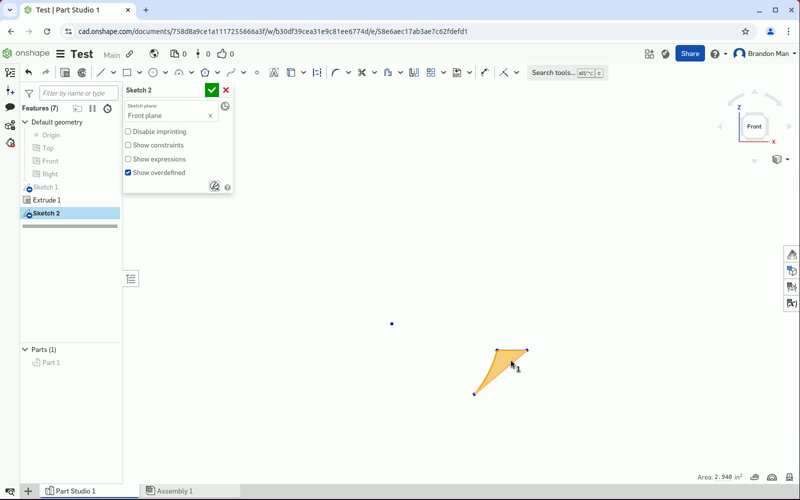
scroll(-6)
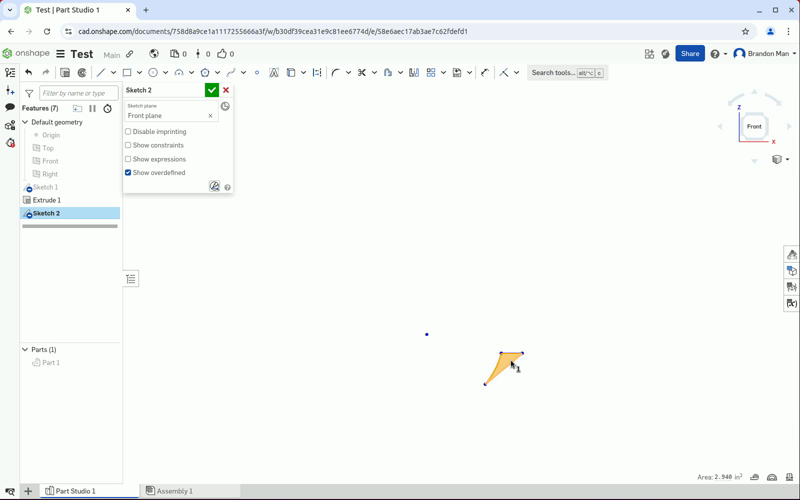
scroll(-6)
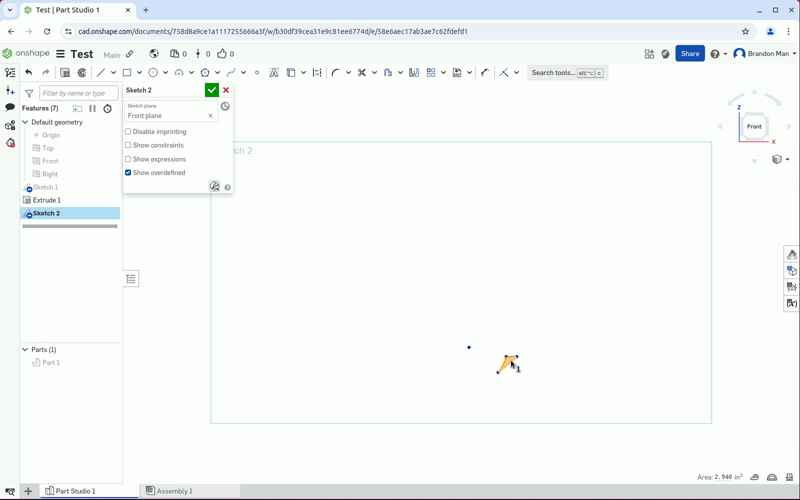
mouse_move(73, 352)
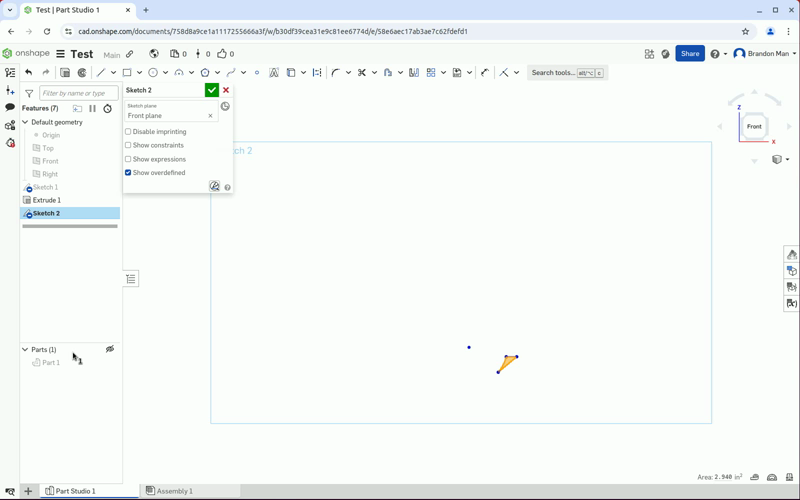
key(shift+y)
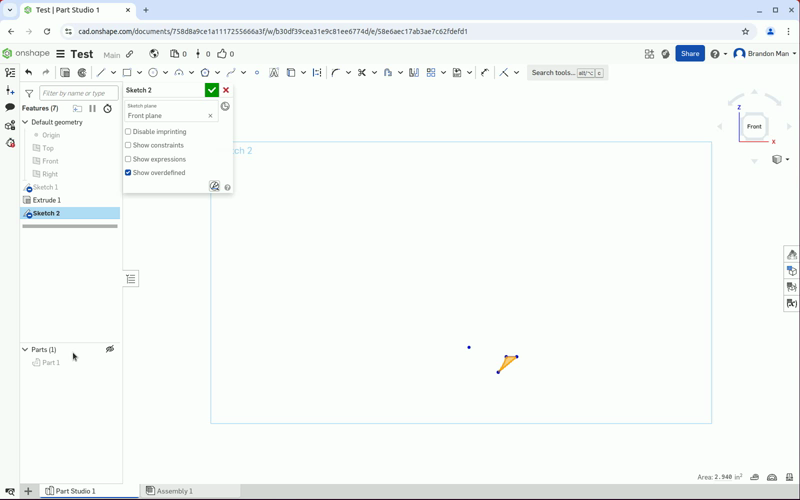
key(shift+e)
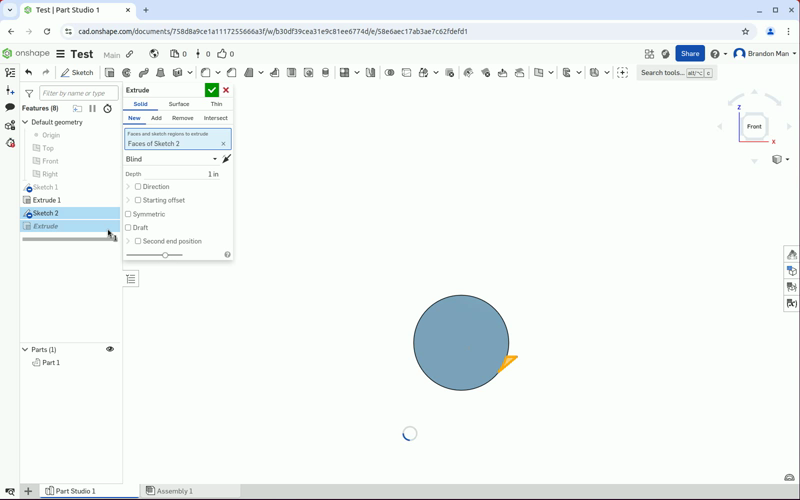
mouse_move(143, 106)
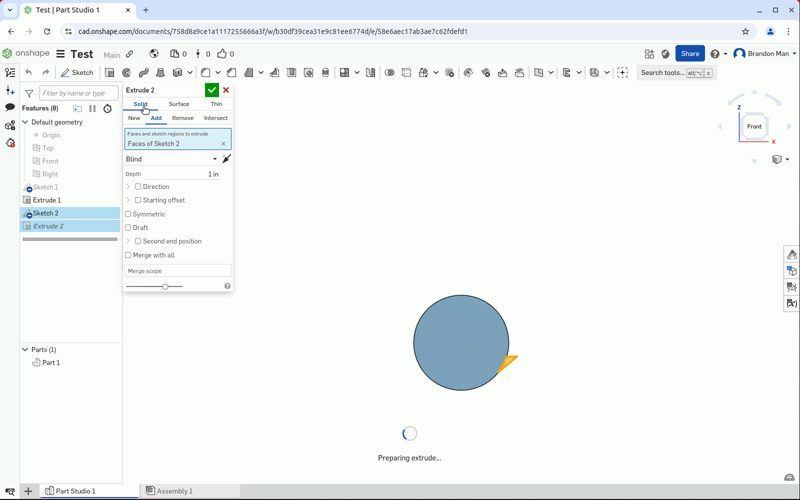
click(143, 106)
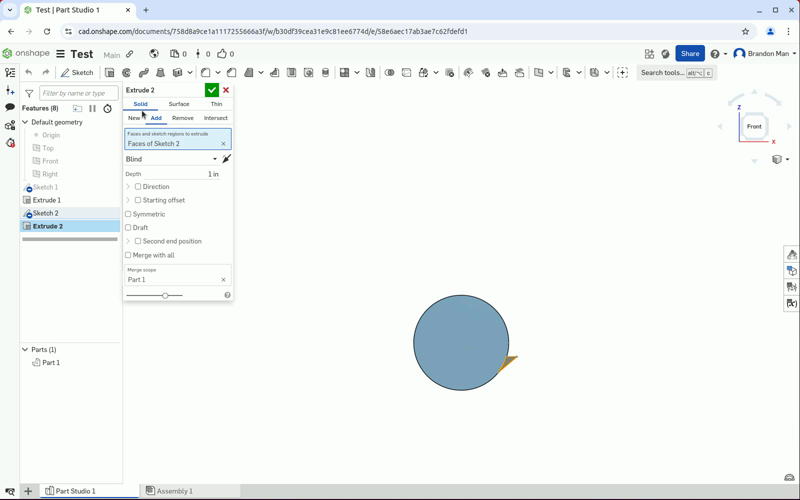
mouse_move(137, 120)
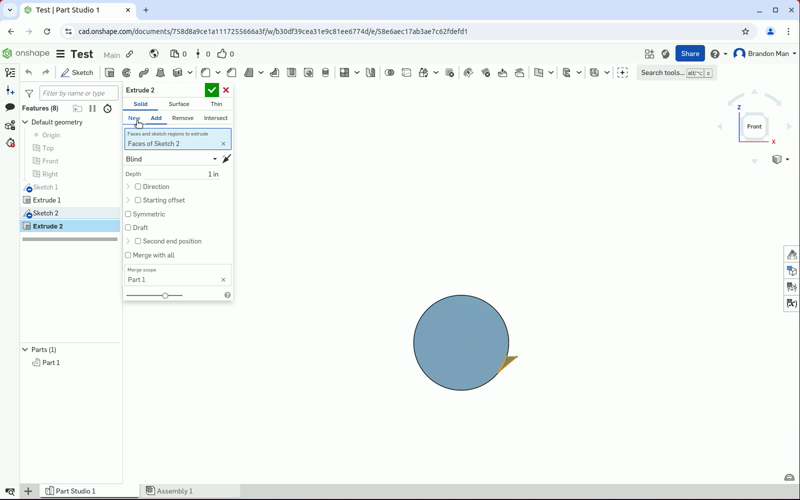
click(137, 120)
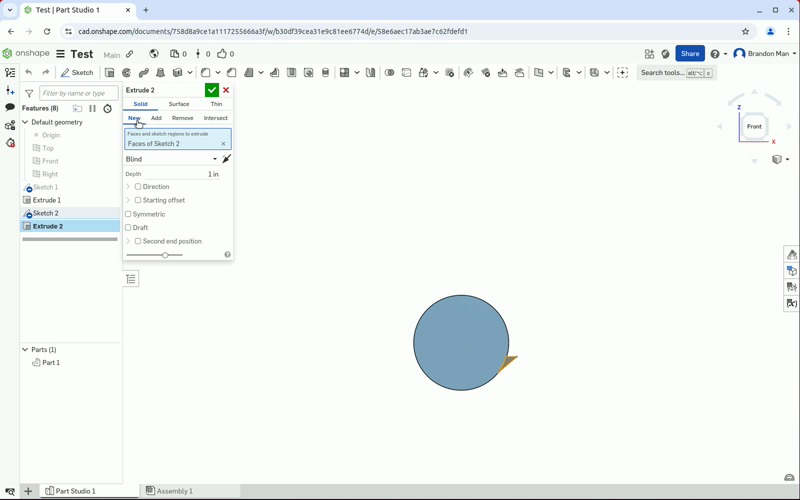
key(tab, 4)
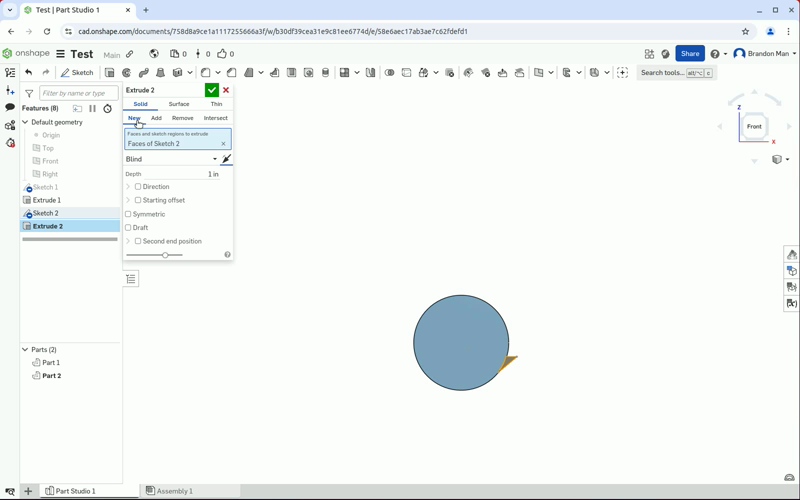
text(4.814)
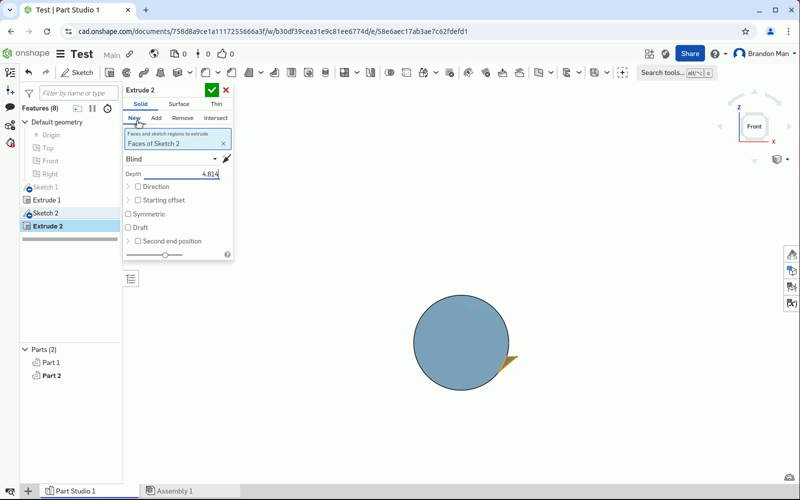
key(enter)
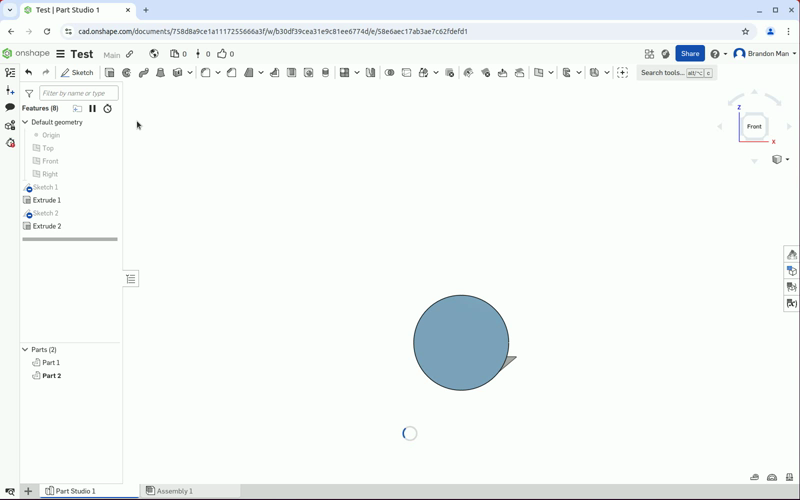
key(shift+h)
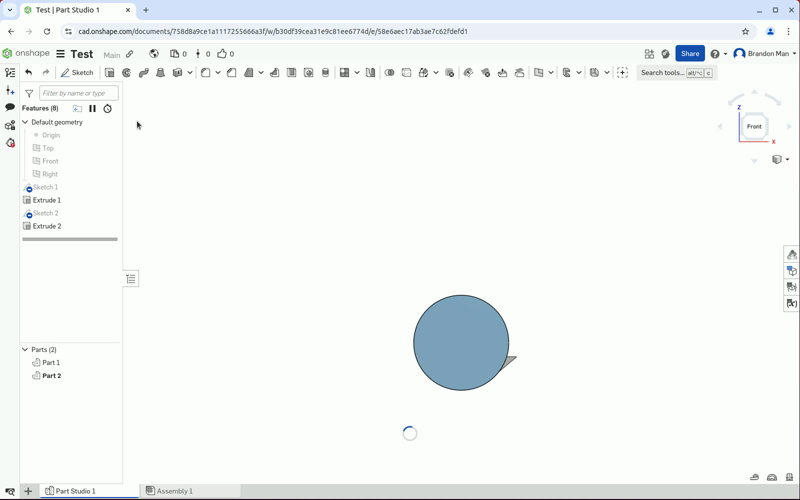
key(shift+h)
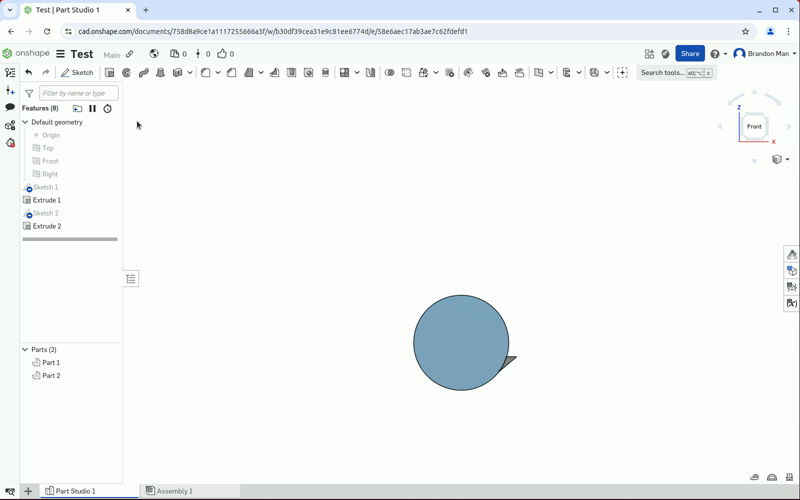
mouse_move(73, 189)
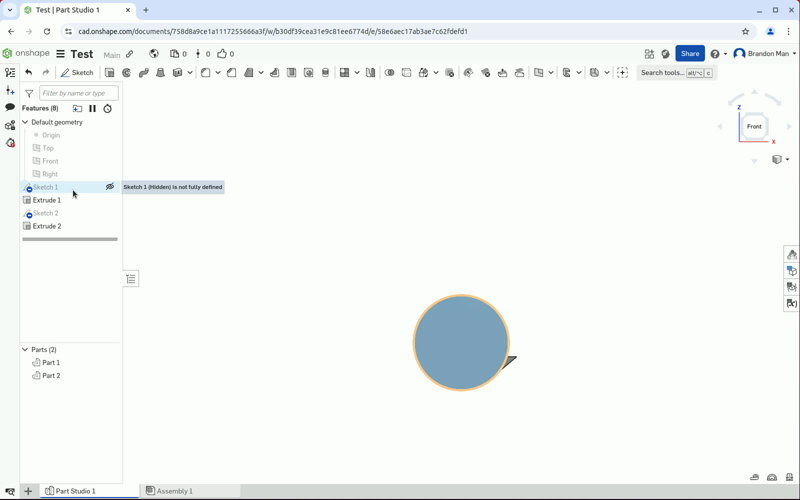
click(73, 189)
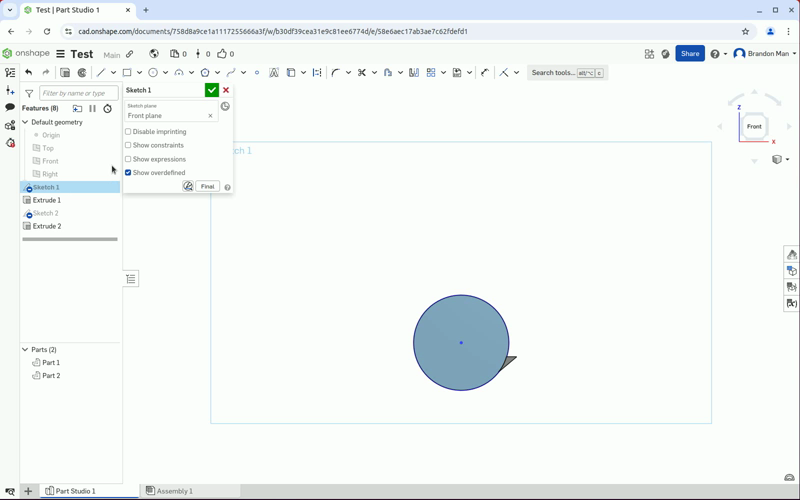
mouse_move(229, 92)
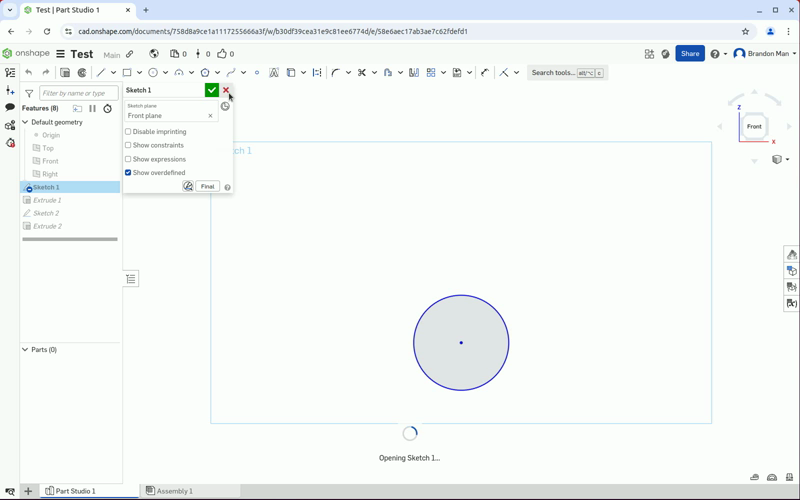
click(229, 92)
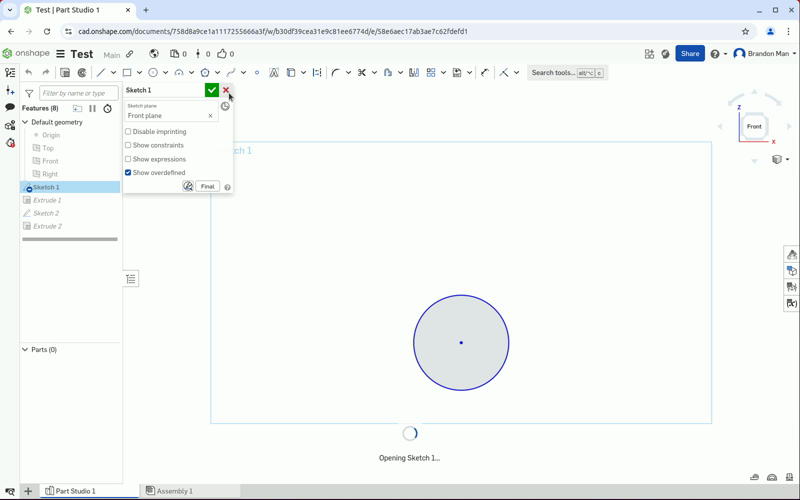
key(shift+s)
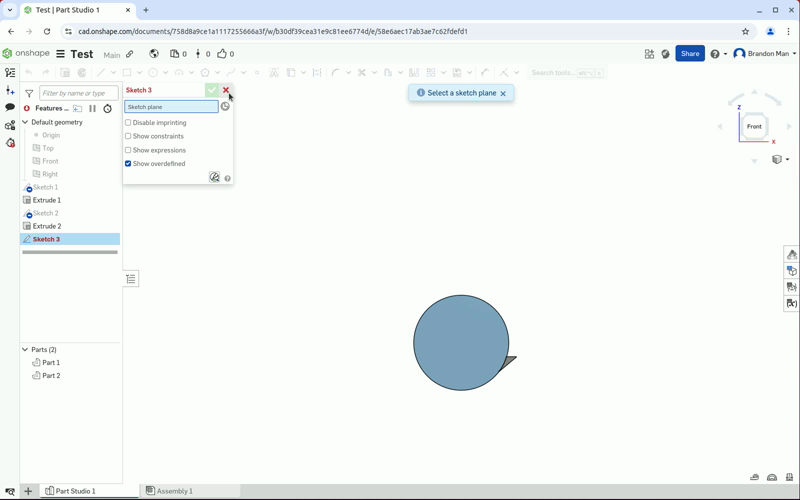
mouse_move(73, 163)
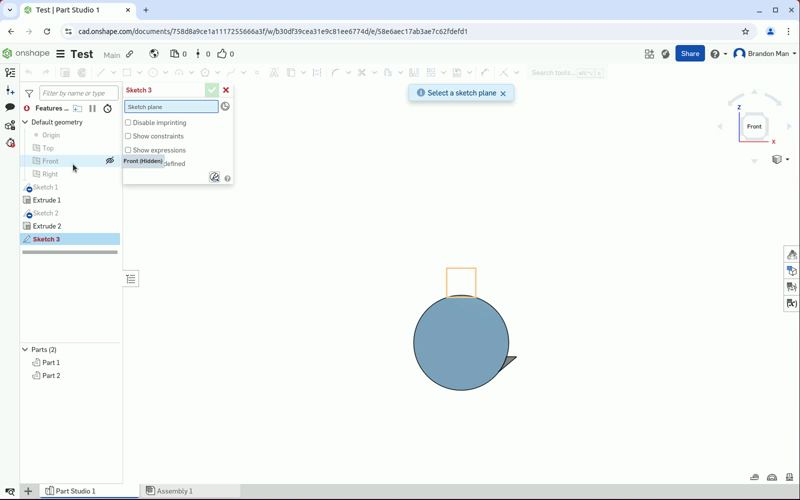
click(73, 163)
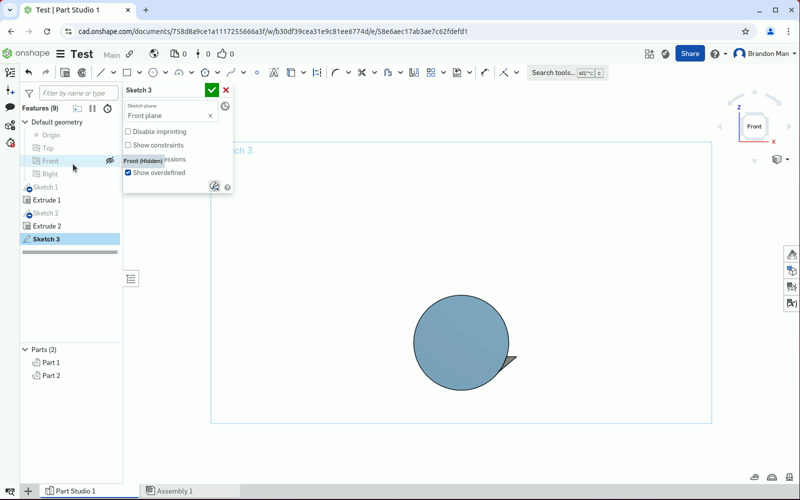
mouse_move(73, 352)
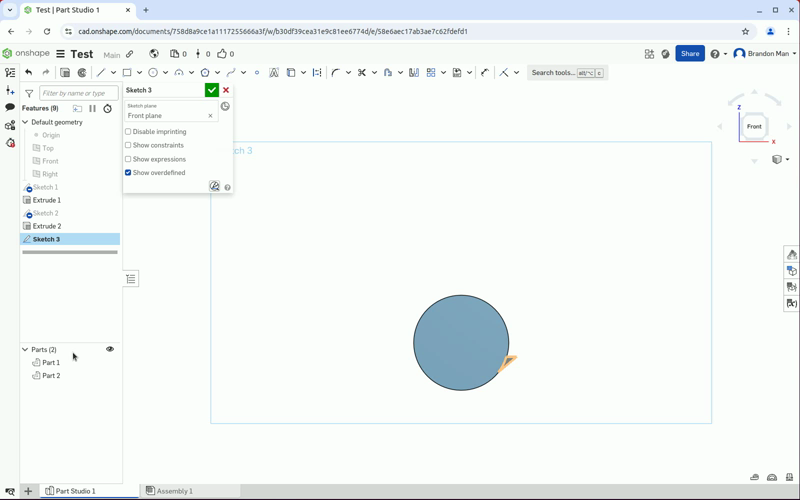
key(y)
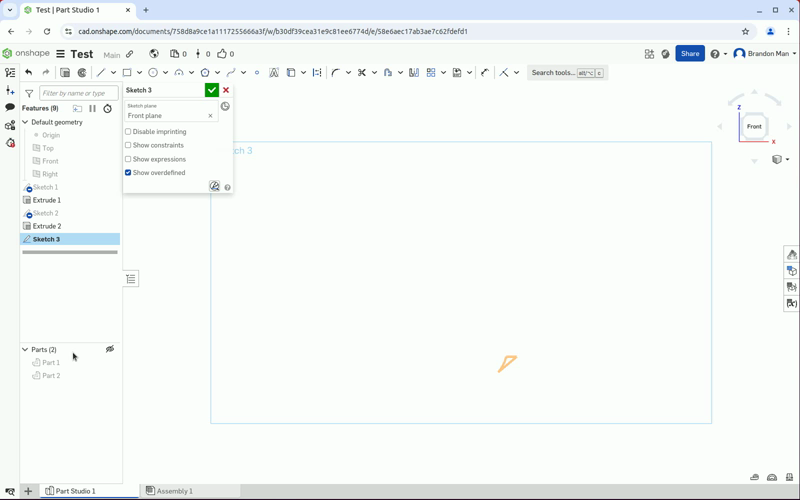
key(l)
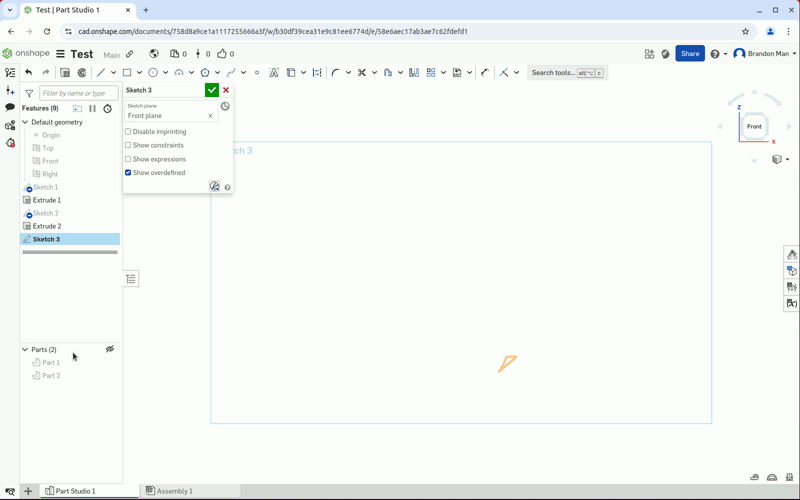
key_down(shift)
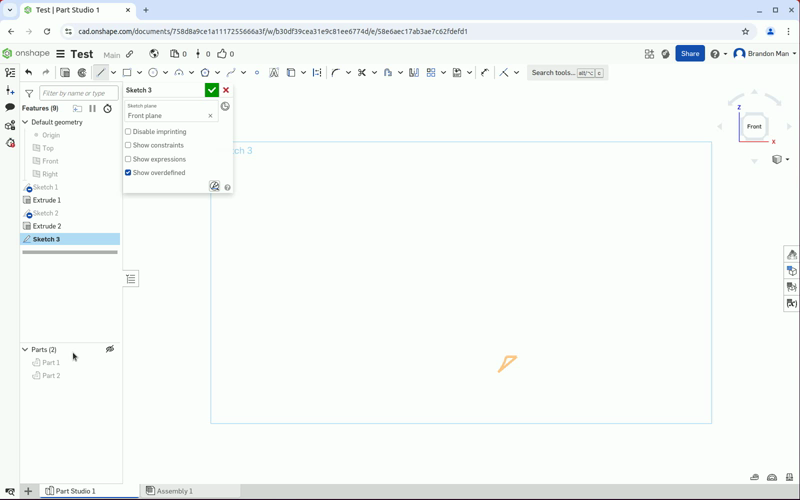
mouse_move(505, 357)
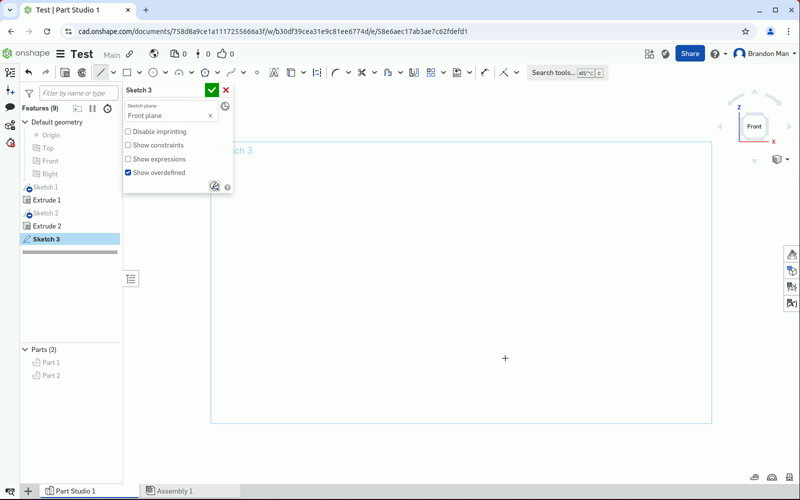
click(505, 357)
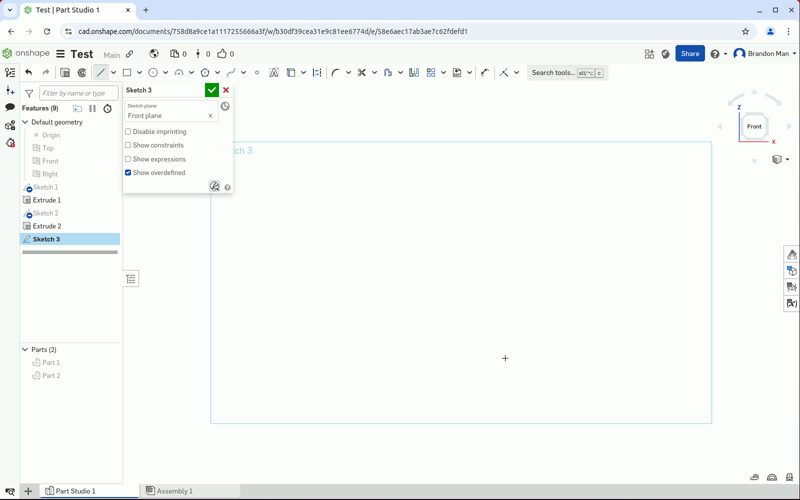
key_up(shift)
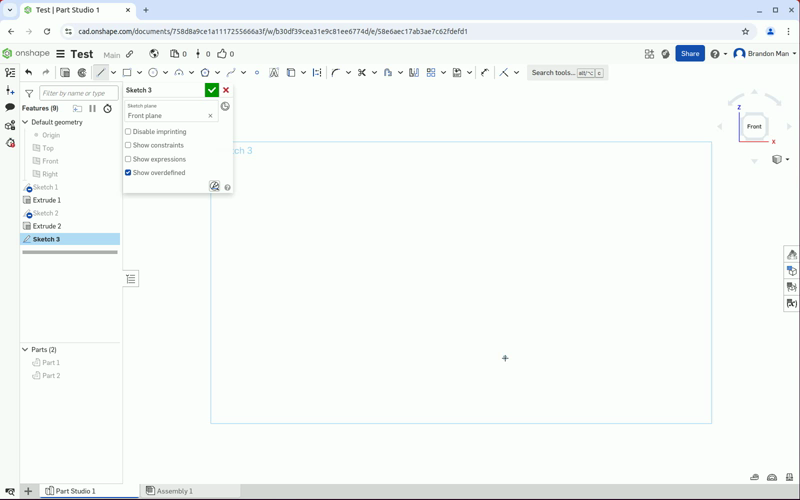
key_down(shift)
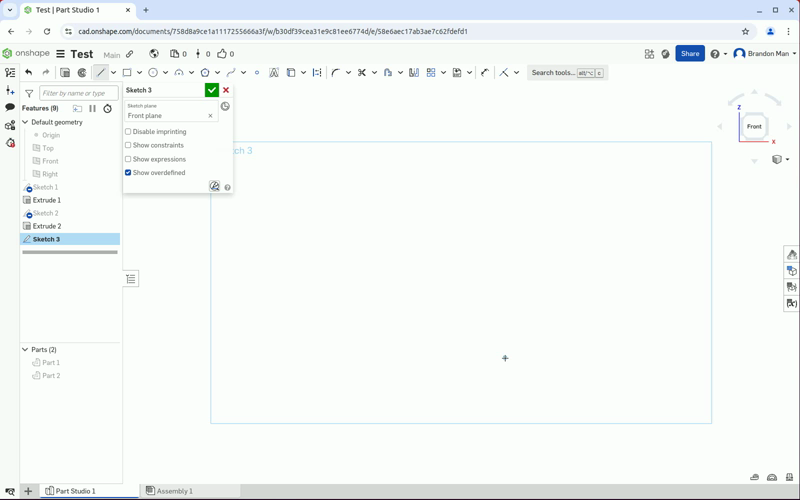
mouse_move(535, 357)
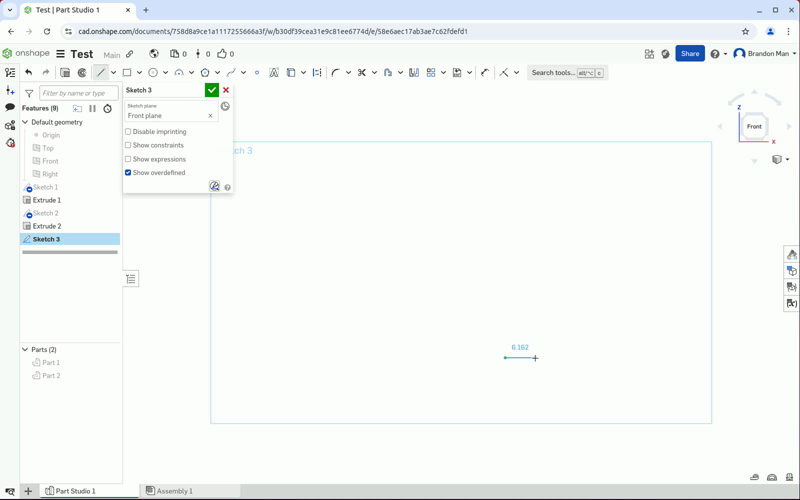
mouse_move(514, 357)
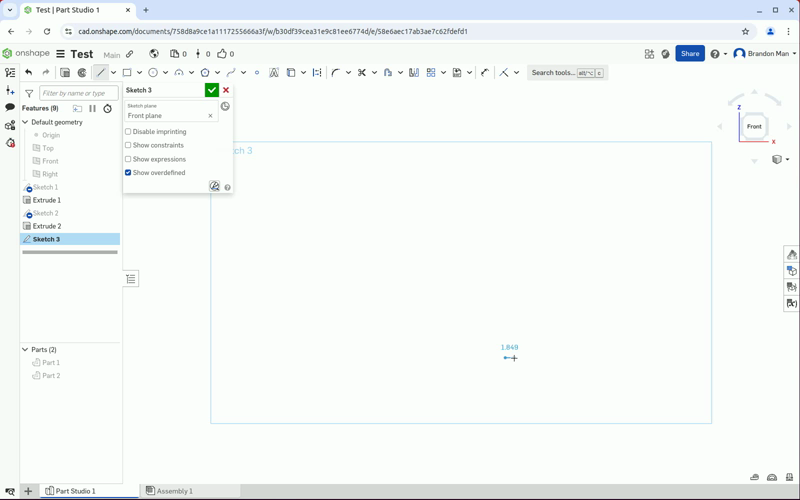
click(514, 357)
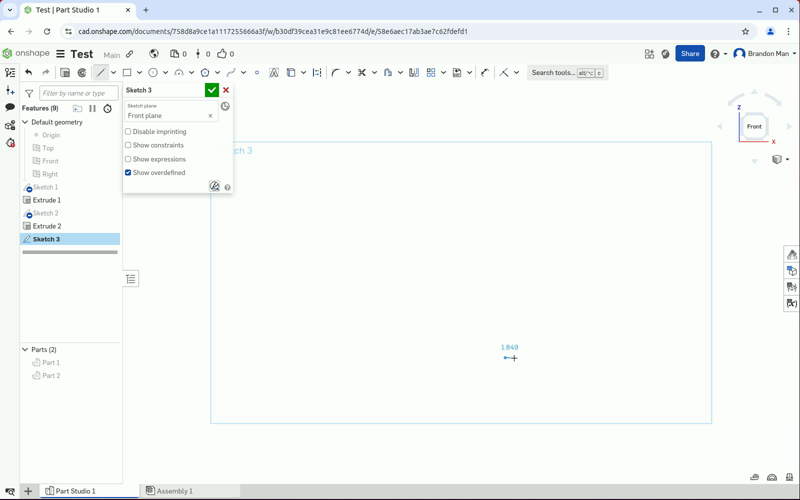
key_up(shift)
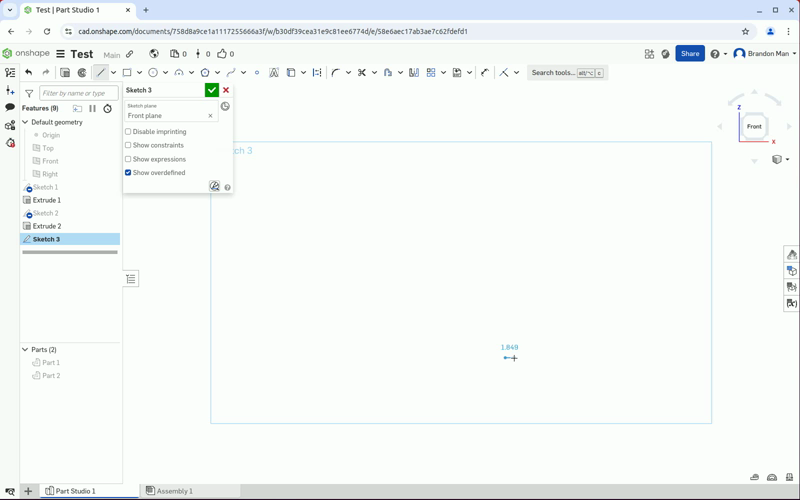
key_down(shift)
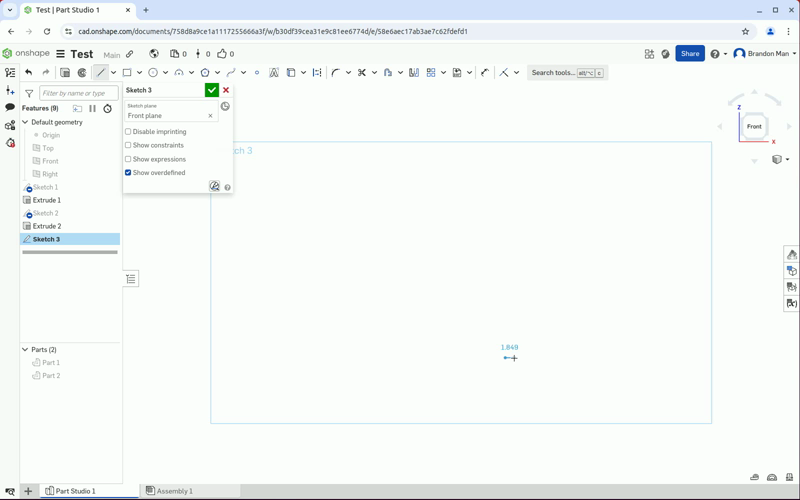
mouse_move(514, 217)
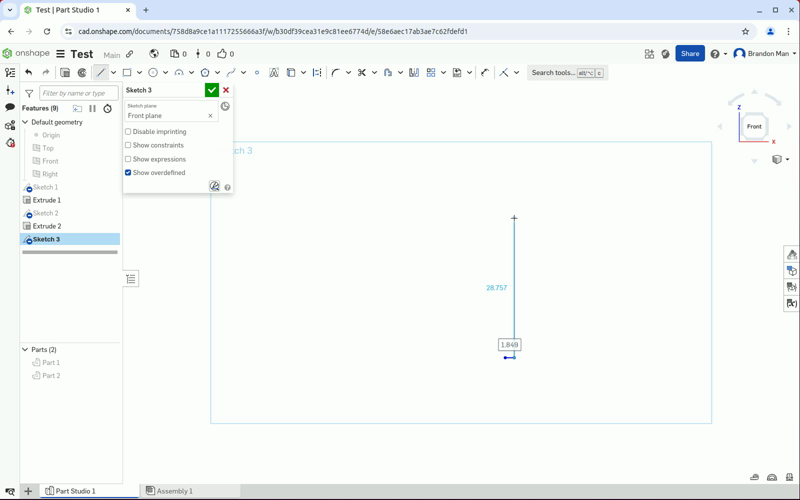
click(514, 217)
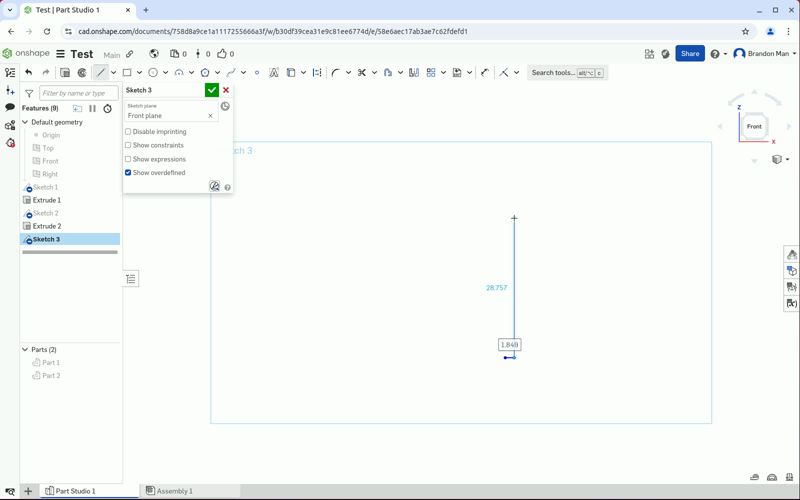
key_up(shift)
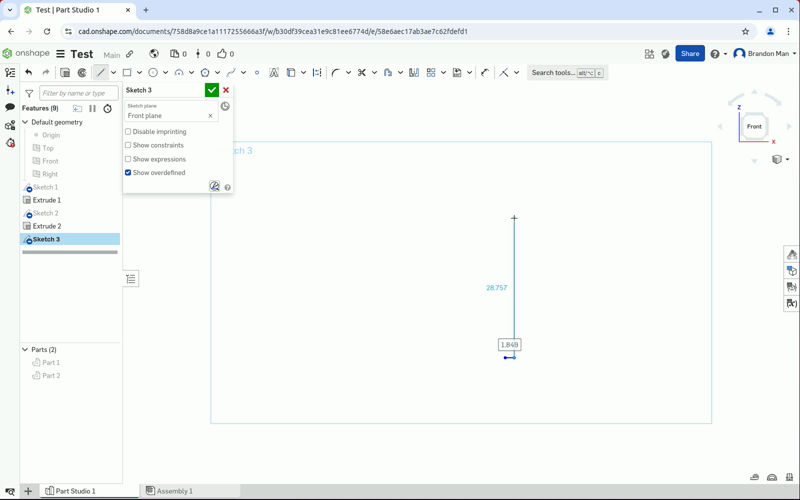
key_down(shift)
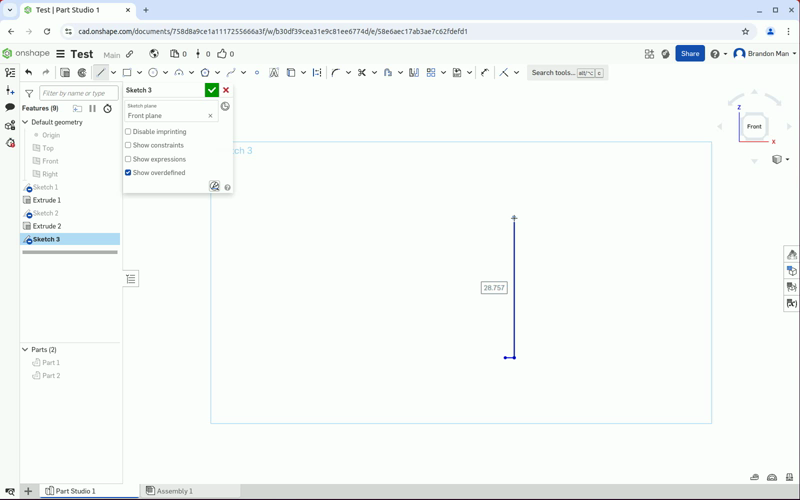
mouse_move(544, 217)
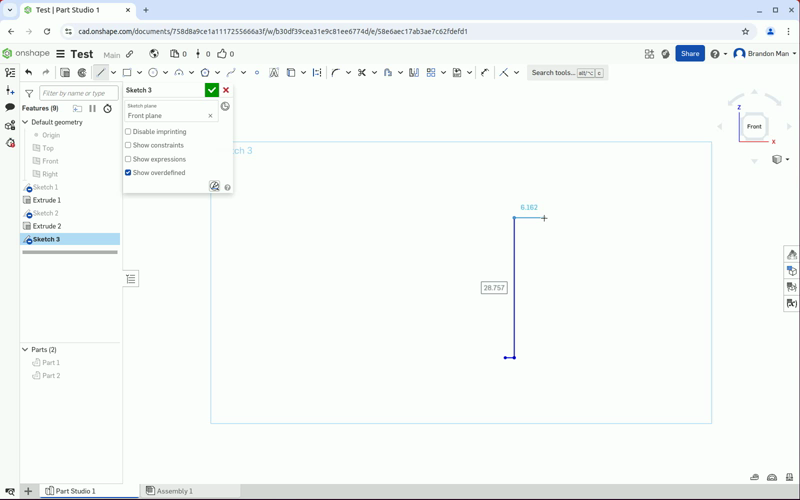
mouse_move(505, 217)
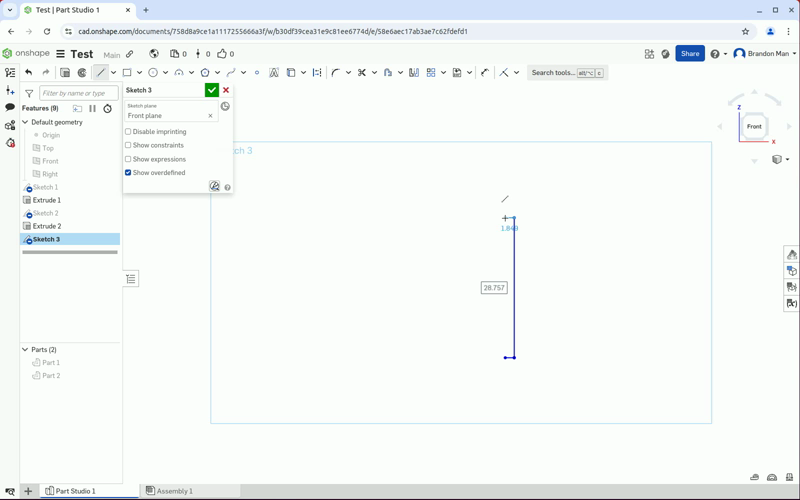
click(505, 217)
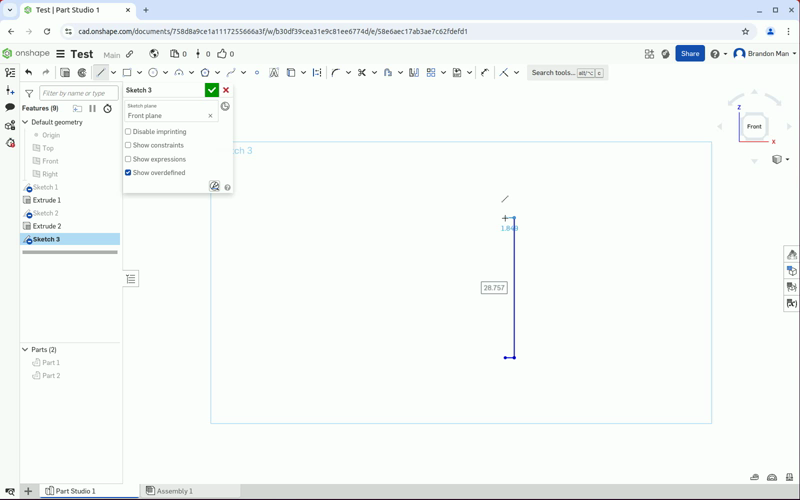
key_up(shift)
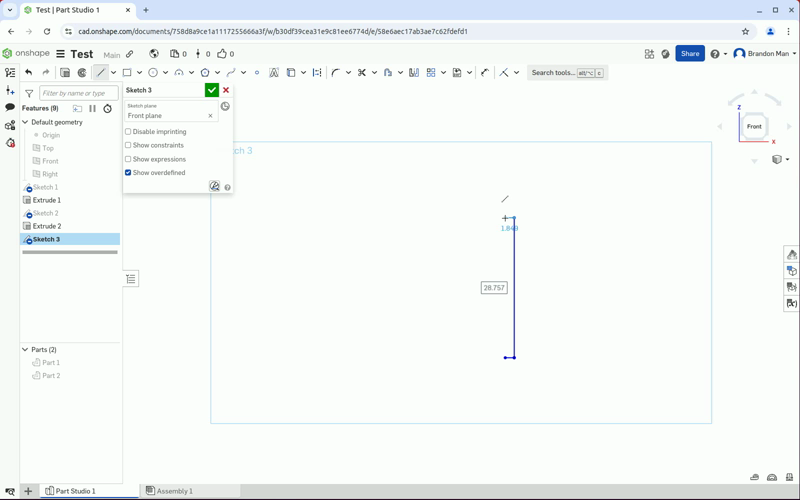
key_down(shift)
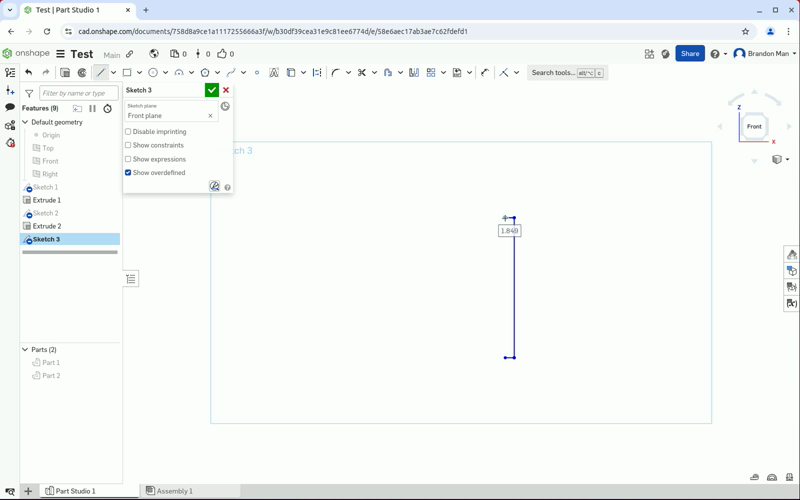
mouse_move(505, 328)
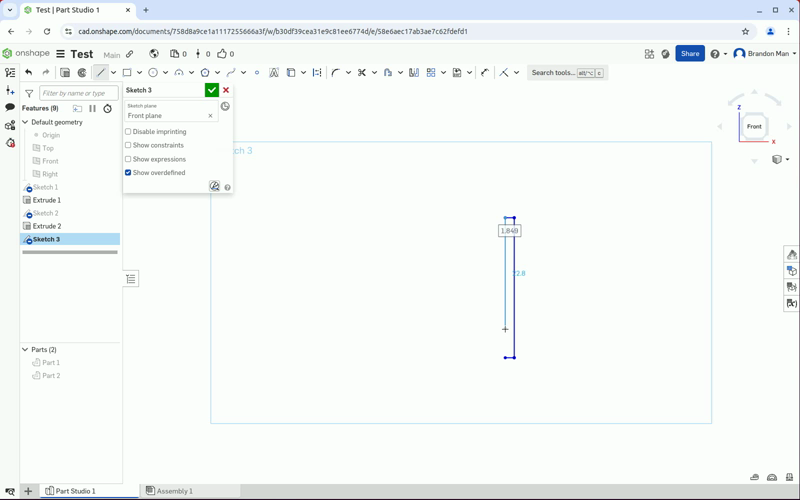
click(505, 328)
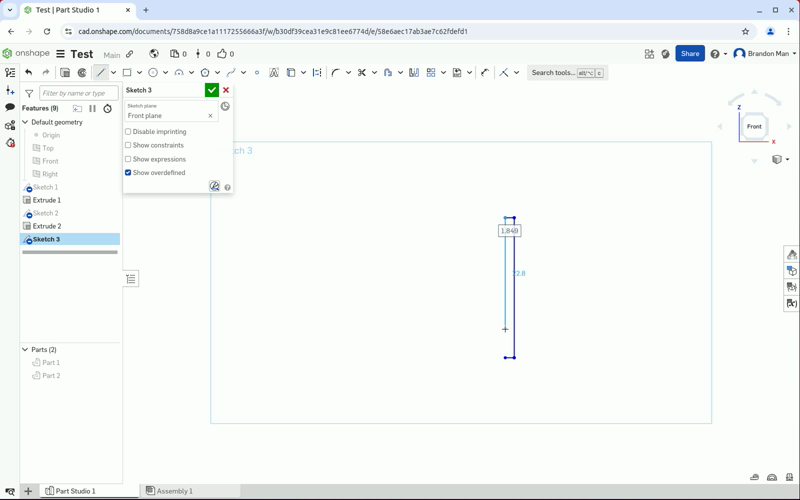
key_up(shift)
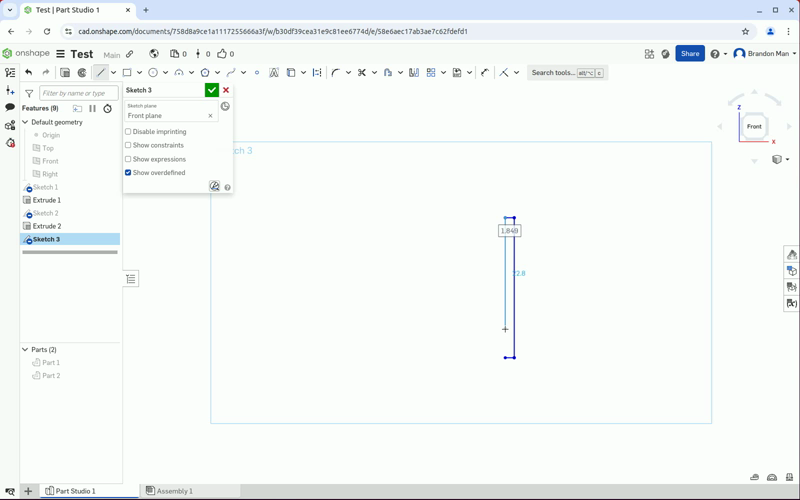
key(esc)
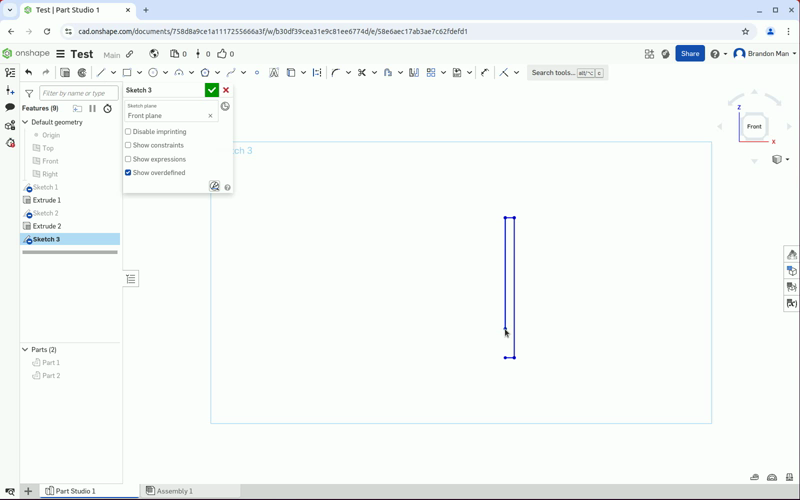
key(a)
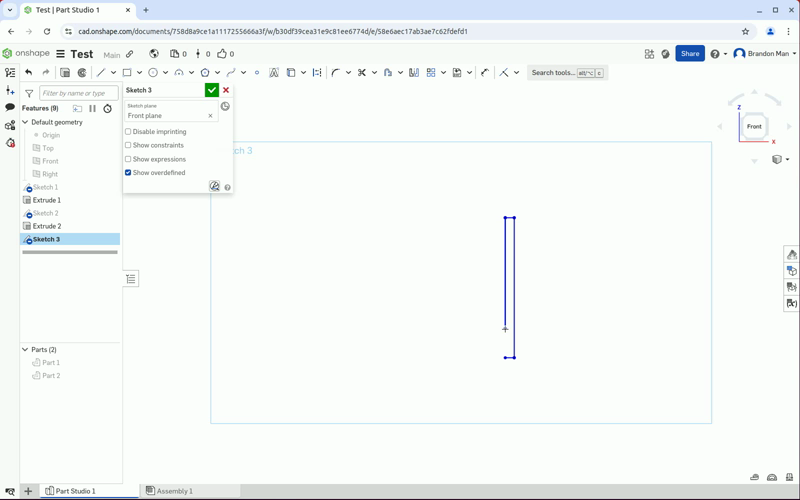
mouse_move(505, 328)
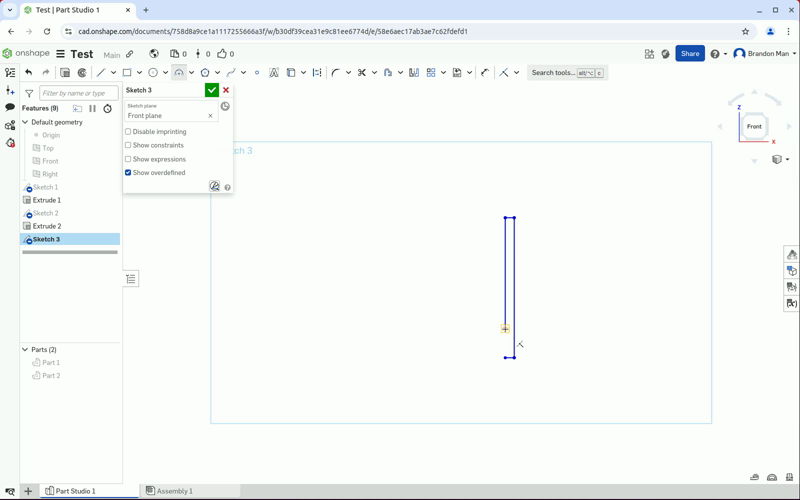
click(505, 328)
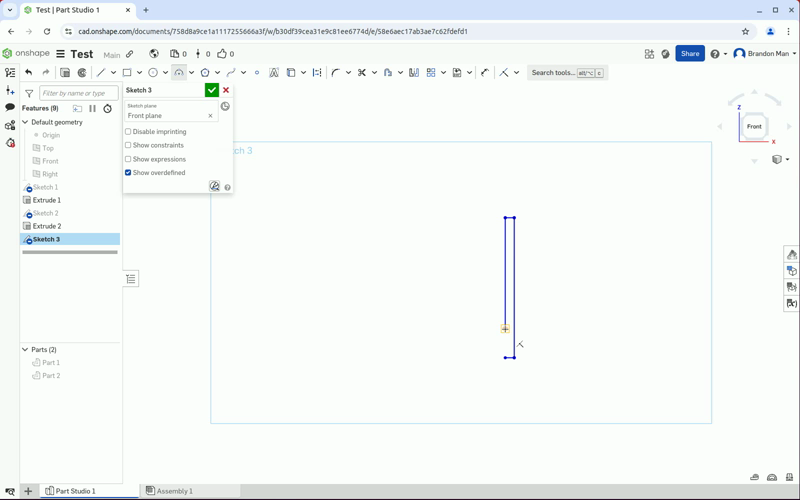
mouse_move(505, 357)
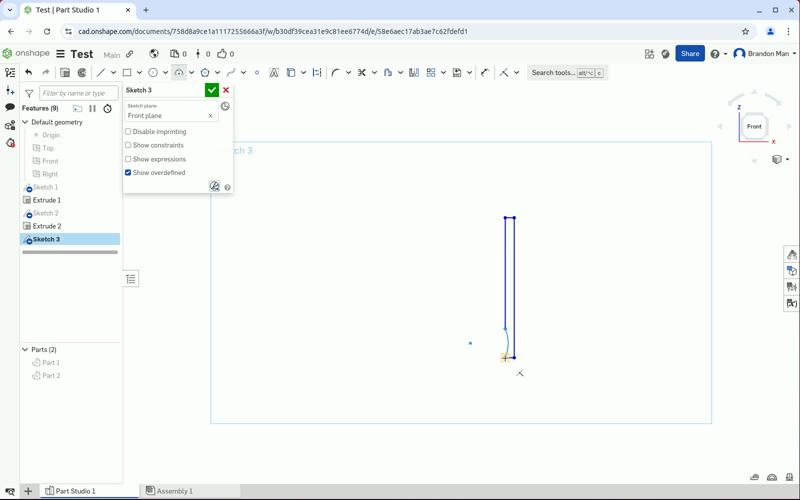
click(505, 357)
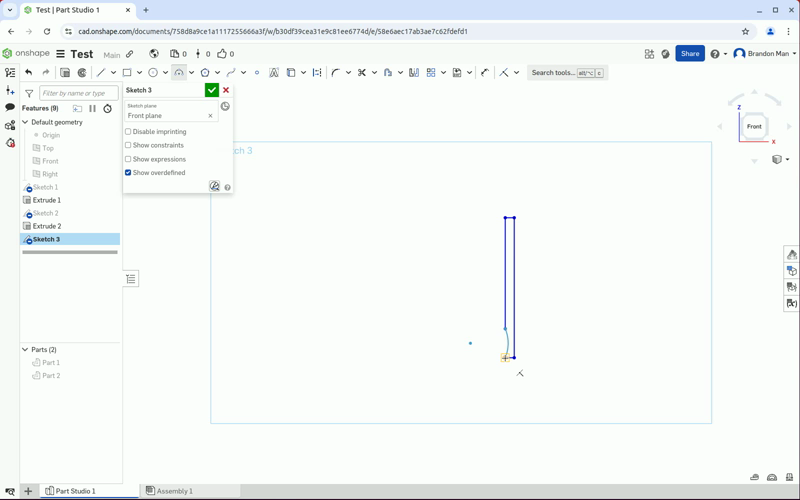
key_down(shift)
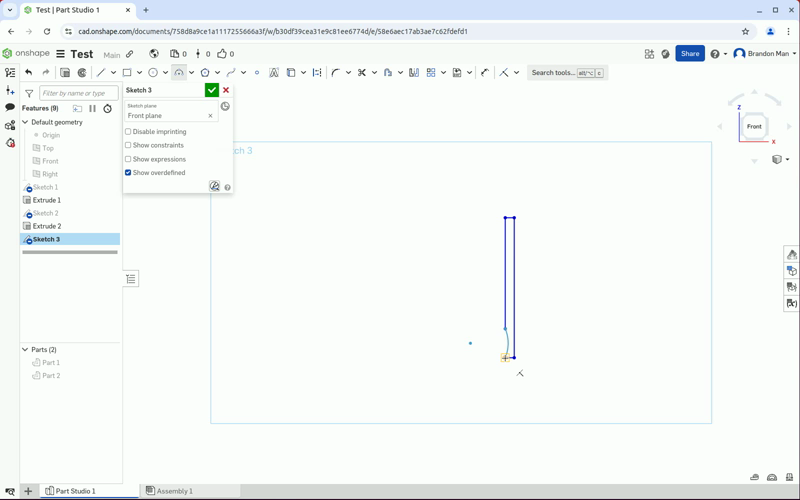
mouse_move(507, 343)
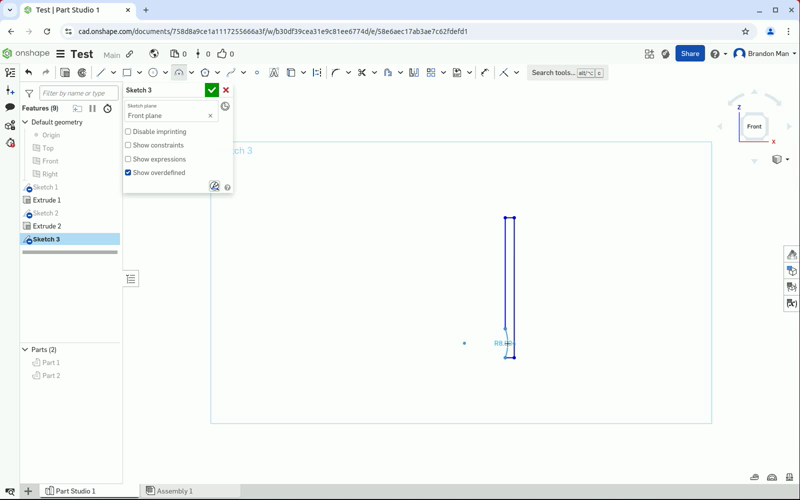
click(507, 343)
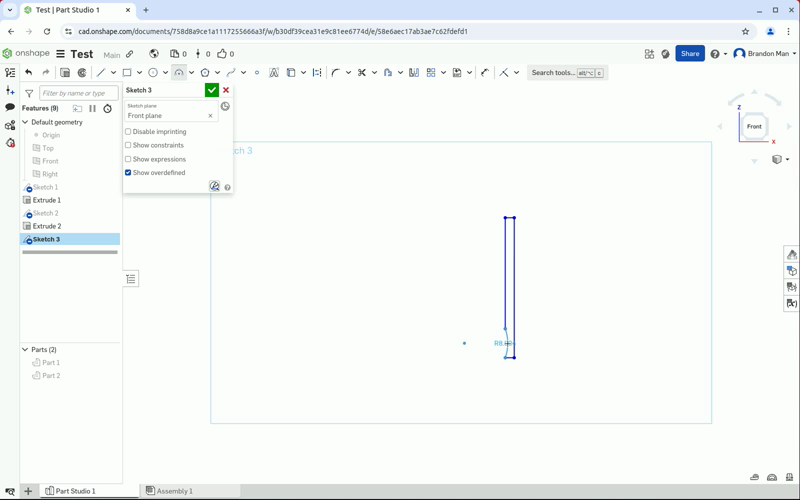
key_up(shift)
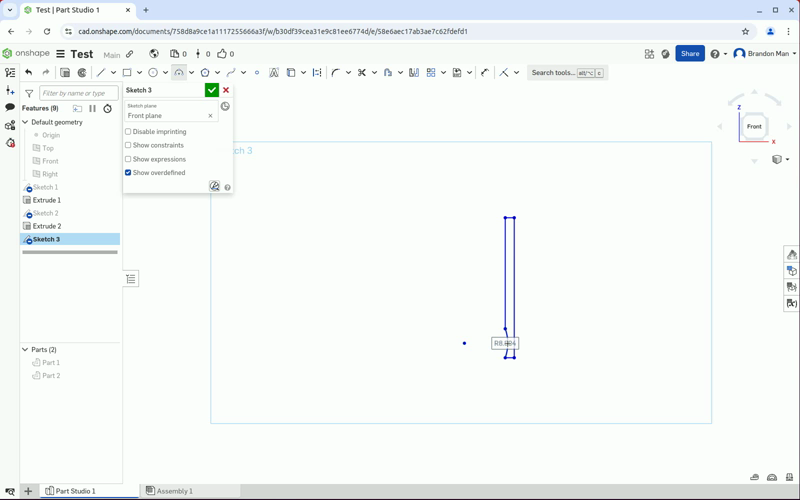
key(esc)
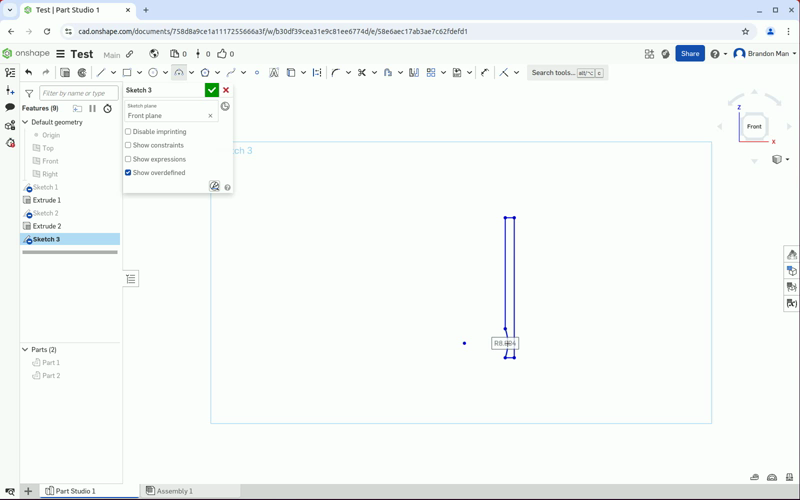
mouse_move(507, 311)
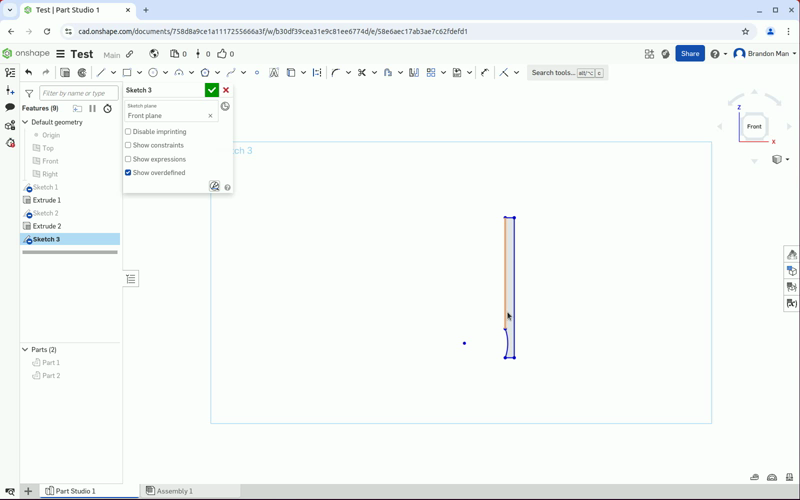
scroll(6)
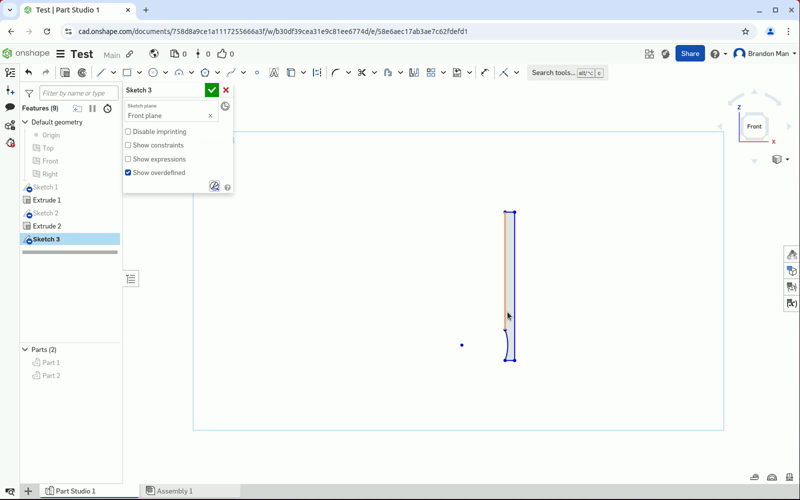
scroll(6)
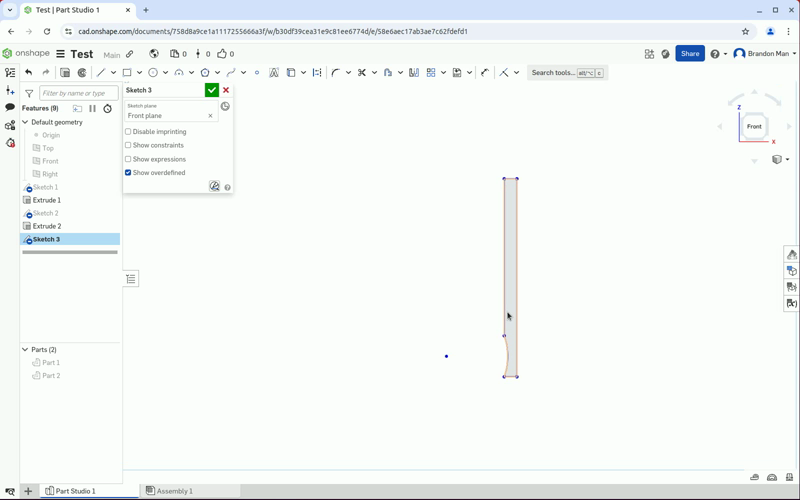
scroll(6)
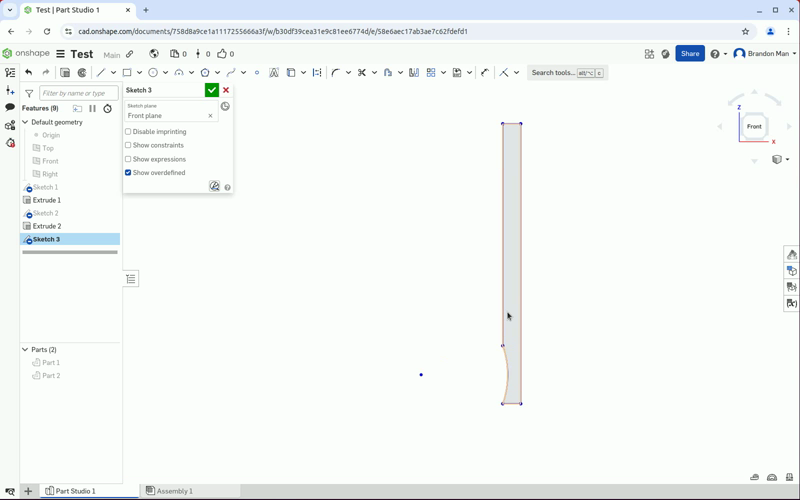
scroll(6)
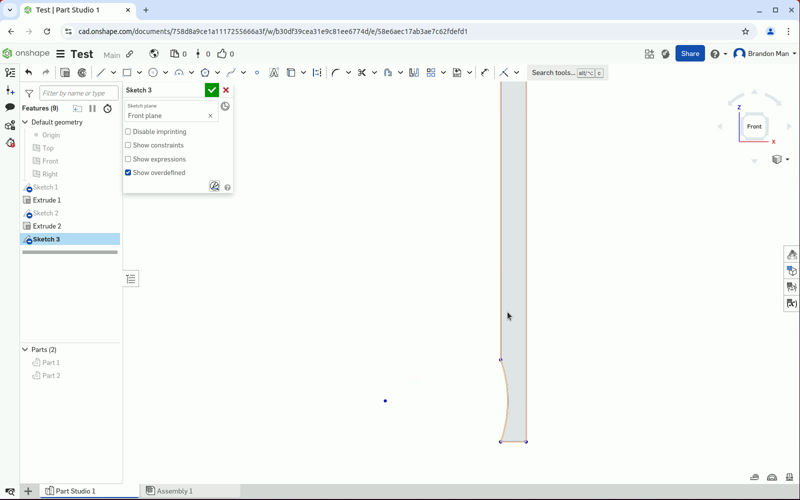
scroll(6)
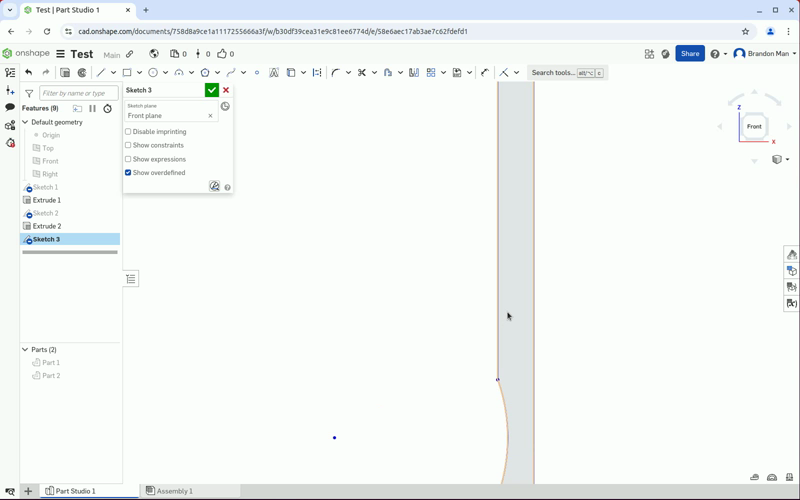
scroll(6)
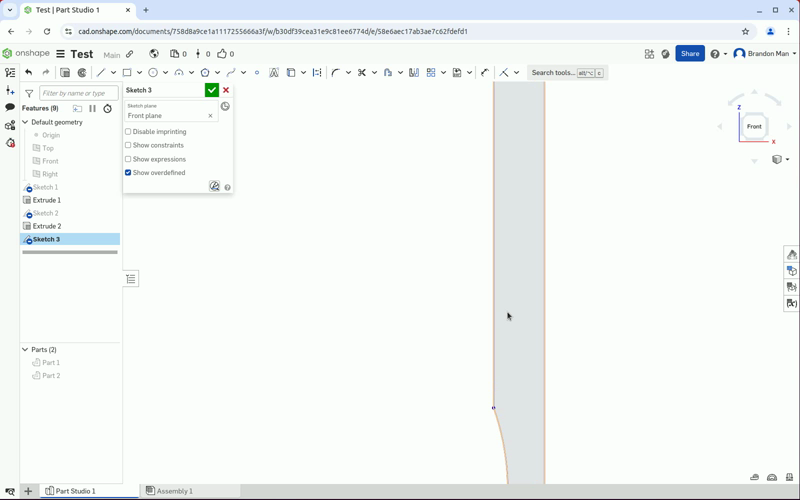
scroll(6)
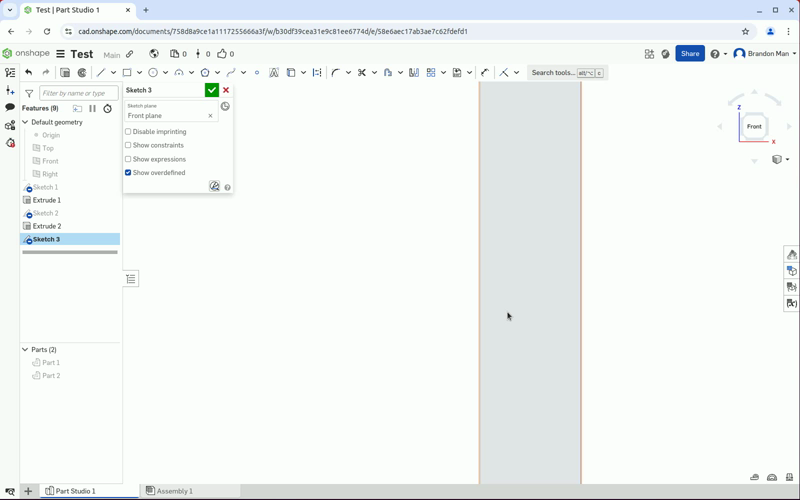
click(507, 311)
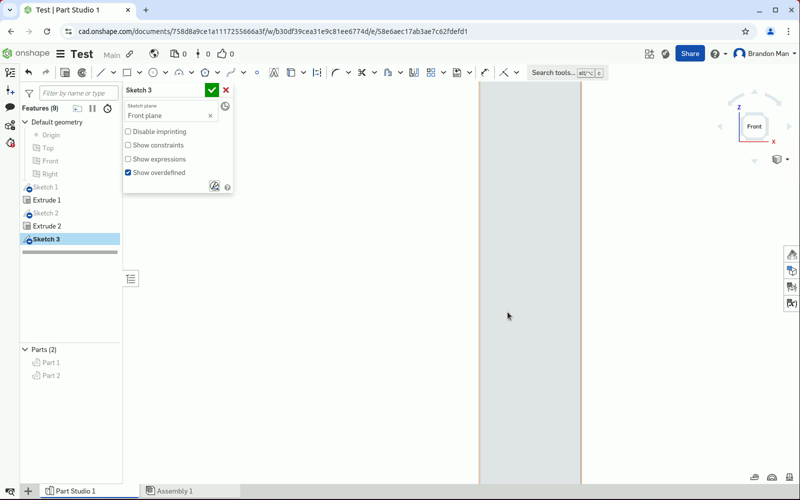
scroll(-6)
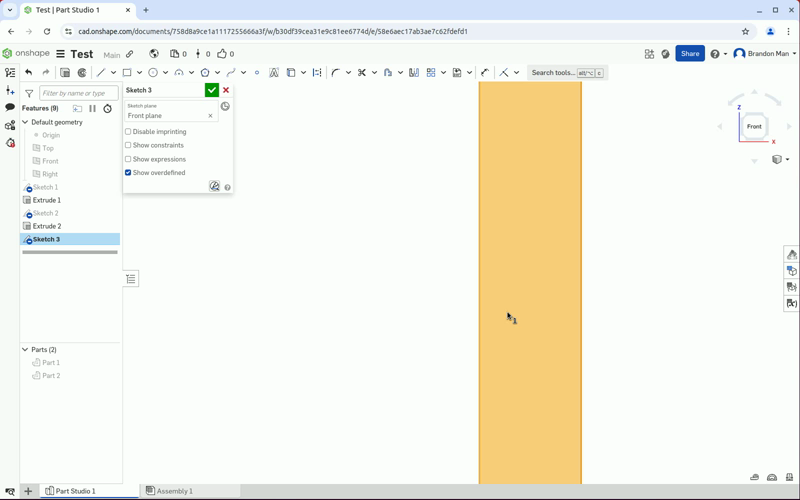
scroll(-6)
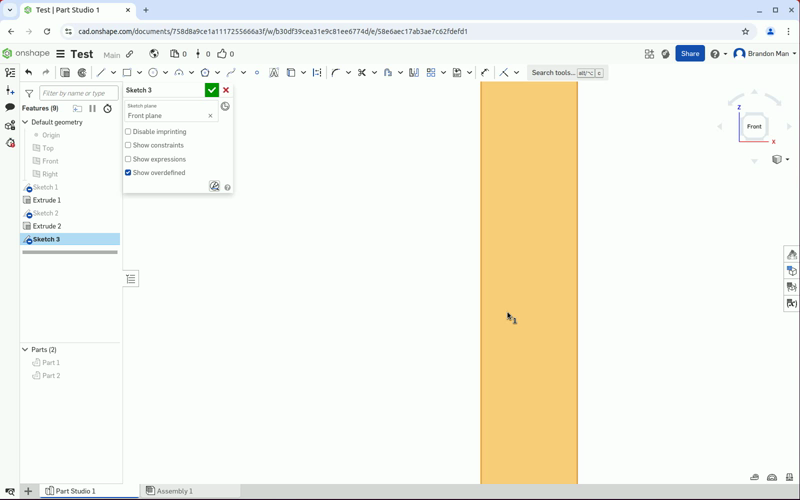
scroll(-6)
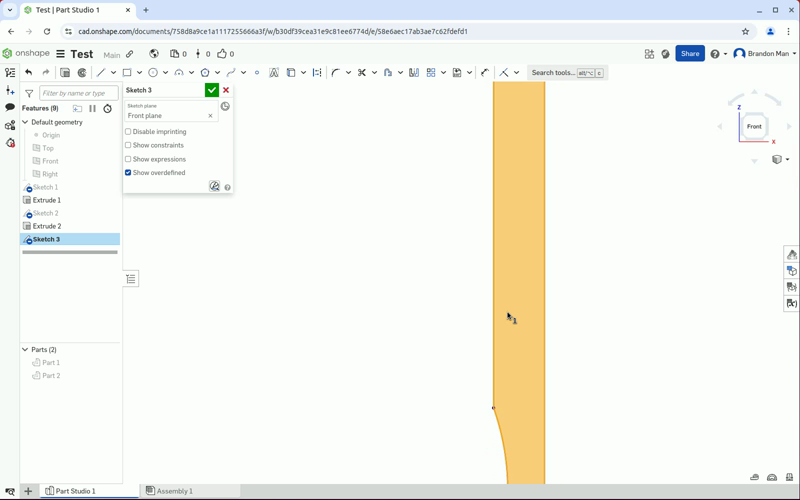
scroll(-6)
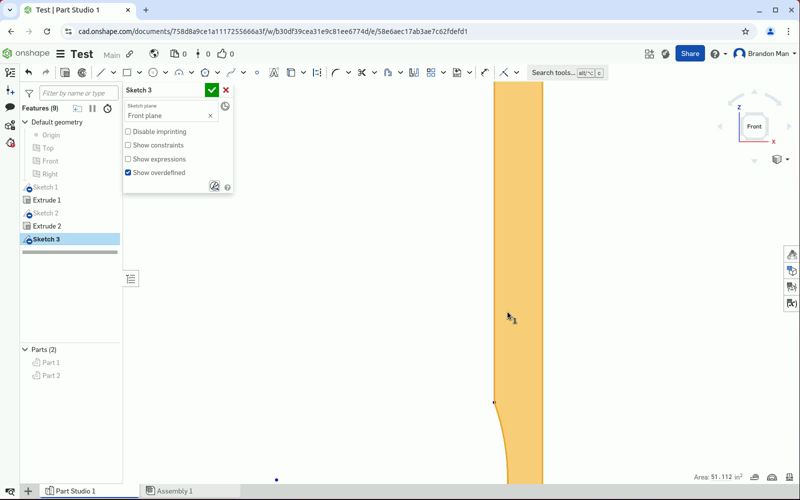
scroll(-6)
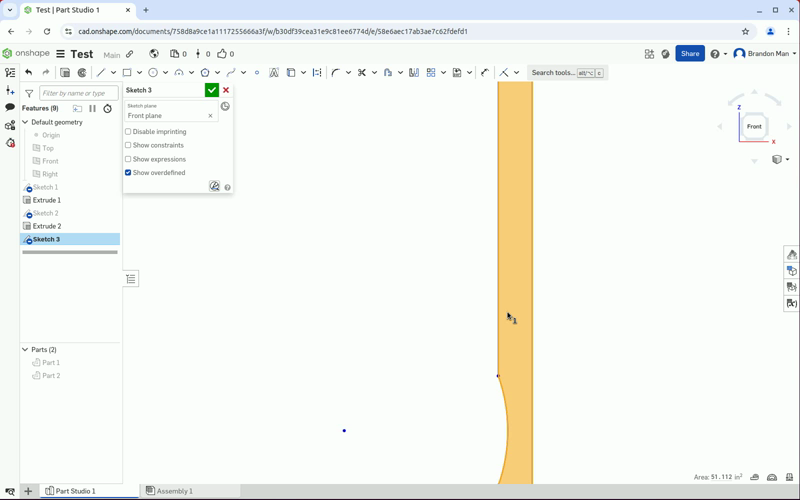
scroll(-6)
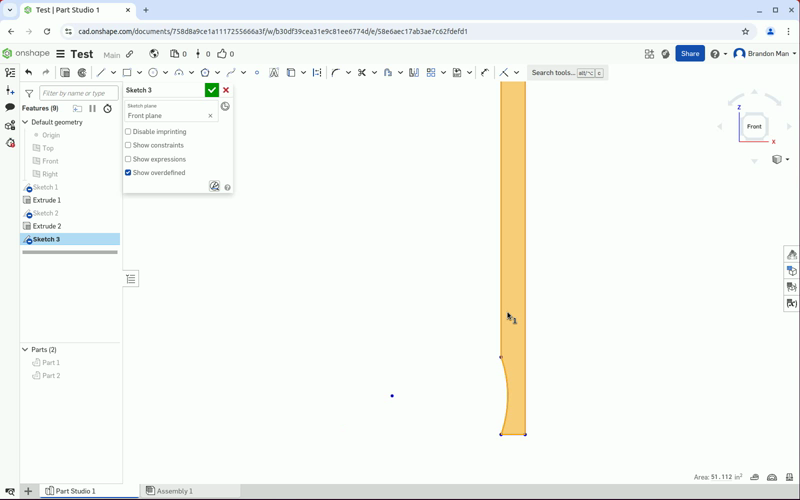
scroll(-6)
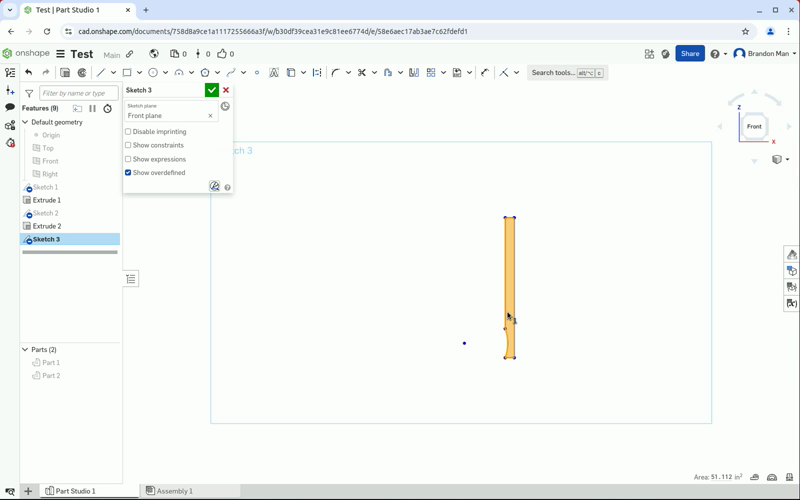
mouse_move(73, 352)
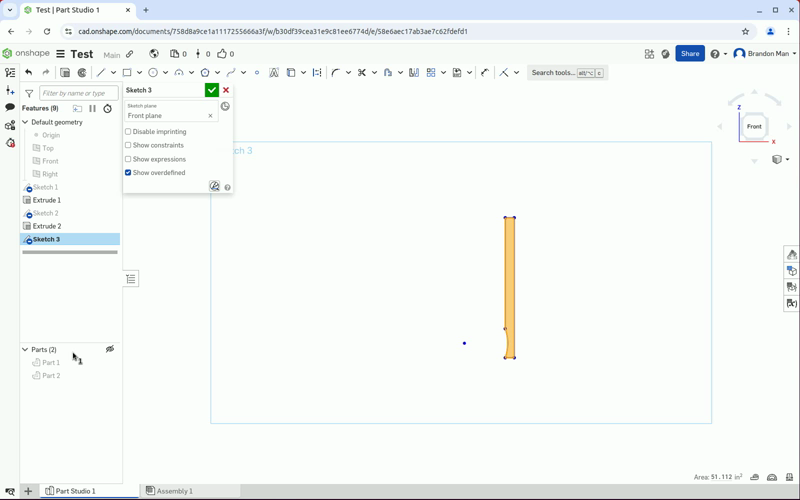
key(shift+y)
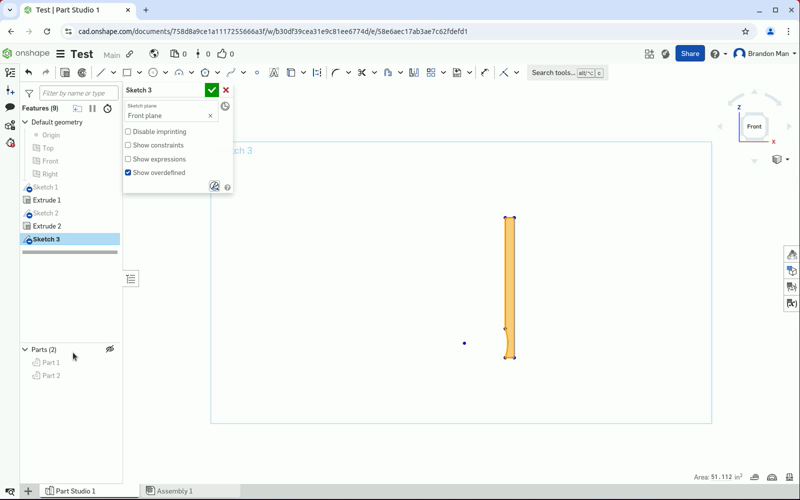
key(shift+e)
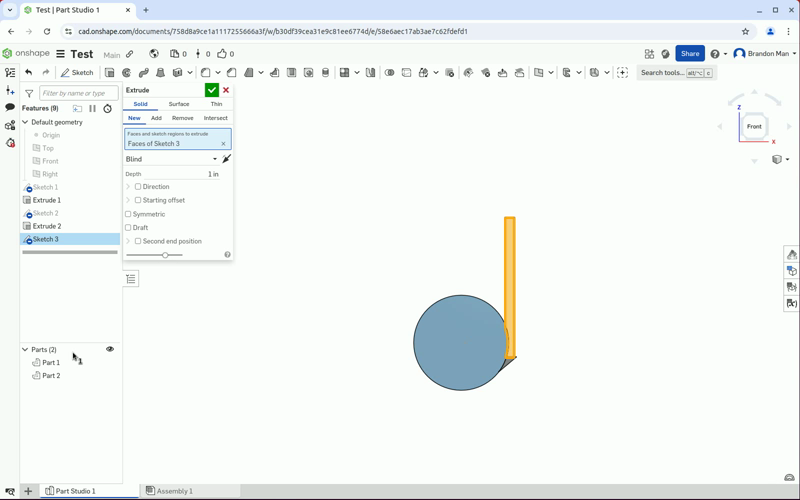
mouse_move(143, 106)
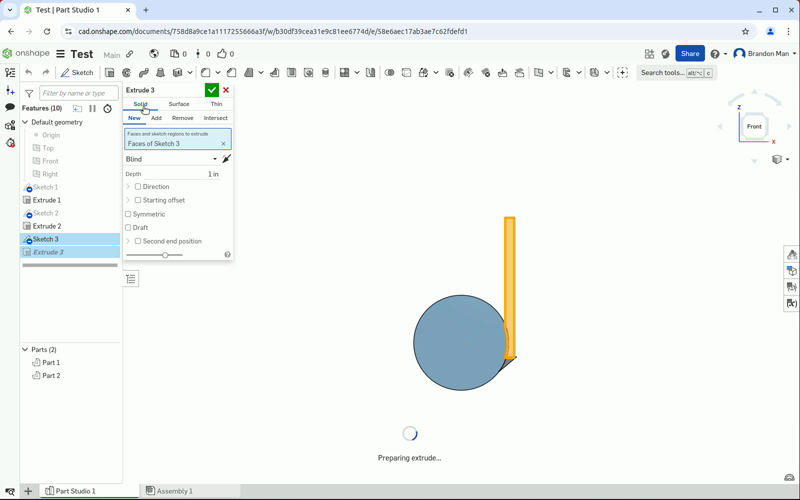
click(143, 106)
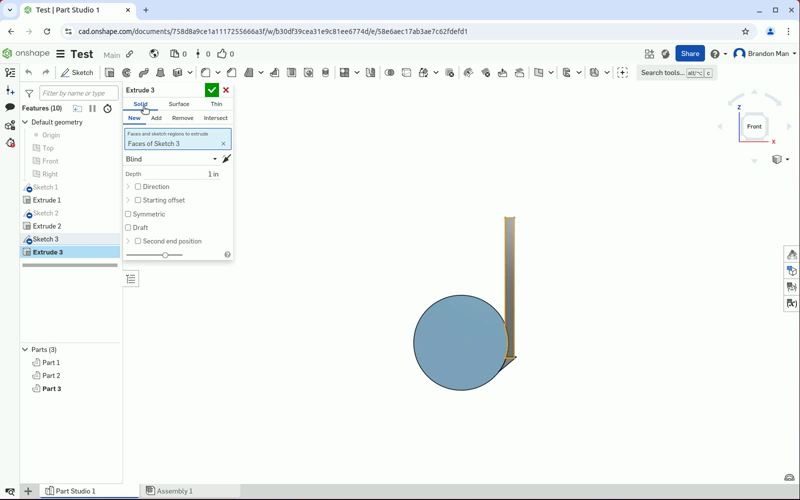
mouse_move(137, 120)
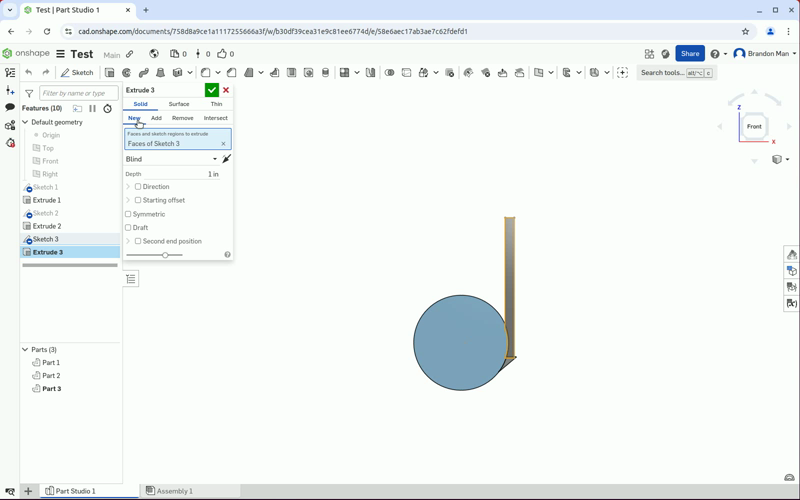
click(137, 120)
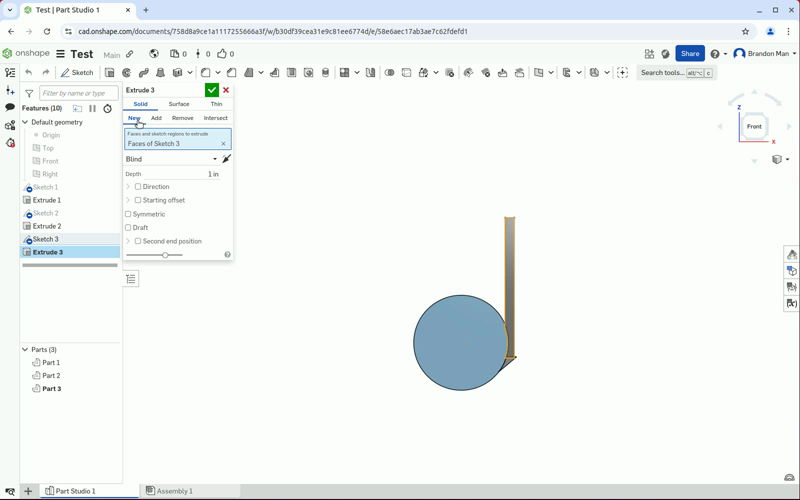
key(tab, 4)
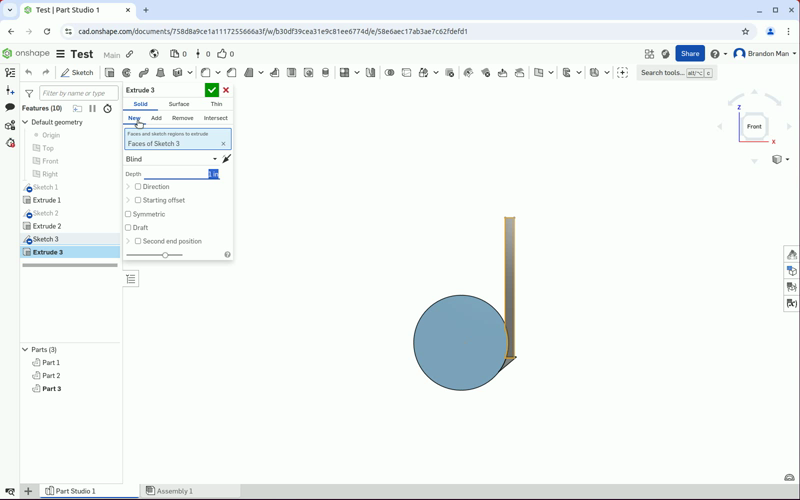
text(4.814)
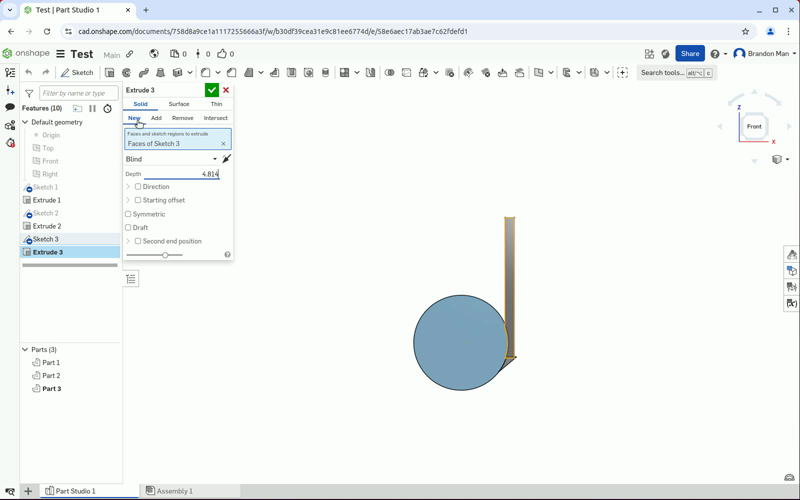
key(enter)
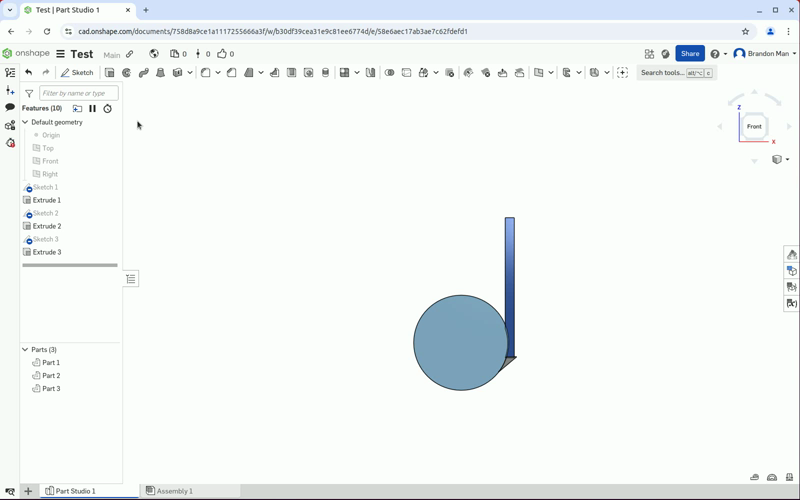
key(shift+h)
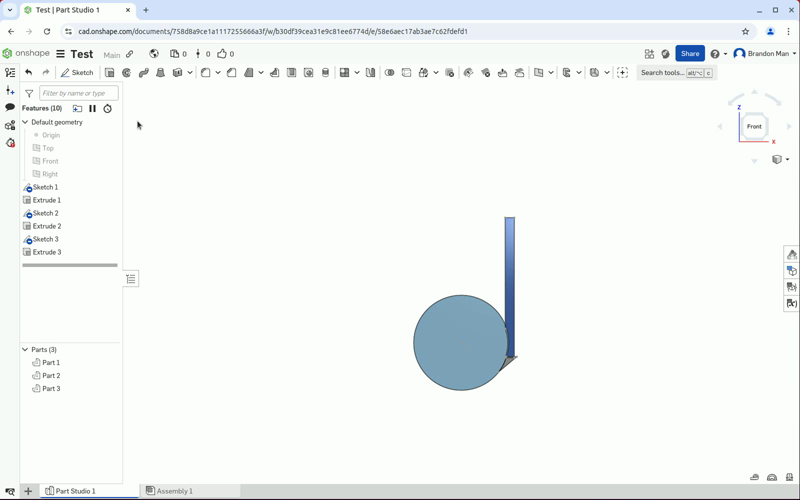
key(shift+h)
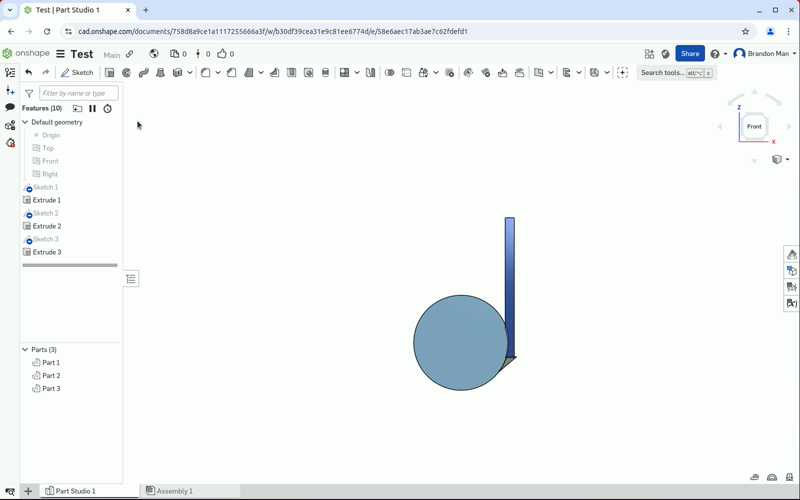
mouse_move(73, 189)
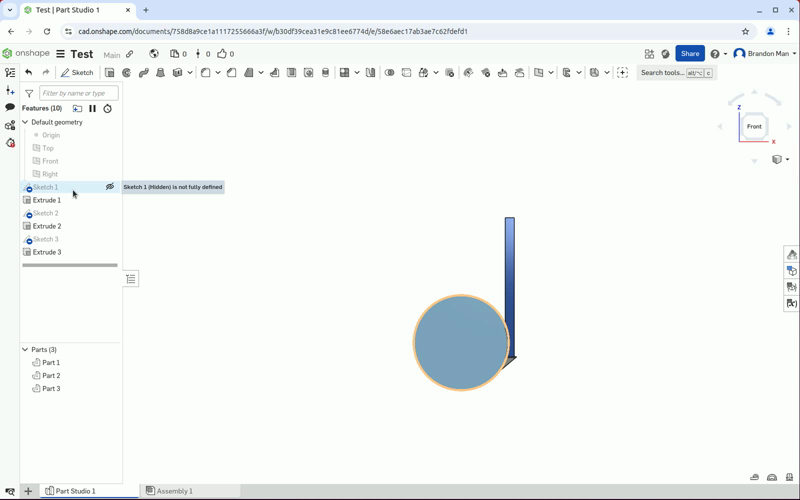
click(73, 189)
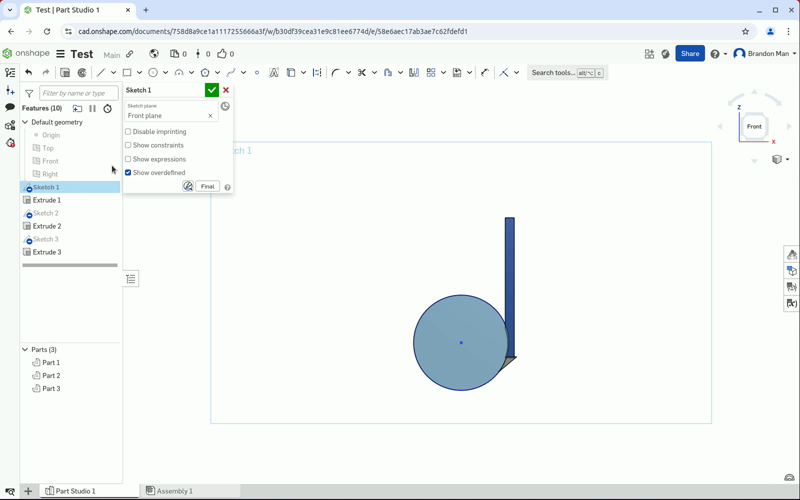
mouse_move(229, 92)
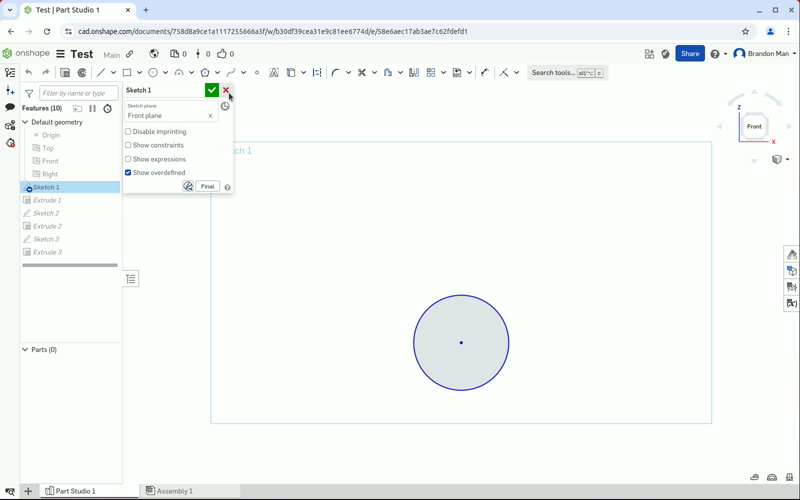
click(229, 92)
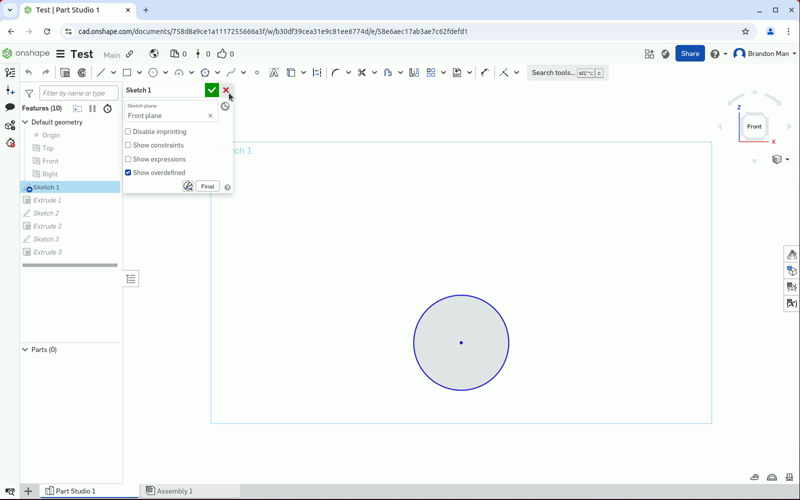
key(shift+s)
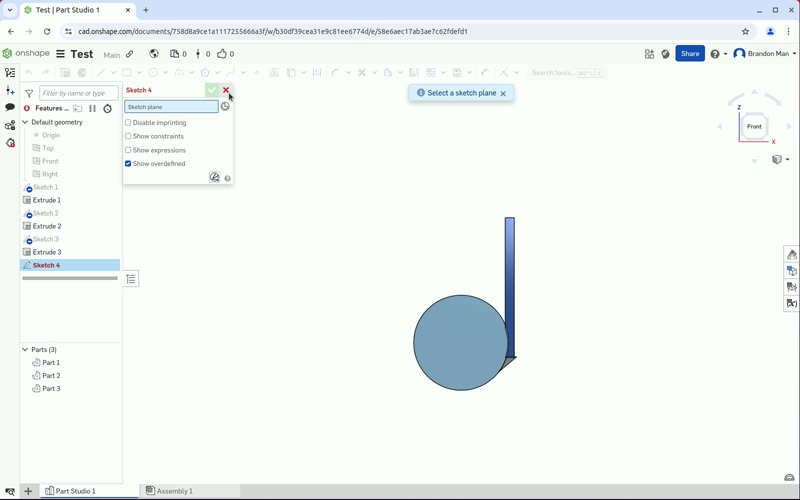
mouse_move(73, 163)
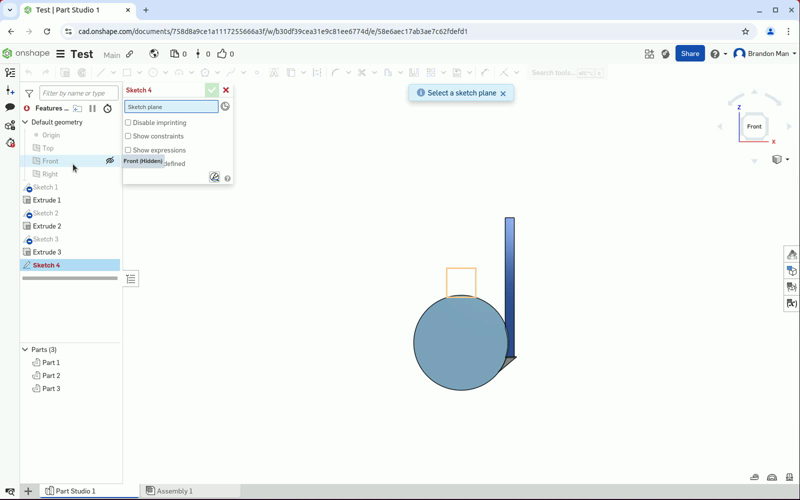
click(73, 163)
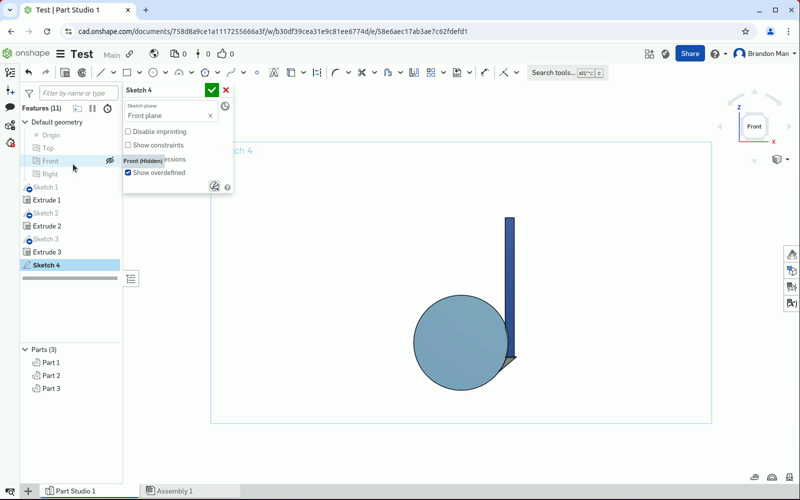
mouse_move(73, 352)
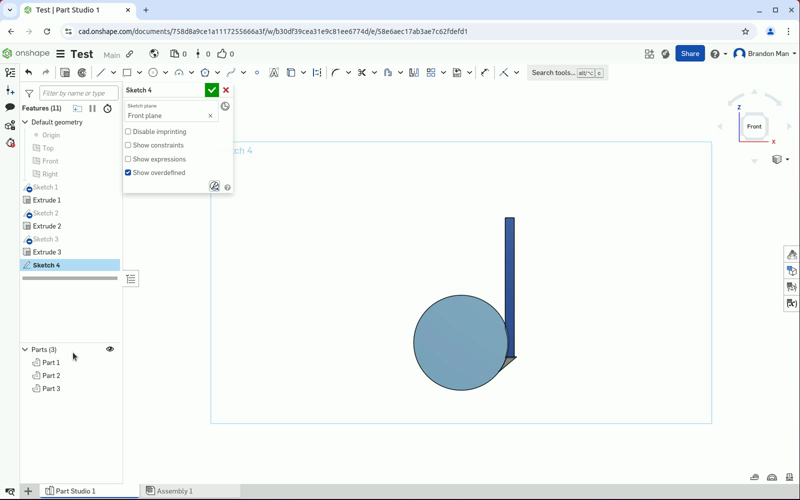
key(y)
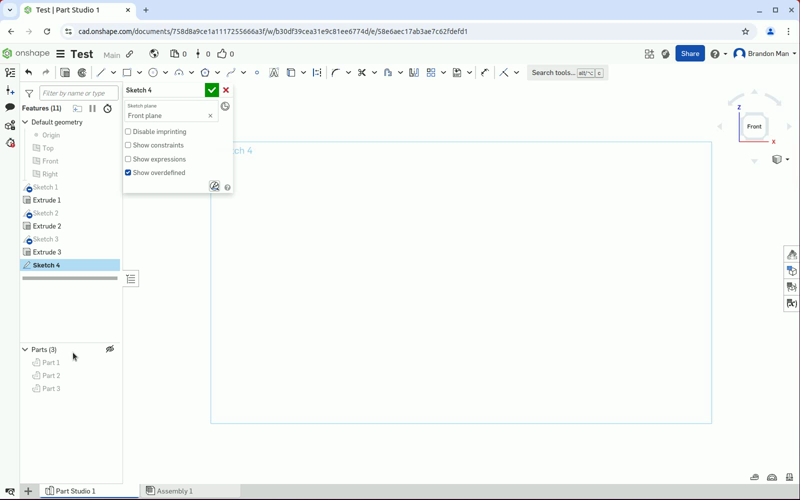
key(l)
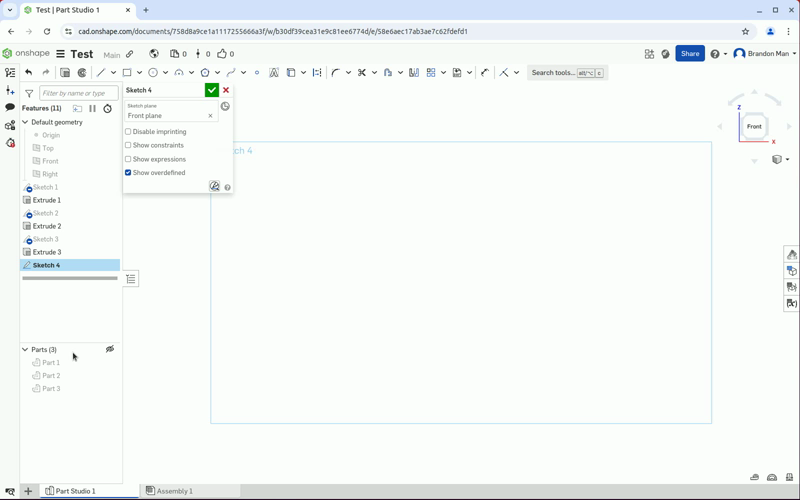
key_down(shift)
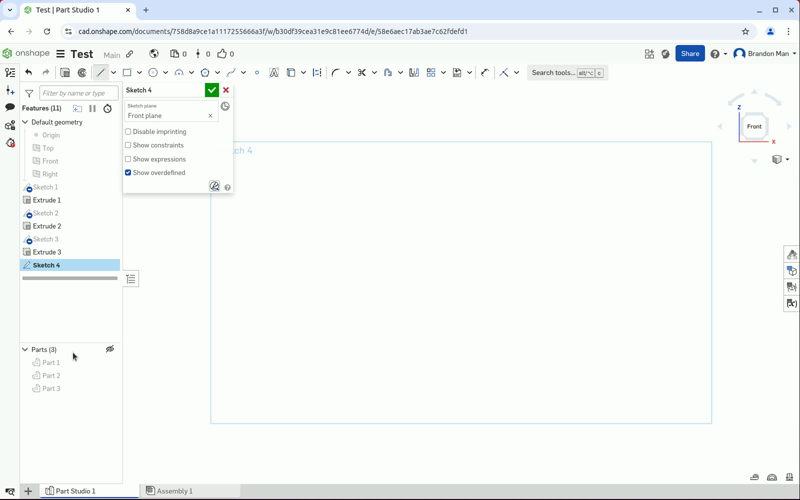
mouse_move(348, 297)
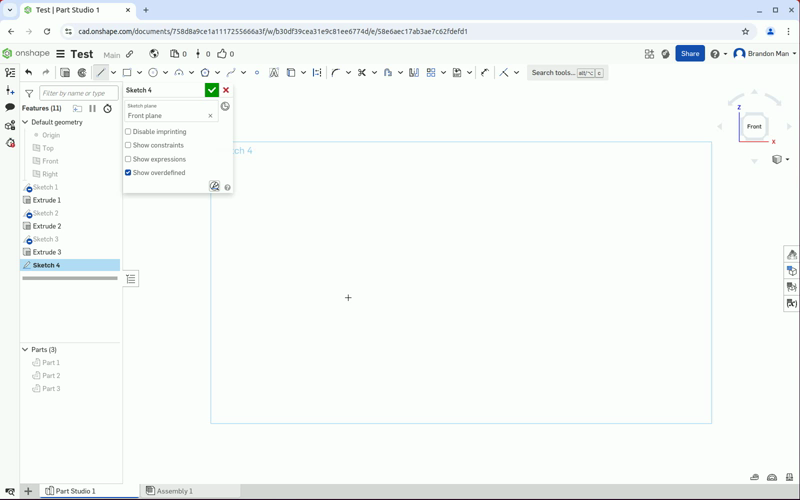
click(348, 297)
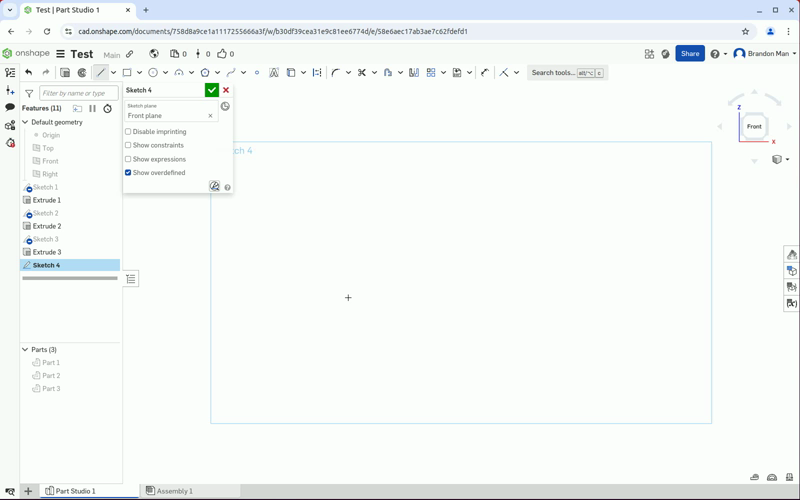
key_up(shift)
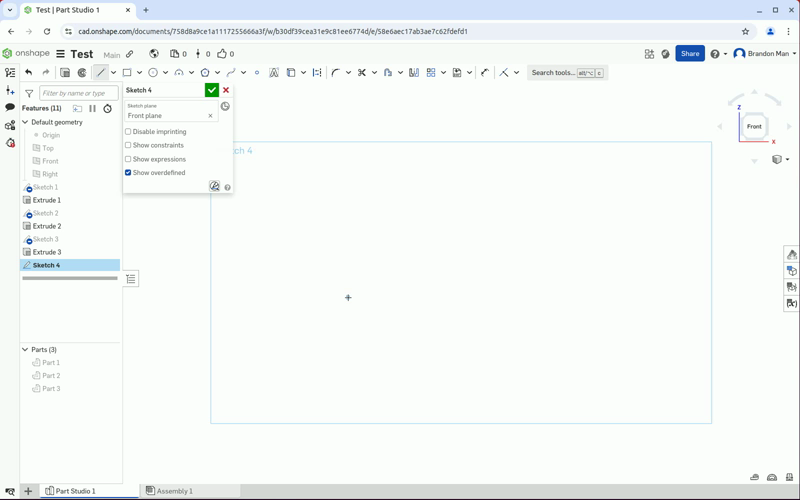
key_down(shift)
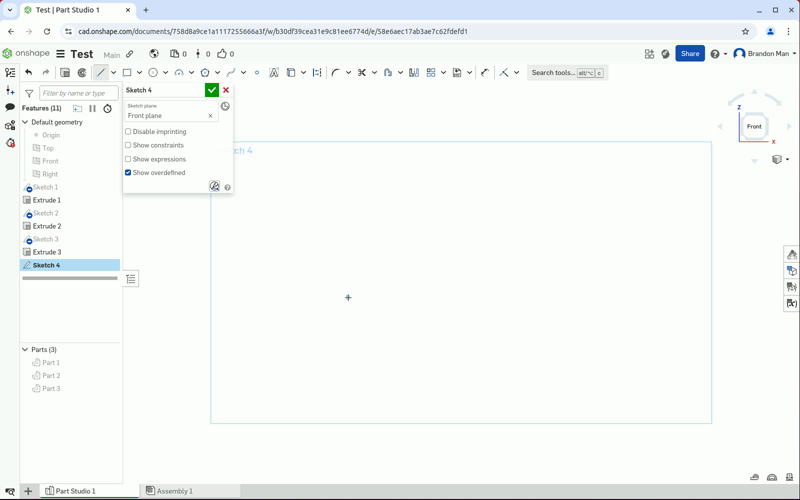
mouse_move(572, 297)
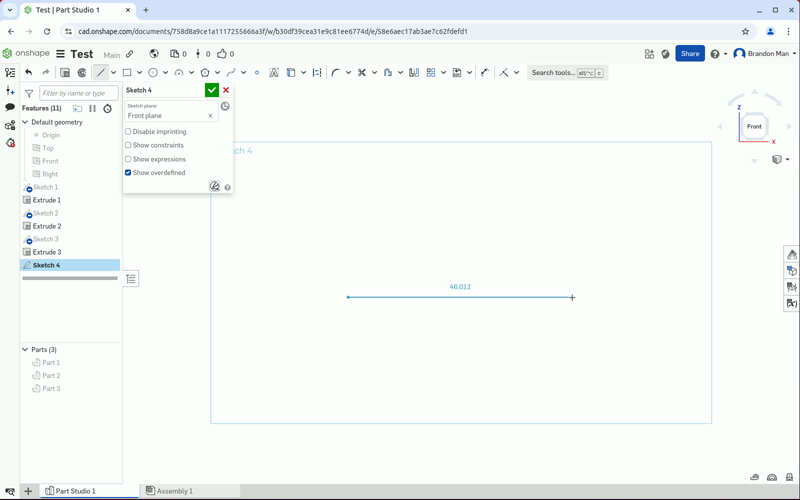
click(572, 297)
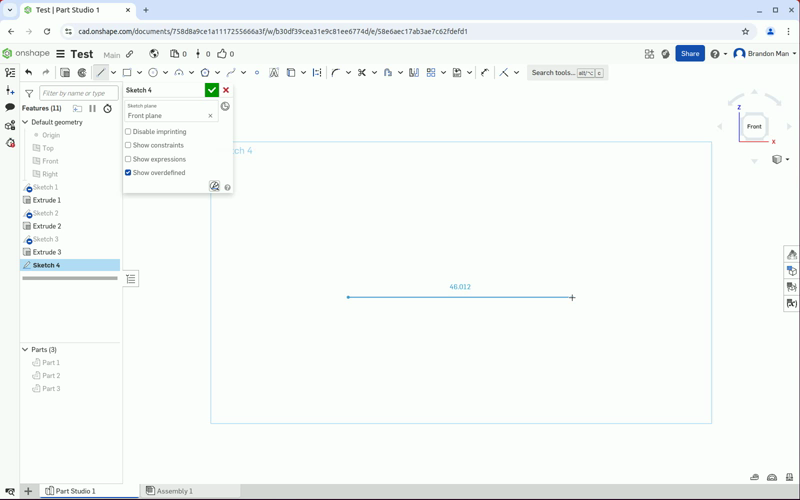
key_up(shift)
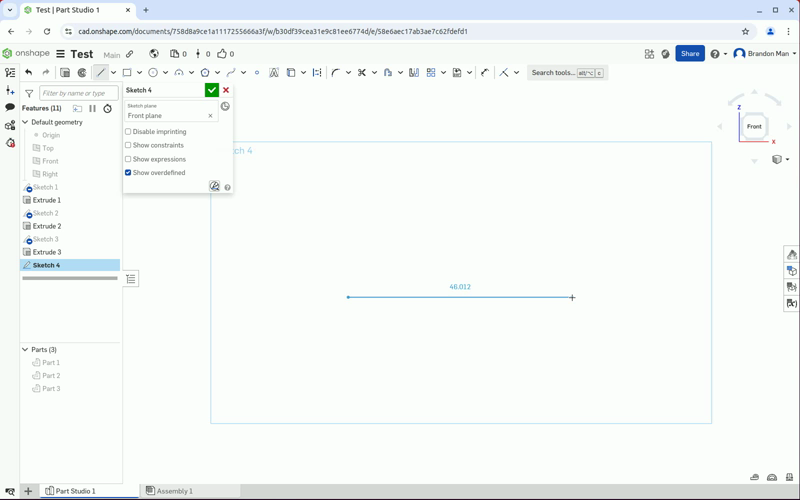
key_down(shift)
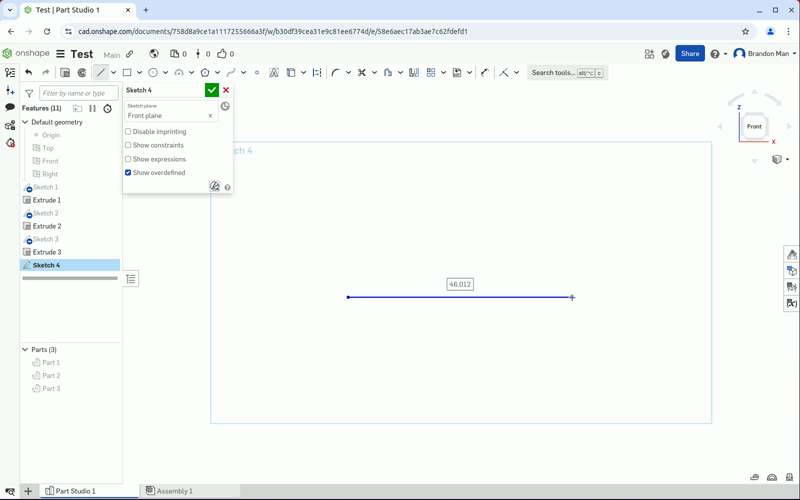
mouse_move(589, 297)
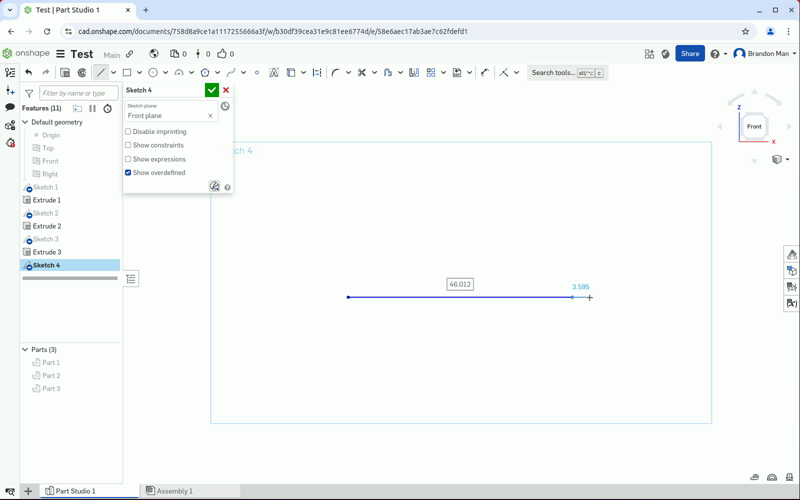
mouse_move(572, 282)
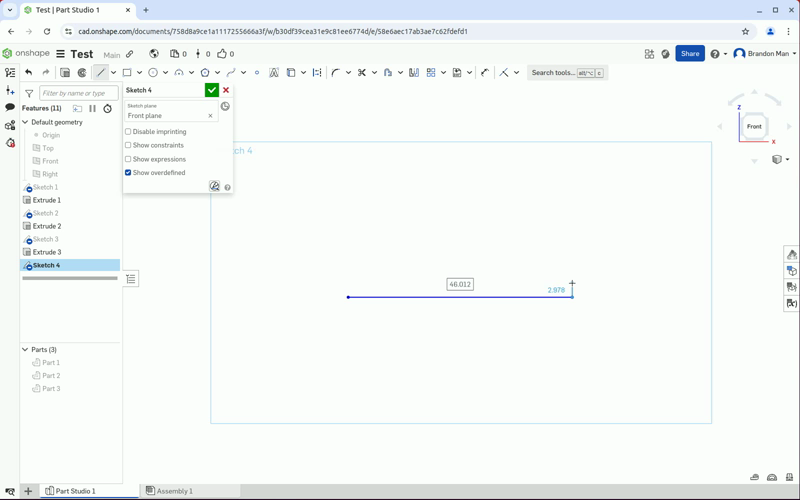
click(572, 282)
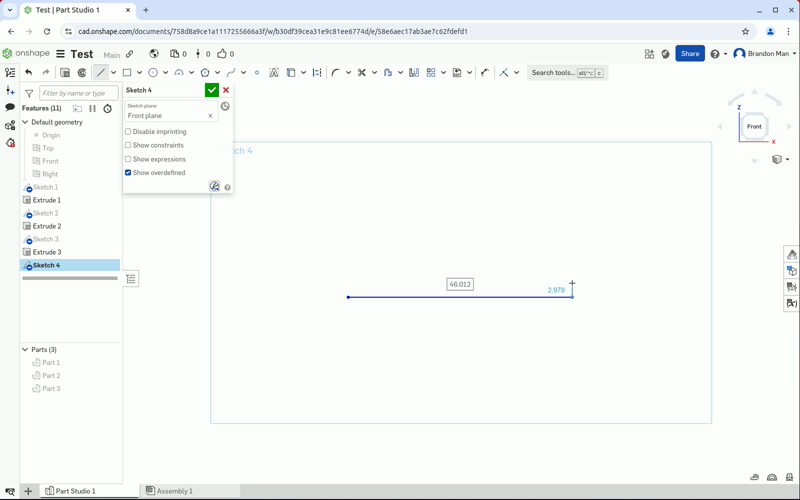
key_up(shift)
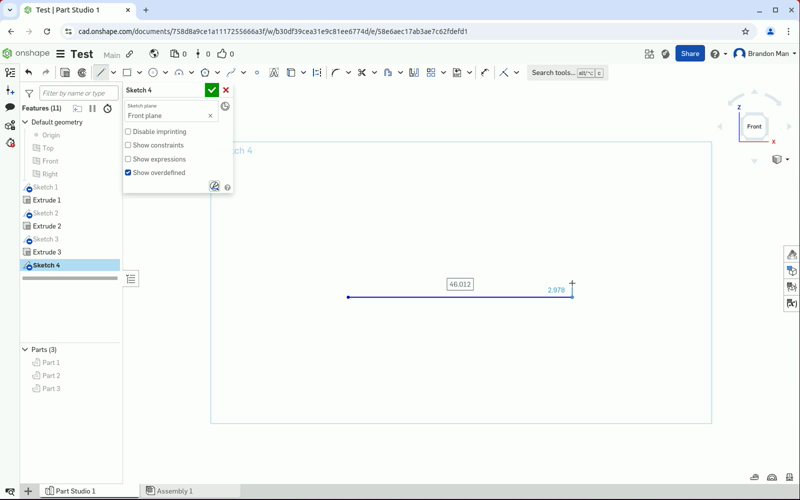
key_down(shift)
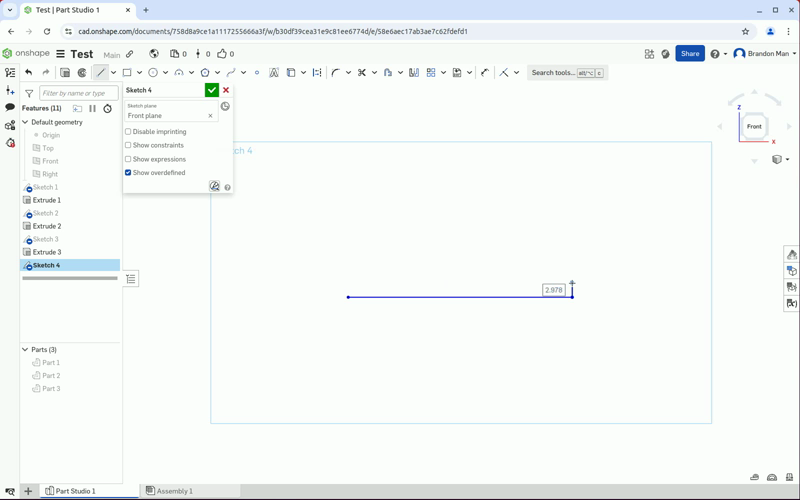
mouse_move(348, 282)
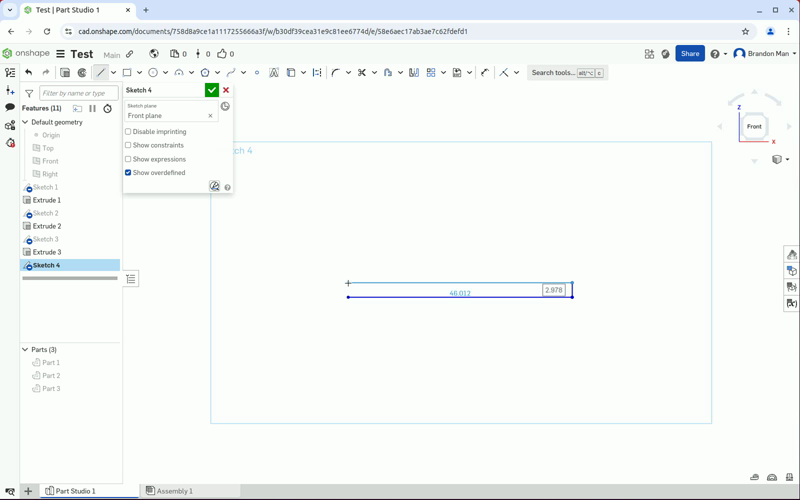
click(348, 282)
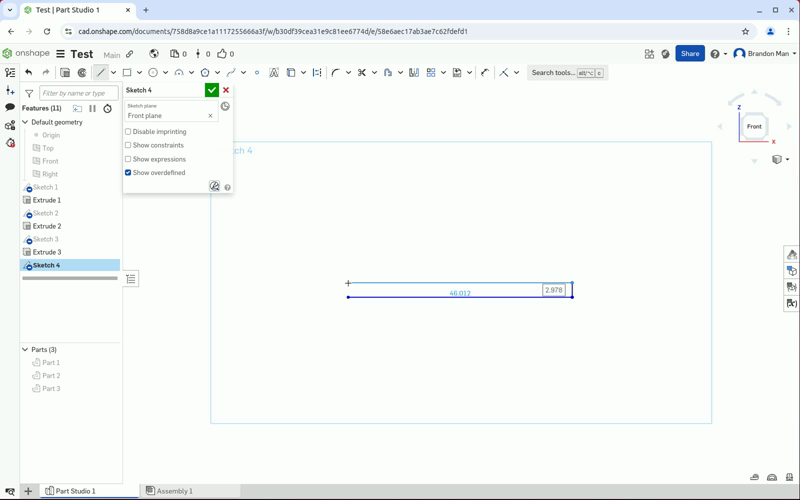
key_up(shift)
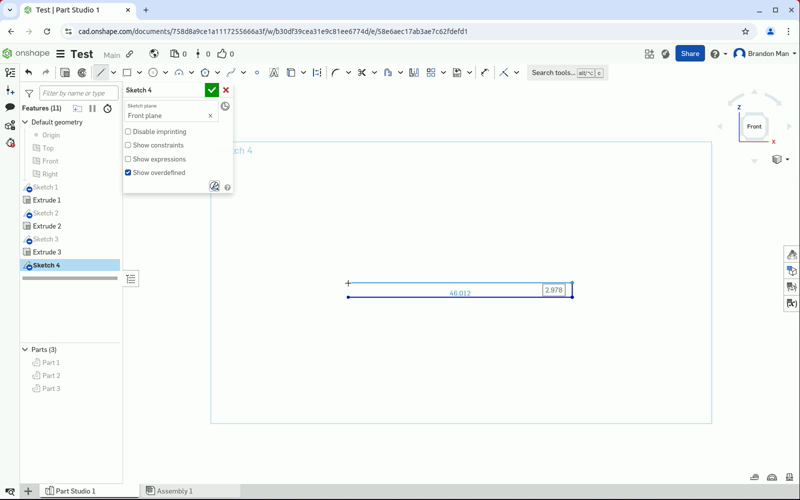
mouse_move(378, 282)
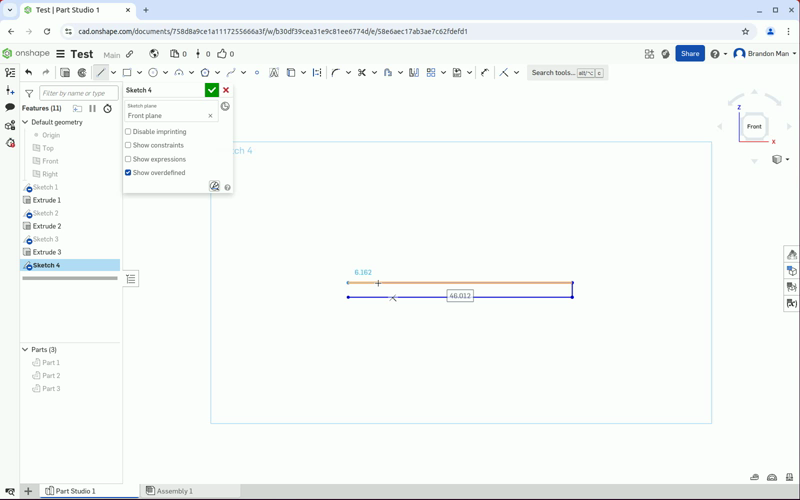
key_down(shift)
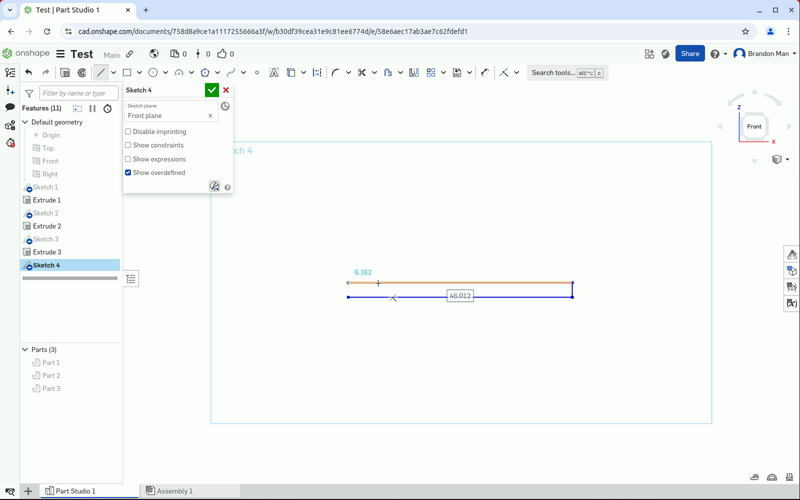
mouse_move(348, 297)
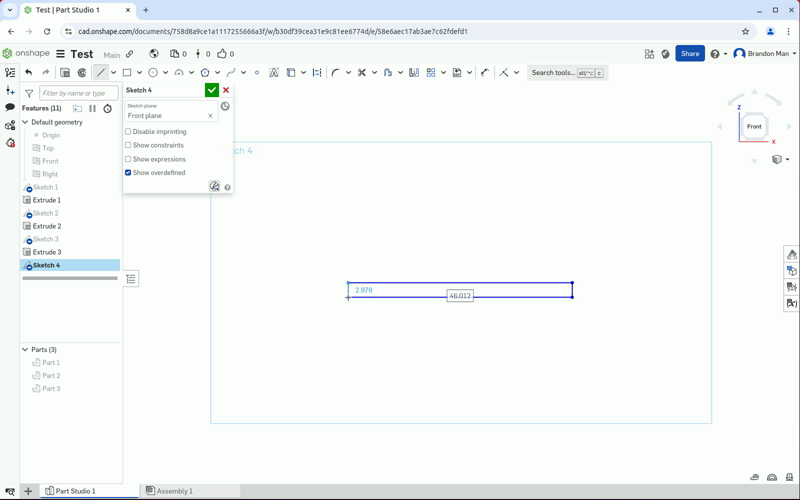
key_up(shift)
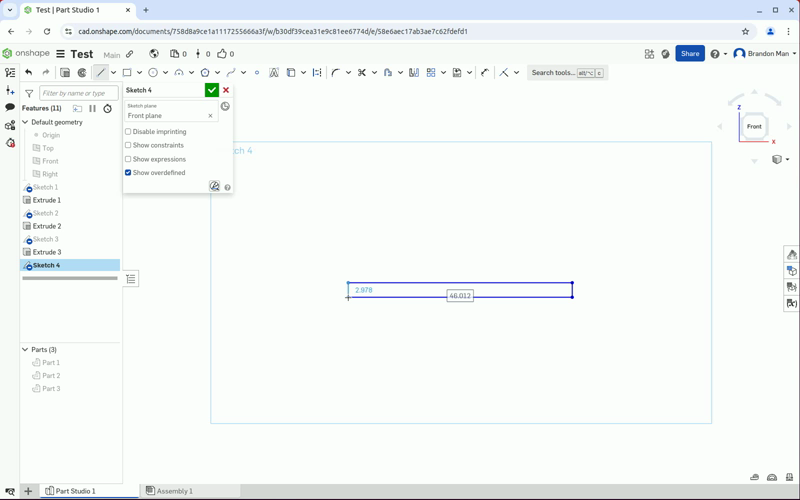
click(348, 297)
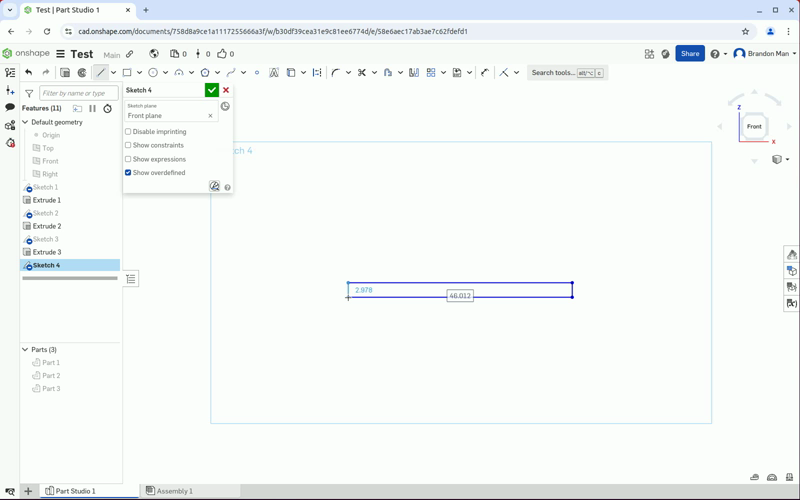
key(esc)
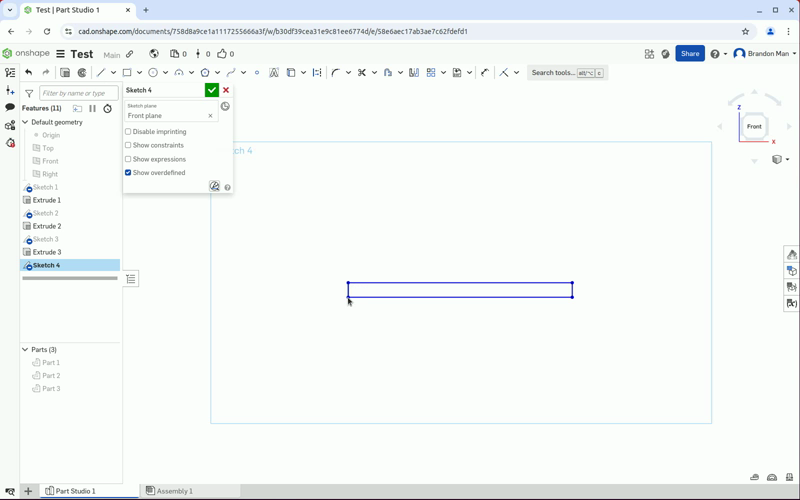
mouse_move(495, 289)
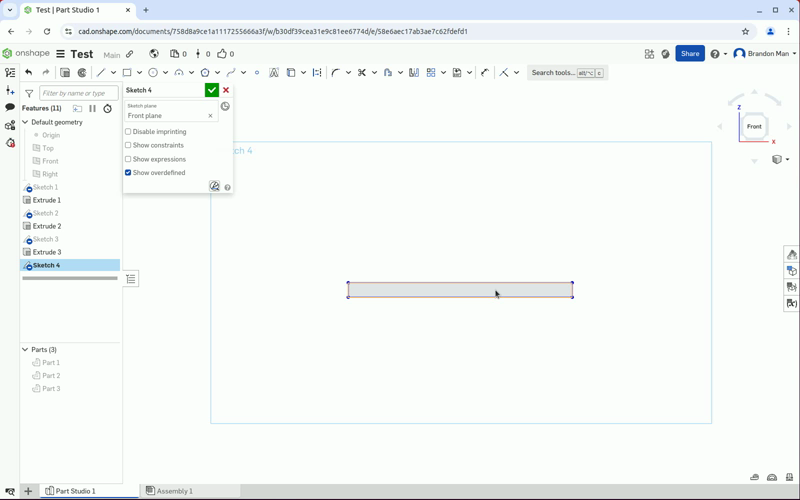
click(495, 289)
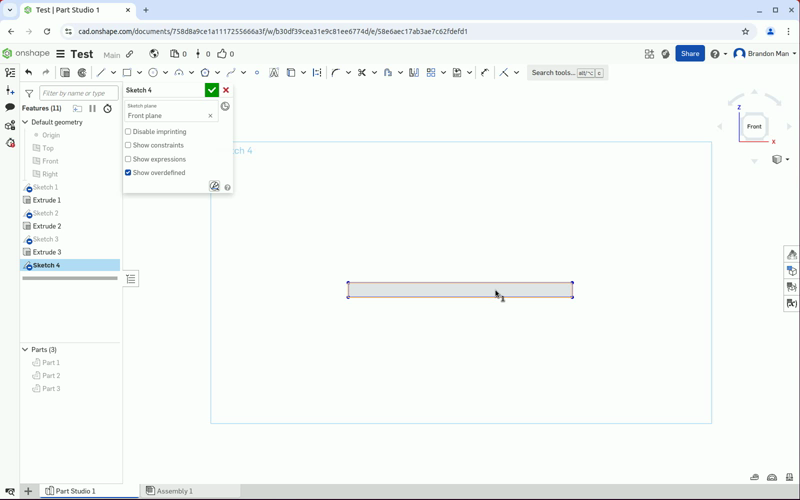
mouse_move(73, 352)
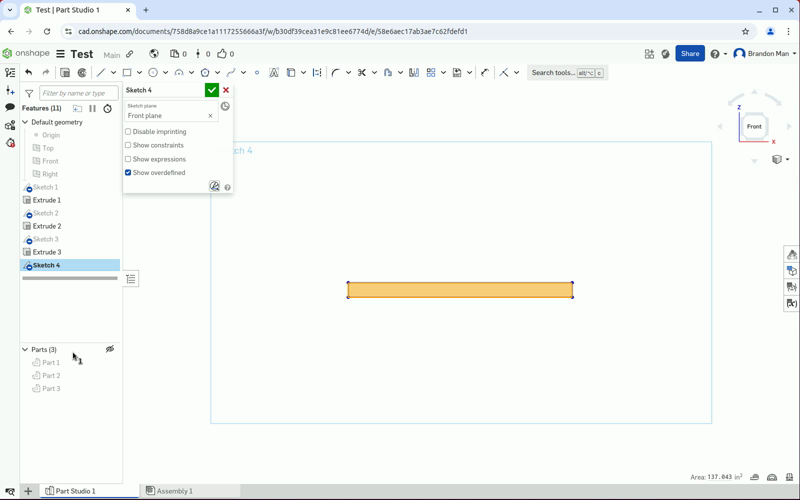
key(shift+y)
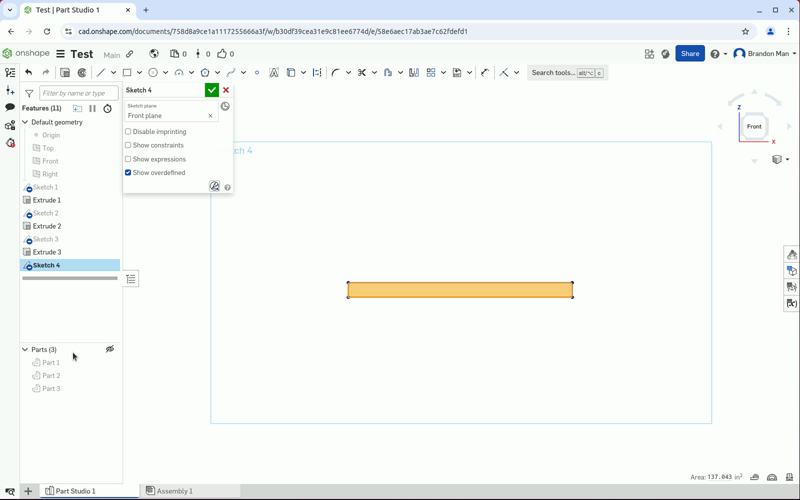
key(shift+e)
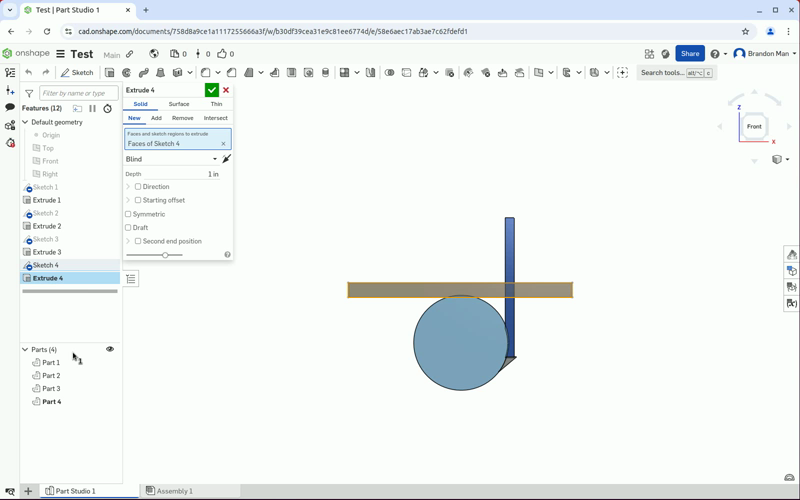
mouse_move(143, 106)
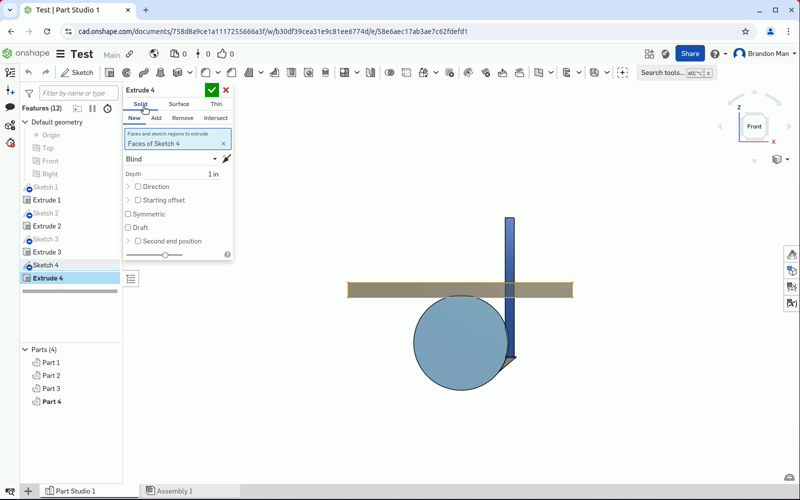
click(143, 106)
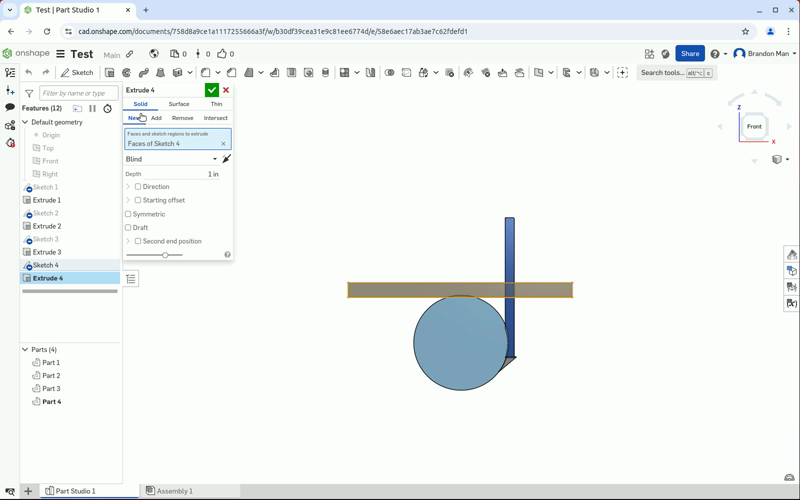
mouse_move(137, 120)
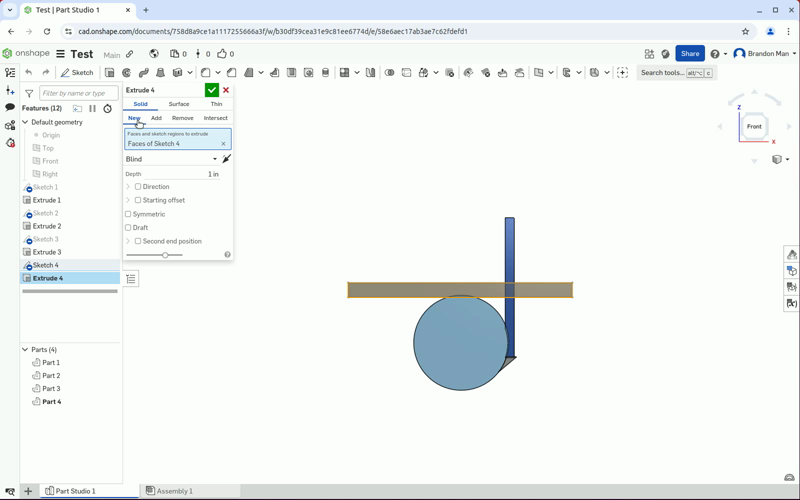
click(137, 120)
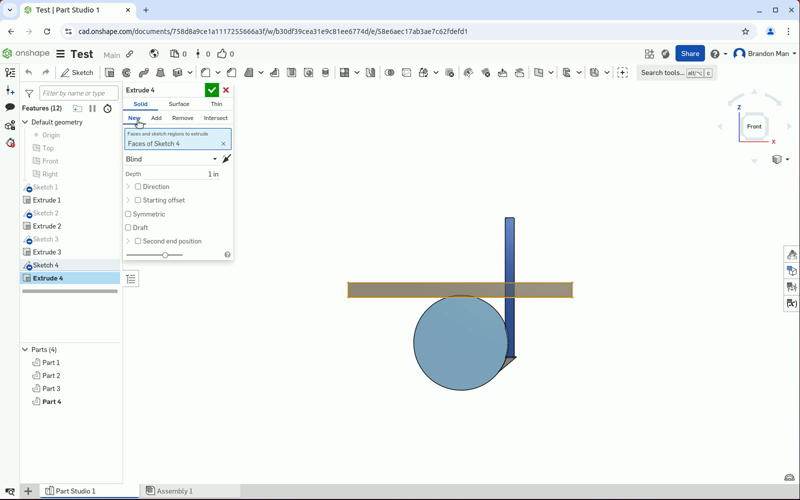
key(tab, 4)
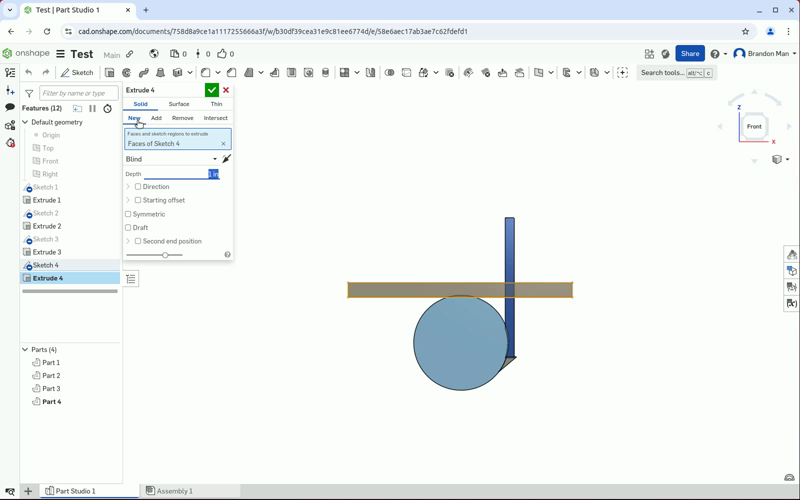
text(4.814)
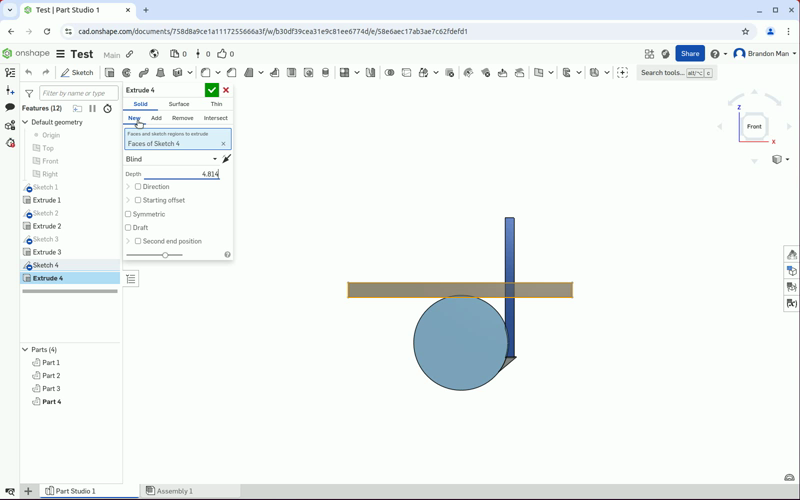
key(enter)
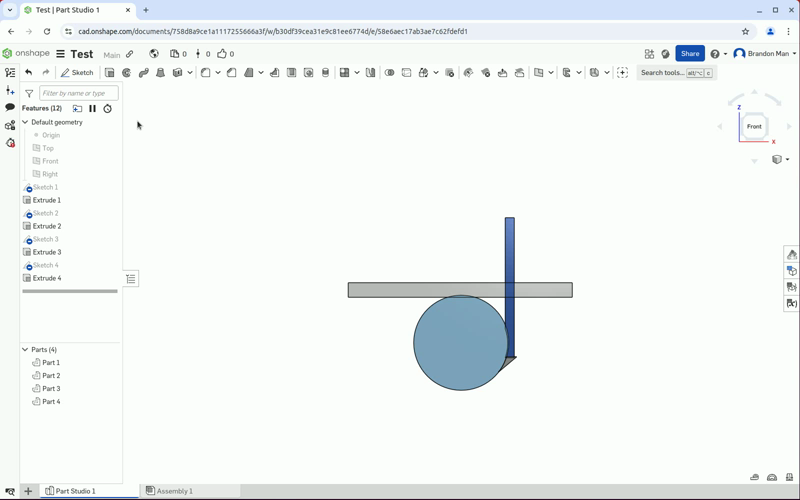
key(shift+h)
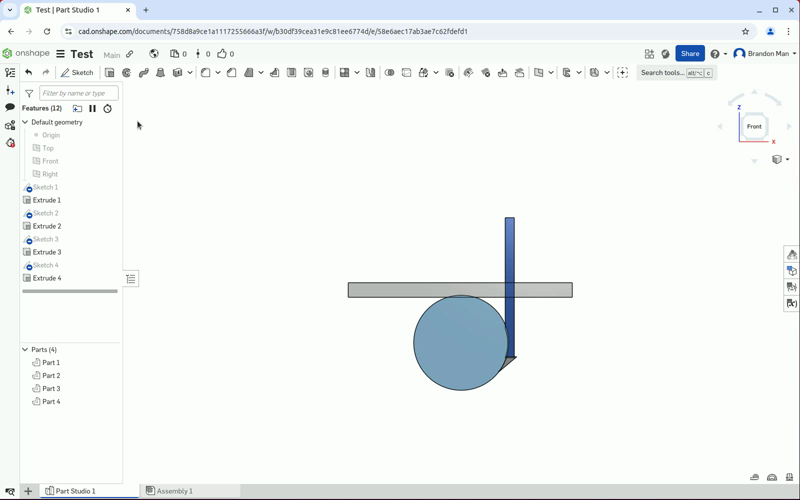
key(shift+h)
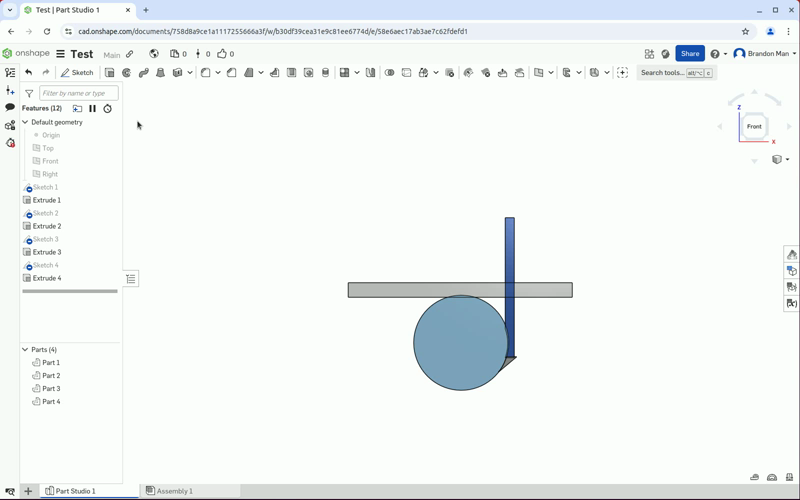
mouse_move(73, 189)
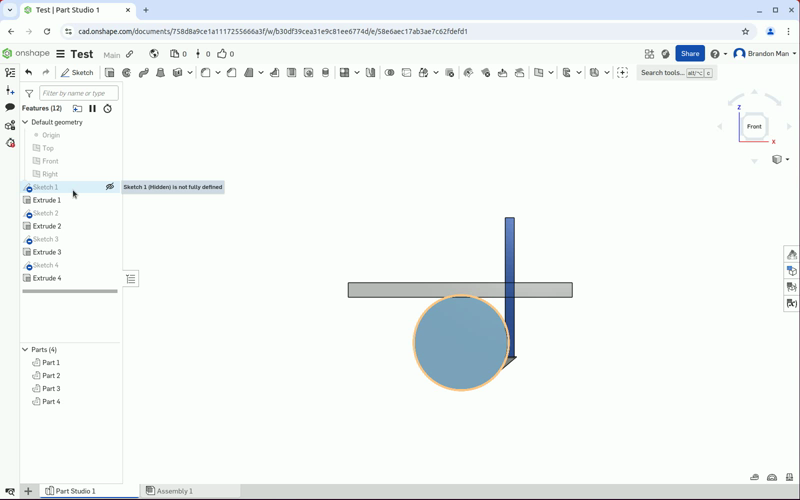
click(73, 189)
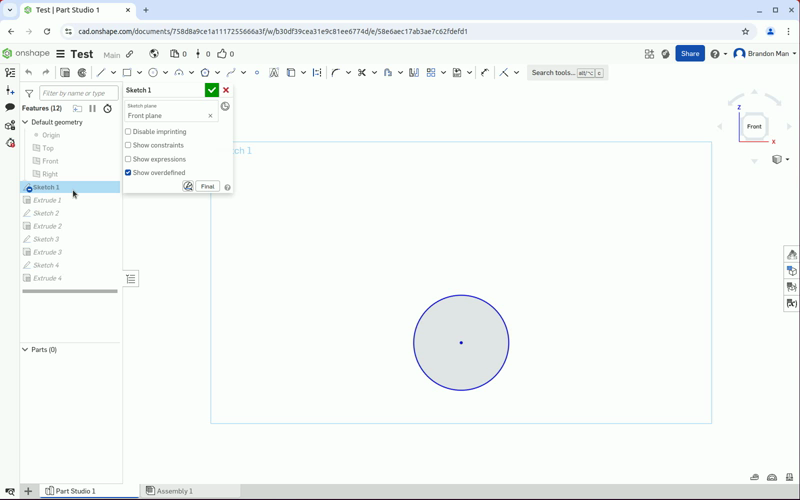
mouse_move(229, 92)
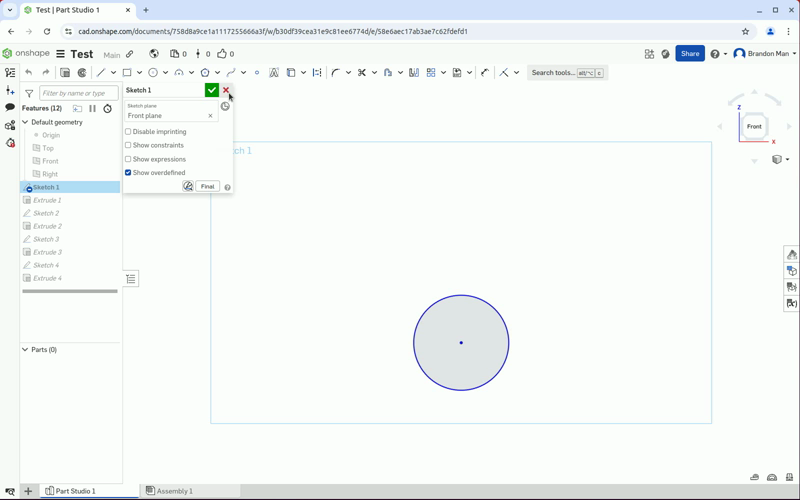
click(229, 92)
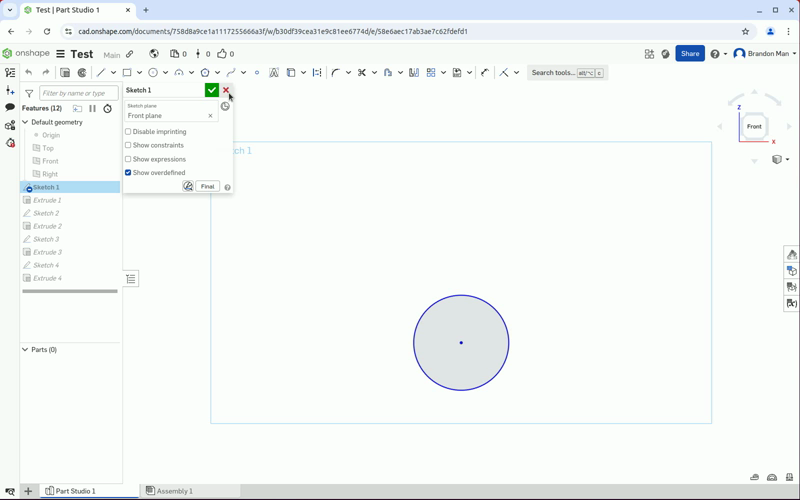
key(shift+s)
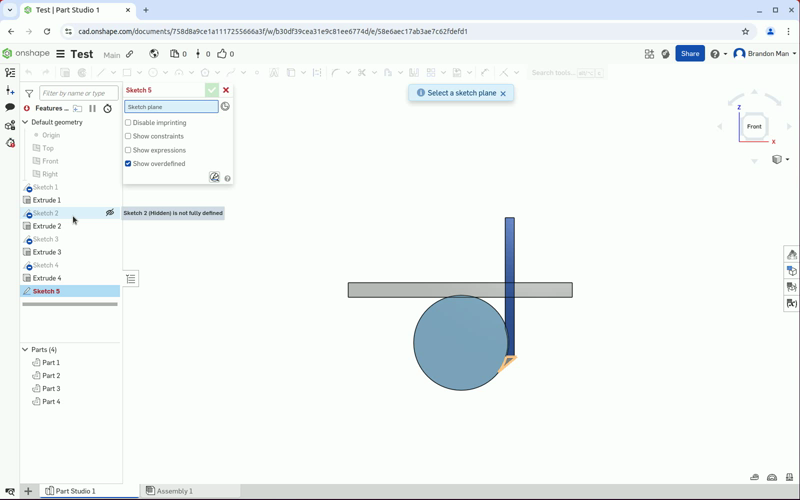
scroll(3)
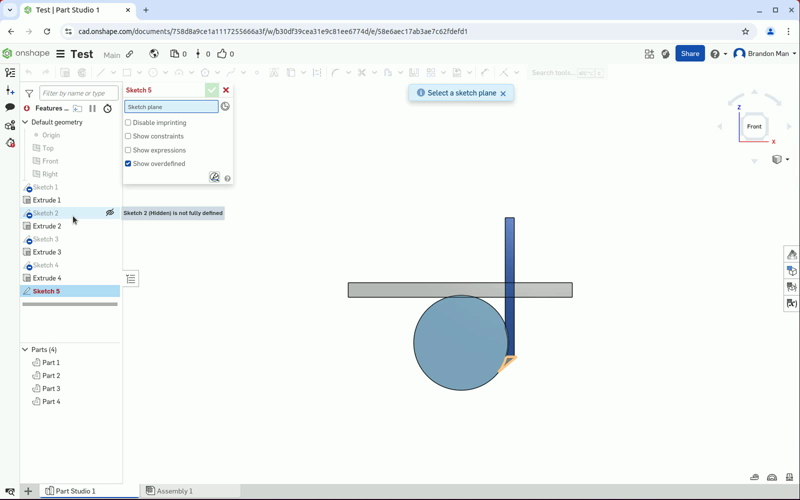
mouse_move(73, 163)
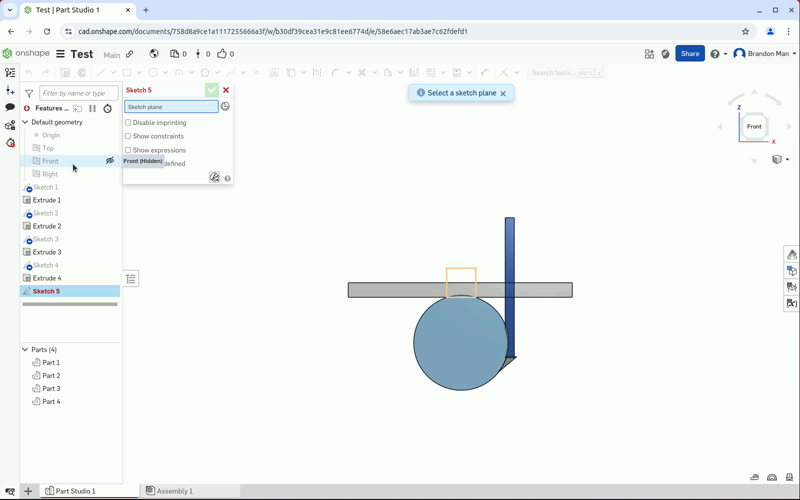
click(73, 163)
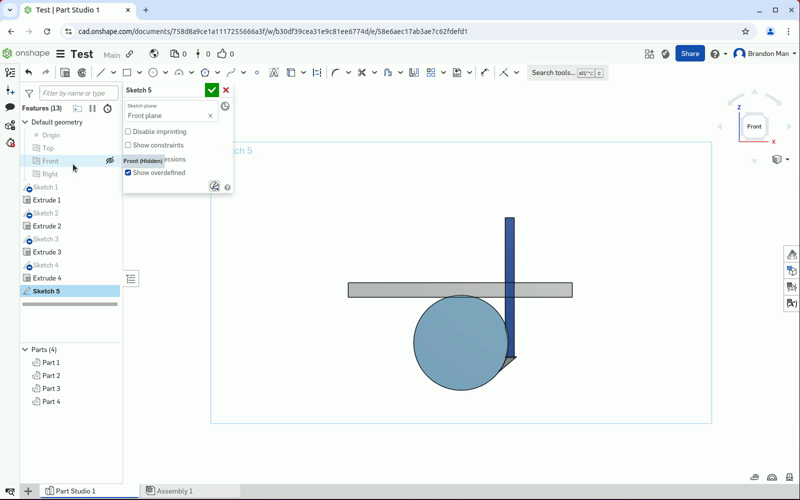
mouse_move(73, 352)
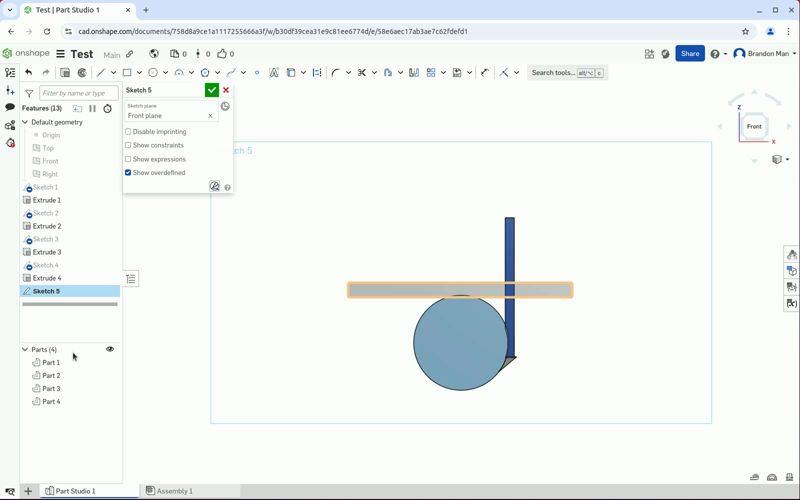
key(y)
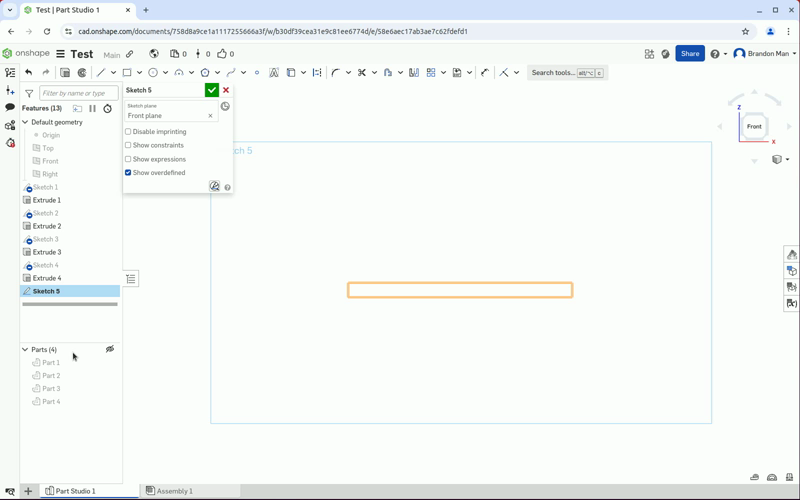
key(l)
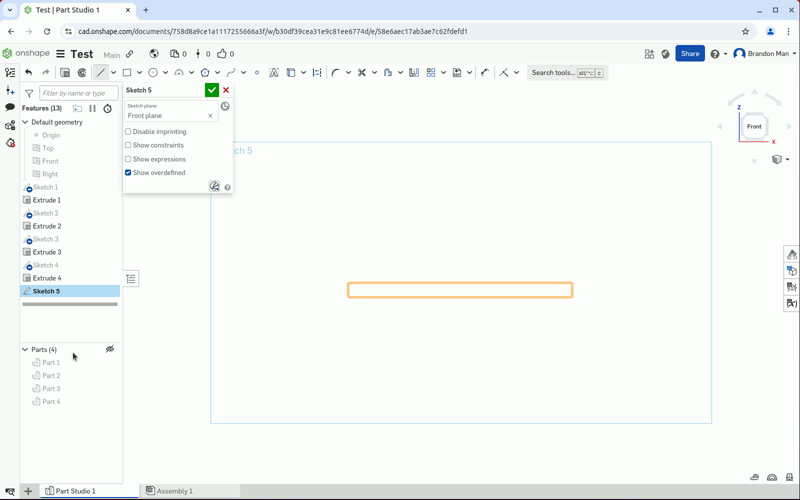
key_down(shift)
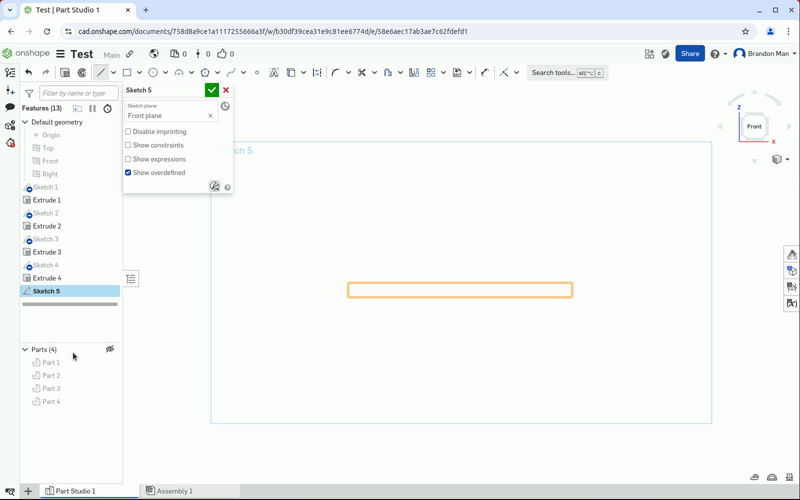
mouse_move(348, 340)
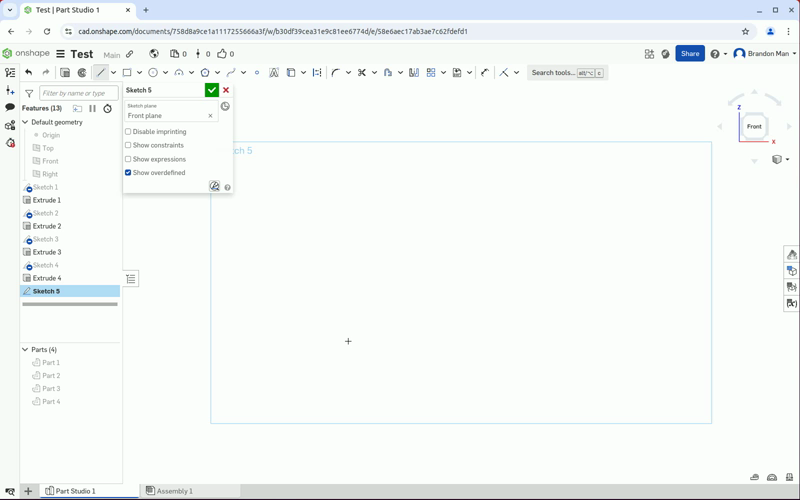
click(348, 340)
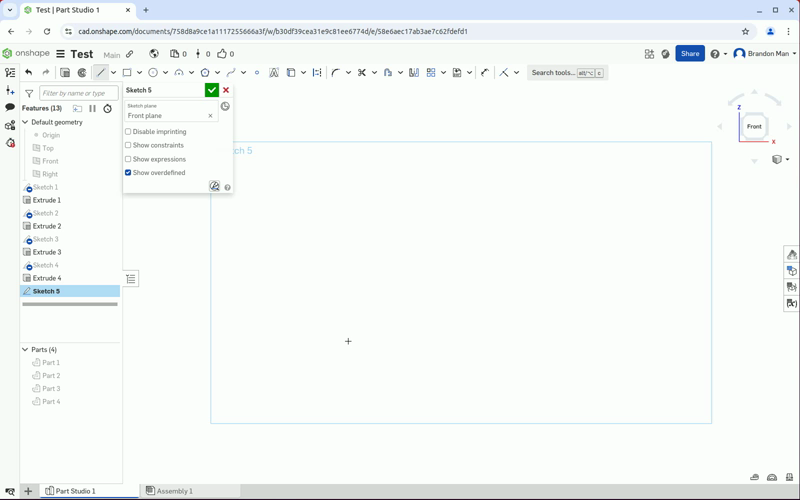
key_up(shift)
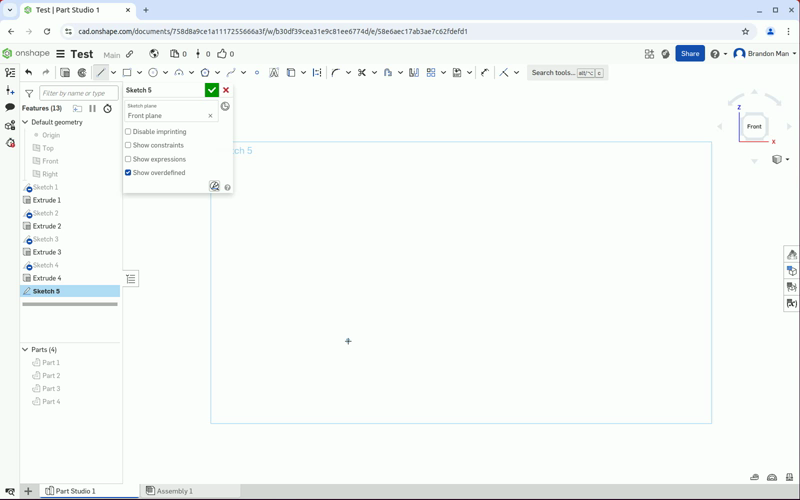
key_down(shift)
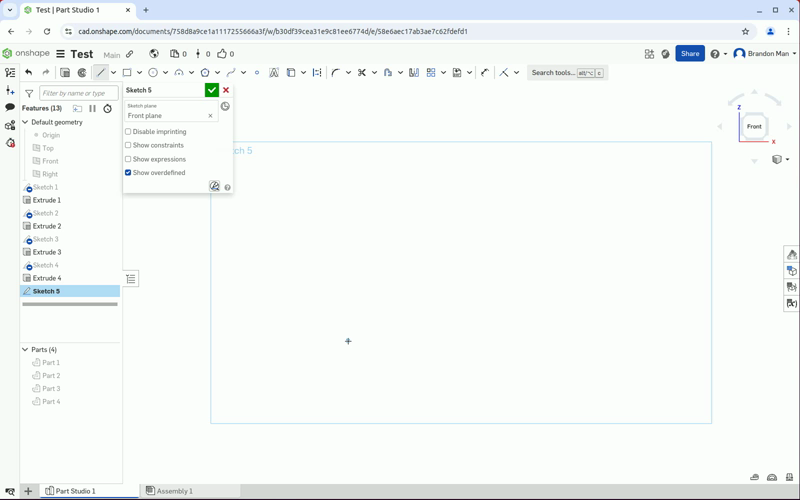
mouse_move(572, 340)
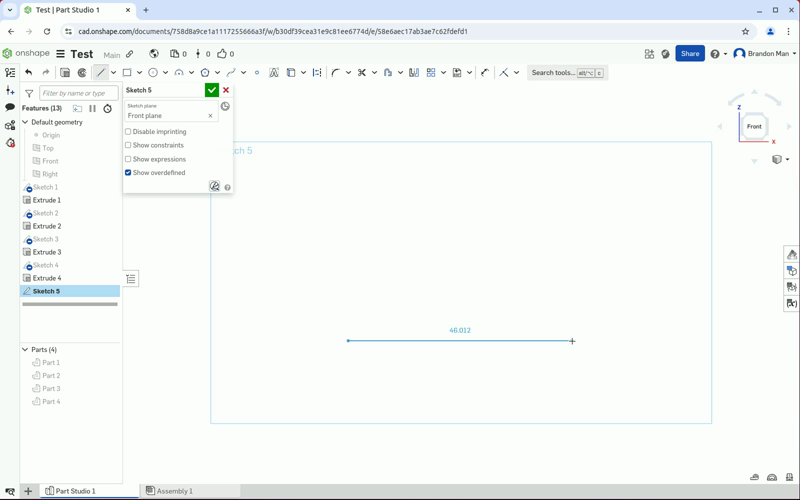
click(572, 340)
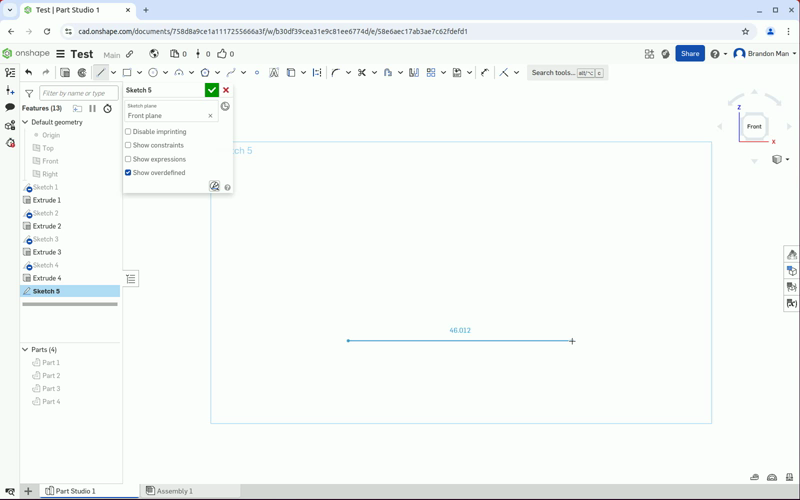
key_up(shift)
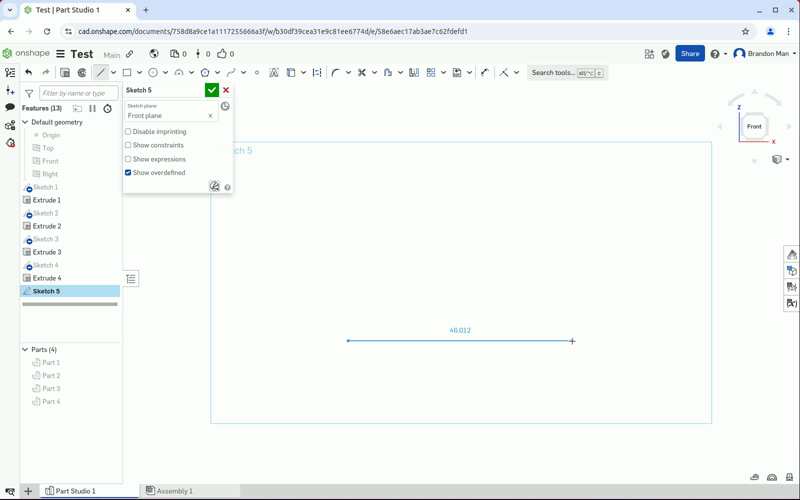
key_down(shift)
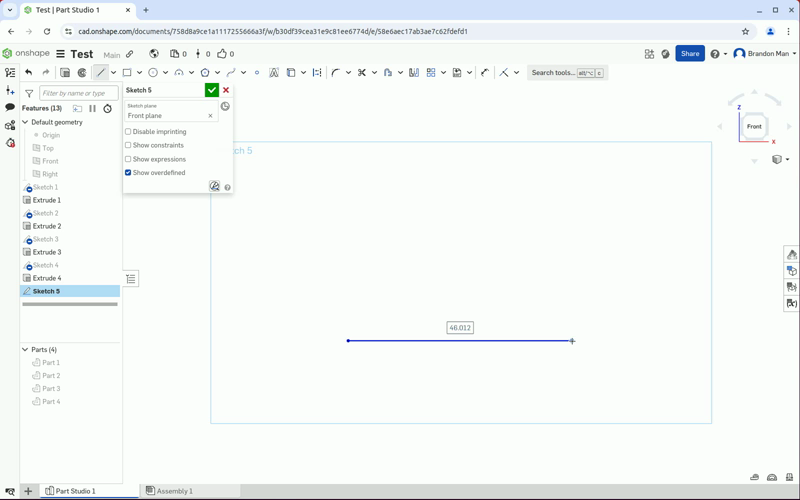
mouse_move(589, 340)
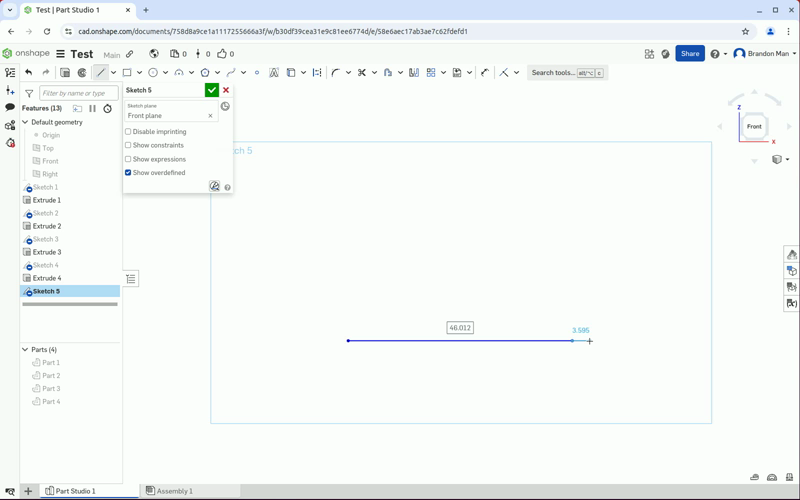
mouse_move(572, 326)
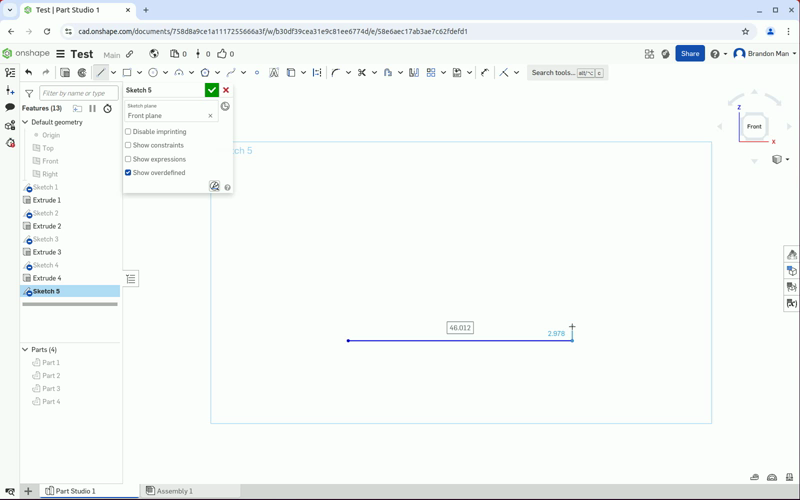
click(572, 326)
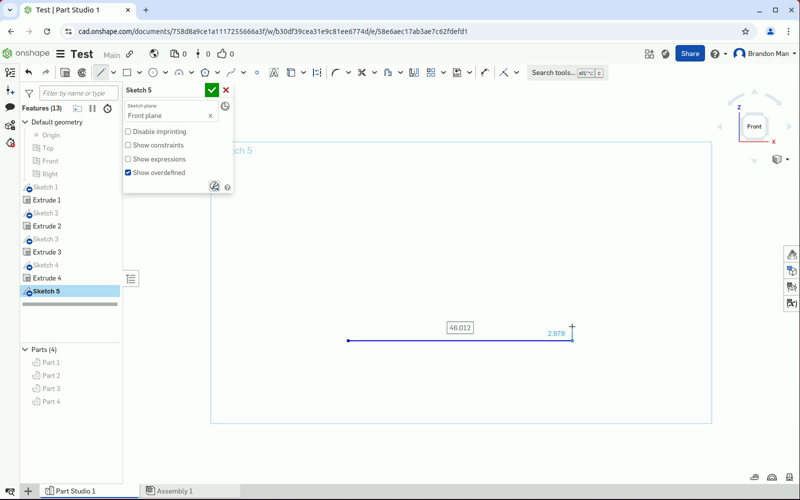
key_up(shift)
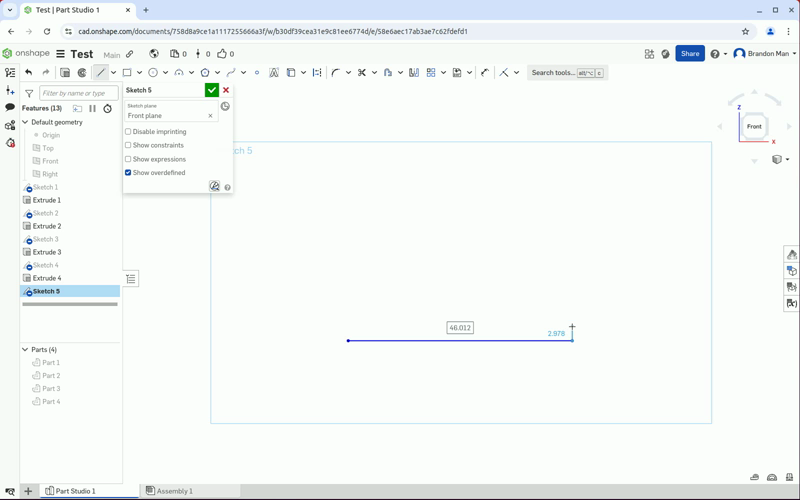
key_down(shift)
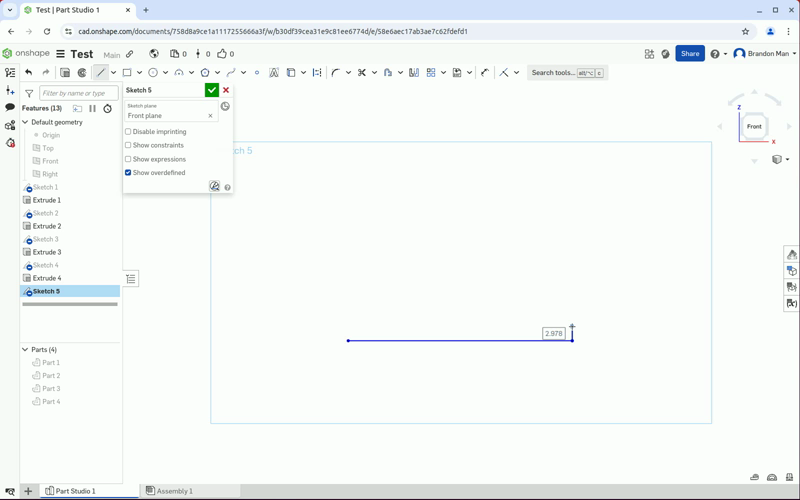
mouse_move(348, 326)
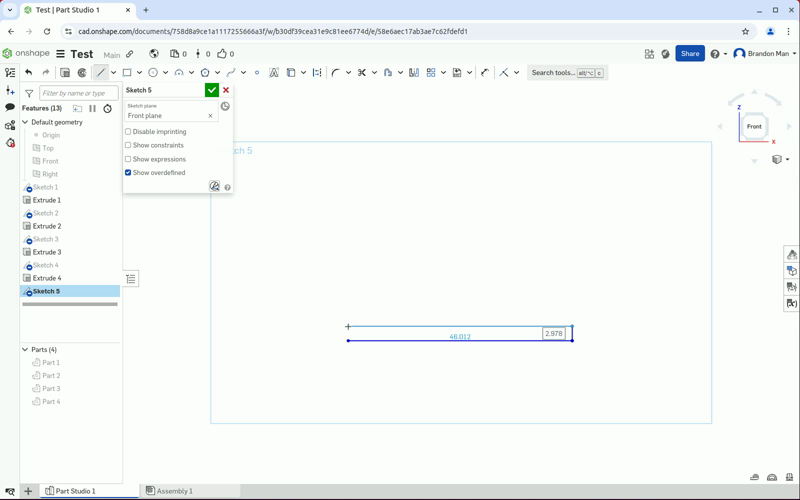
click(348, 326)
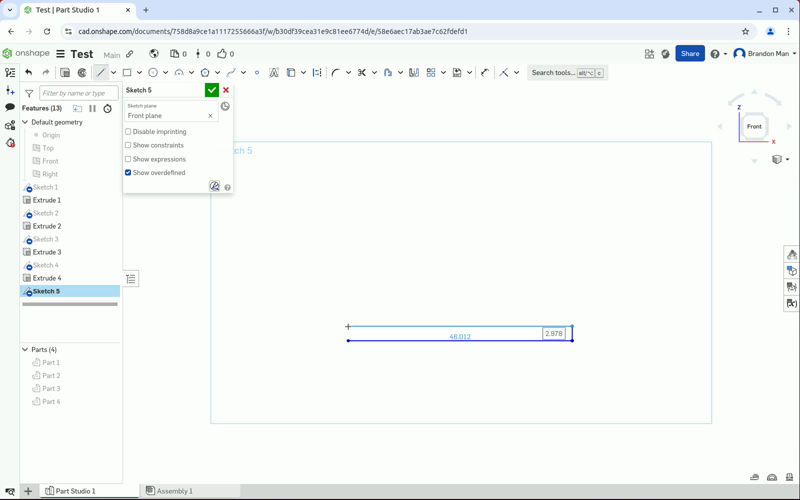
key_up(shift)
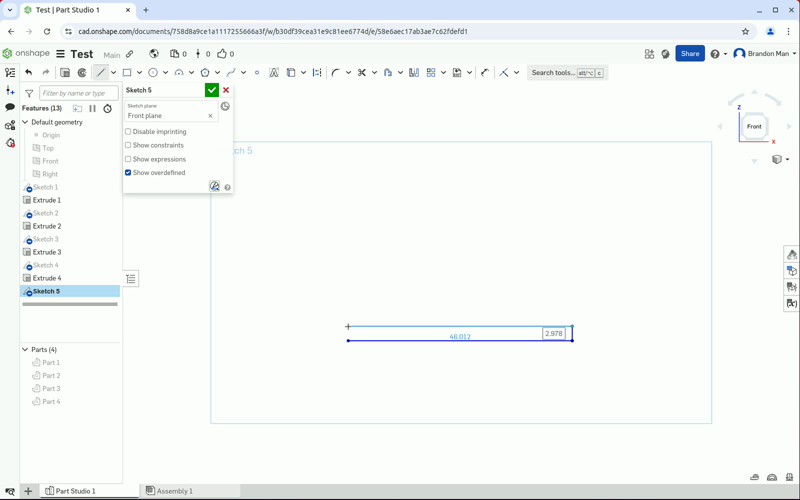
mouse_move(378, 326)
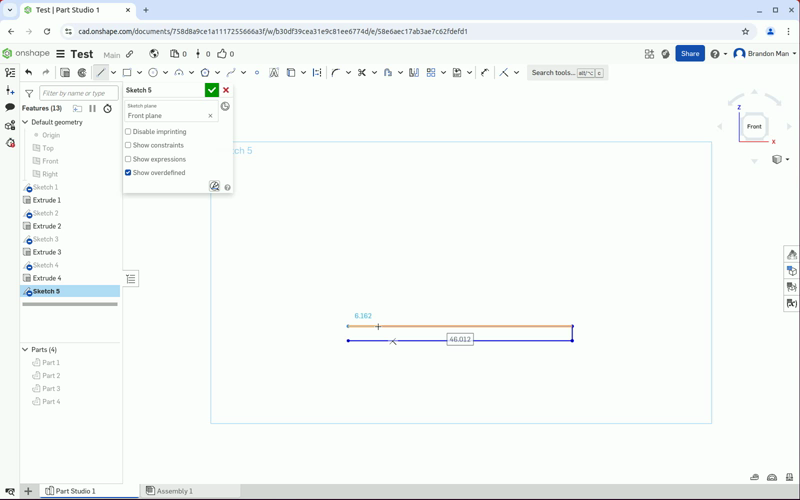
key_down(shift)
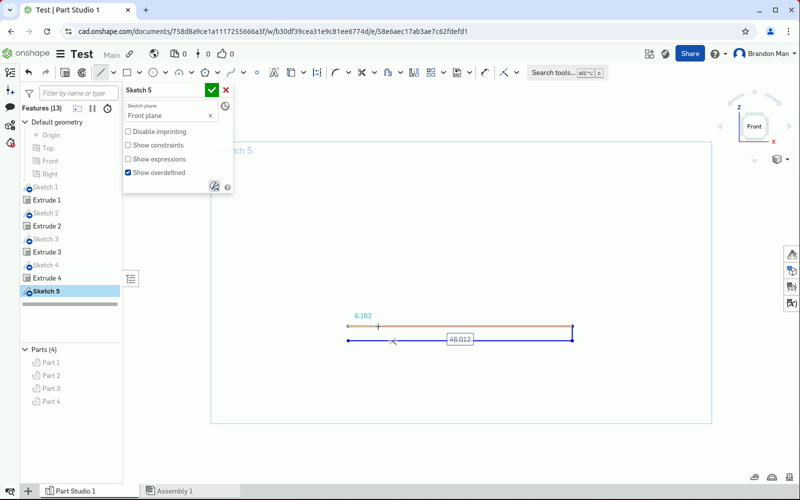
mouse_move(348, 340)
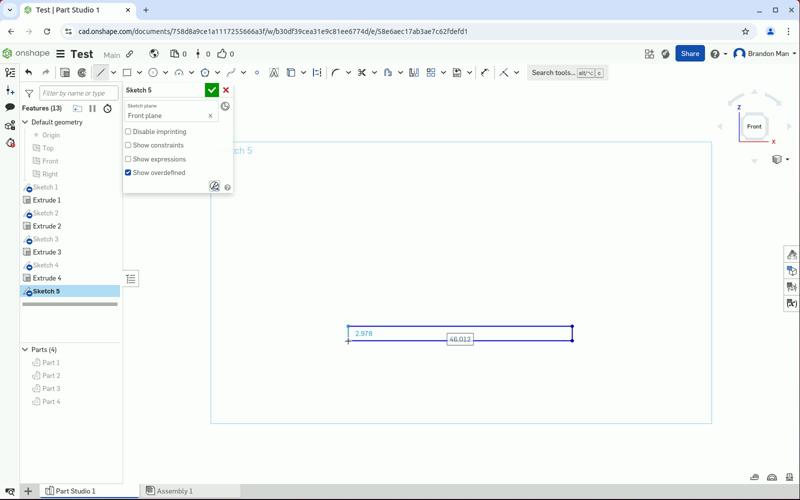
key_up(shift)
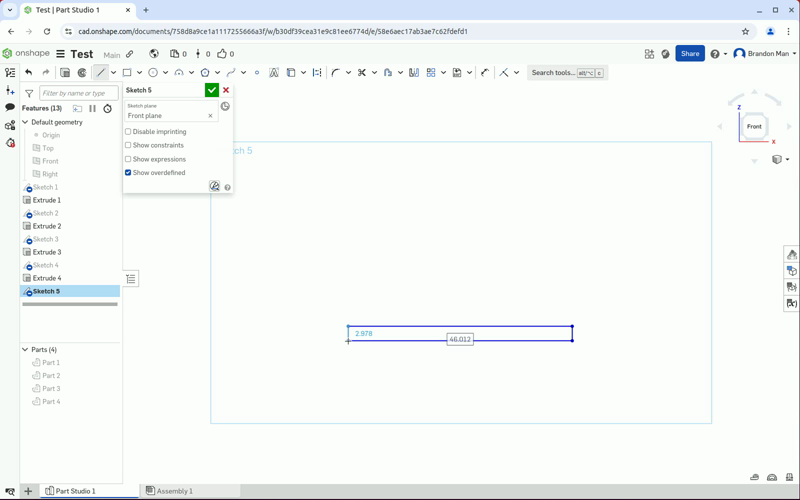
click(348, 340)
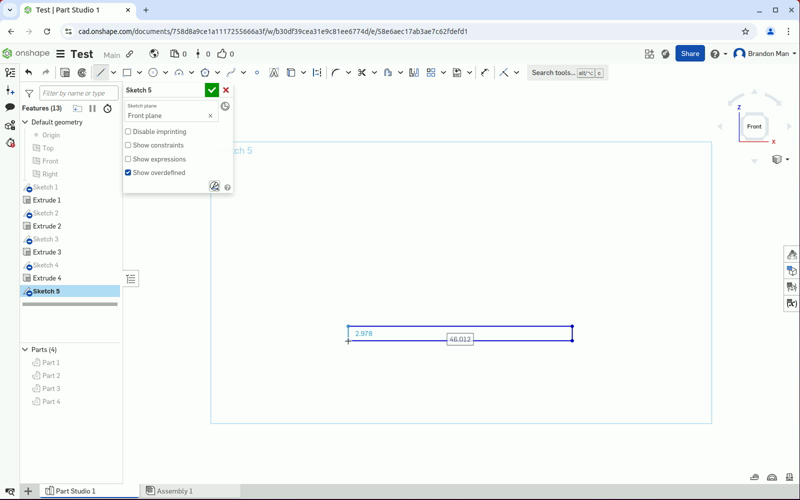
key(esc)
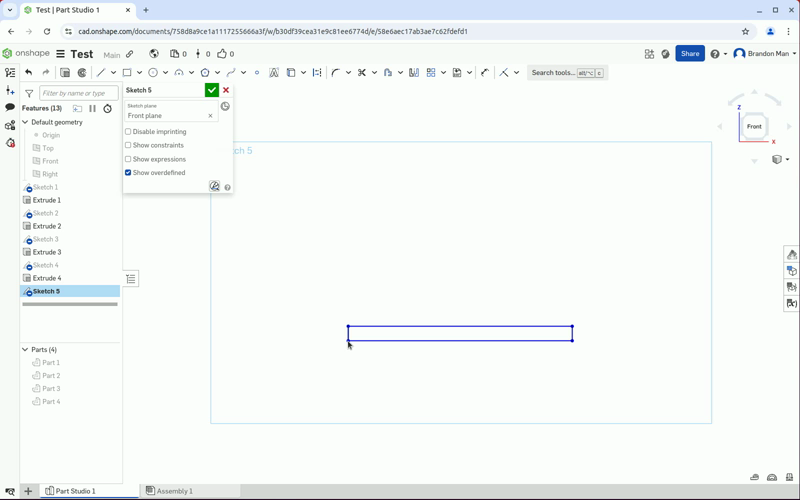
mouse_move(364, 331)
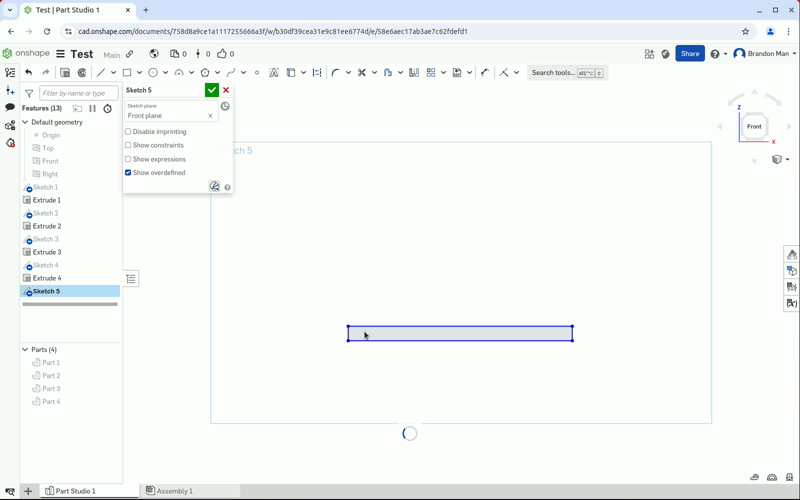
click(364, 331)
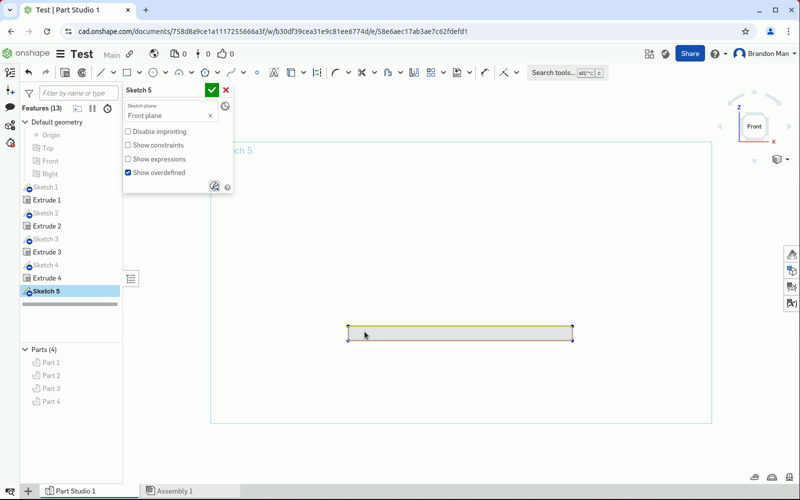
mouse_move(73, 352)
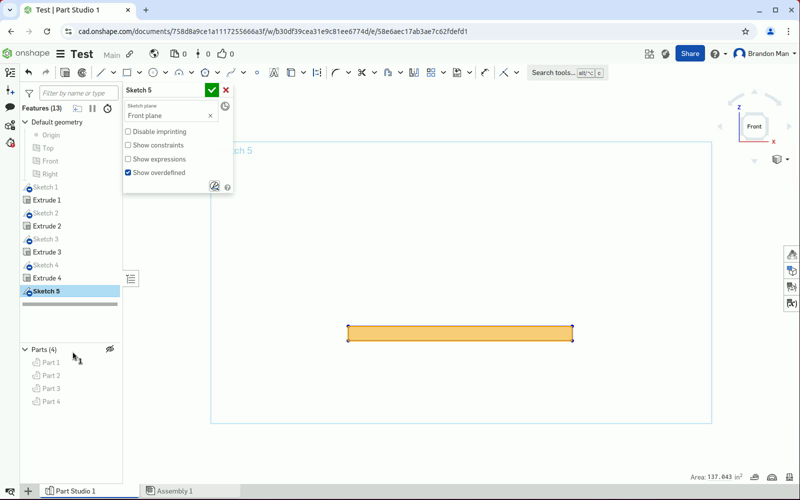
key(shift+y)
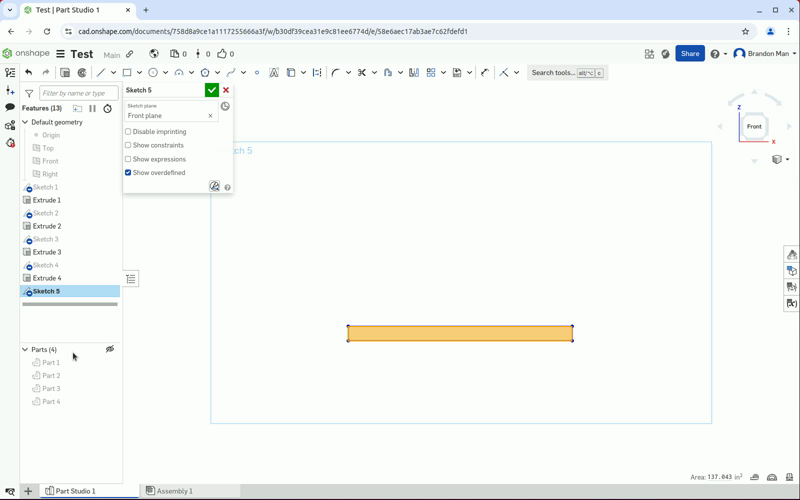
key(shift+e)
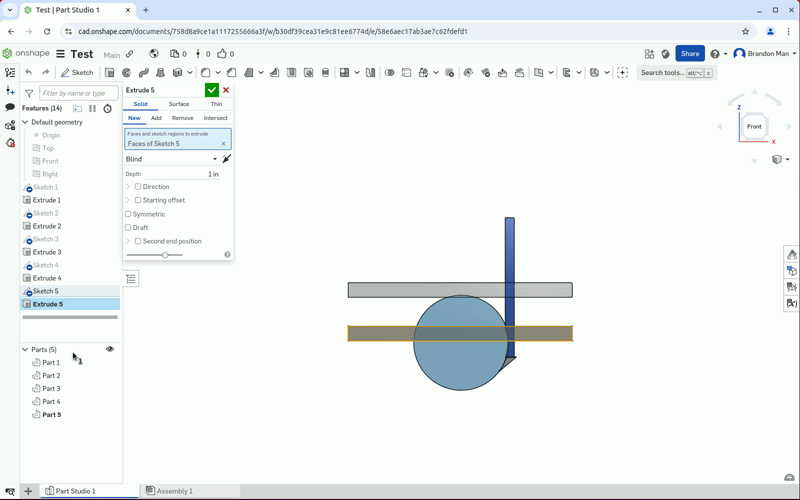
mouse_move(143, 106)
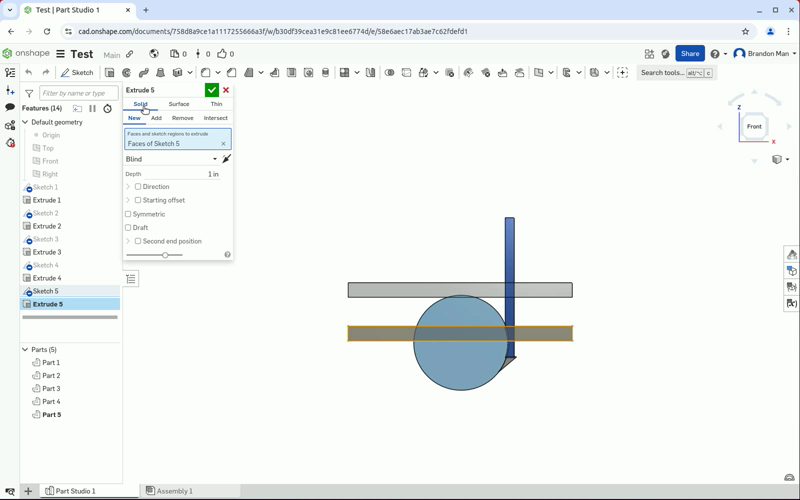
click(143, 106)
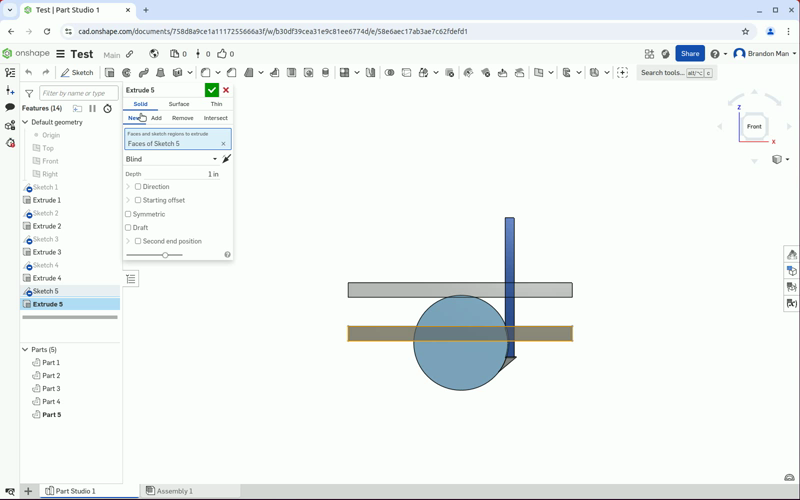
mouse_move(137, 120)
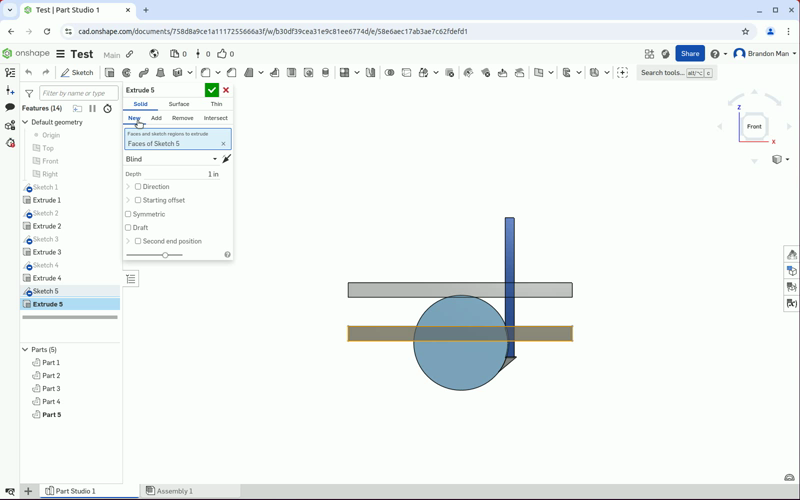
click(137, 120)
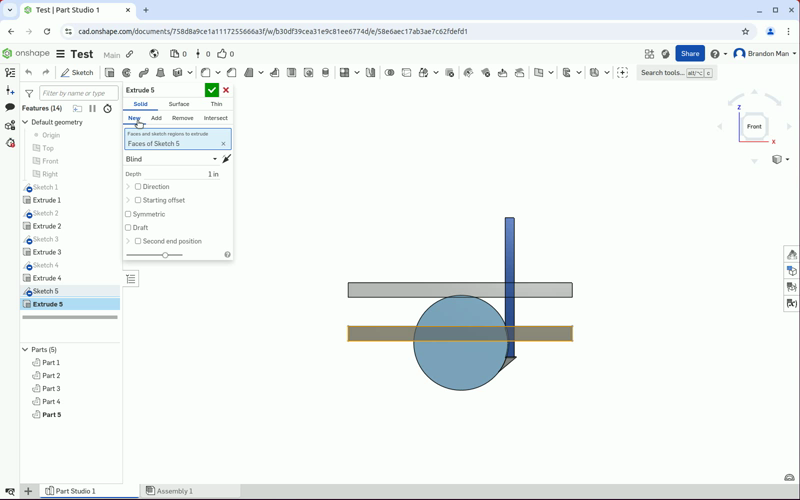
key(tab, 4)
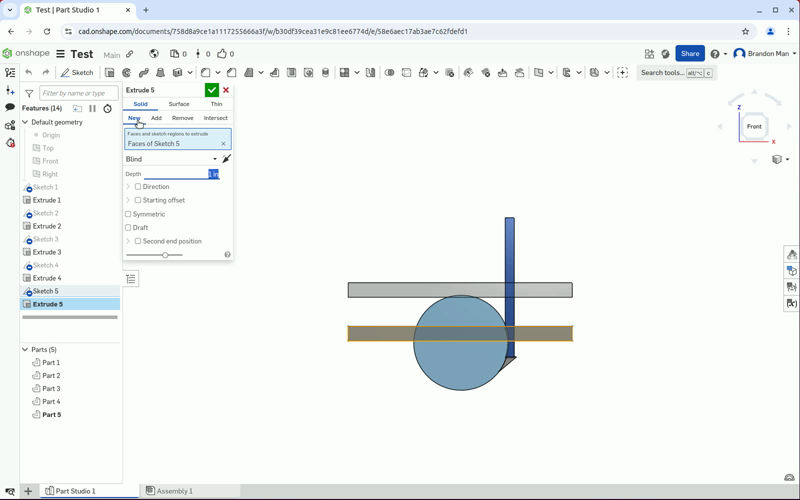
text(4.814)
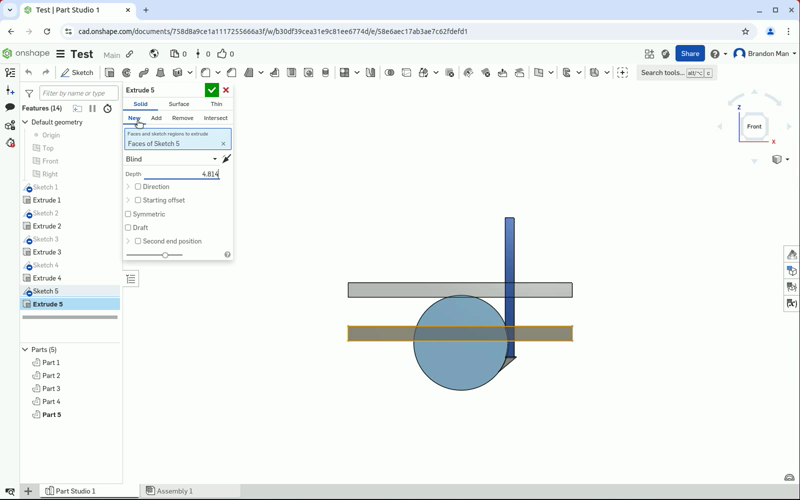
key(enter)
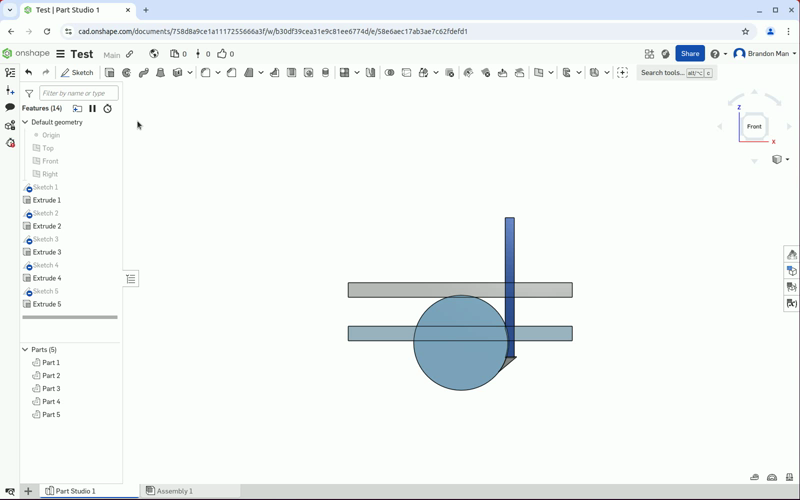
key(shift+h)
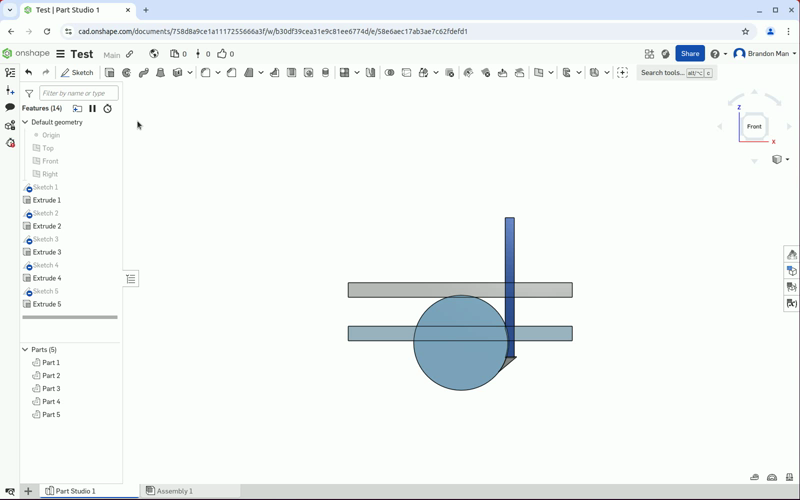
key(shift+h)
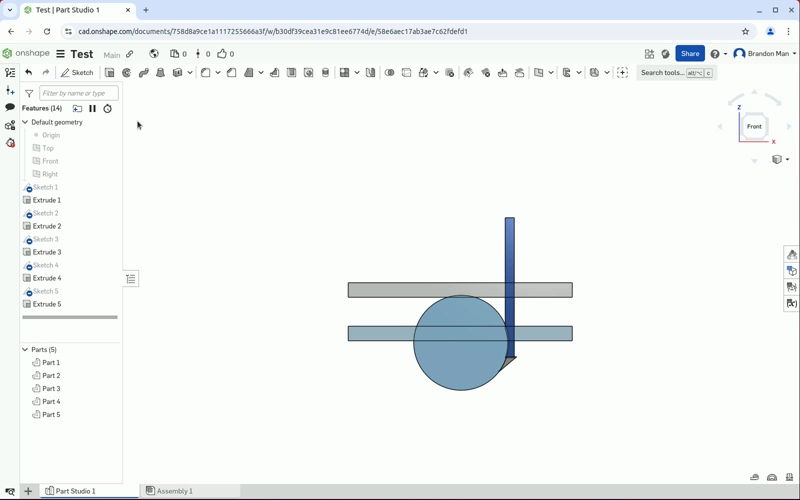
mouse_move(73, 189)
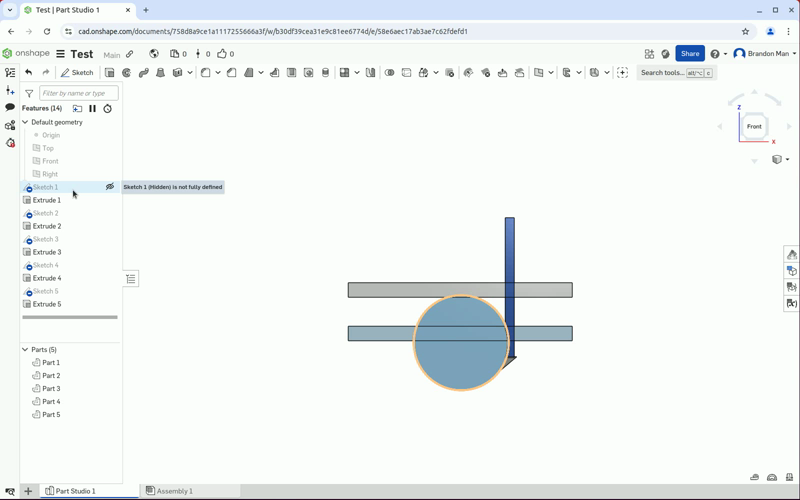
click(73, 189)
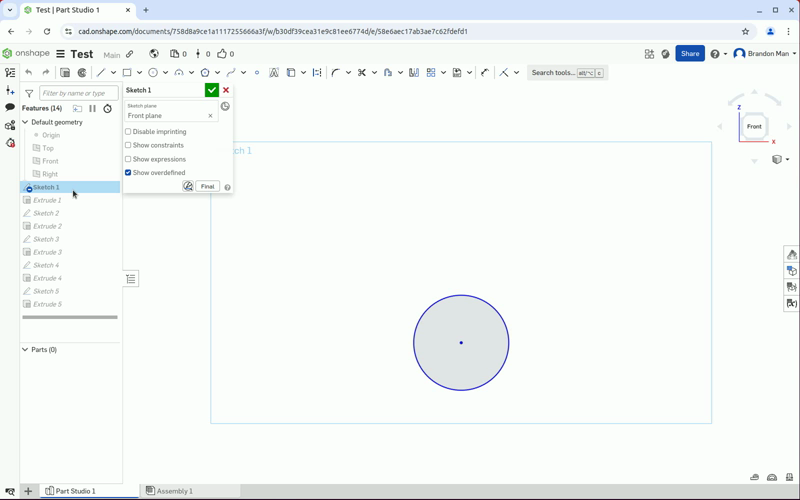
mouse_move(229, 92)
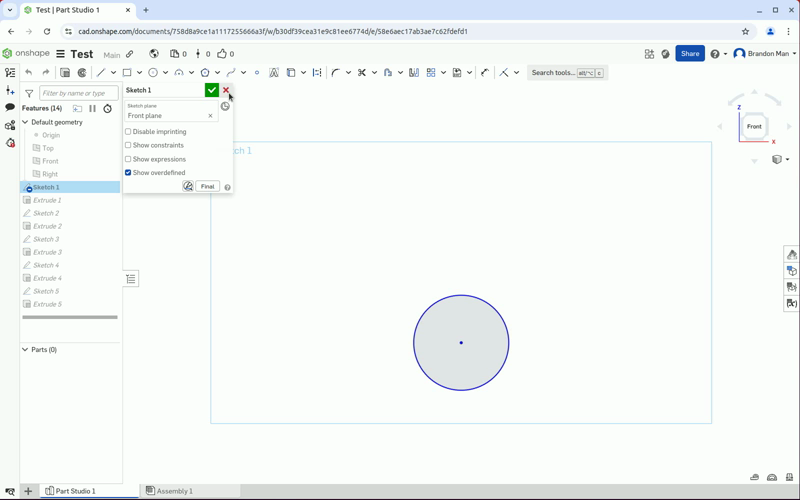
click(229, 92)
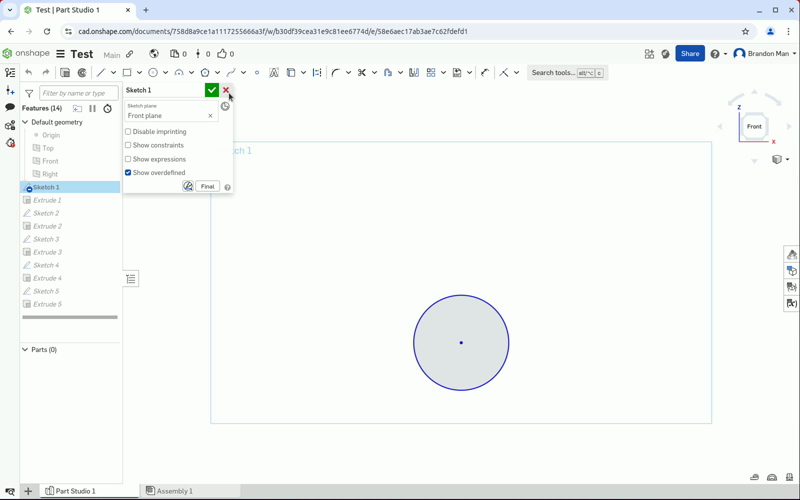
key(shift+s)
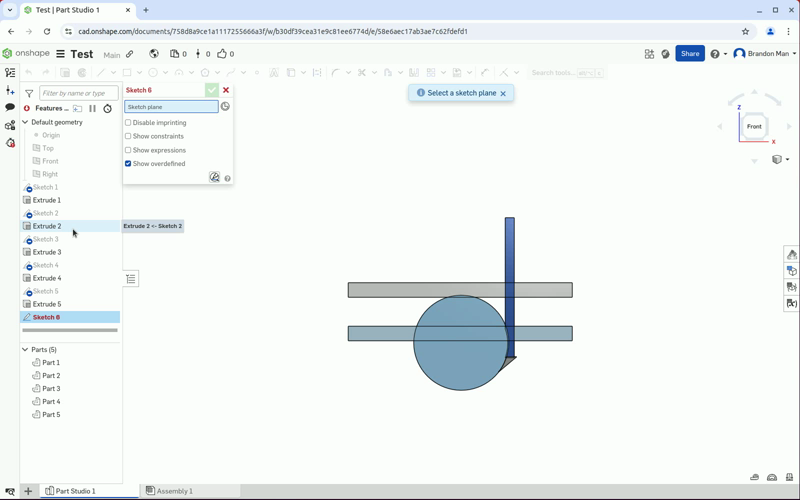
scroll(3)
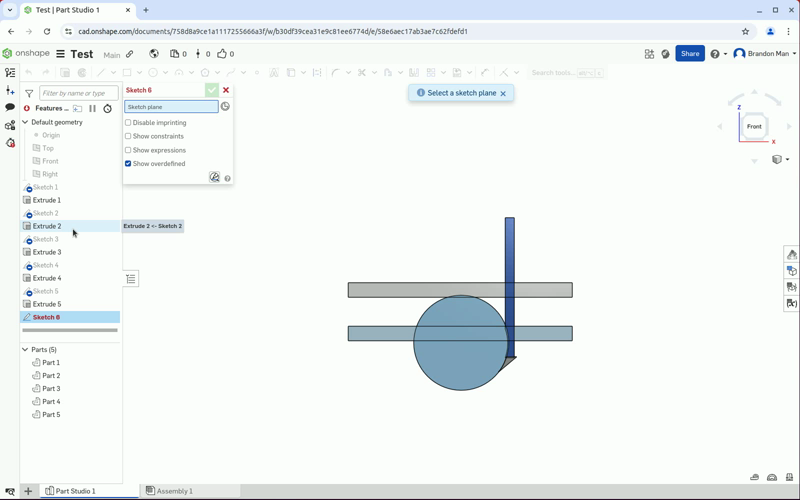
mouse_move(73, 163)
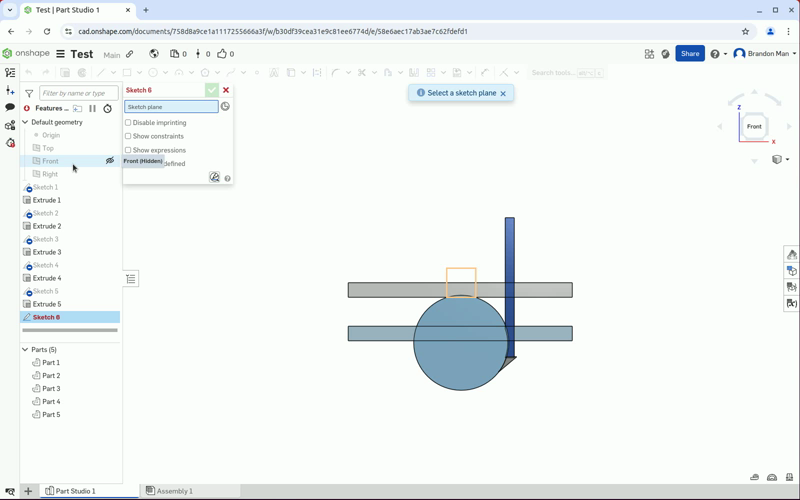
click(73, 163)
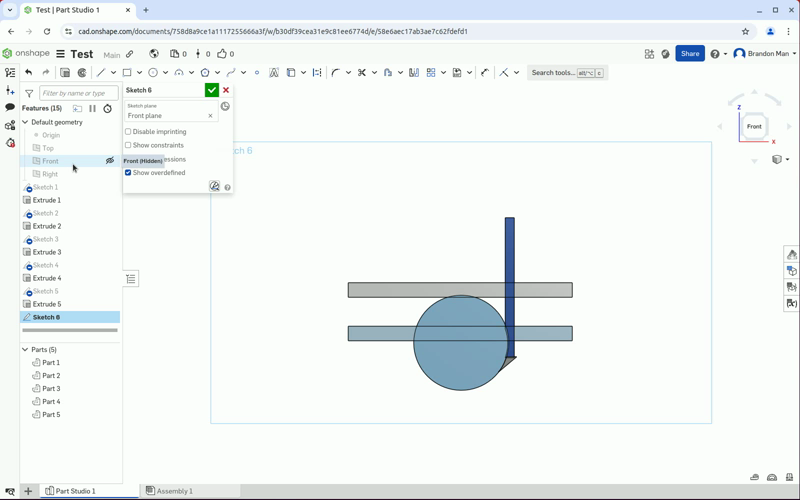
mouse_move(73, 352)
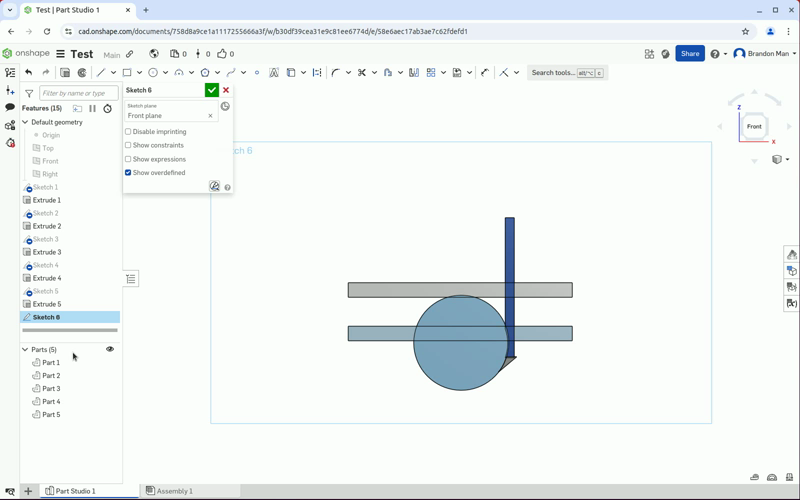
key(y)
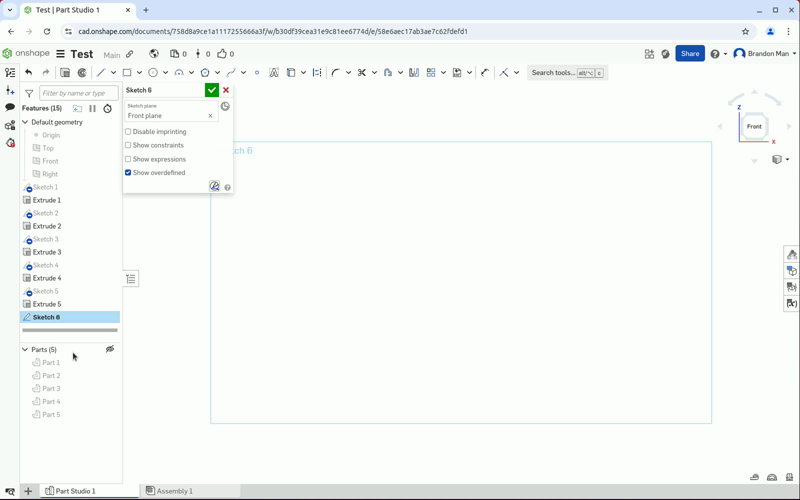
key(l)
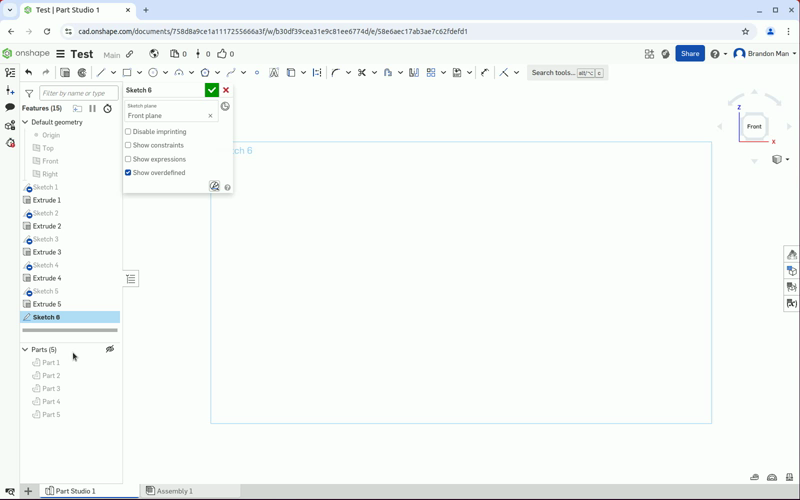
key_down(shift)
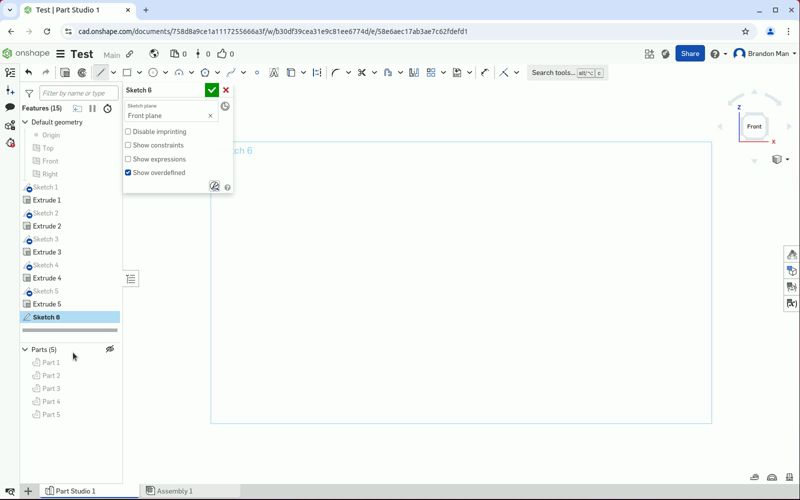
mouse_move(348, 376)
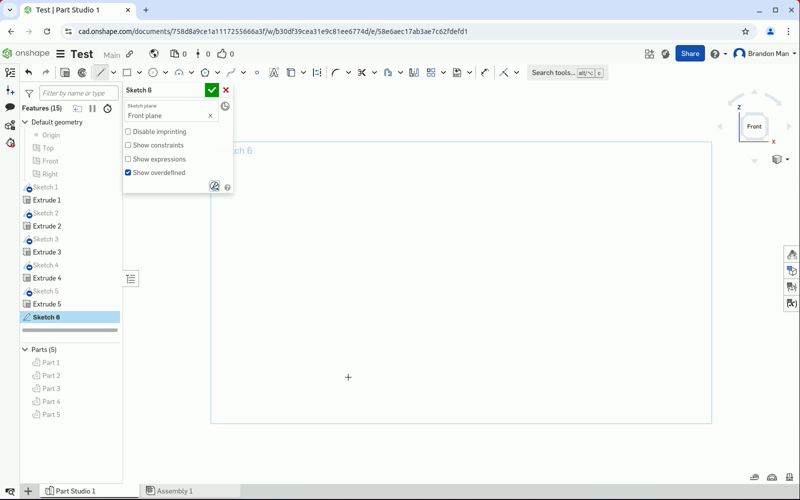
click(348, 376)
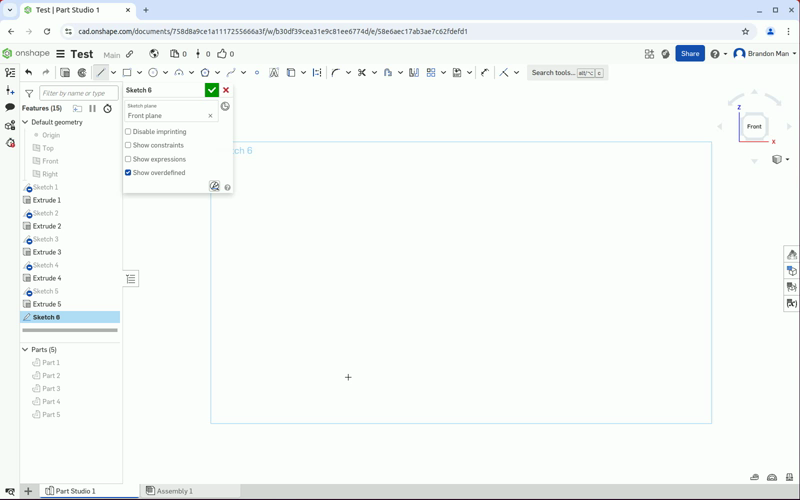
key_up(shift)
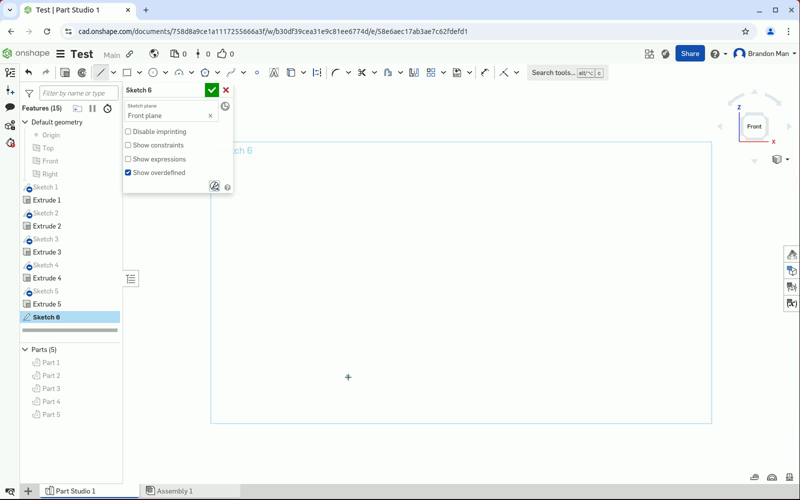
key_down(shift)
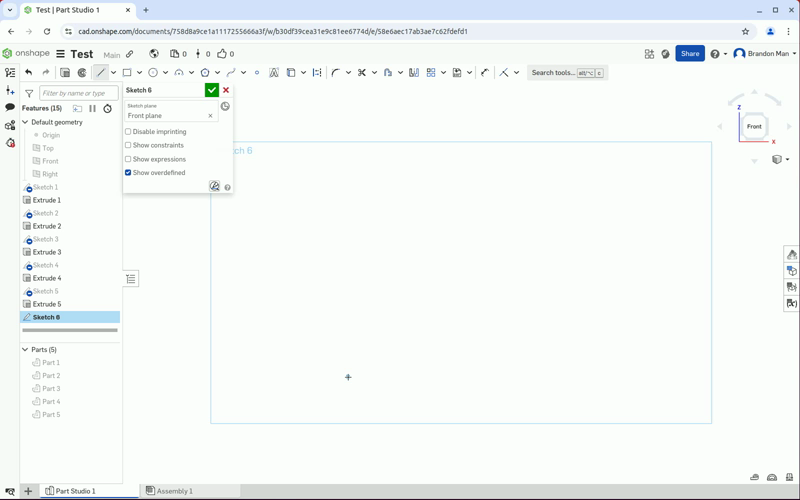
mouse_move(572, 376)
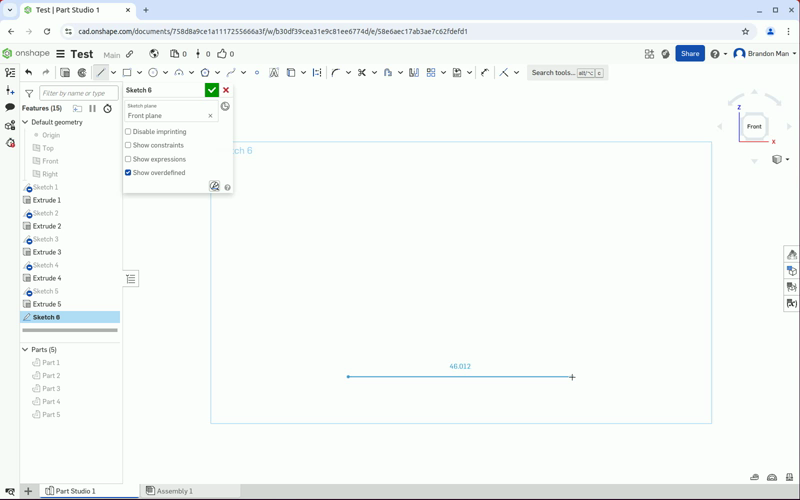
click(572, 376)
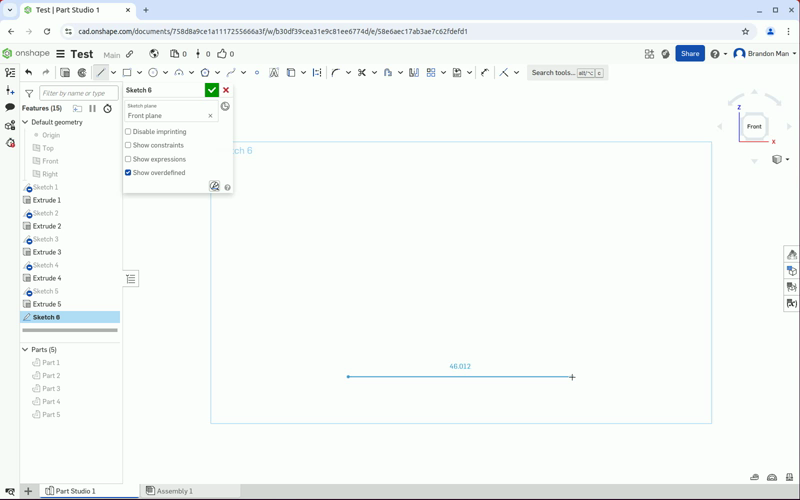
key_up(shift)
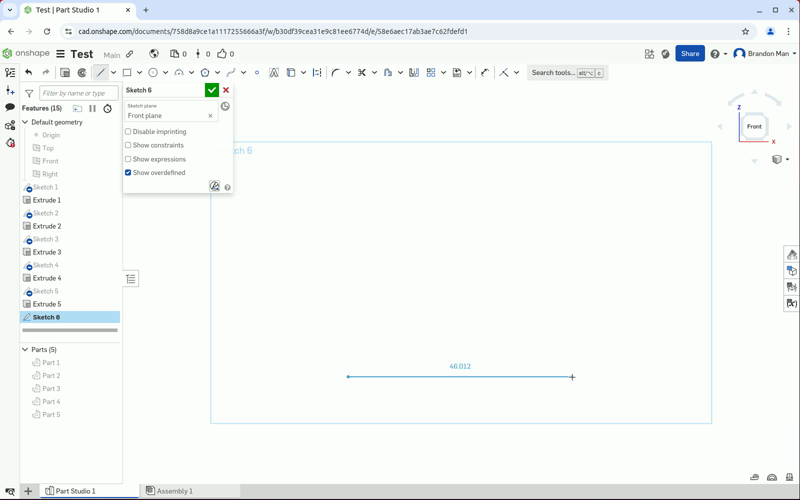
key_down(shift)
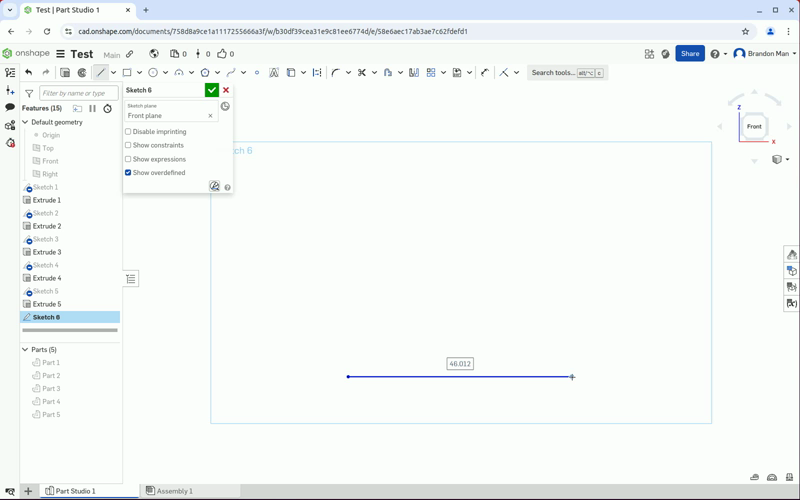
mouse_move(589, 376)
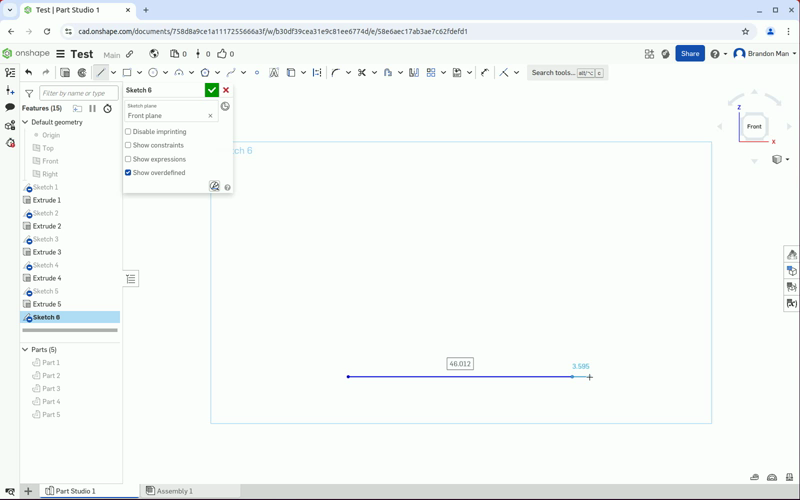
mouse_move(572, 362)
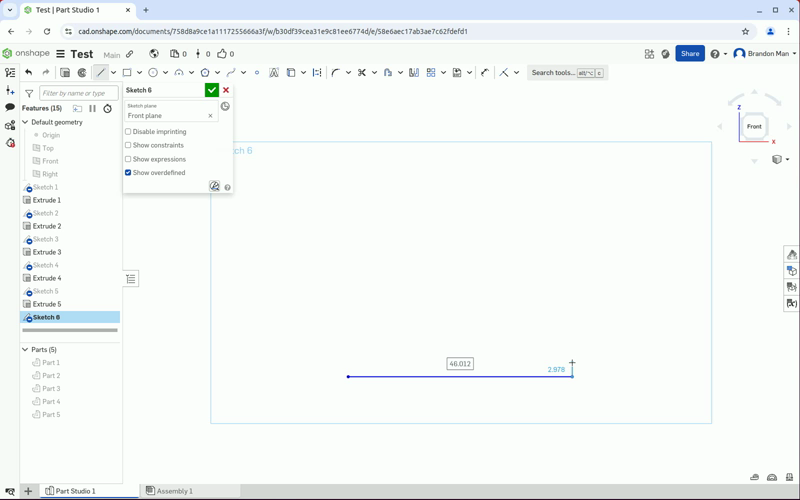
click(572, 362)
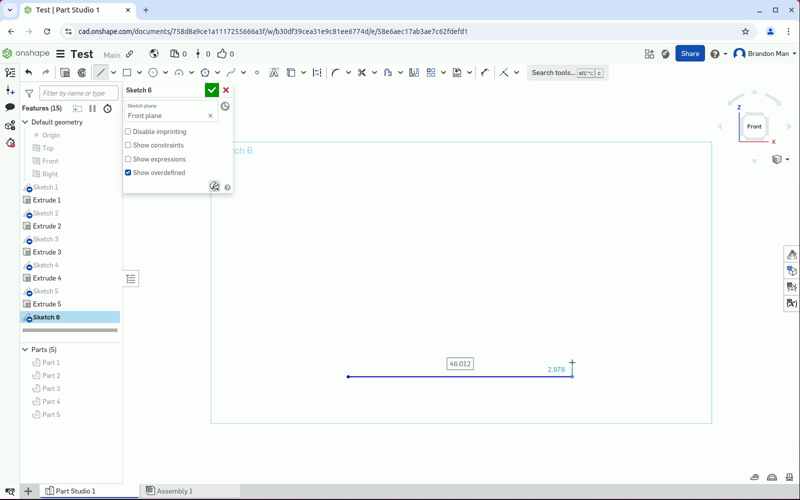
key_up(shift)
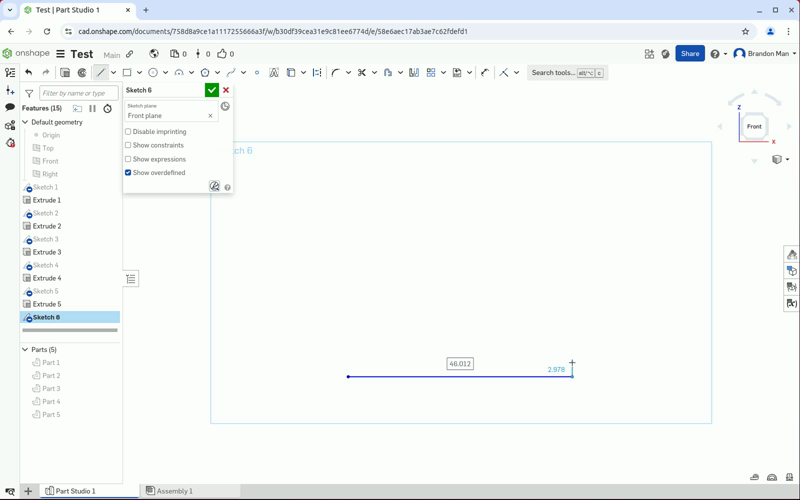
key_down(shift)
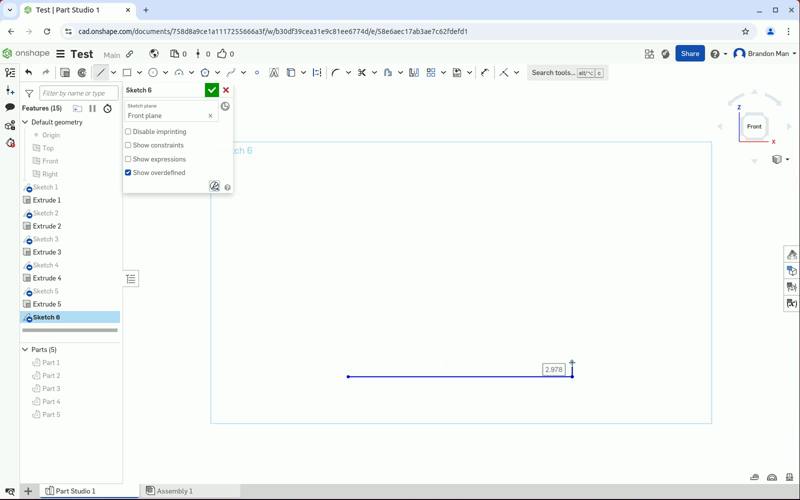
mouse_move(348, 362)
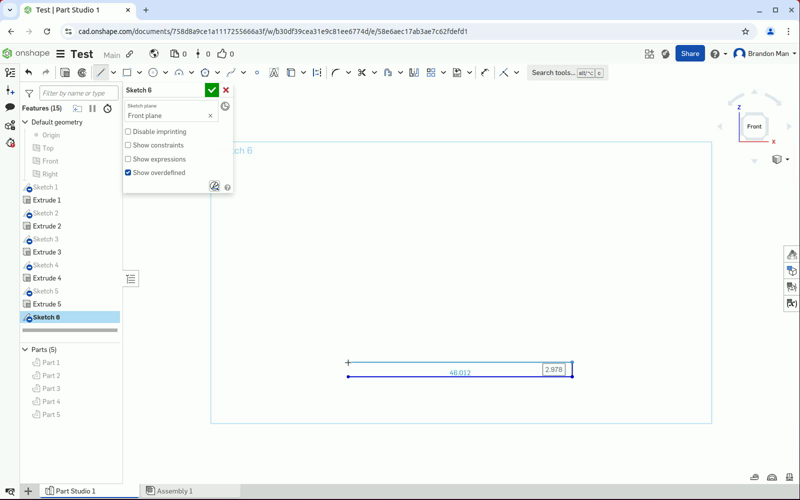
click(348, 362)
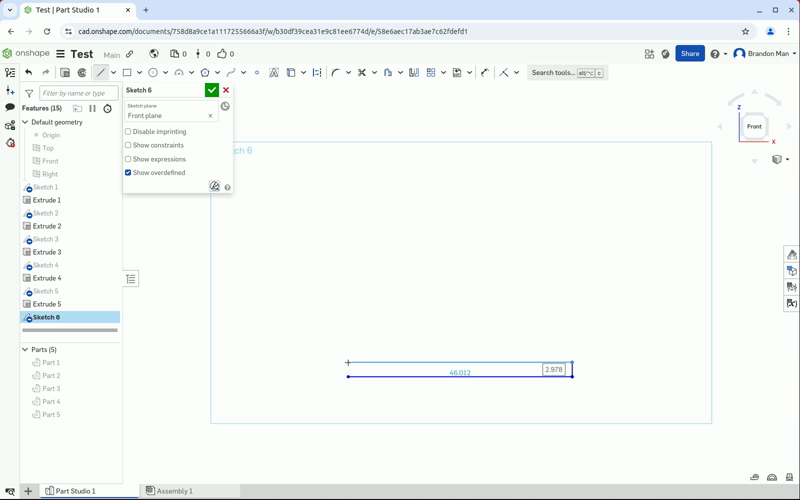
key_up(shift)
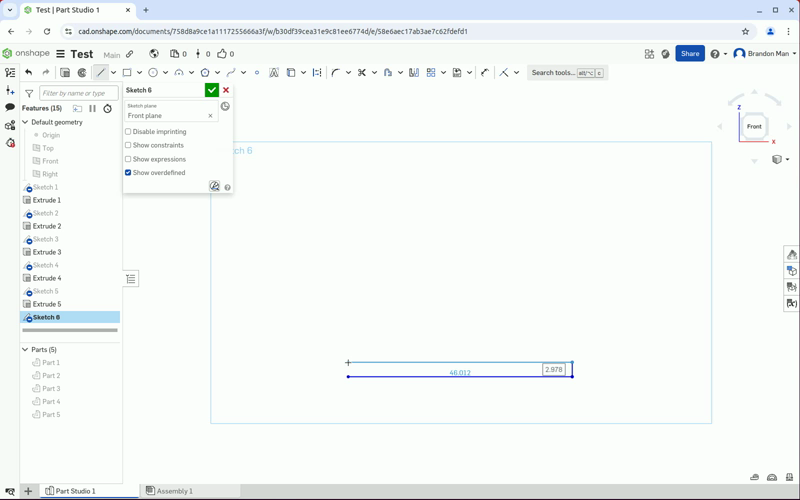
mouse_move(378, 362)
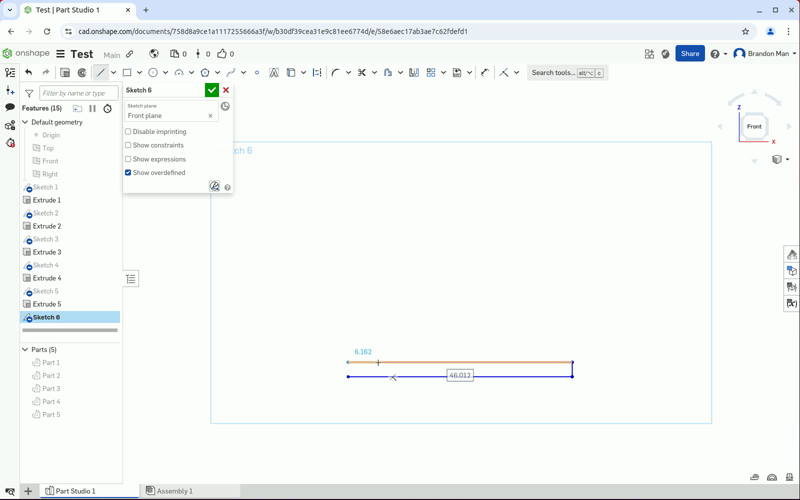
key_down(shift)
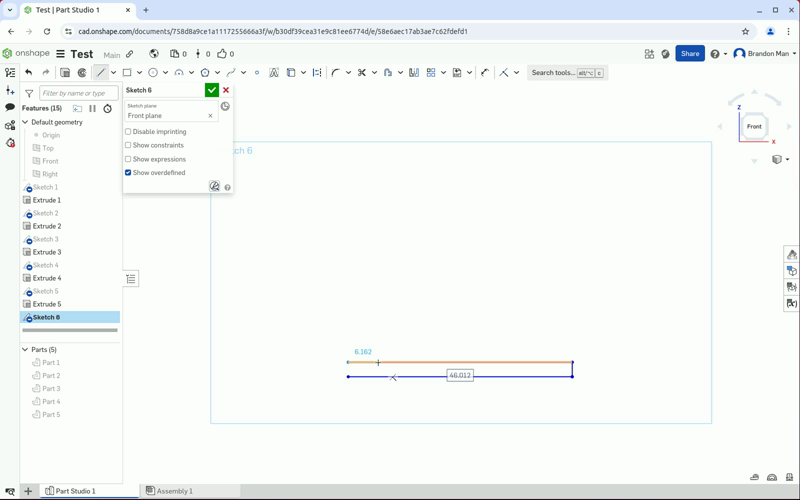
mouse_move(348, 376)
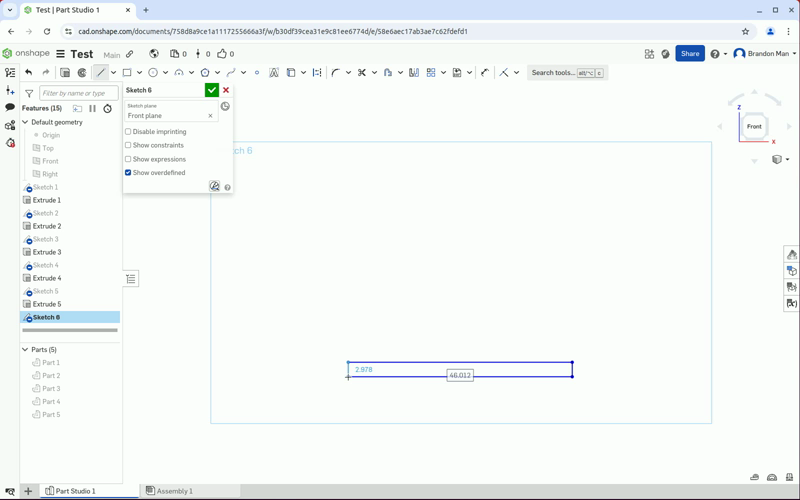
key_up(shift)
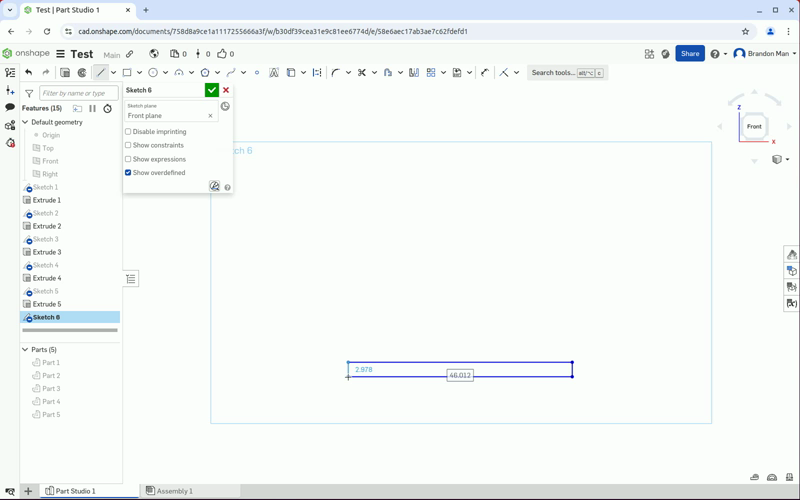
click(348, 376)
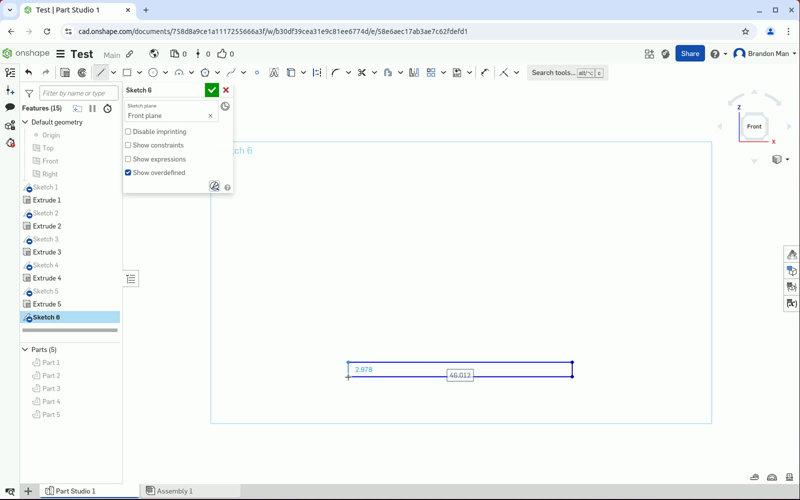
key(esc)
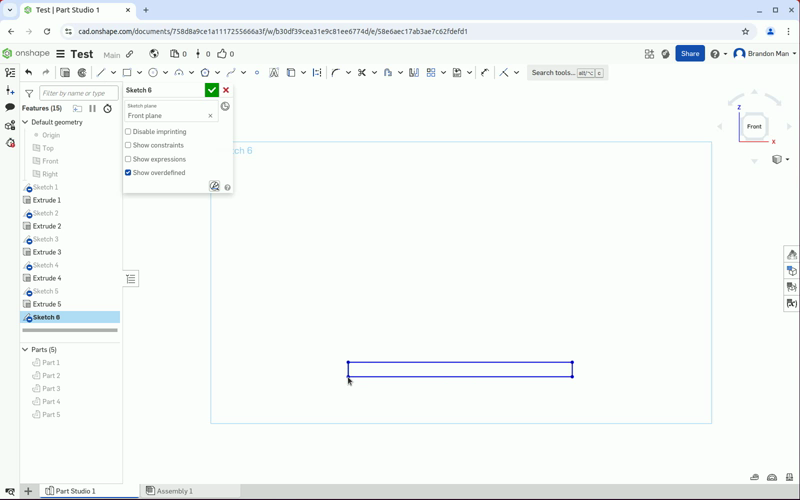
mouse_move(474, 365)
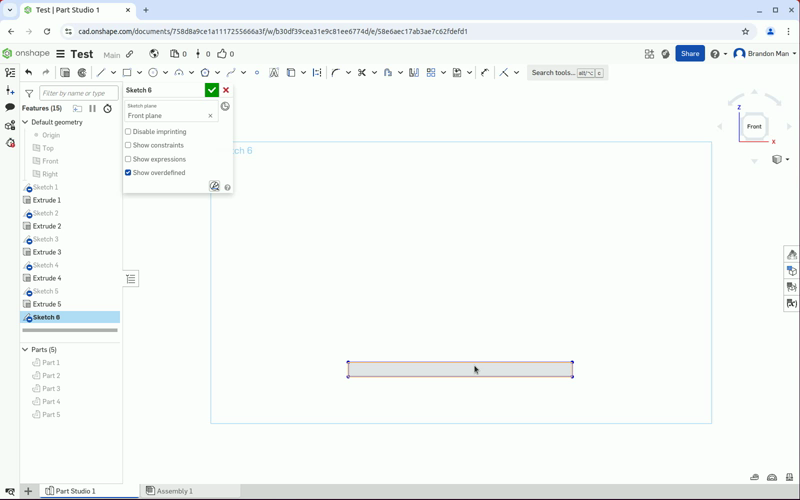
click(474, 365)
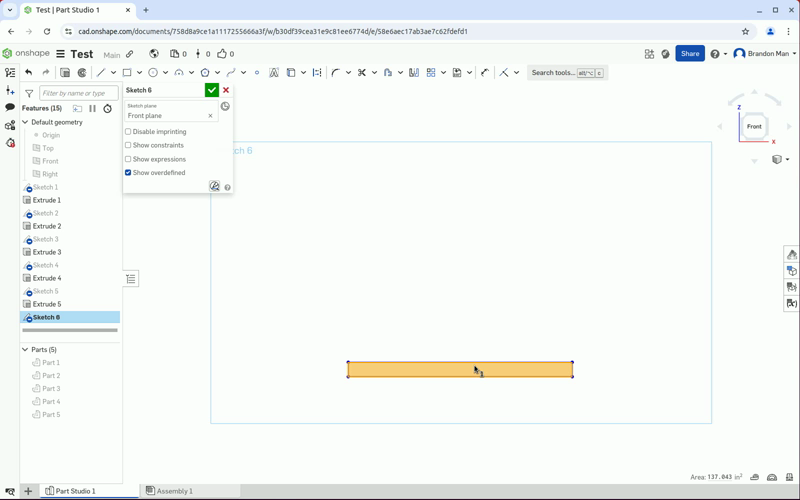
mouse_move(73, 352)
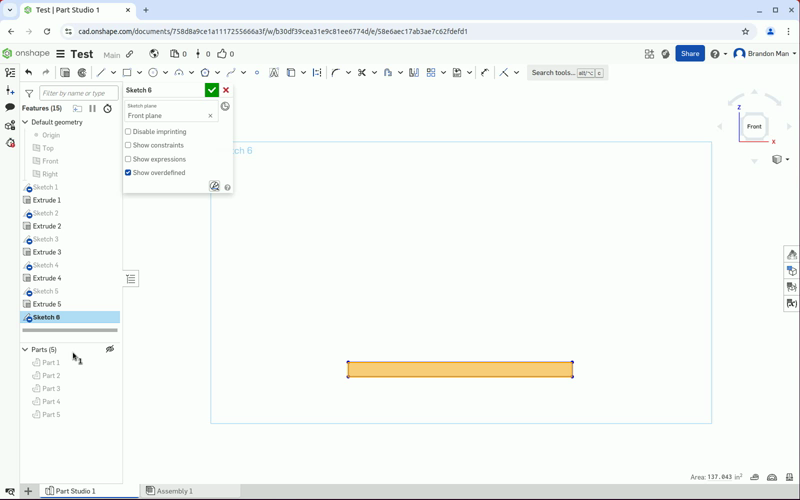
key(shift+y)
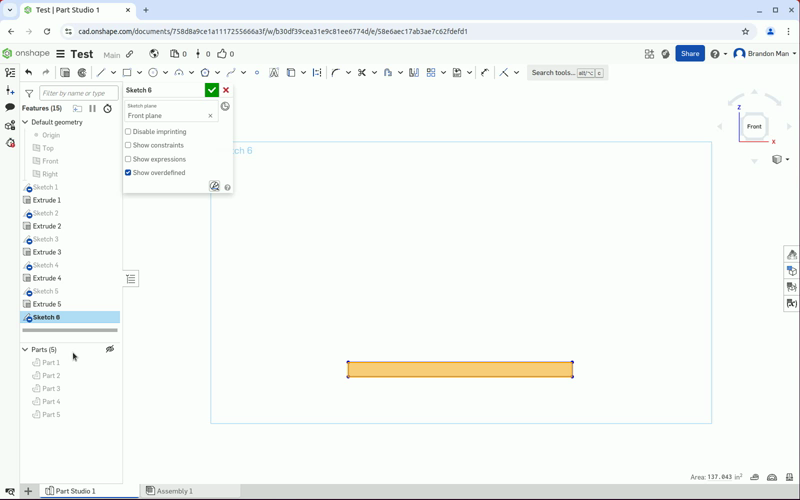
key(shift+e)
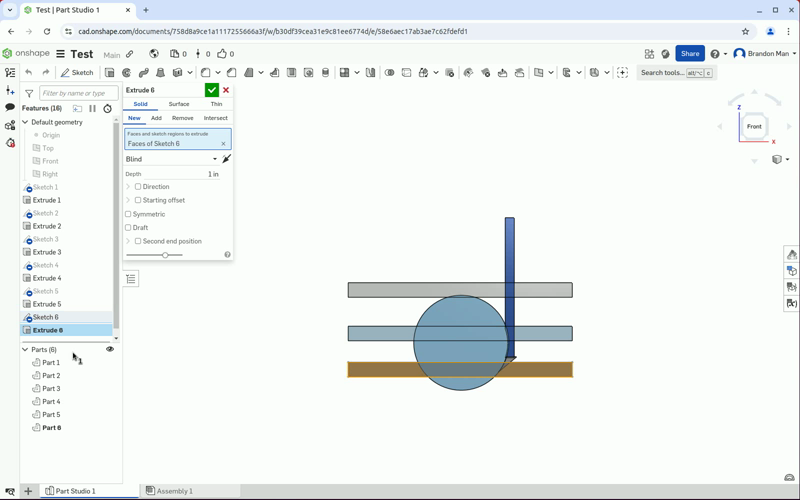
mouse_move(143, 106)
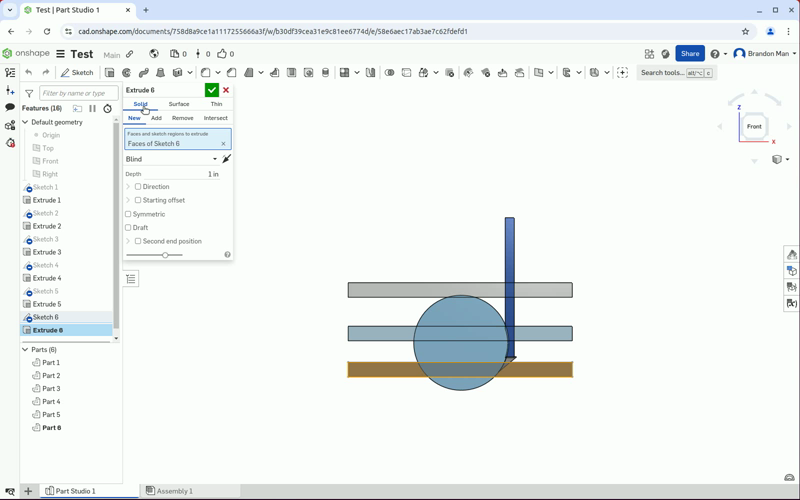
click(143, 106)
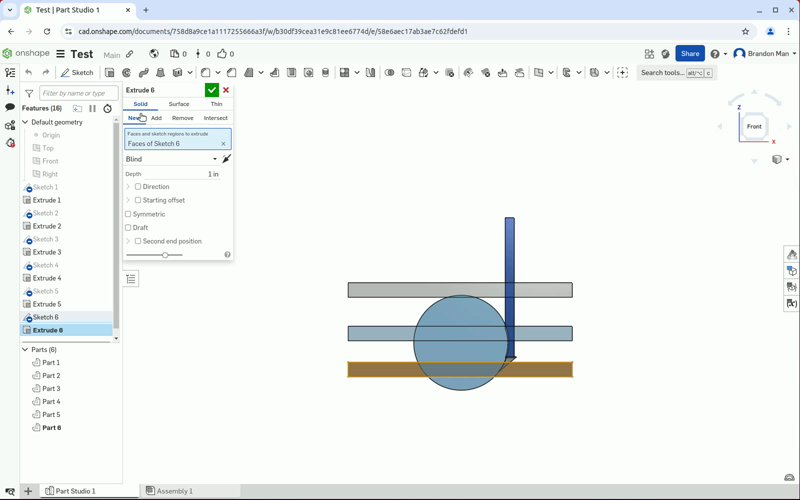
mouse_move(137, 120)
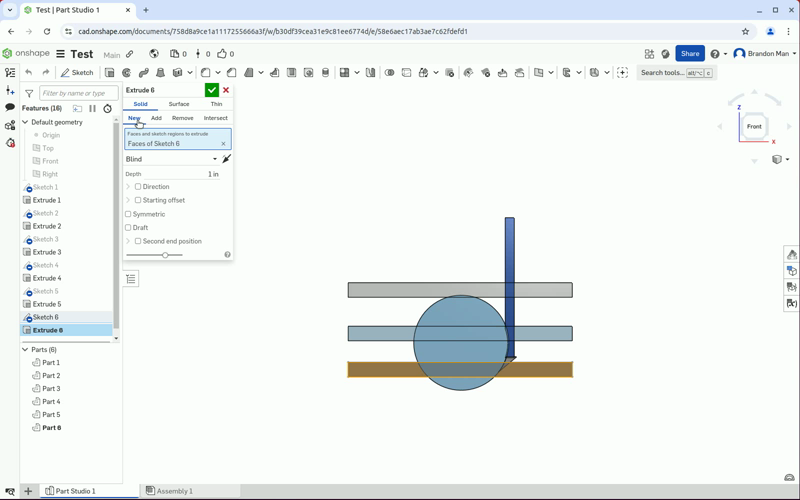
click(137, 120)
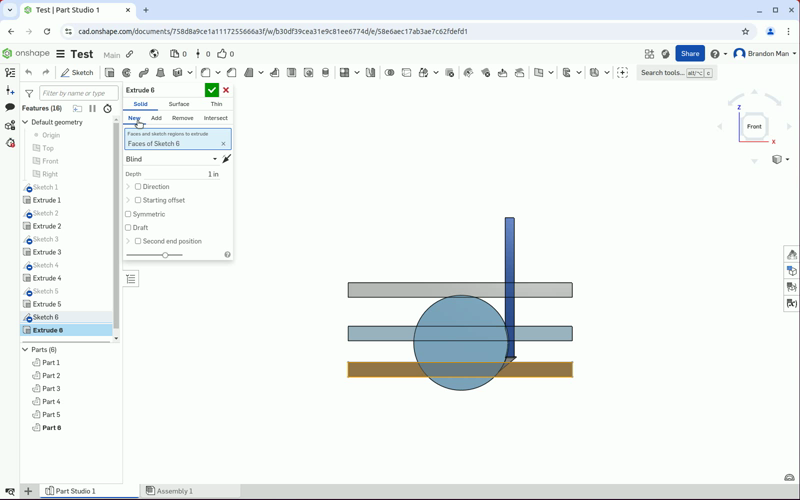
key(tab, 4)
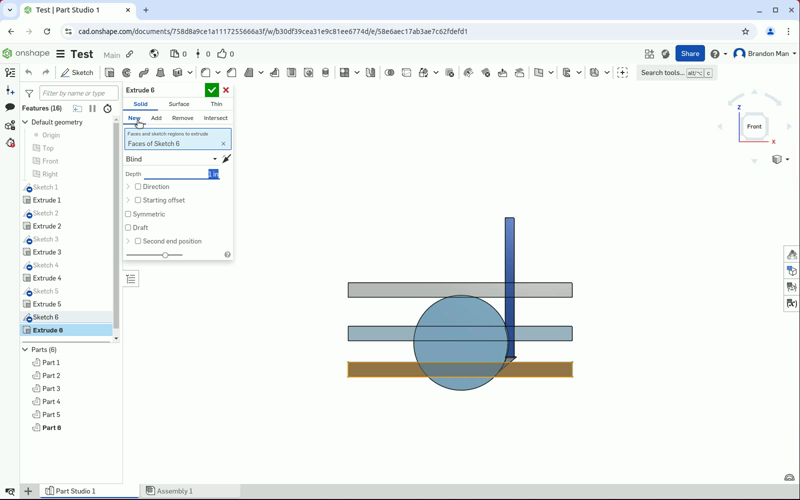
text(4.814)
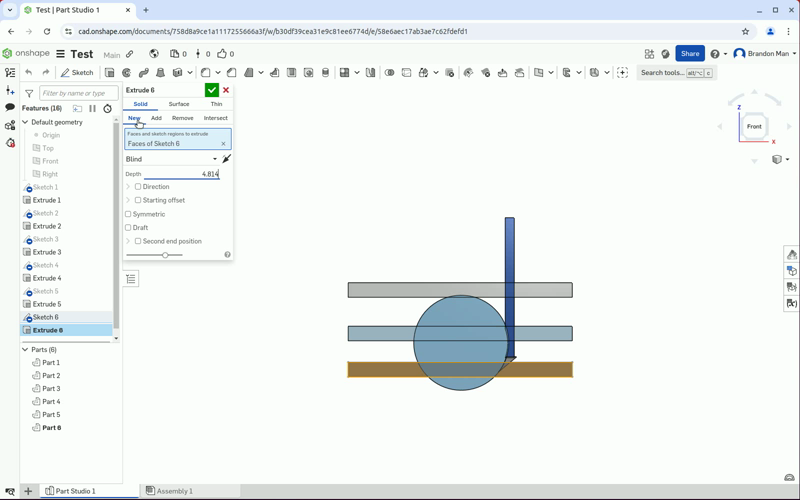
key(enter)
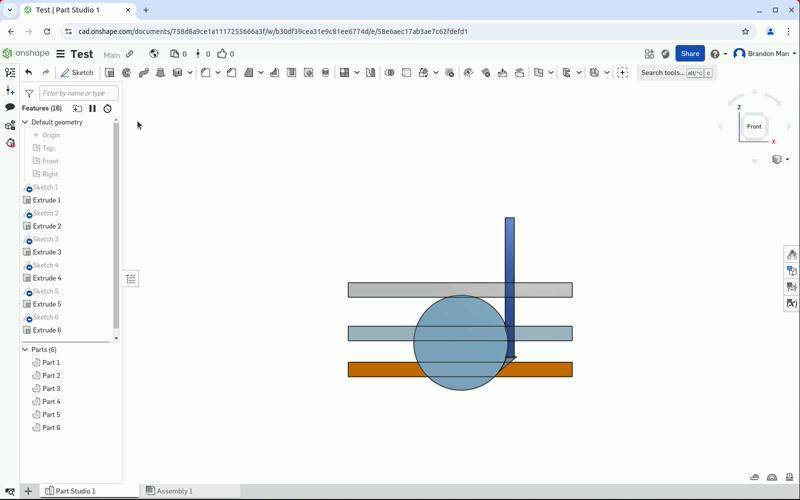
key(shift+h)
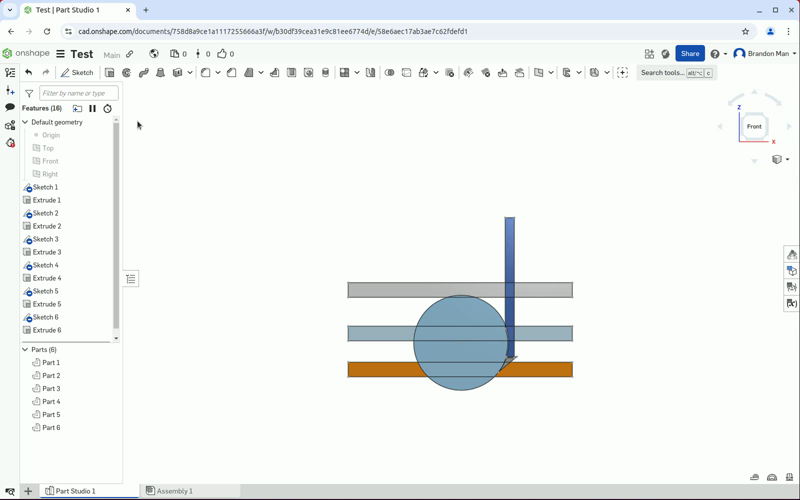
key(shift+h)
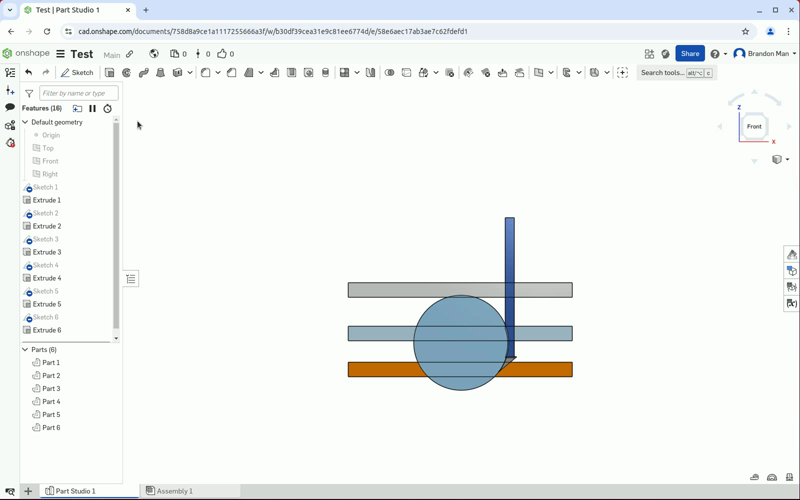
mouse_move(69, 189)
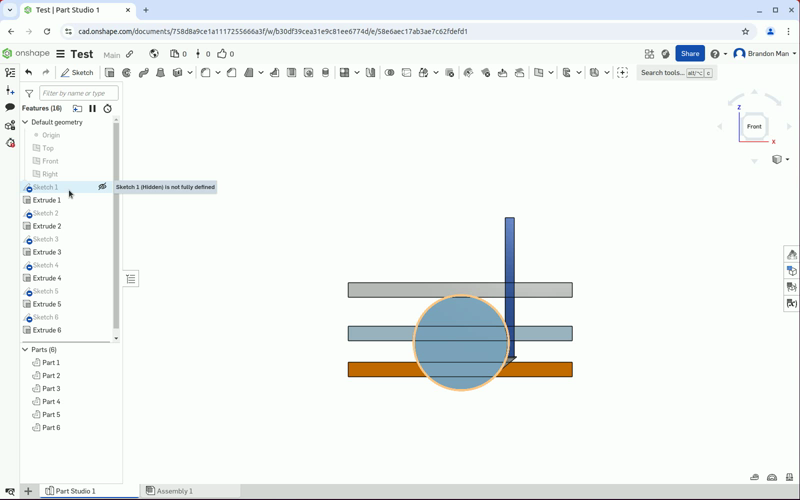
click(69, 189)
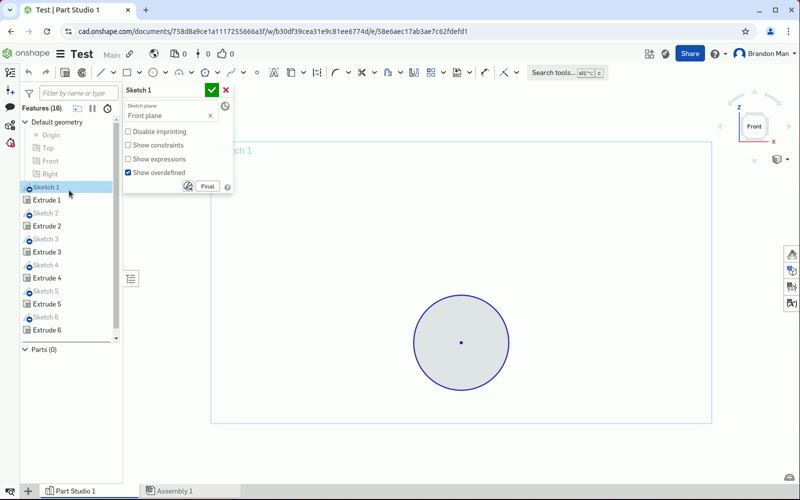
mouse_move(229, 92)
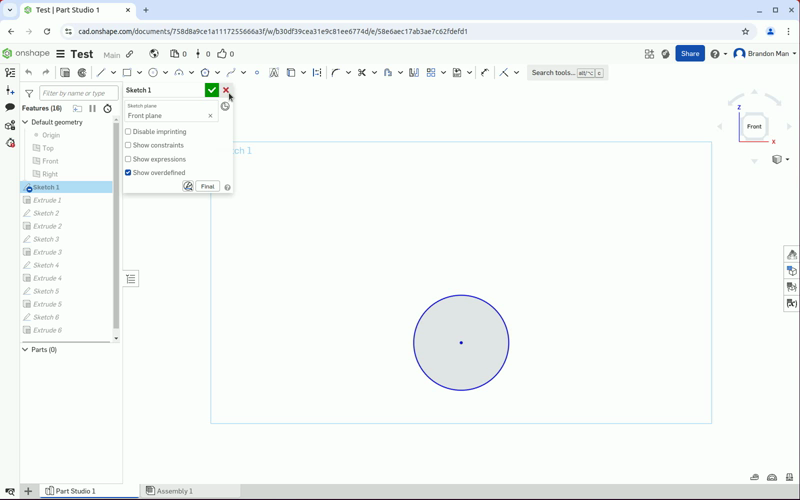
click(229, 92)
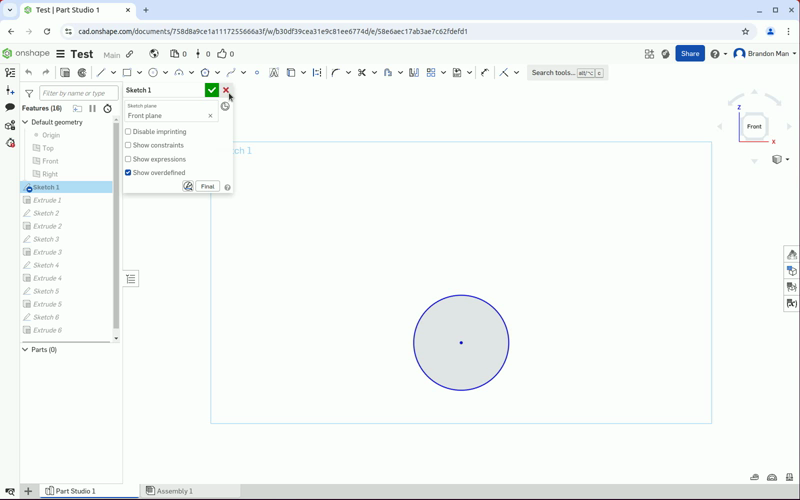
key(shift+s)
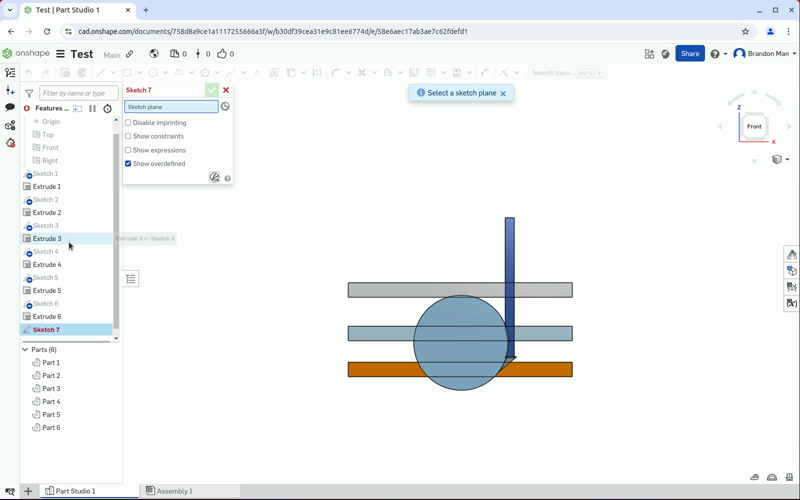
scroll(3)
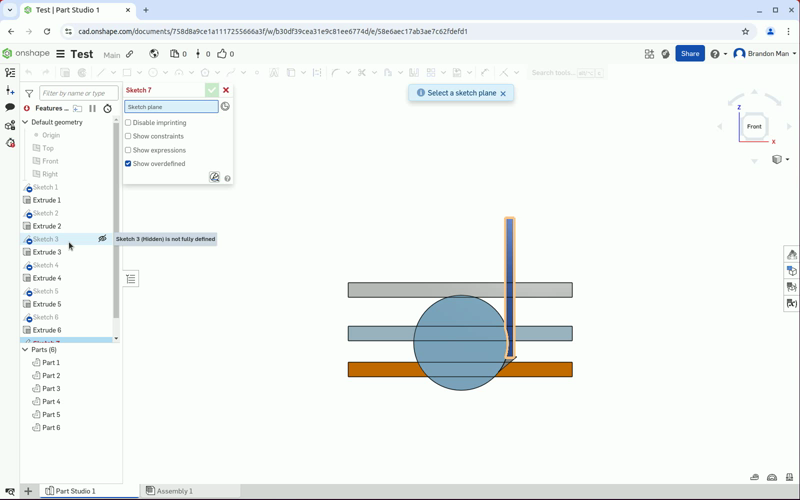
mouse_move(69, 163)
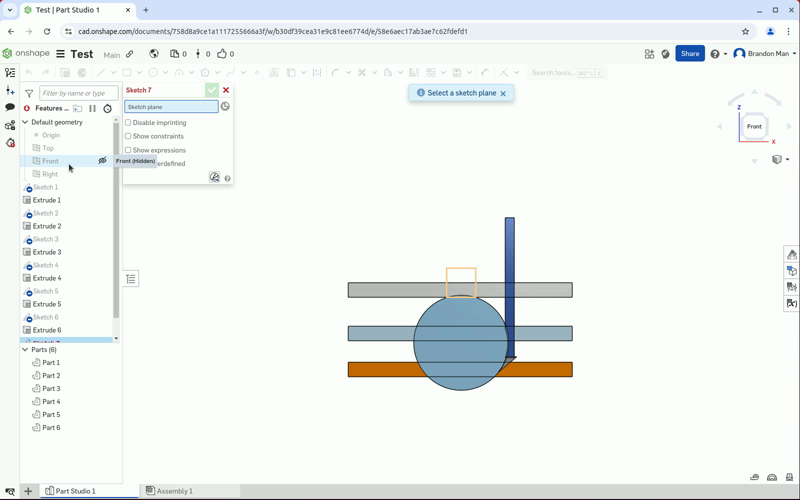
click(69, 163)
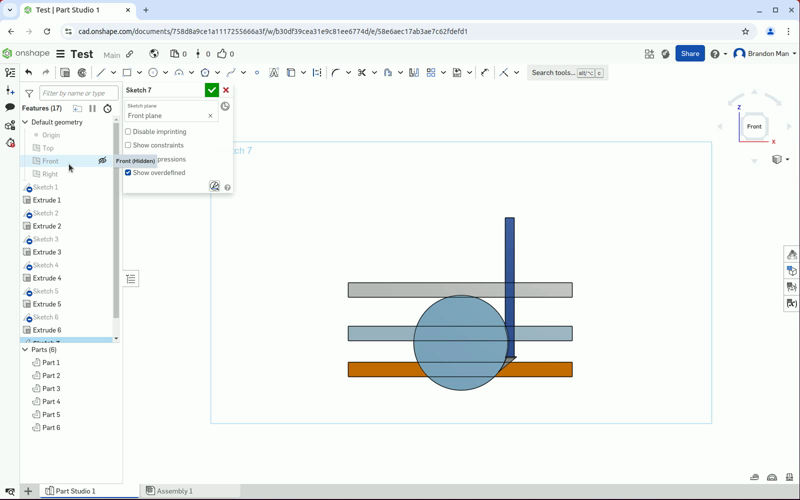
mouse_move(73, 352)
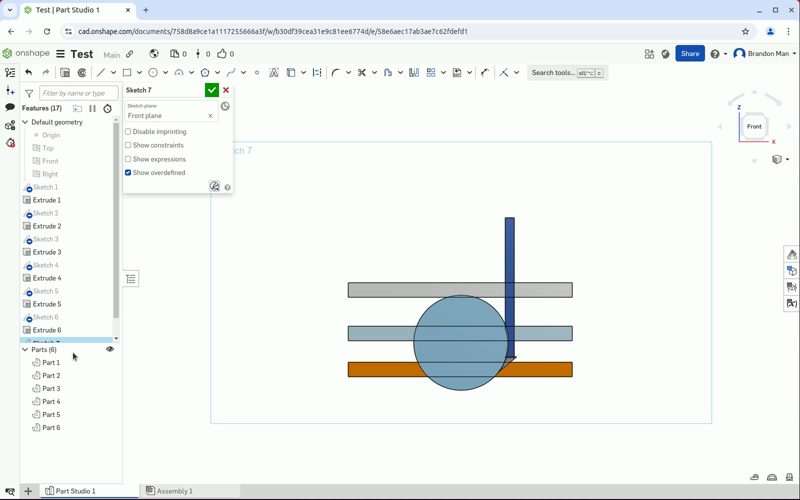
key(y)
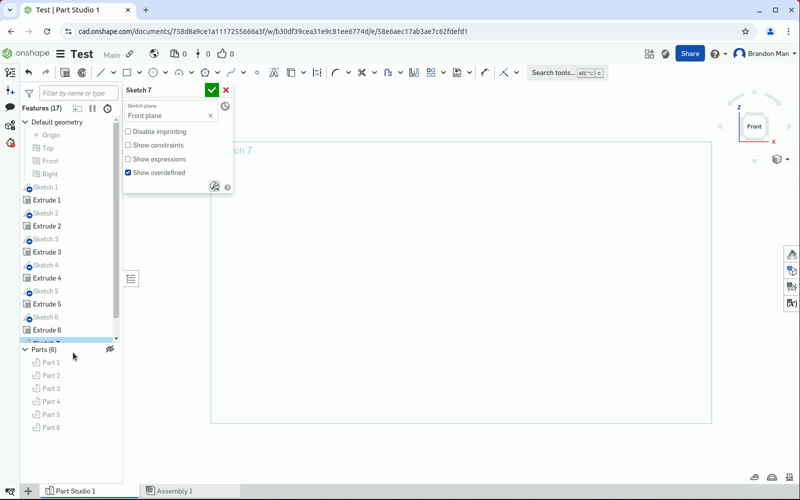
key(c)
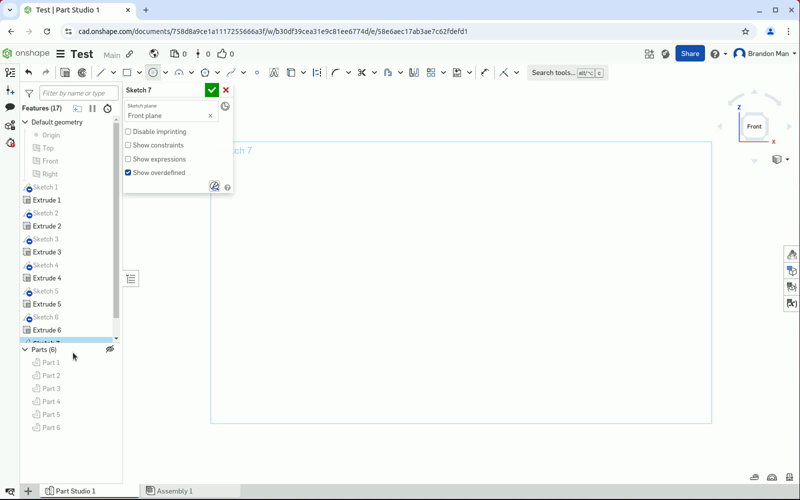
key_down(shift)
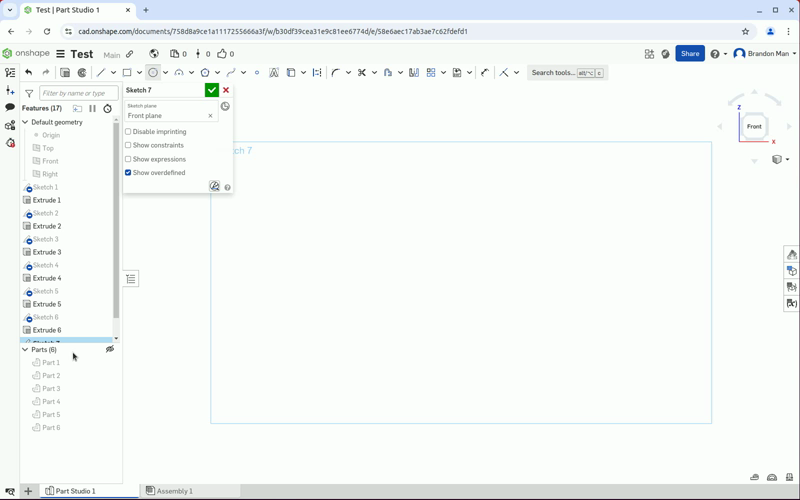
mouse_move(461, 342)
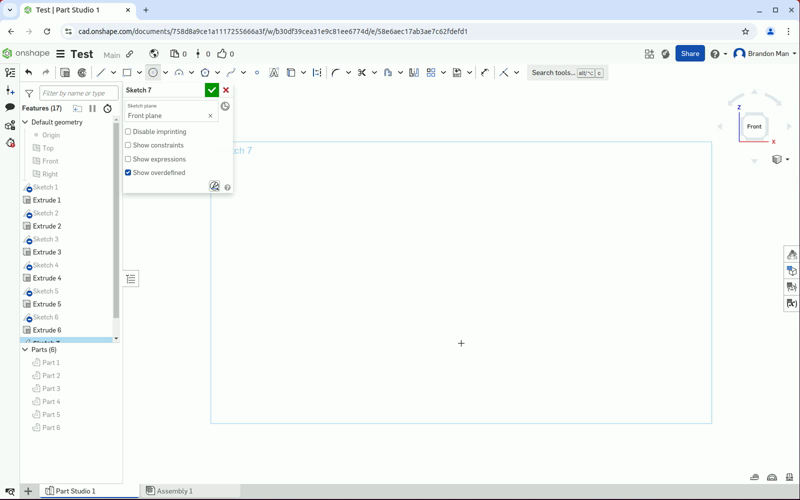
click(461, 342)
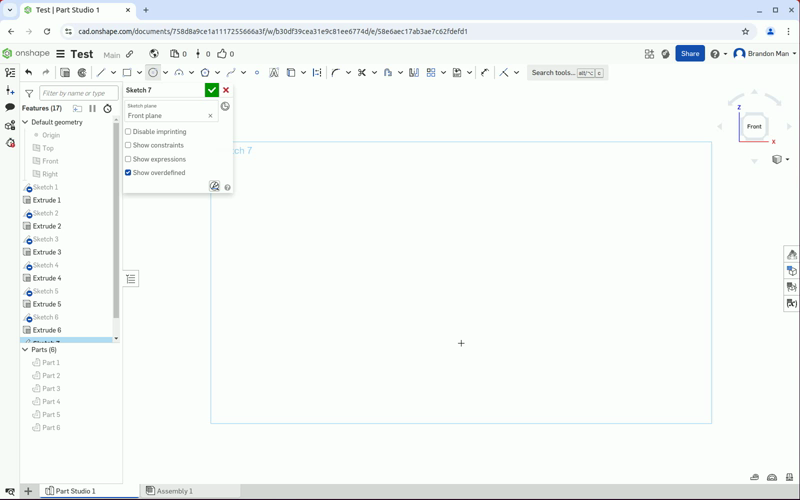
key_up(shift)
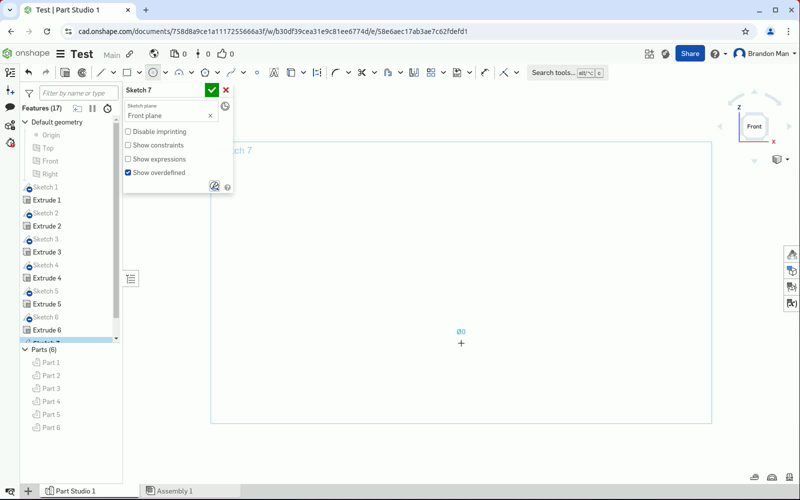
mouse_move(508, 342)
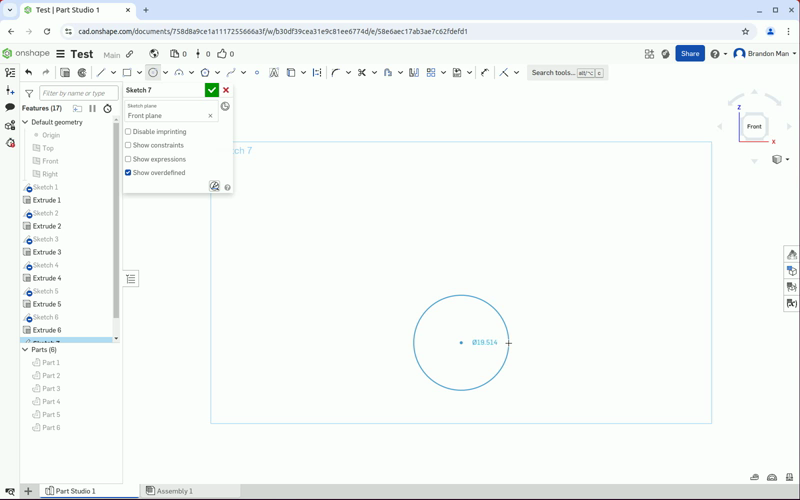
click(508, 342)
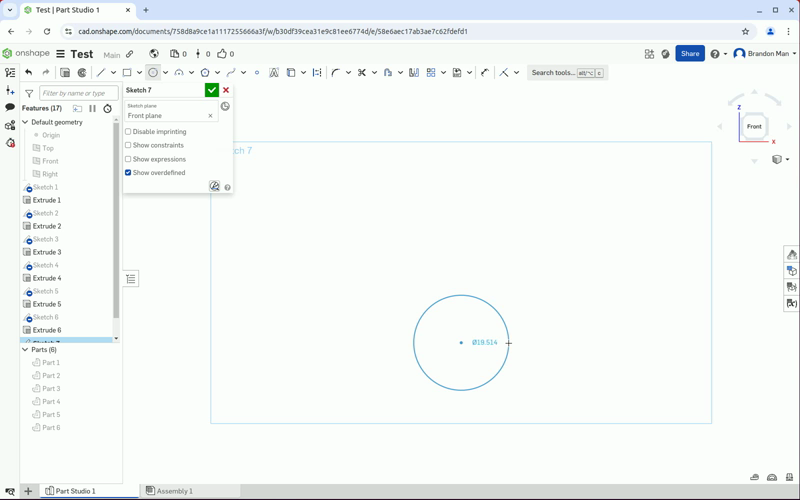
key(esc)
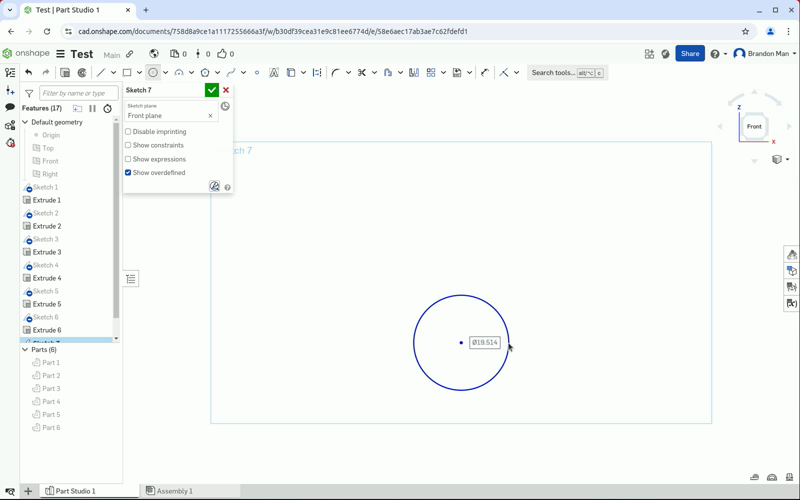
mouse_move(449, 313)
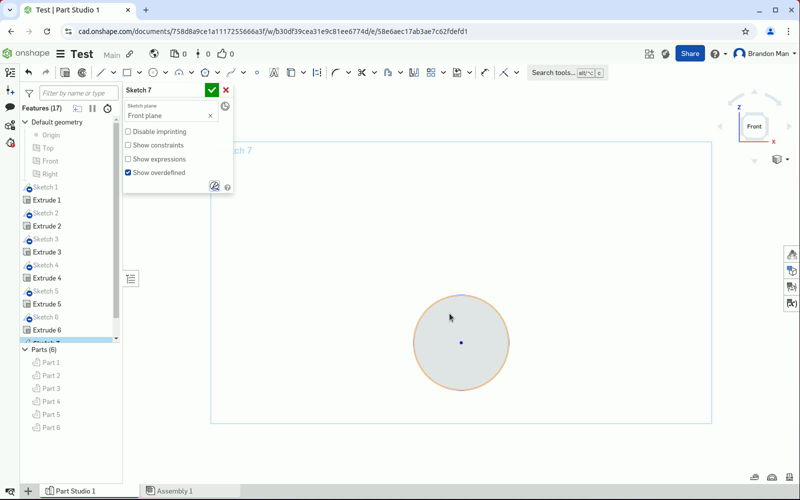
click(449, 313)
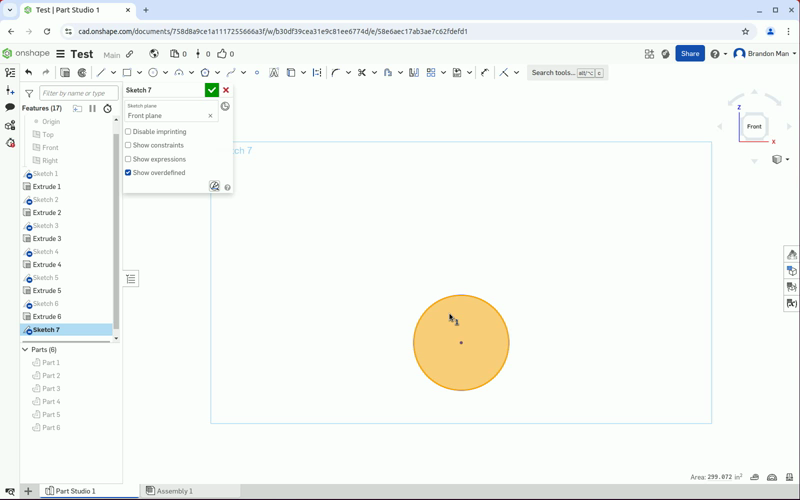
mouse_move(73, 352)
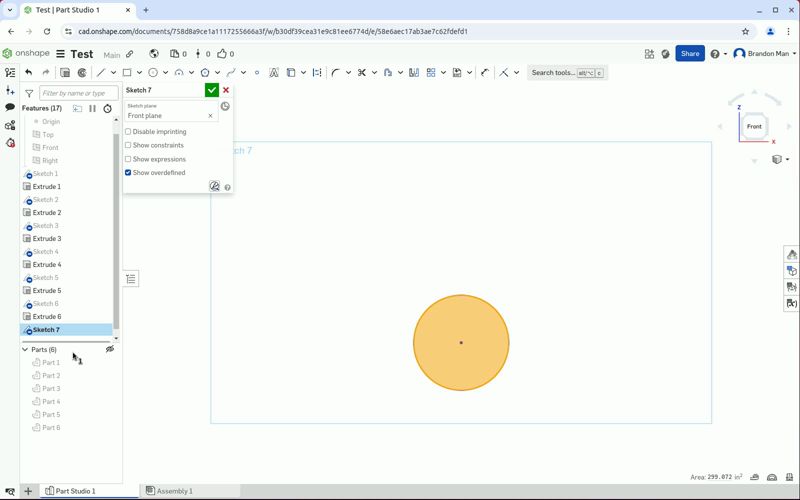
key(shift+y)
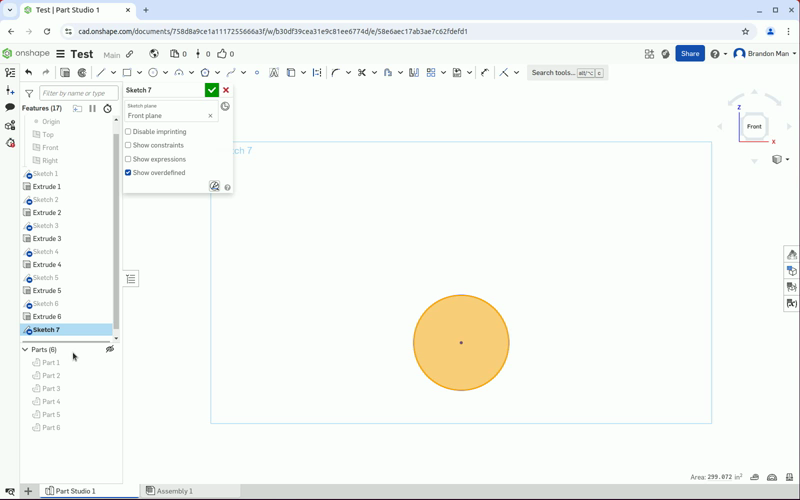
key(shift+e)
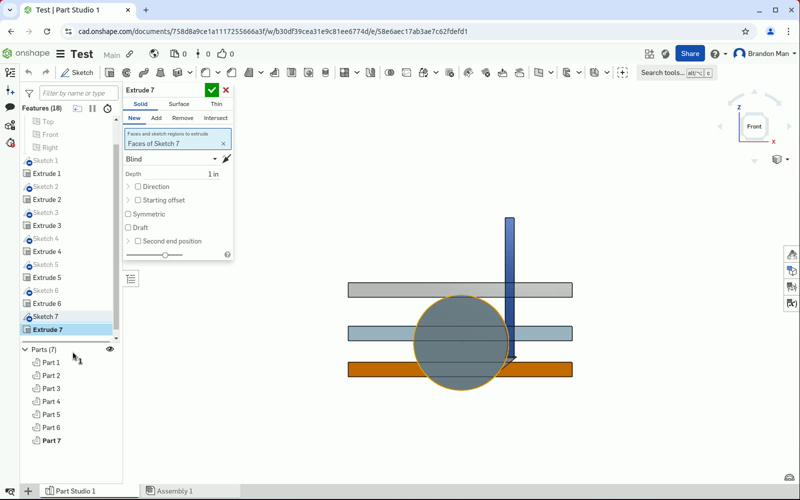
mouse_move(143, 106)
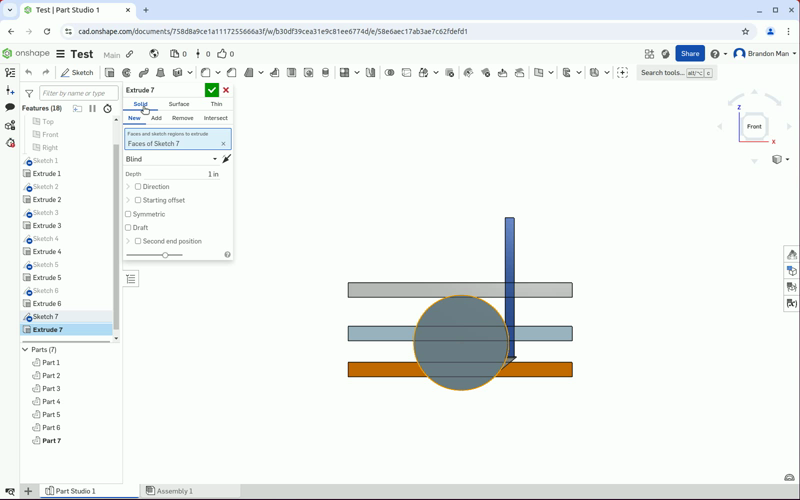
click(143, 106)
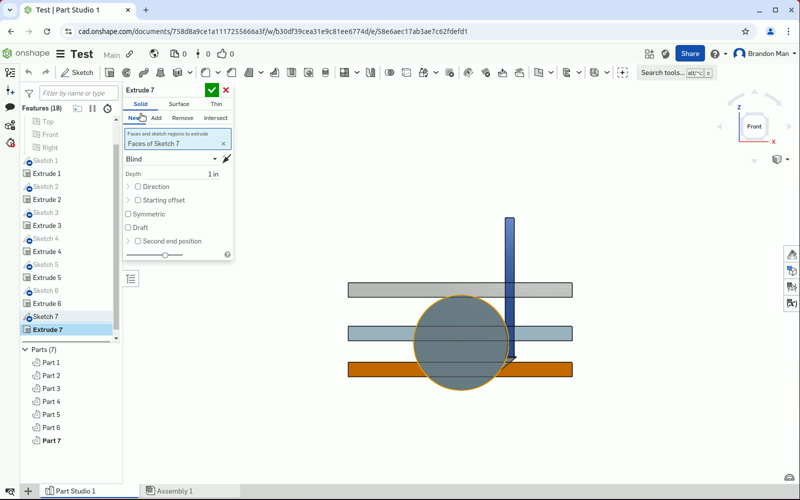
mouse_move(137, 120)
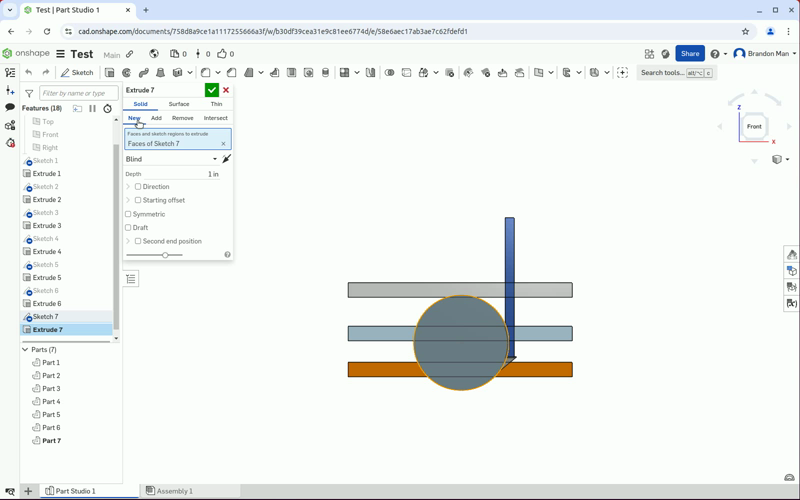
click(137, 120)
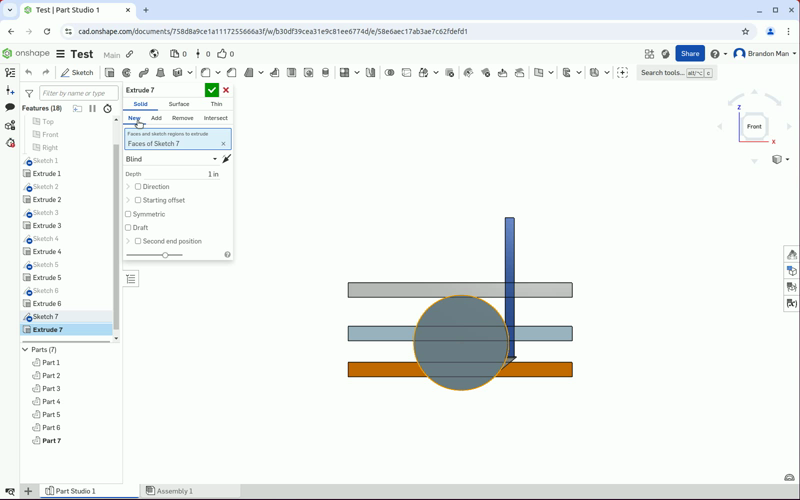
key(tab, 4)
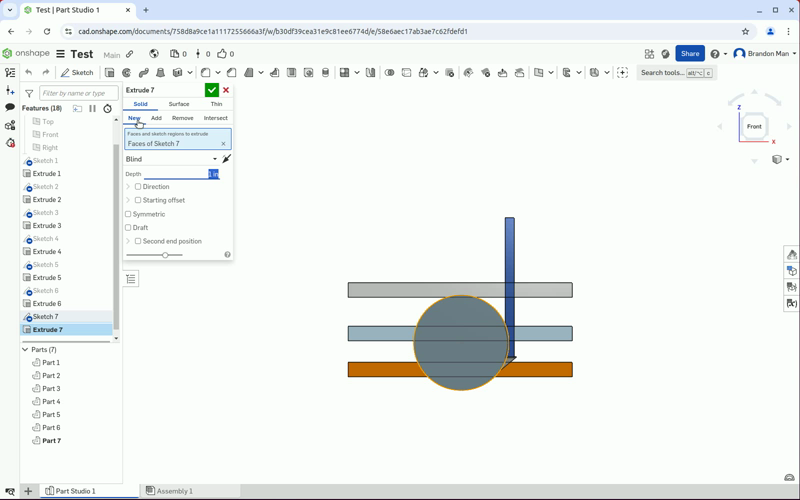
text(4.814)
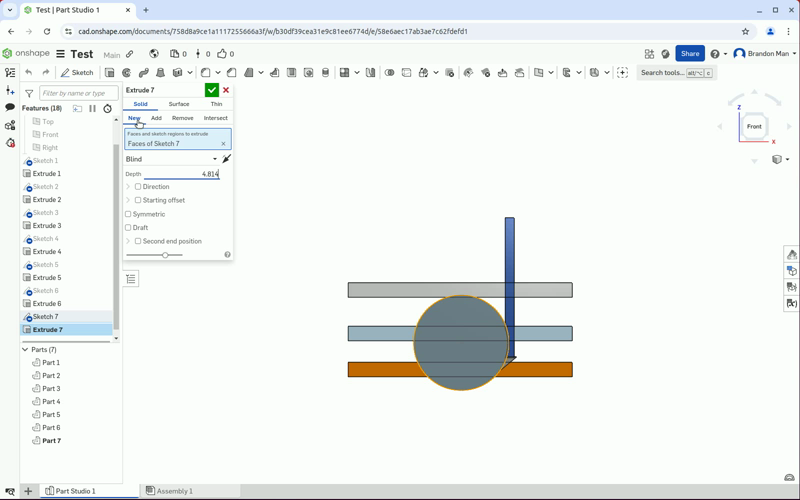
key(enter)
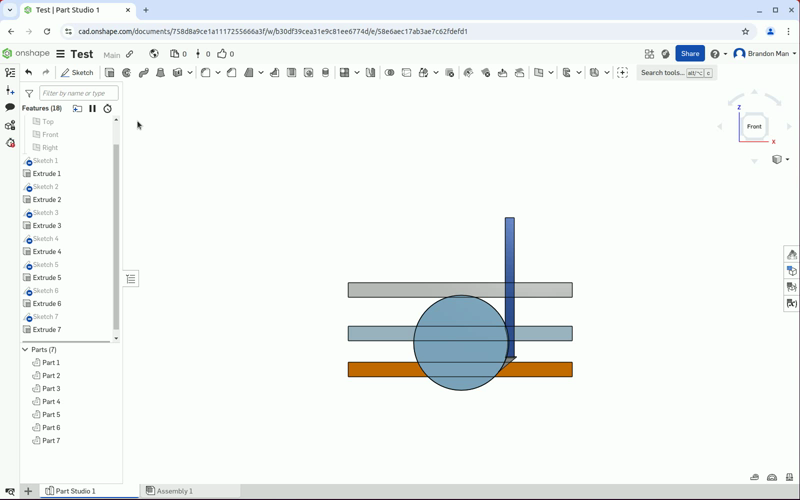
key(shift+h)
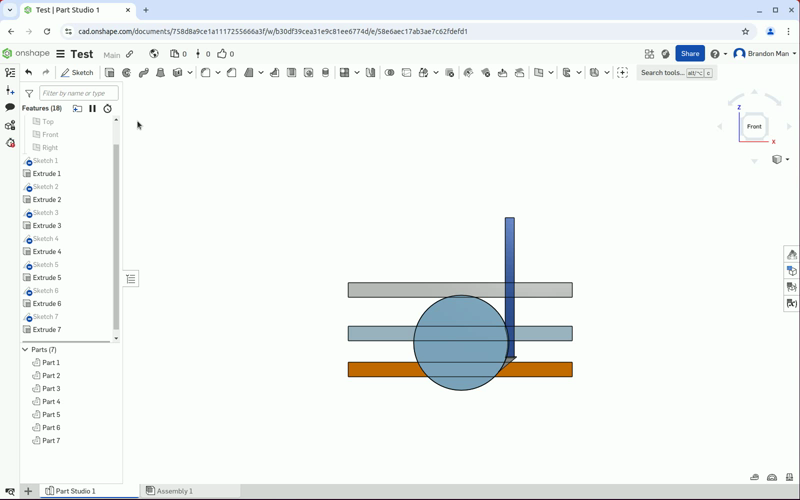
key(shift+h)
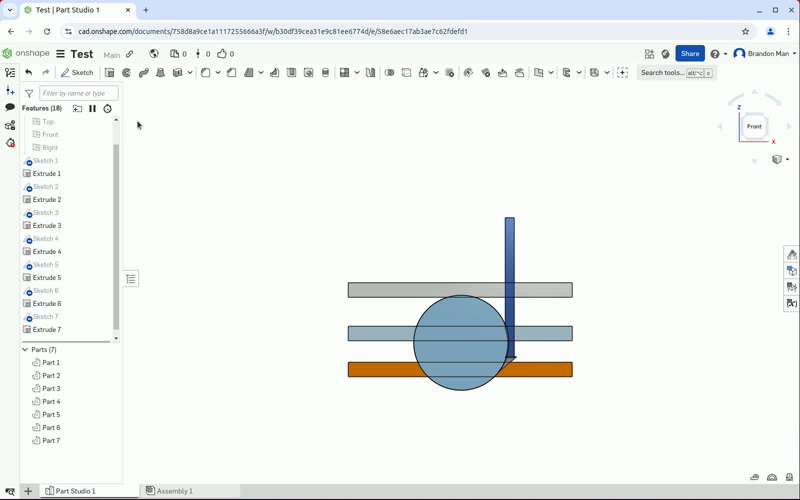
mouse_move(69, 163)
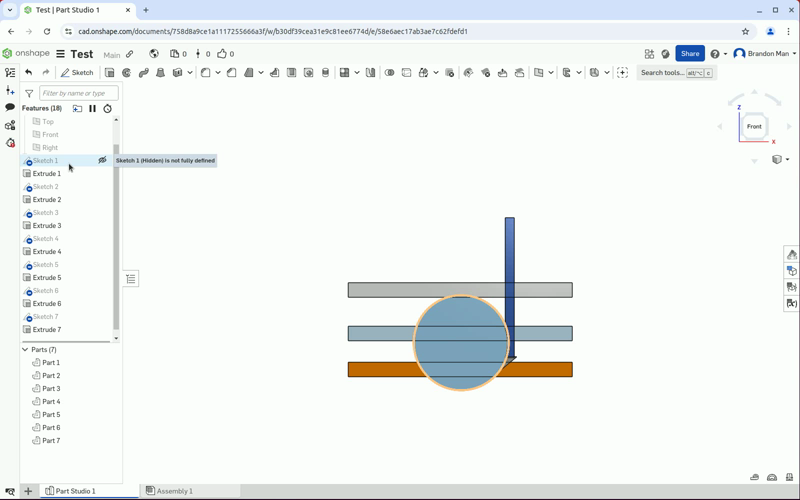
click(69, 163)
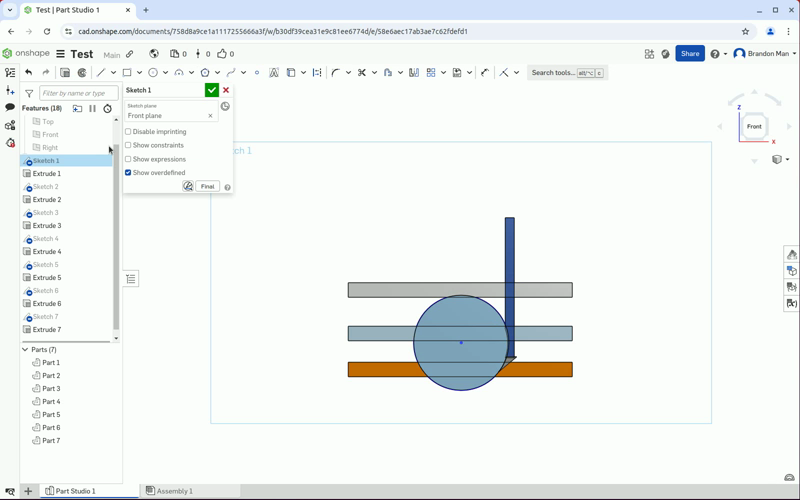
mouse_move(229, 92)
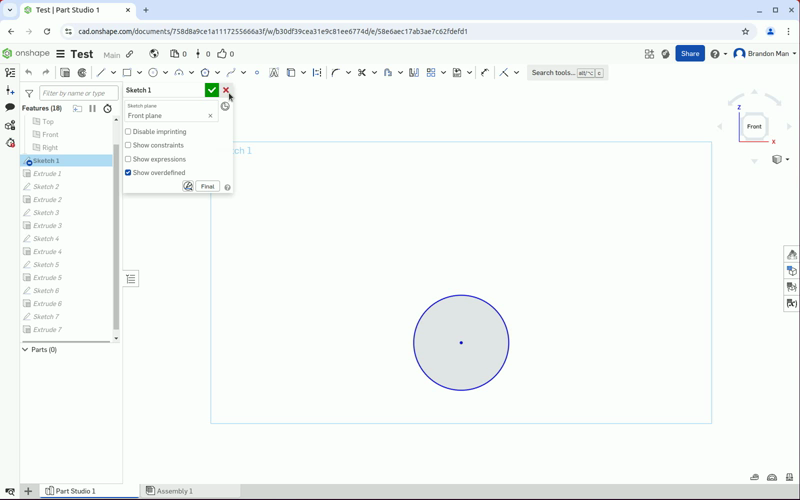
click(229, 92)
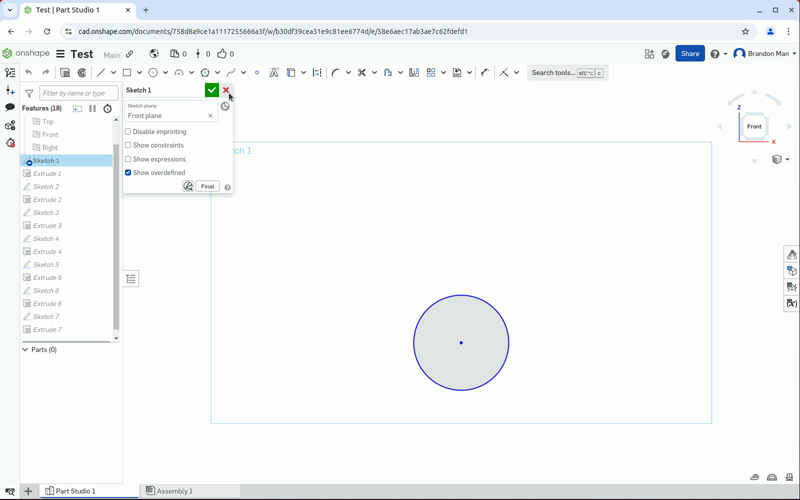
key(shift+s)
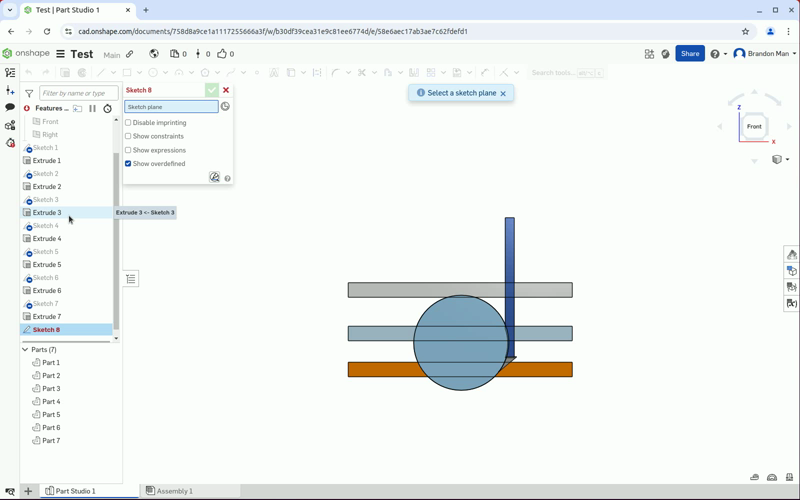
scroll(3)
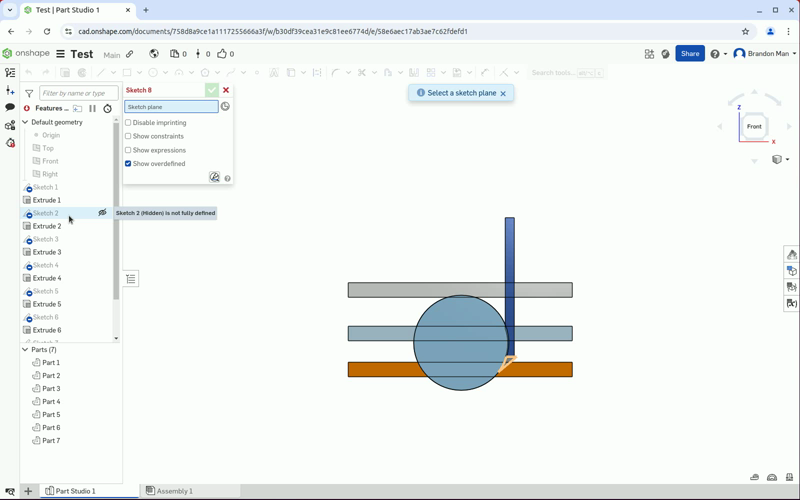
mouse_move(69, 163)
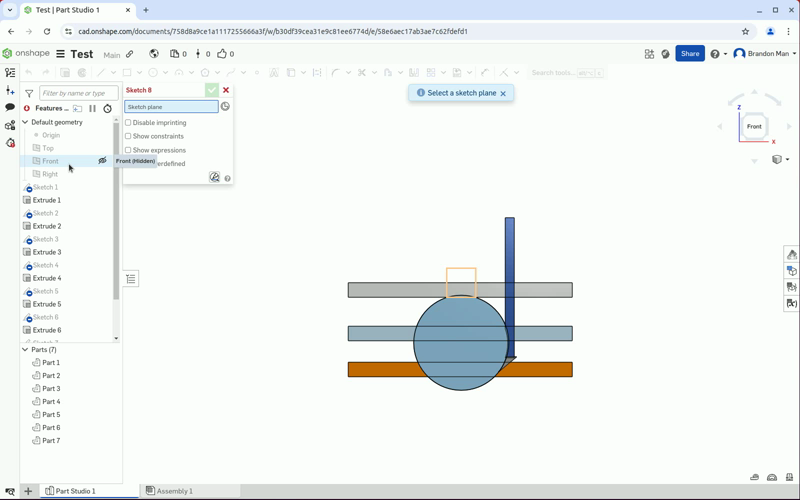
click(69, 163)
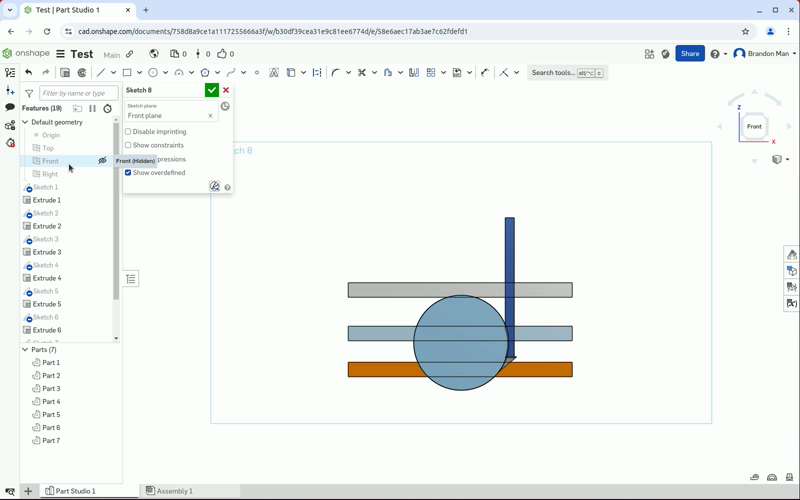
mouse_move(73, 352)
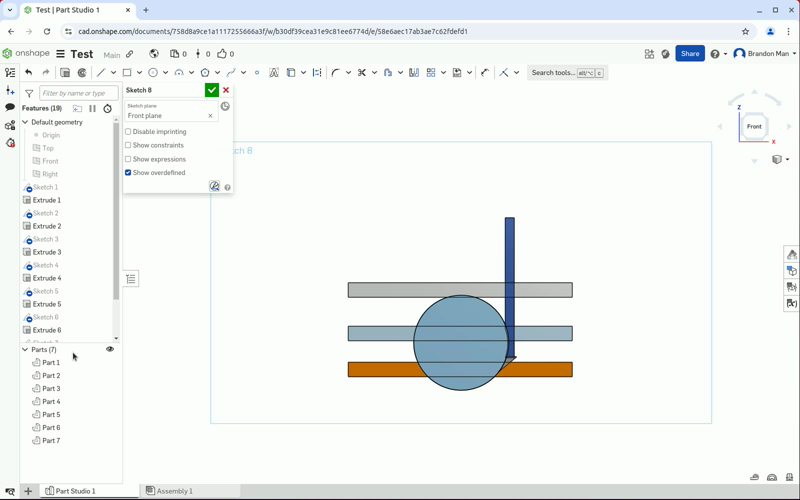
key(y)
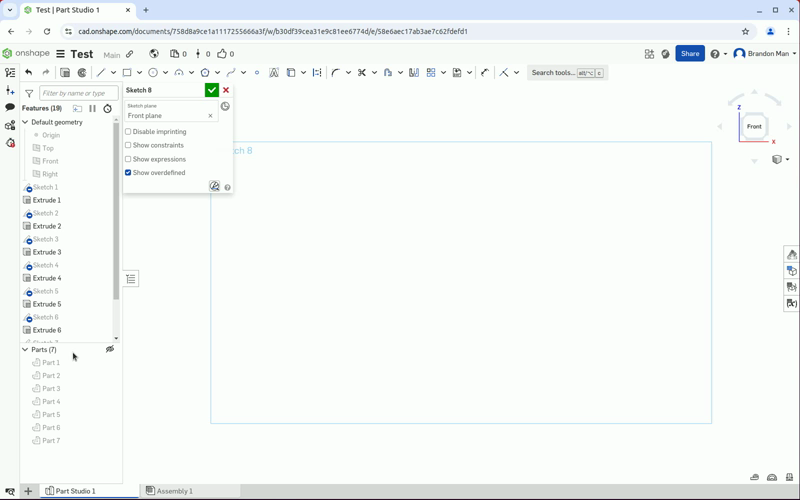
key(l)
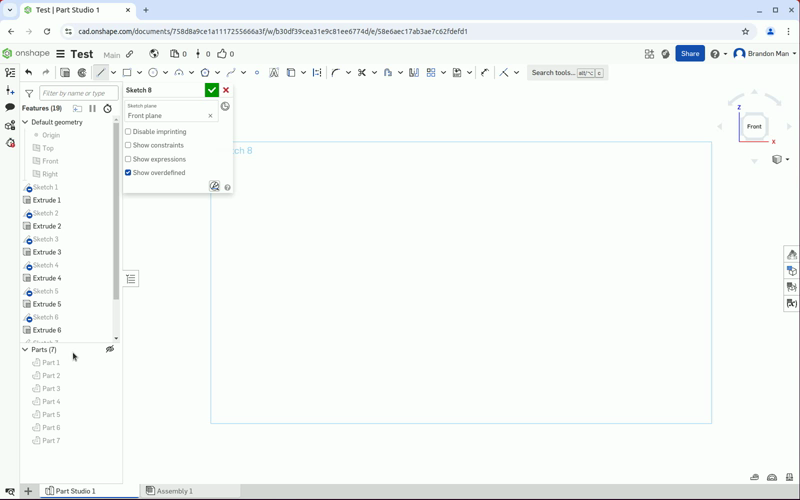
key_down(shift)
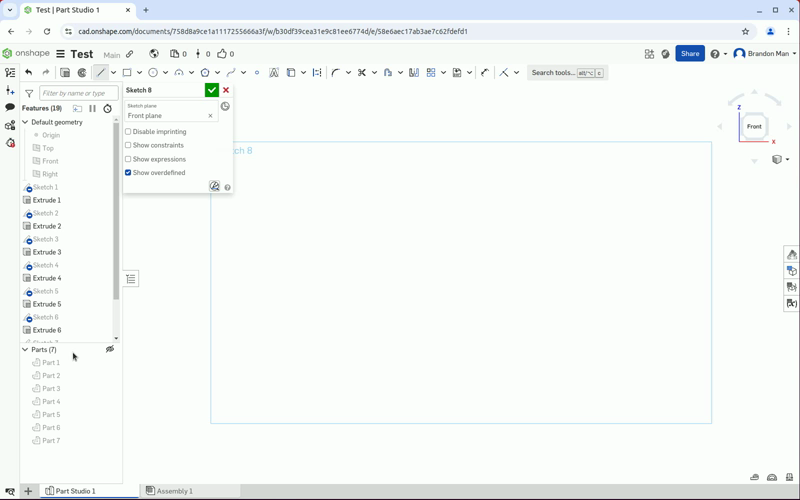
mouse_move(499, 368)
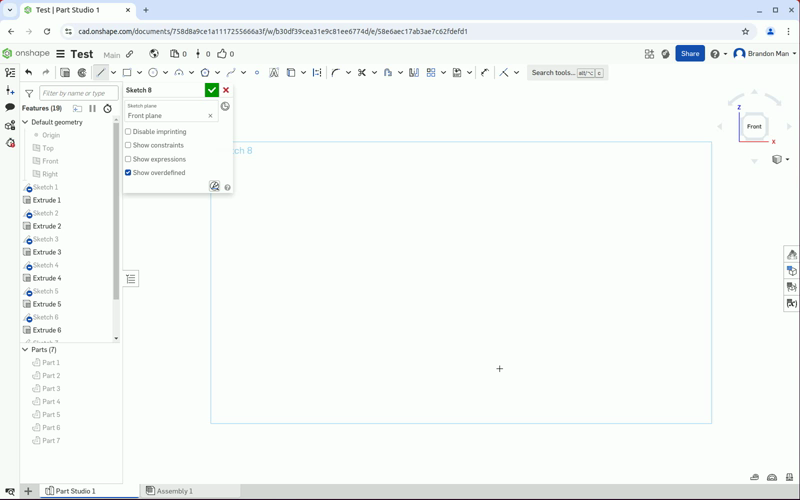
click(499, 368)
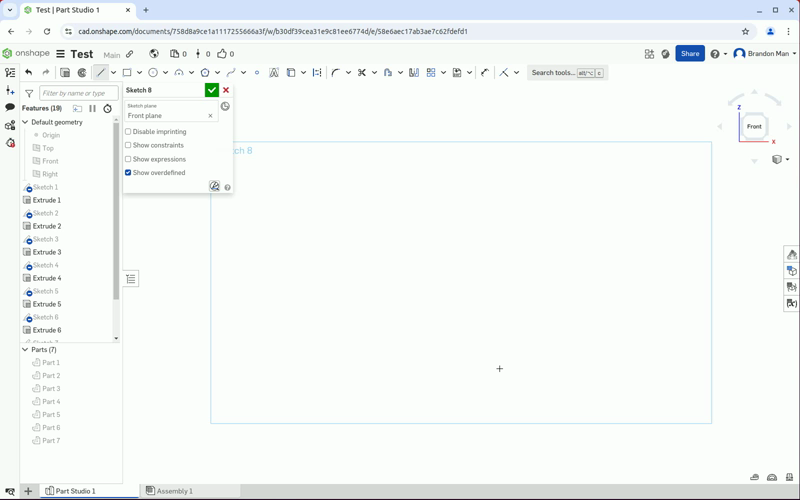
key_up(shift)
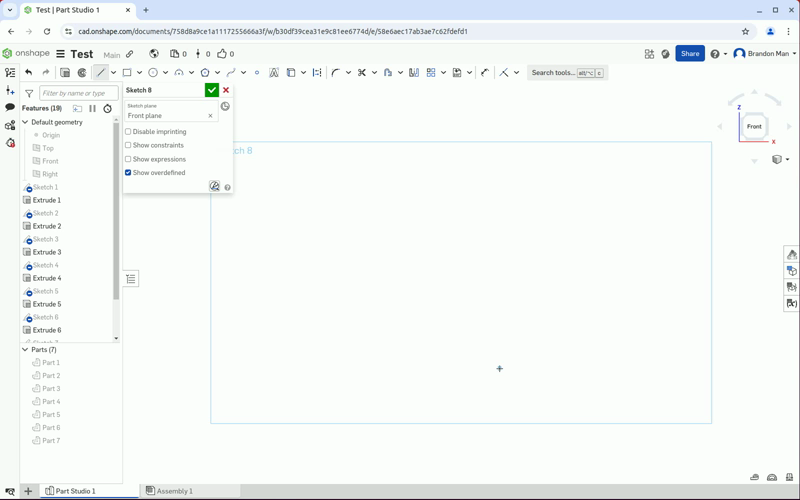
key_down(shift)
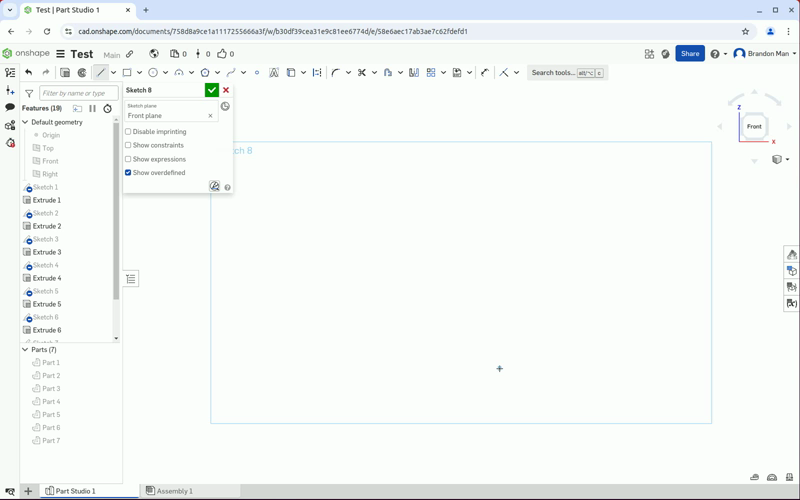
mouse_move(529, 368)
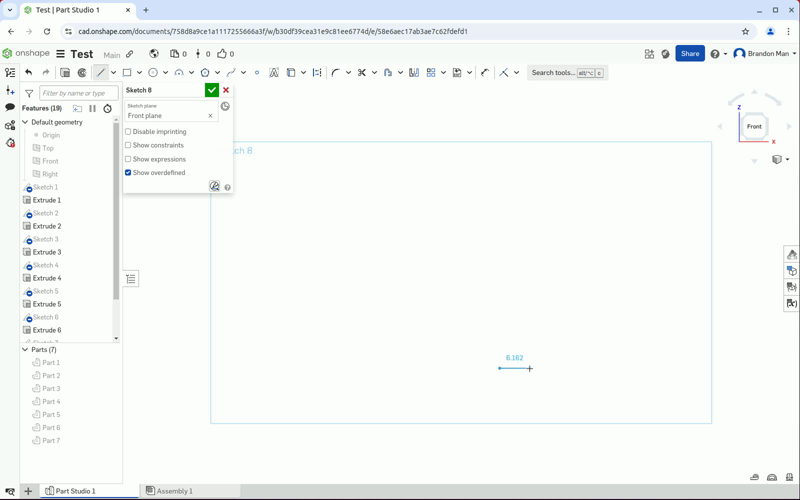
mouse_move(513, 357)
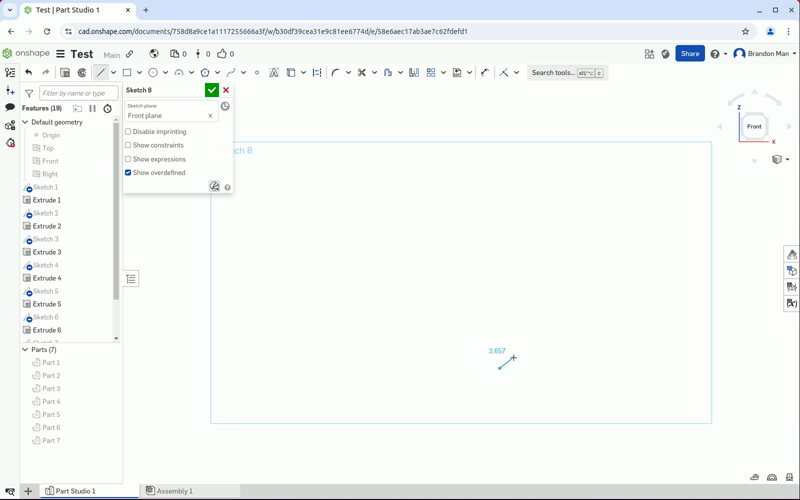
click(513, 357)
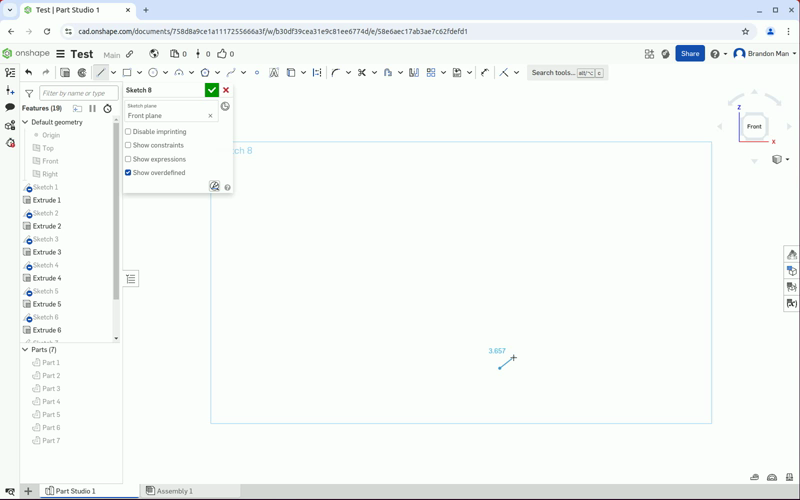
key_up(shift)
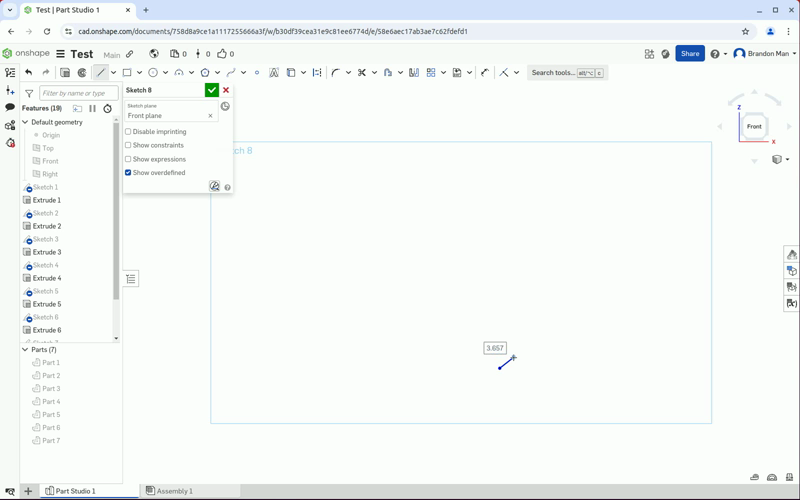
key_down(shift)
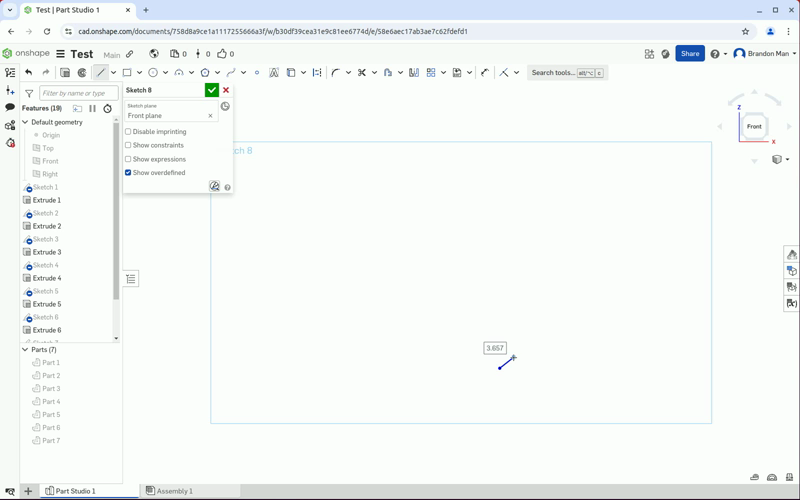
mouse_move(513, 216)
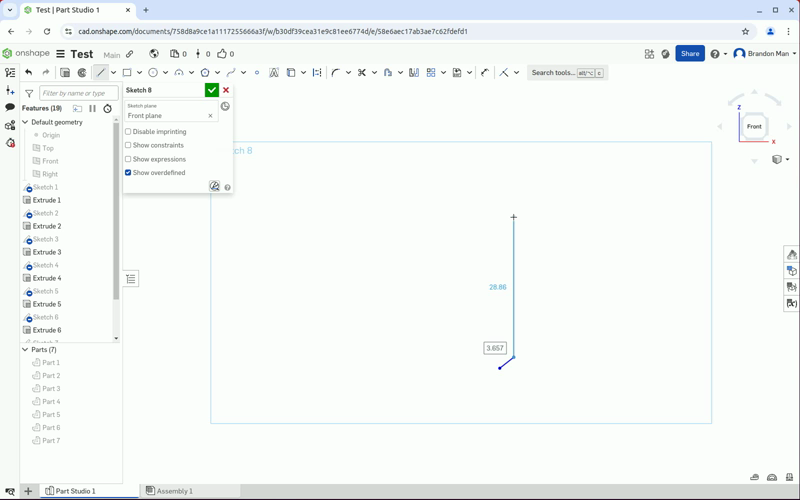
click(513, 216)
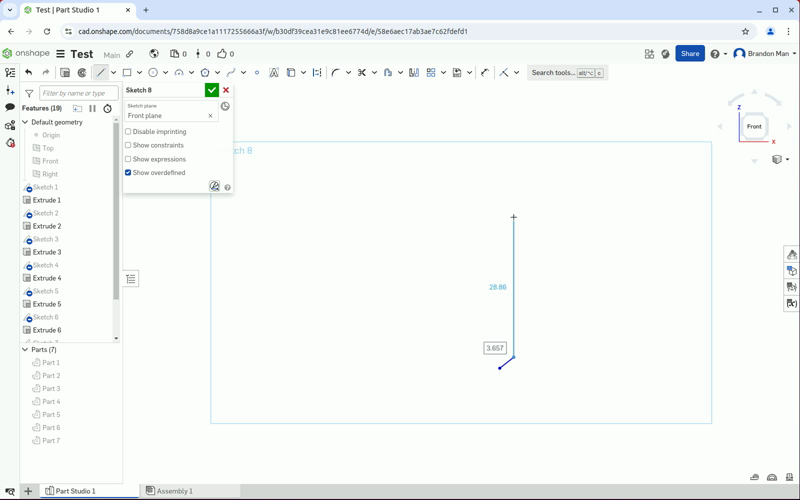
key_up(shift)
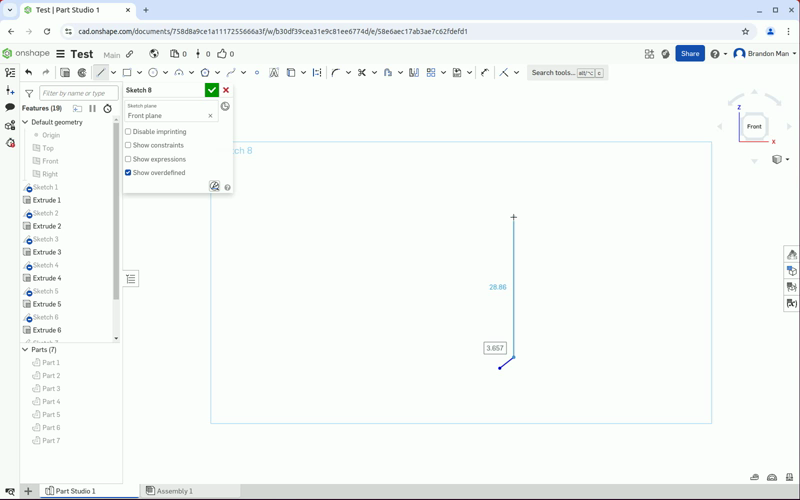
key_down(shift)
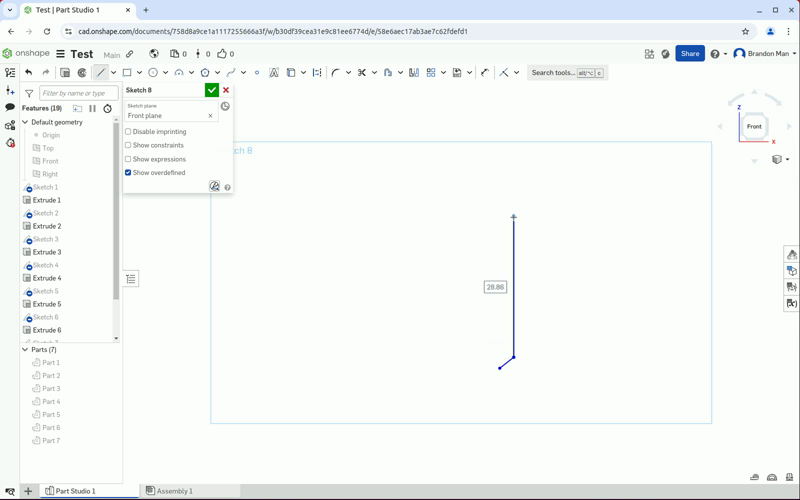
mouse_move(543, 216)
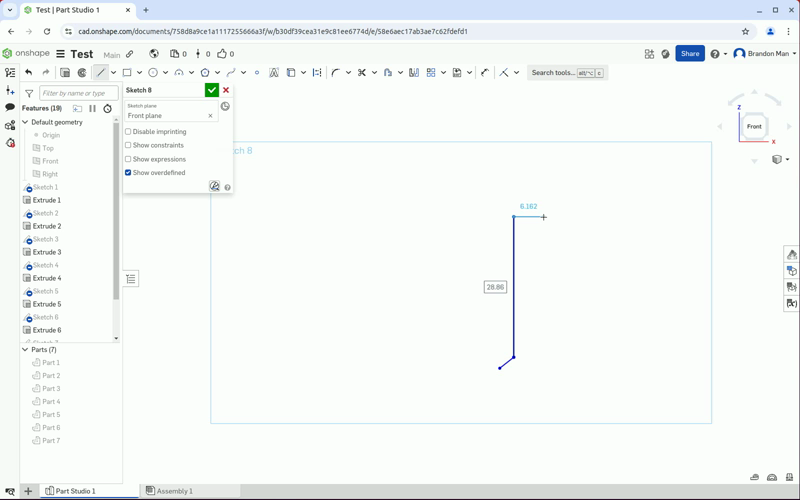
mouse_move(505, 216)
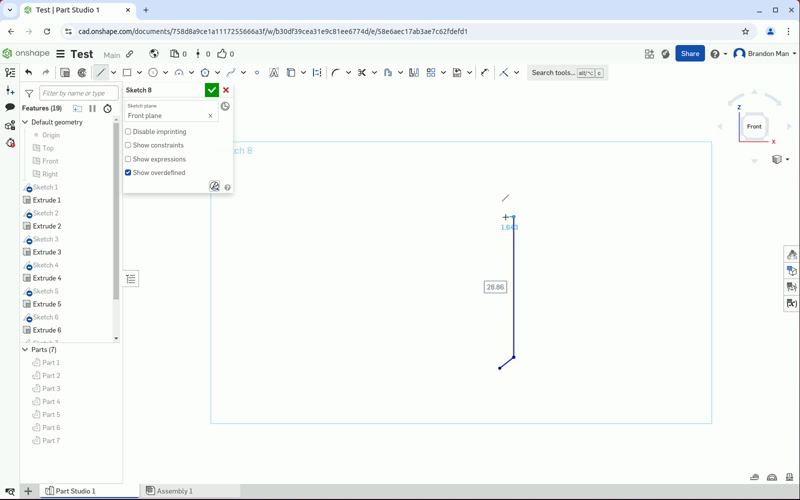
click(505, 216)
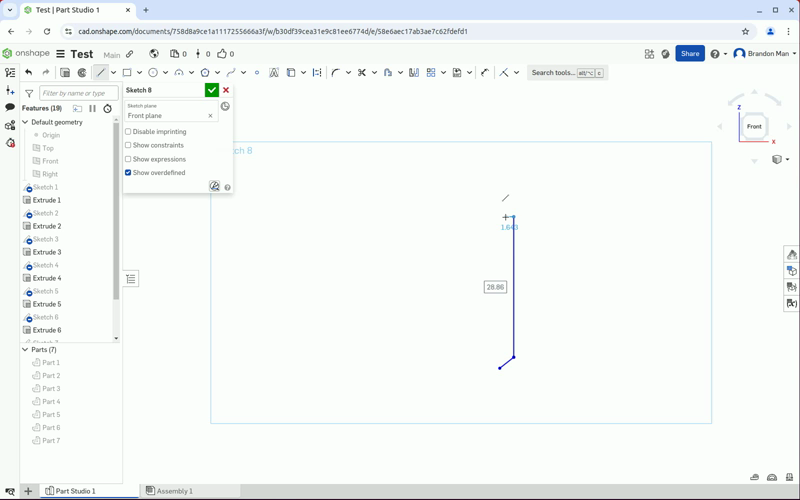
key_up(shift)
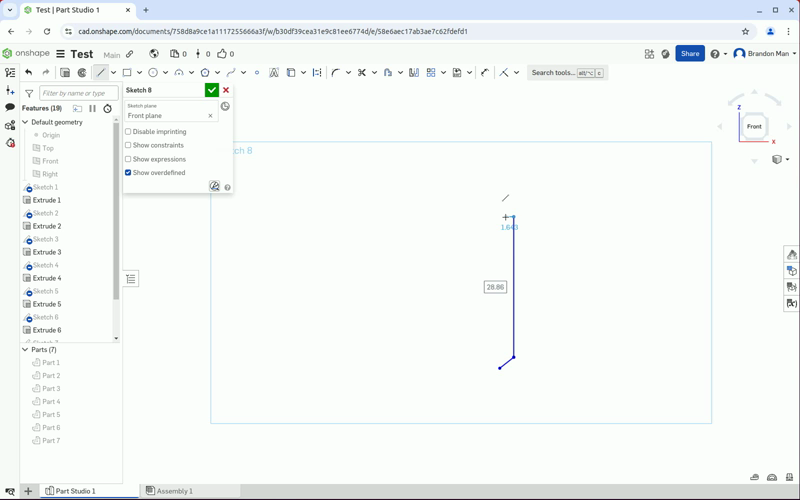
key_down(shift)
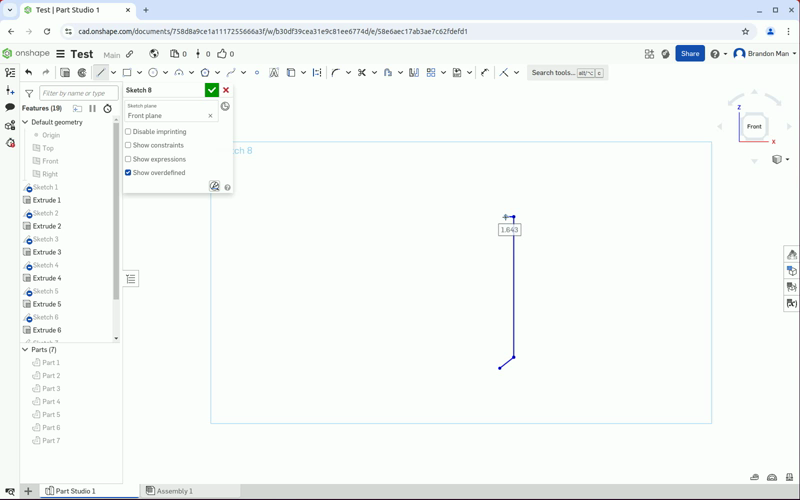
mouse_move(505, 328)
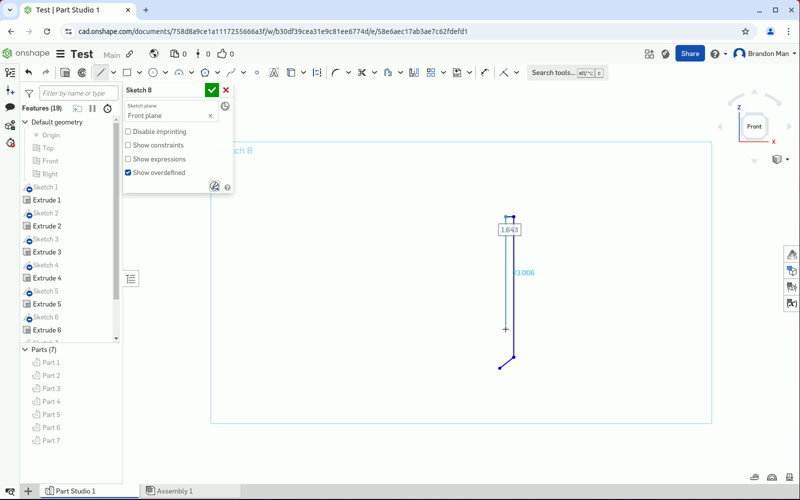
click(505, 328)
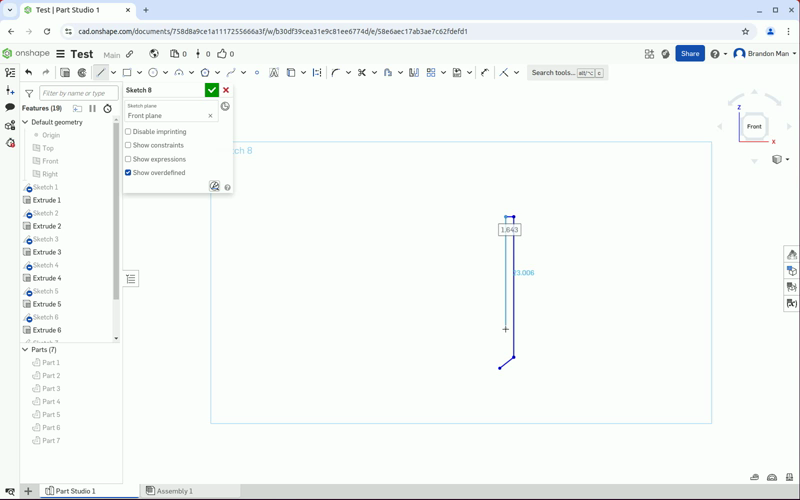
key_up(shift)
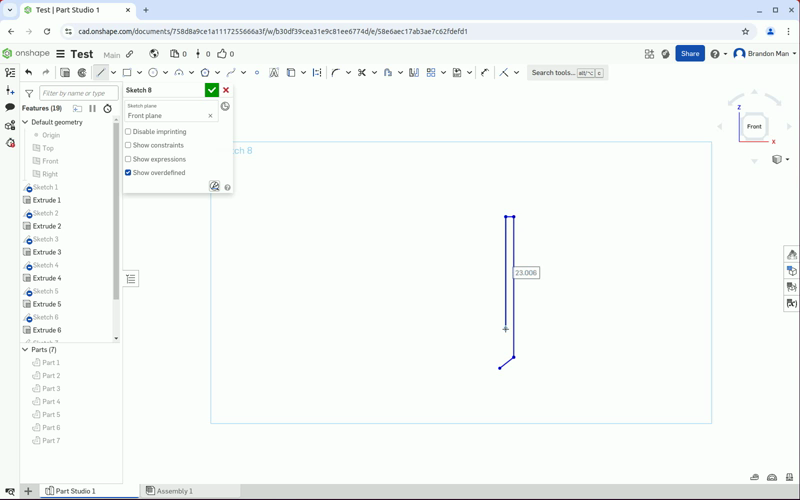
key(esc)
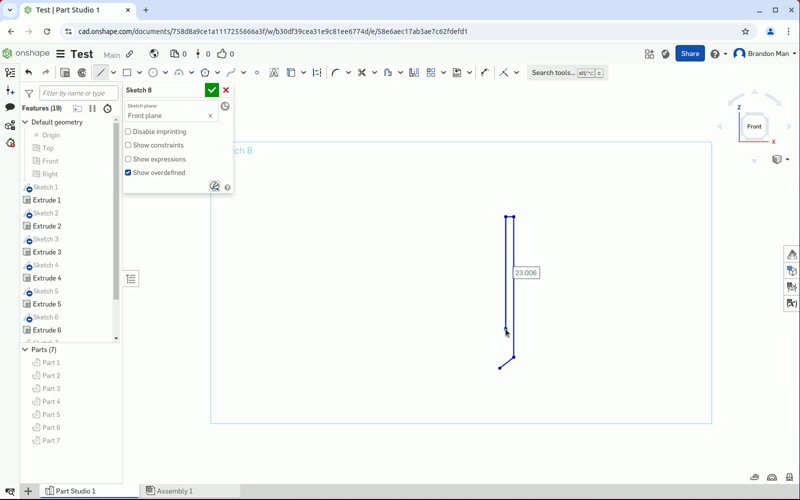
key(a)
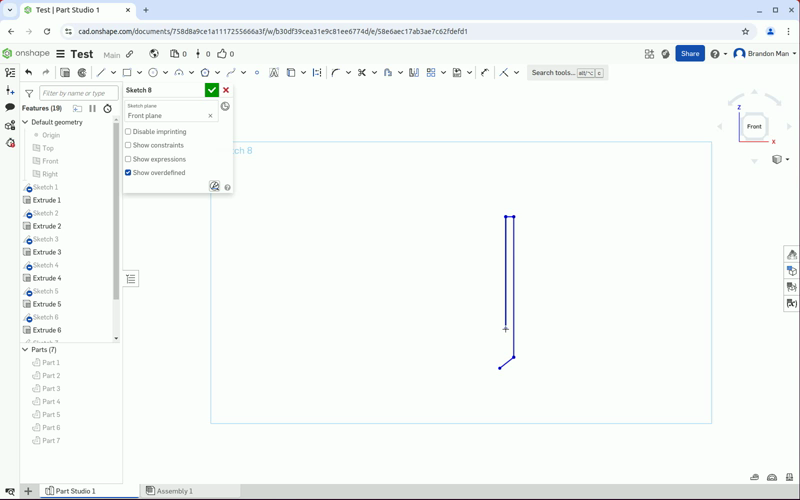
mouse_move(505, 328)
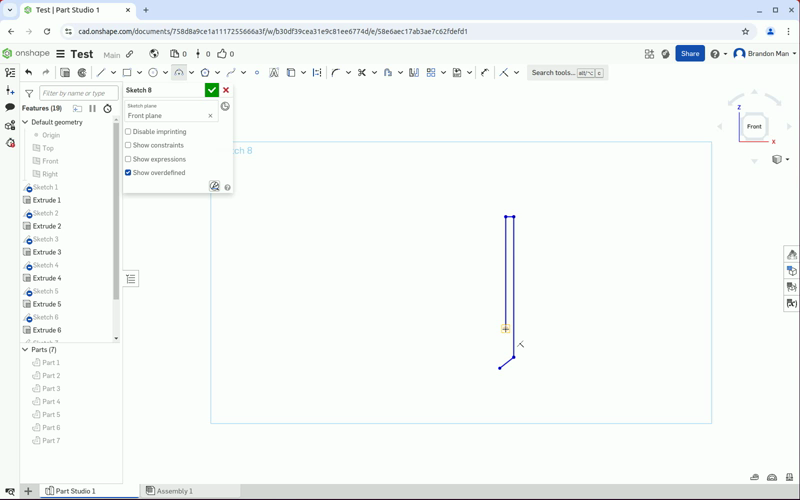
click(505, 328)
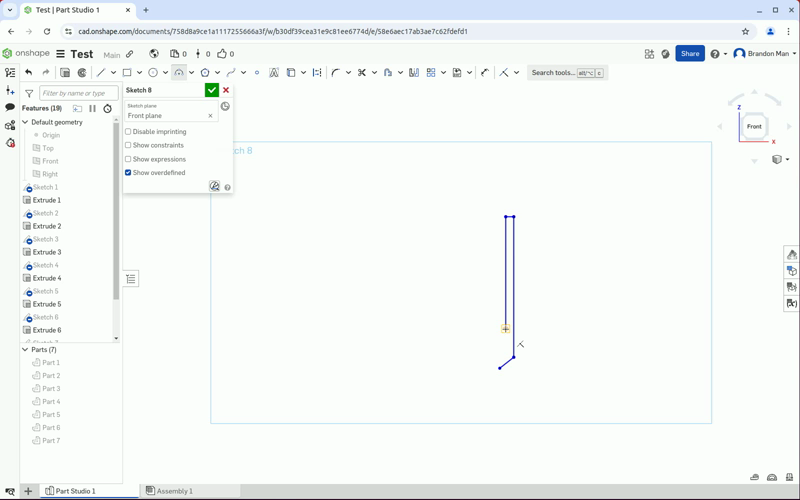
mouse_move(499, 368)
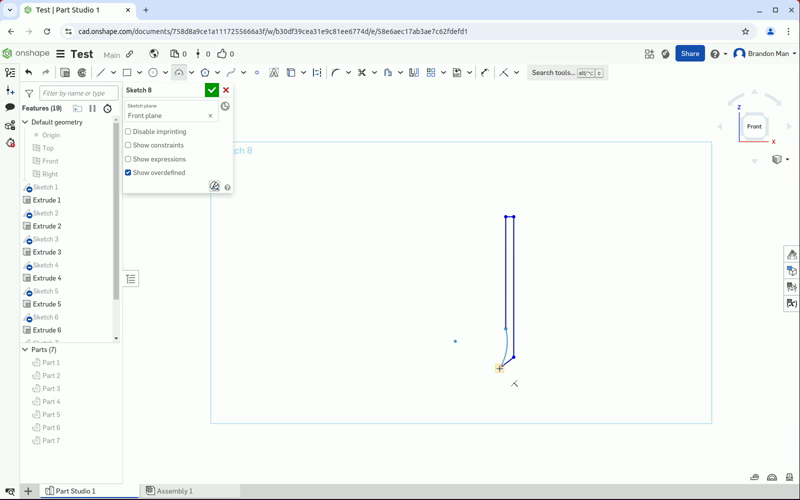
click(499, 368)
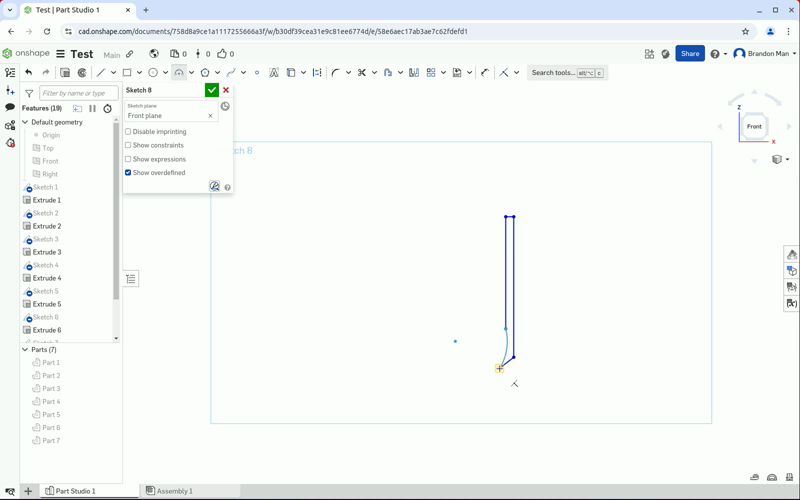
key_down(shift)
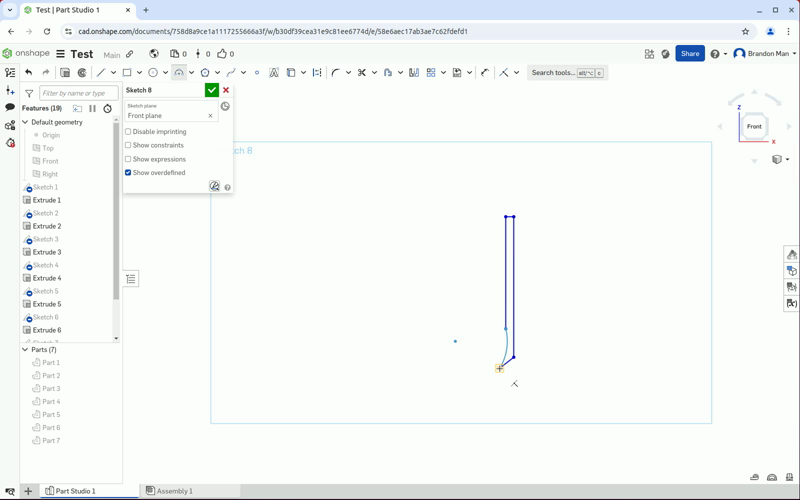
mouse_move(507, 349)
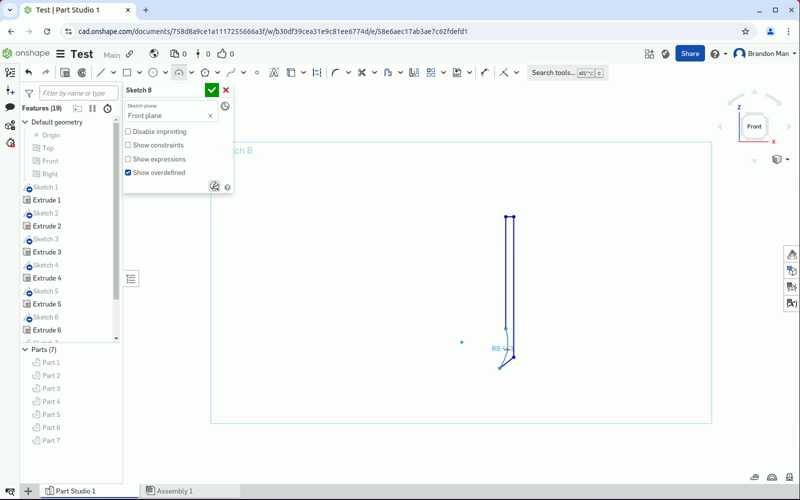
click(507, 349)
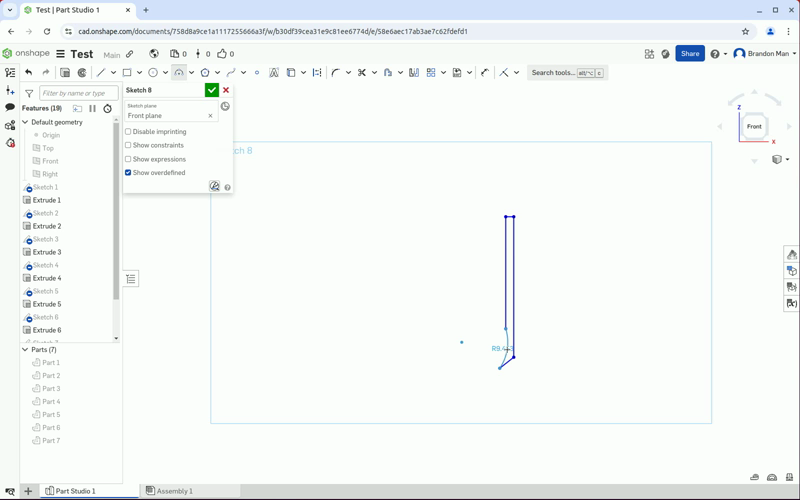
key_up(shift)
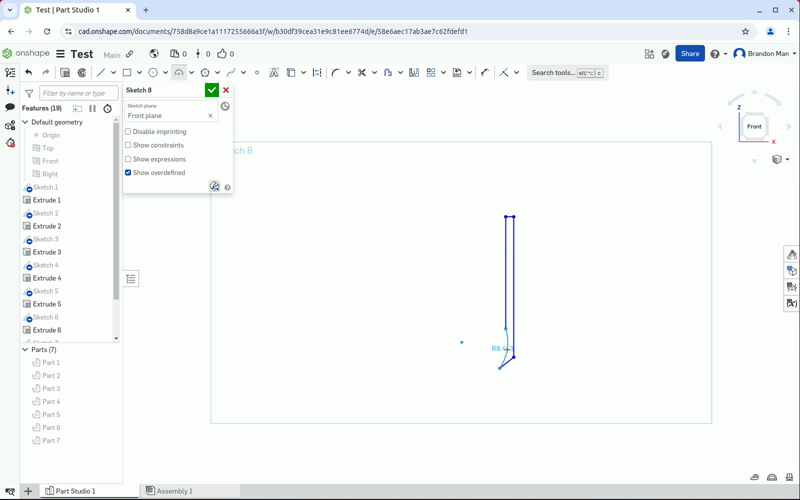
key(esc)
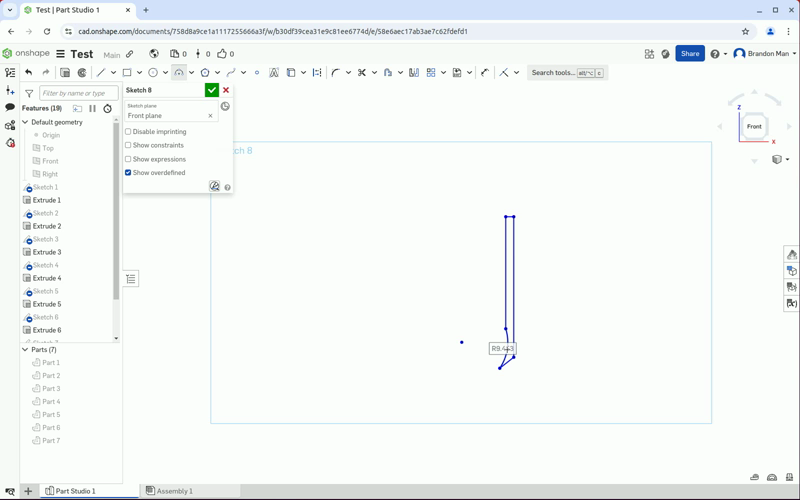
mouse_move(509, 351)
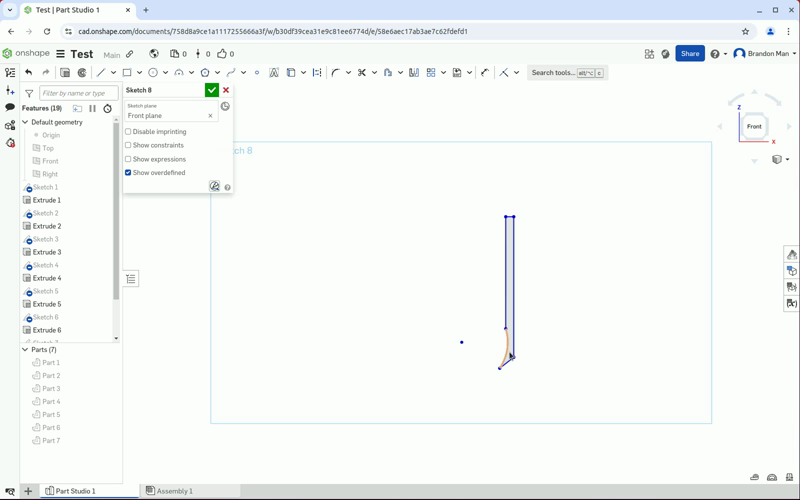
scroll(6)
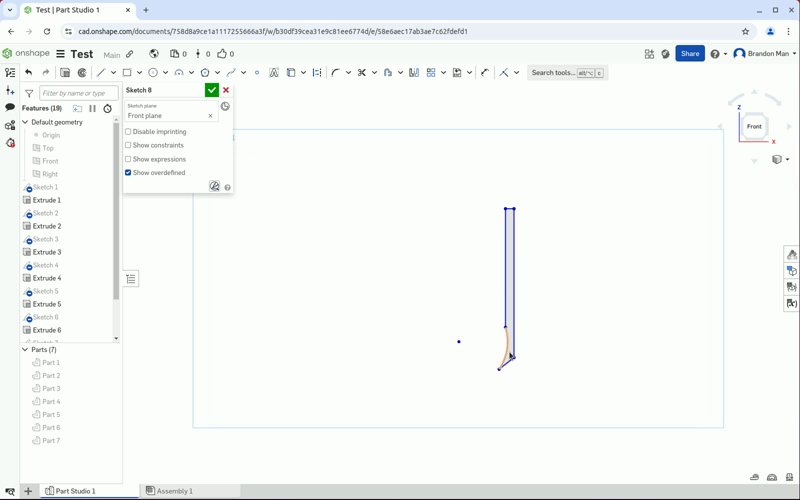
scroll(6)
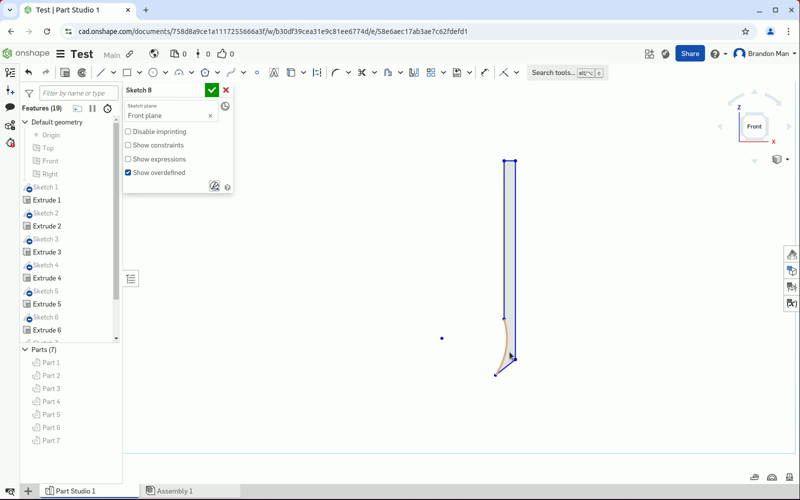
scroll(6)
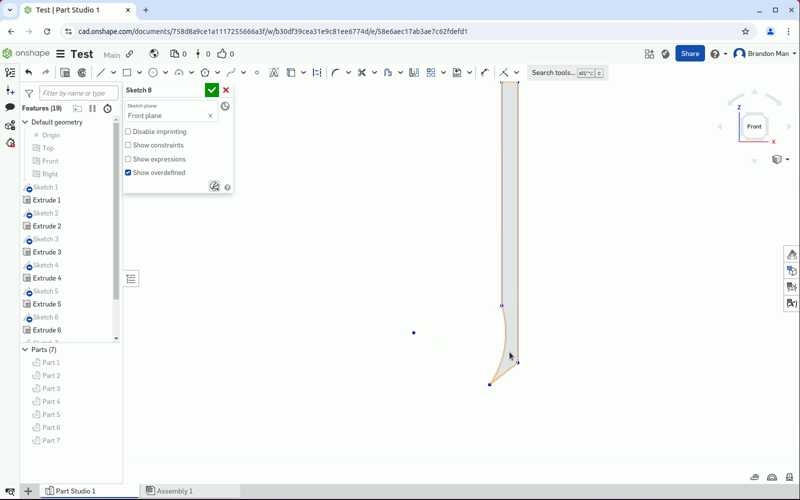
scroll(6)
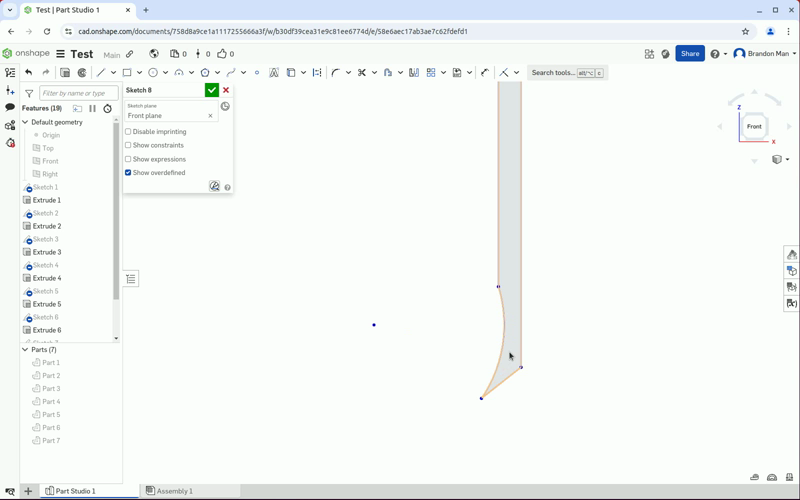
scroll(6)
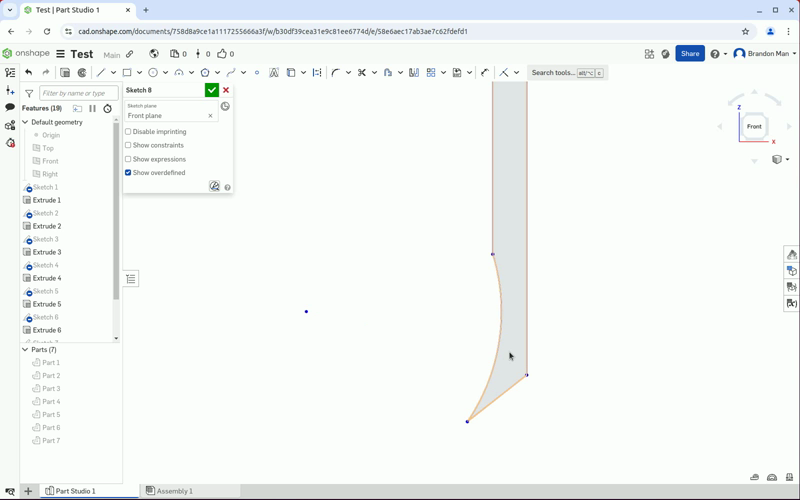
scroll(6)
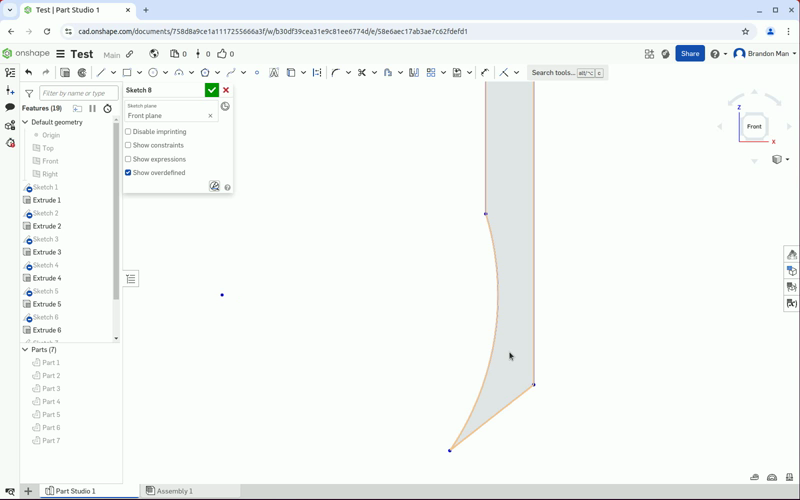
scroll(6)
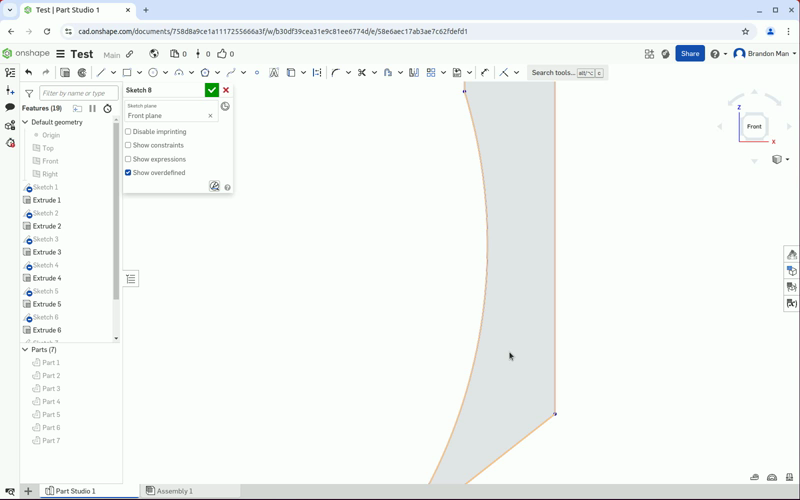
click(509, 351)
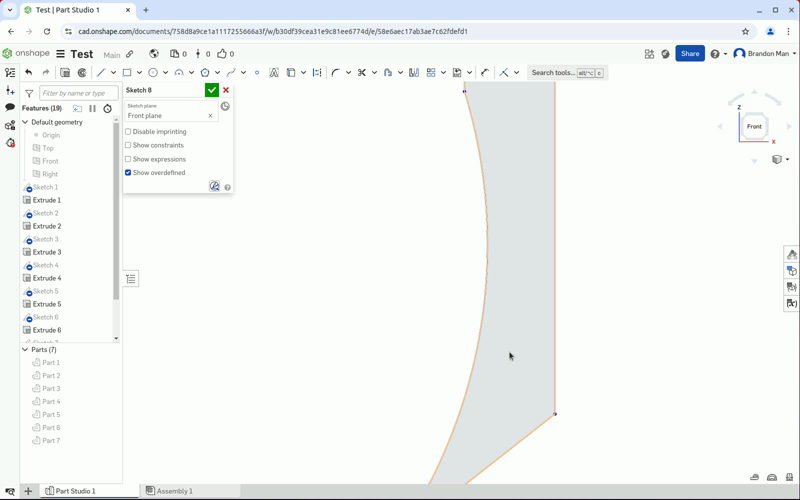
scroll(-6)
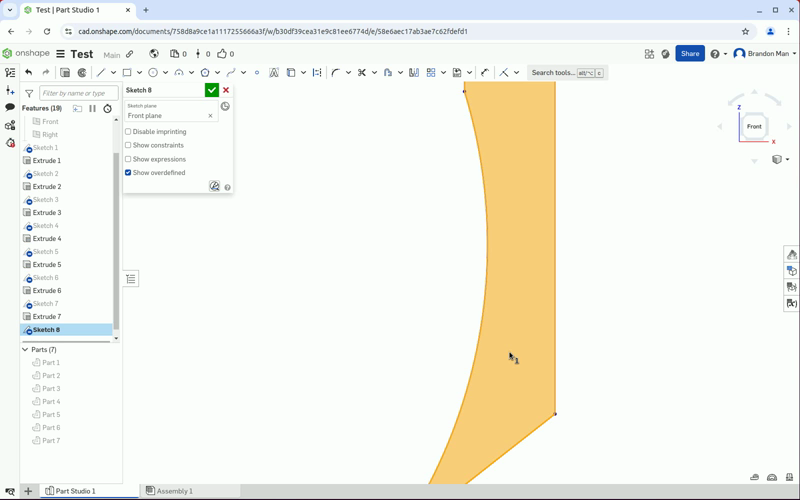
scroll(-6)
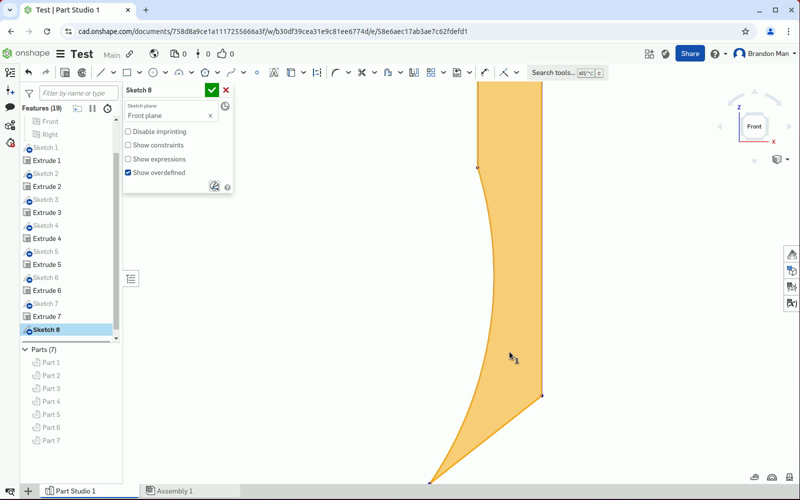
scroll(-6)
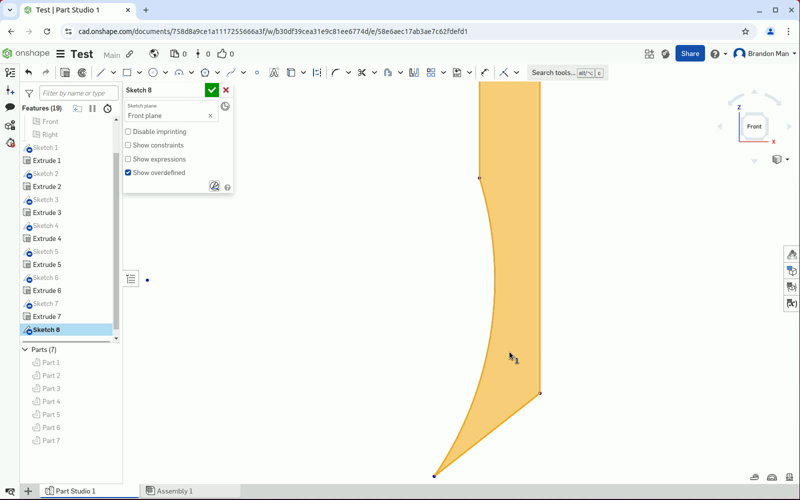
scroll(-6)
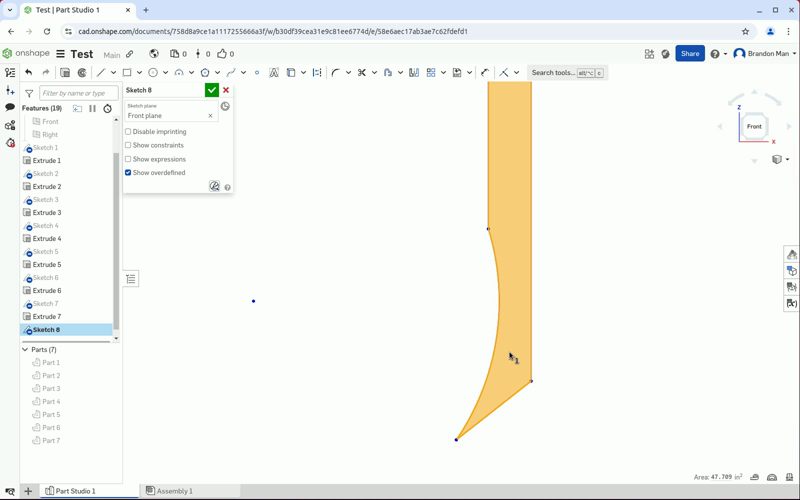
scroll(-6)
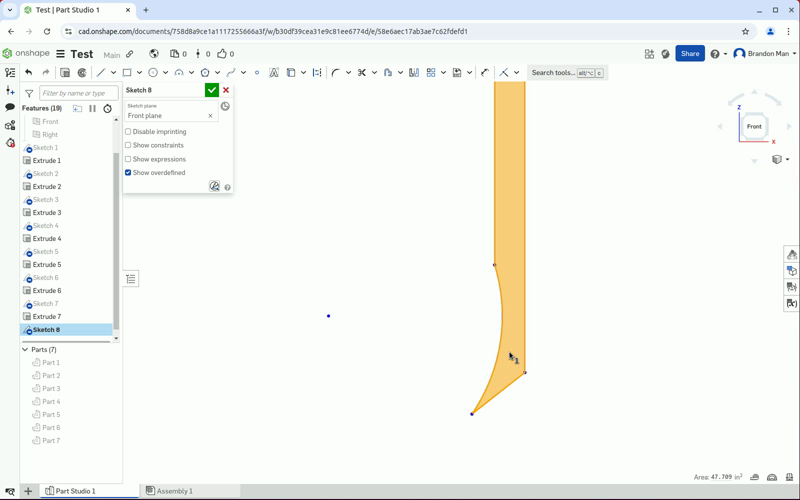
scroll(-6)
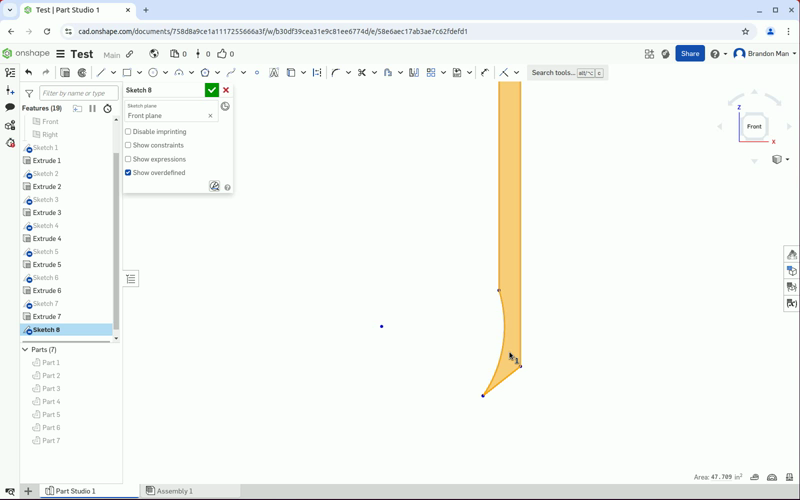
scroll(-6)
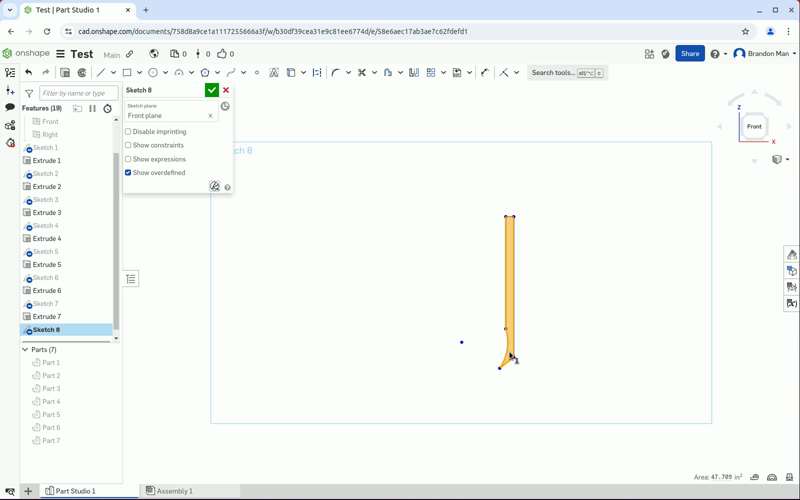
mouse_move(73, 352)
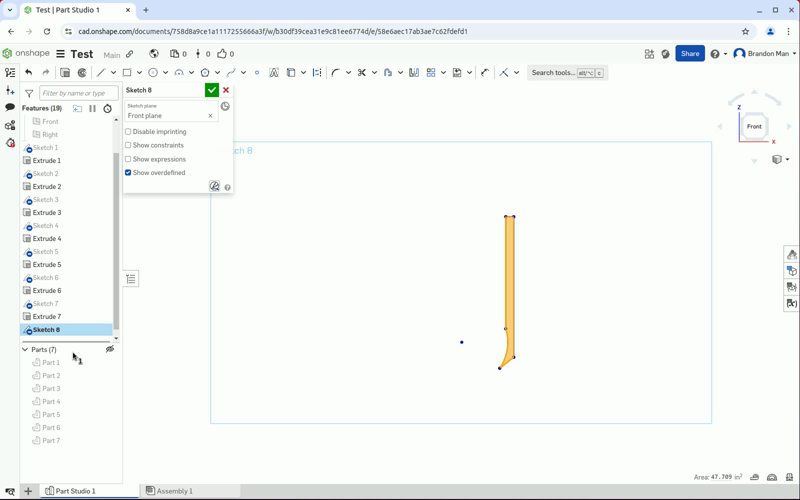
key(shift+y)
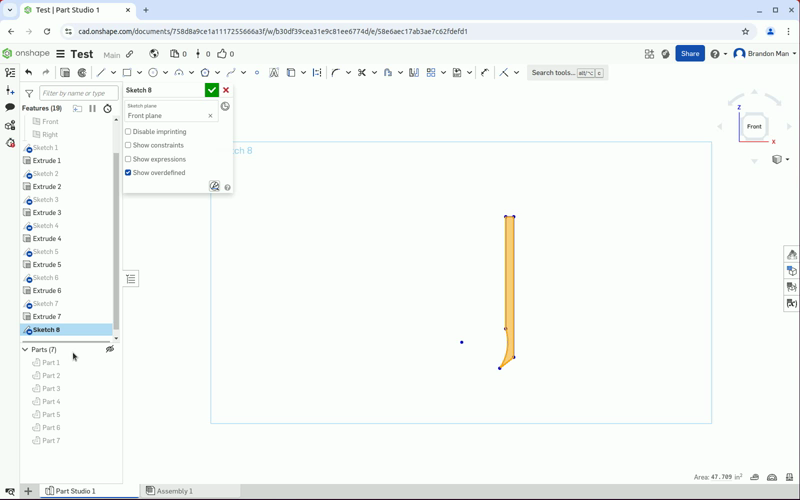
key(shift+e)
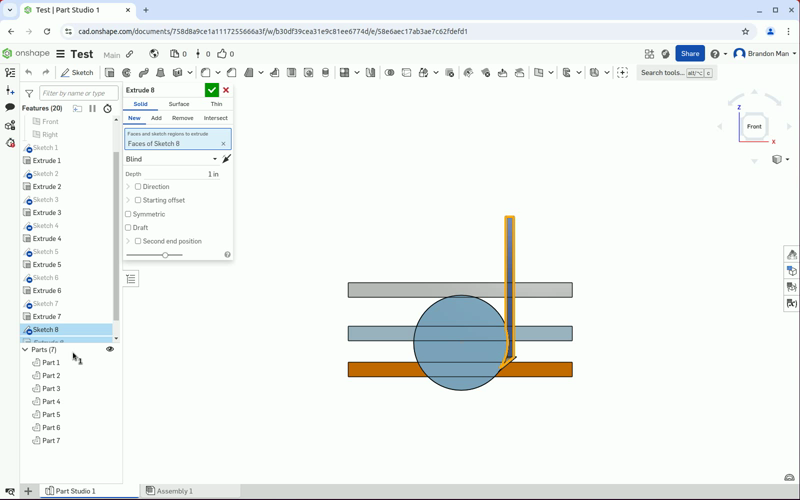
mouse_move(143, 106)
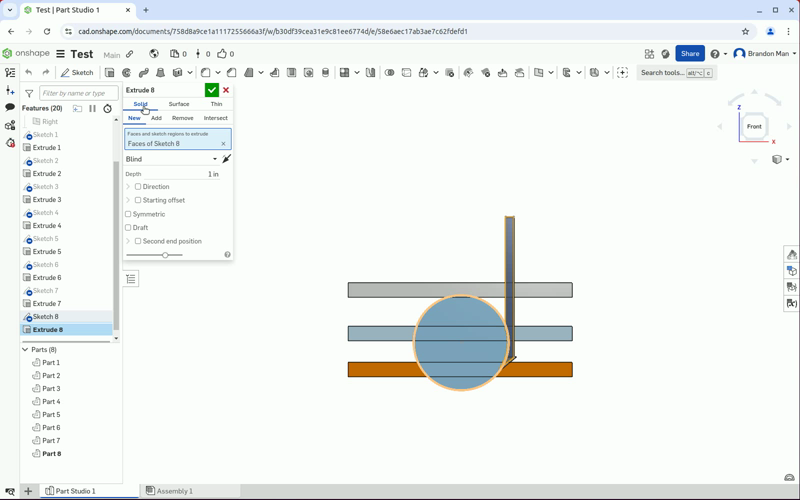
click(143, 106)
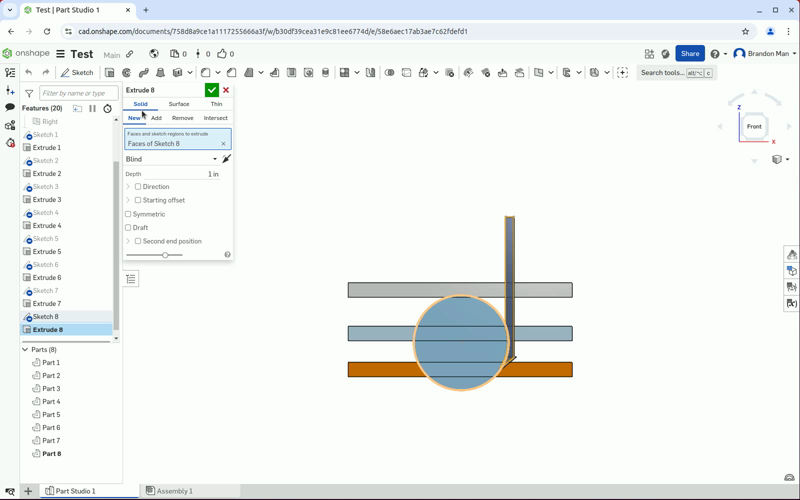
mouse_move(137, 120)
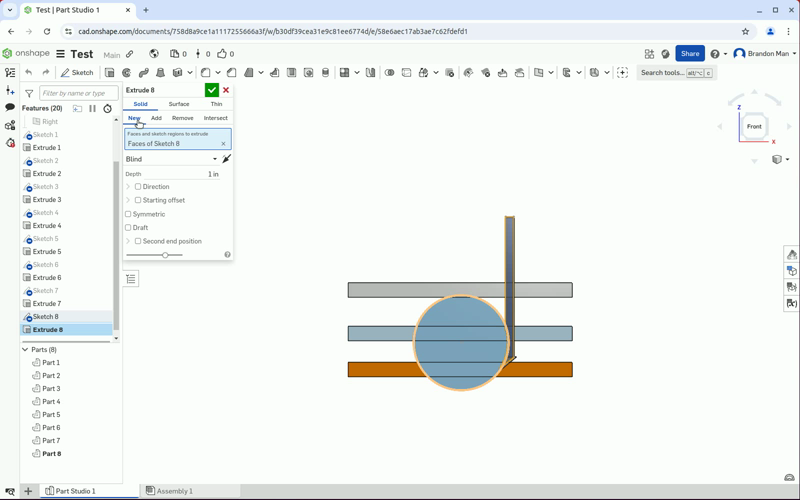
click(137, 120)
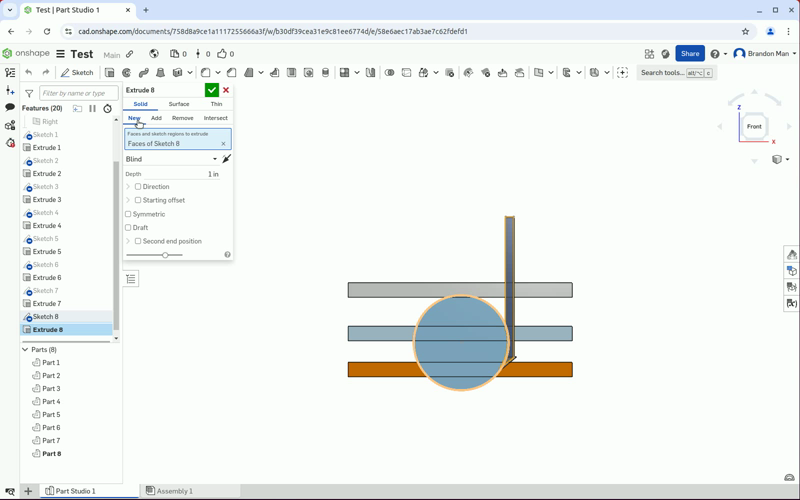
key(tab, 4)
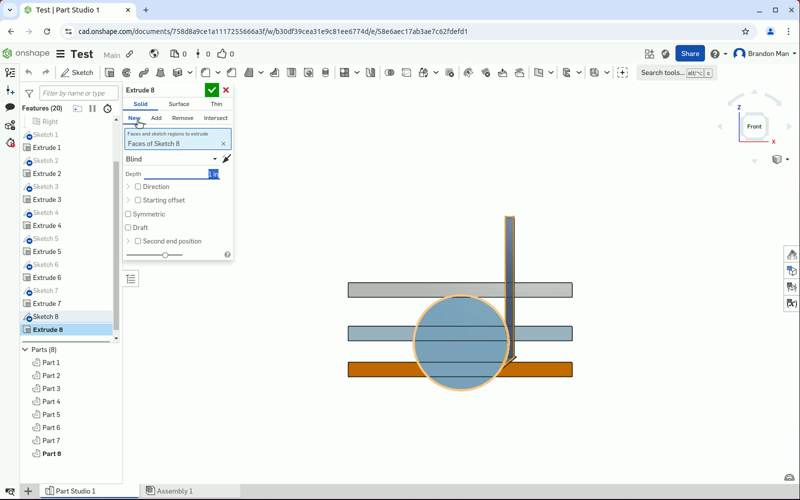
text(4.814)
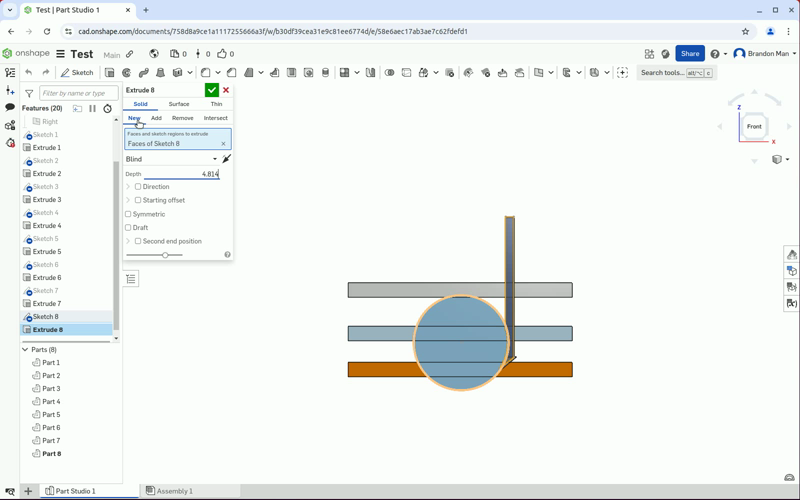
key(enter)
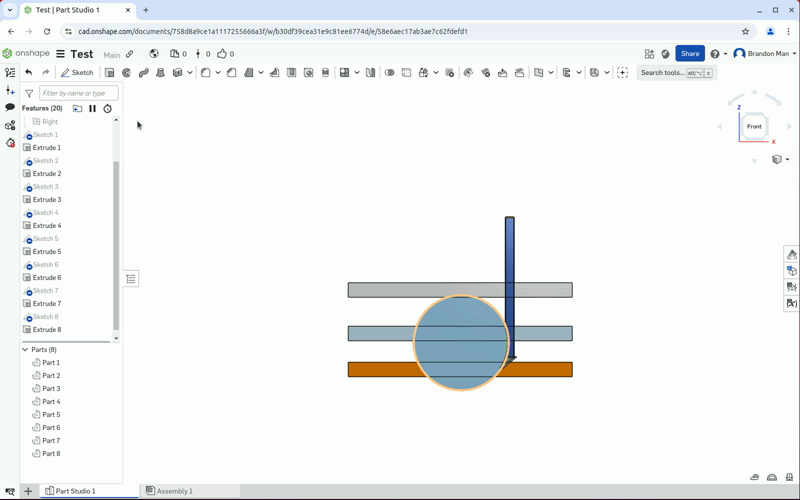
key(shift+h)
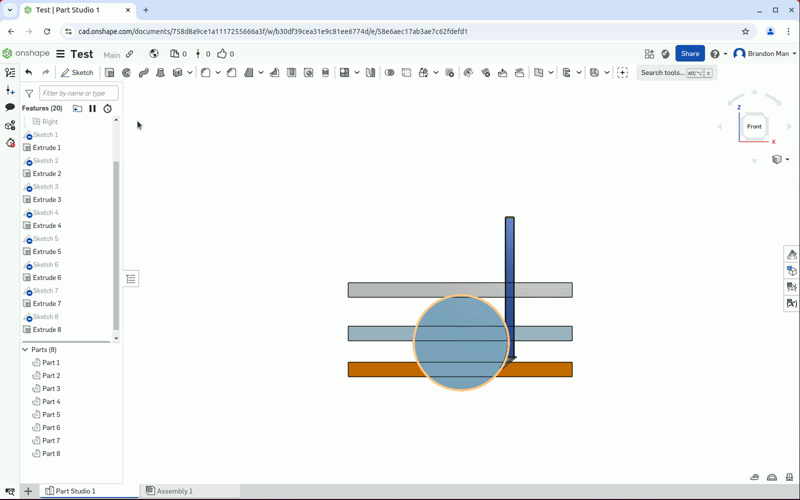
key(shift+h)
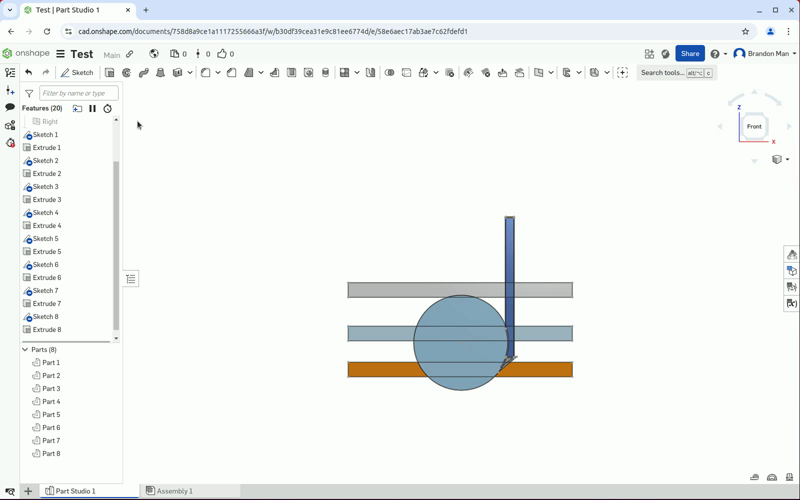
key(shift+7)
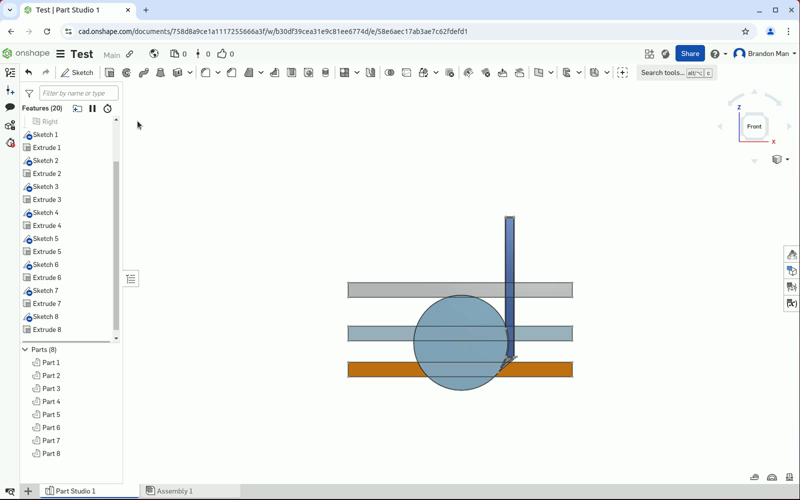
key(left, 2)
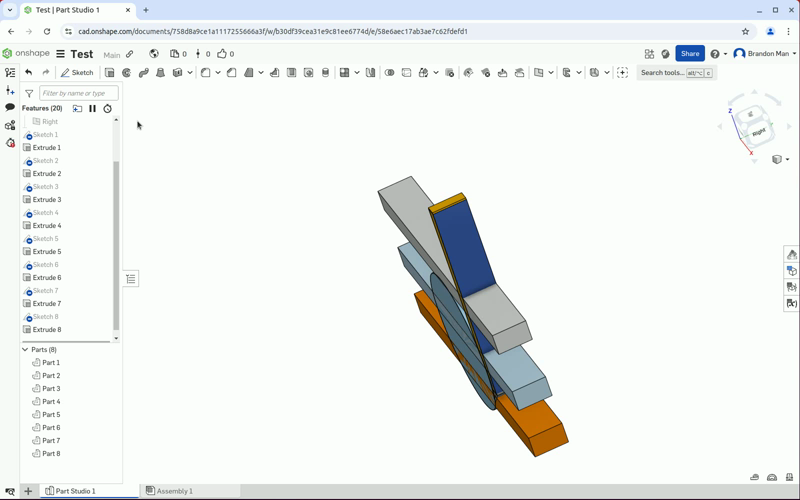
key(down, 2)
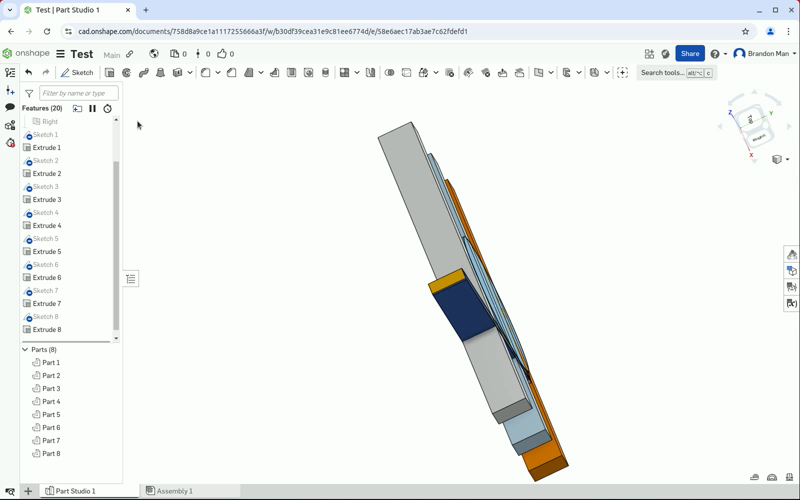
key(up, 2)
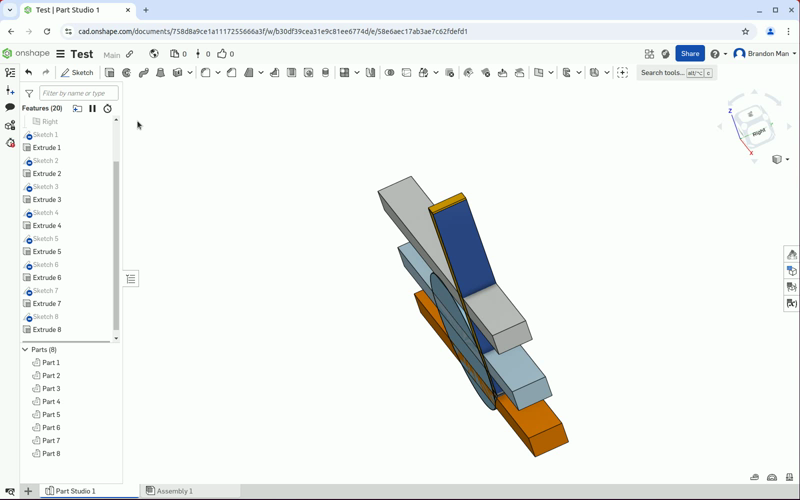
key(right, 2)
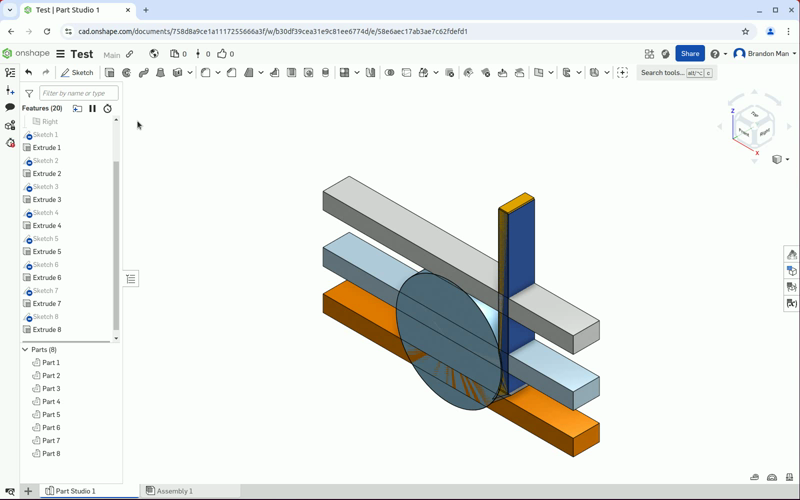
mouse_move(69, 137)
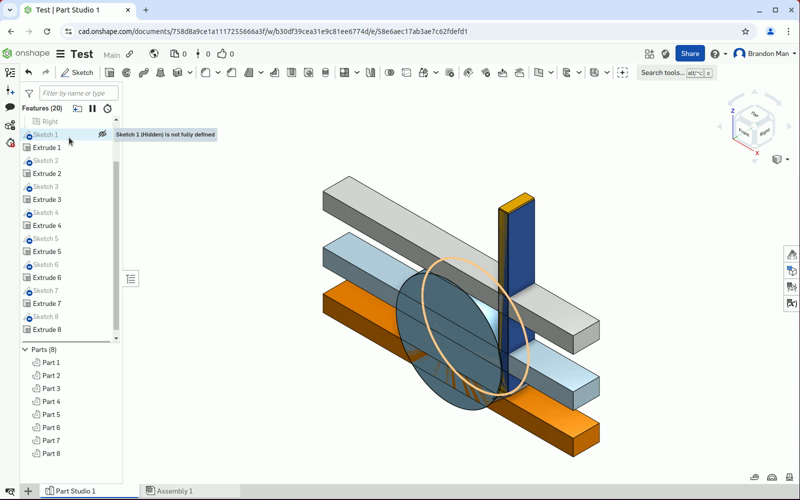
click(69, 137)